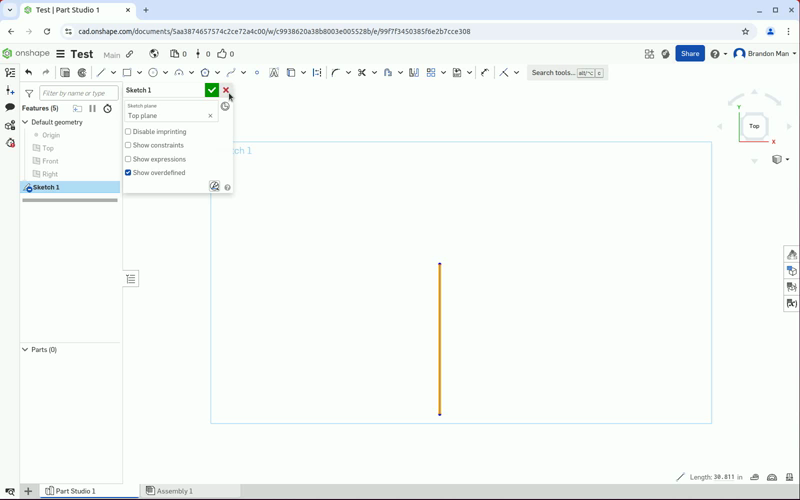
key(shift+h)
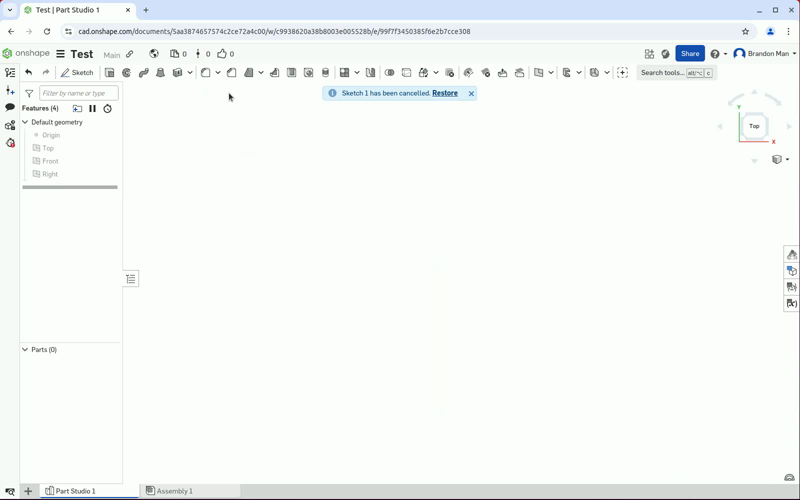
key(shift+s)
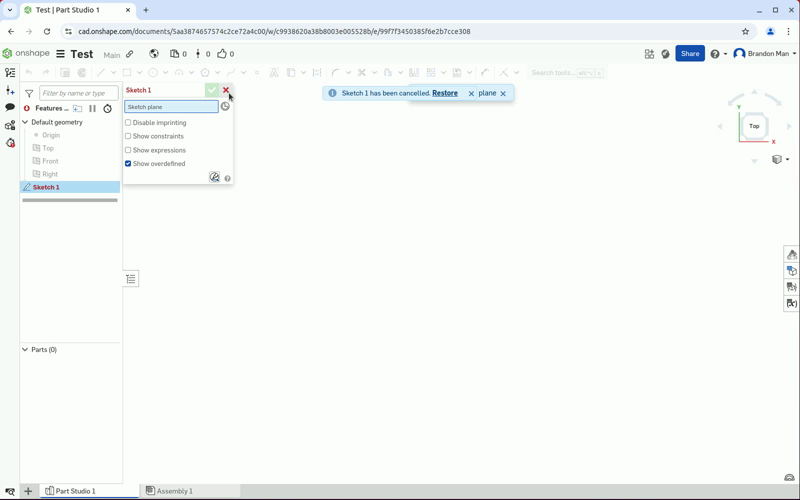
mouse_move(73, 150)
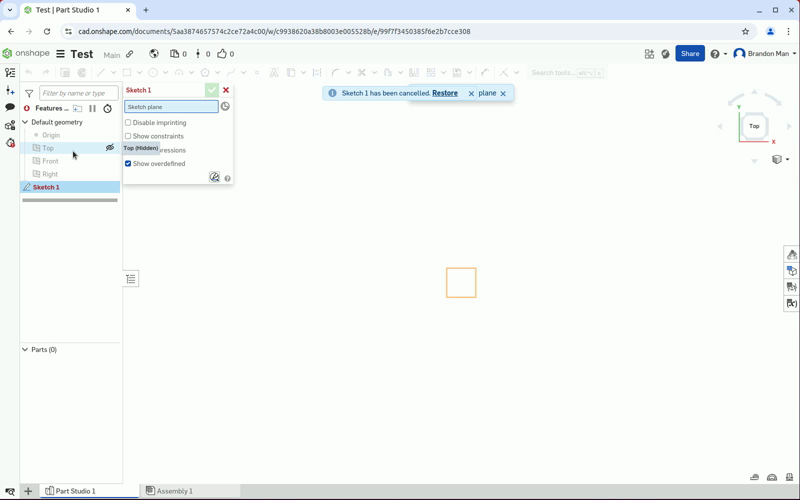
click(73, 150)
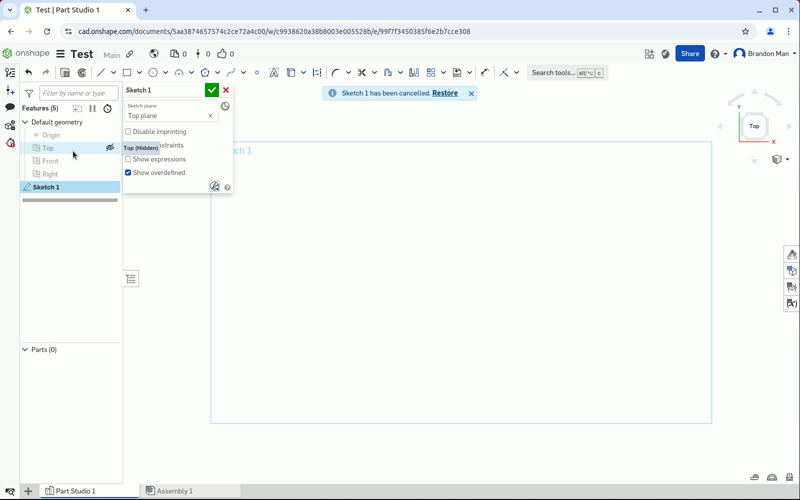
mouse_move(73, 352)
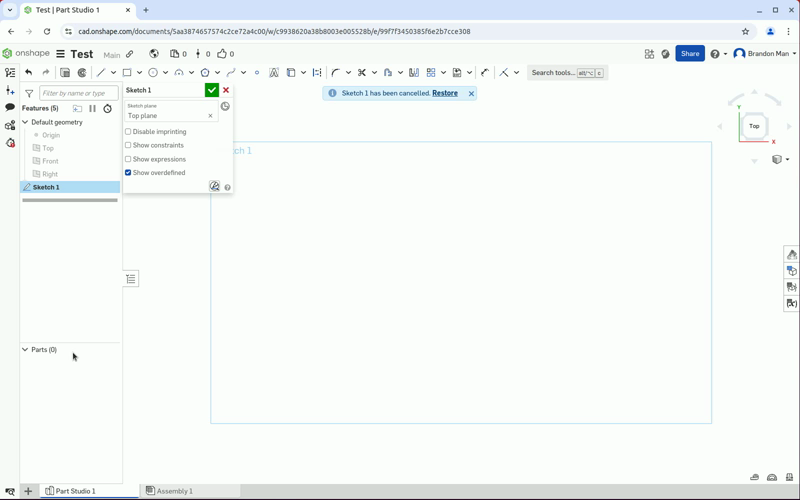
key(y)
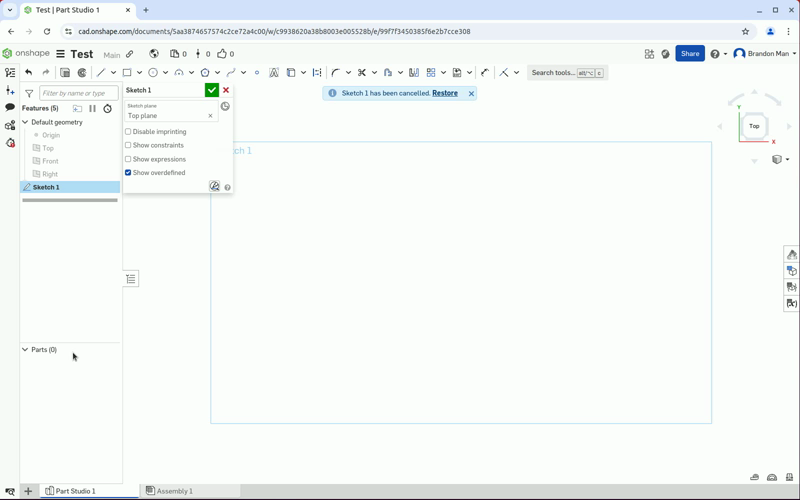
key(l)
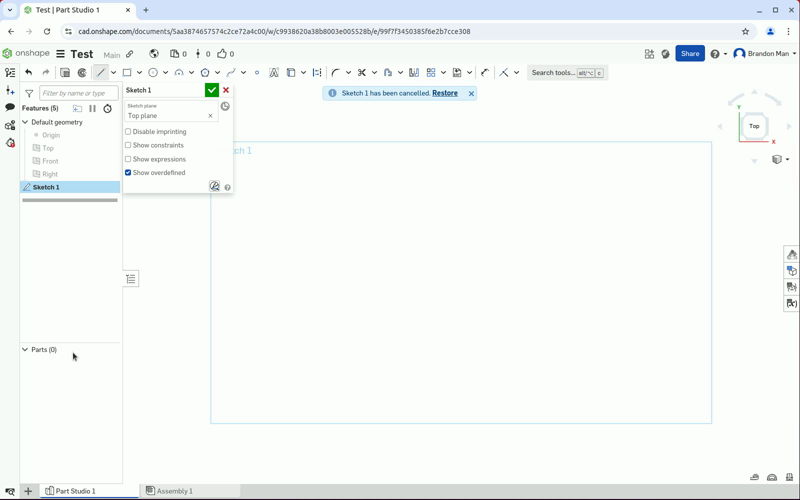
key_down(shift)
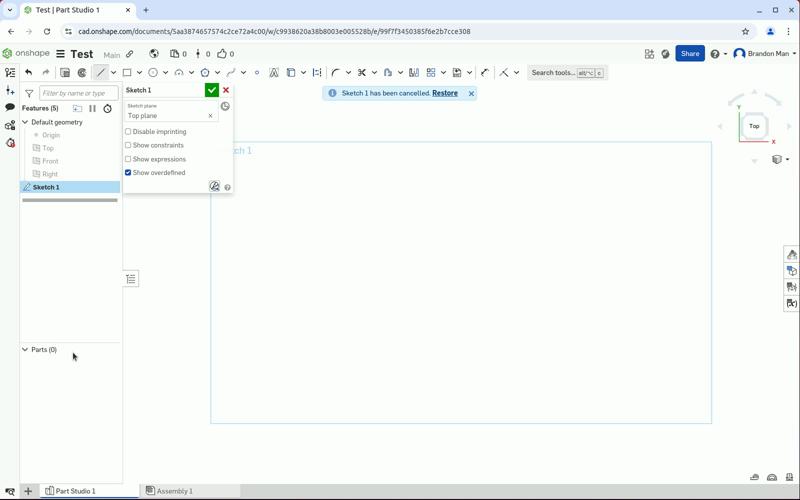
mouse_move(348, 292)
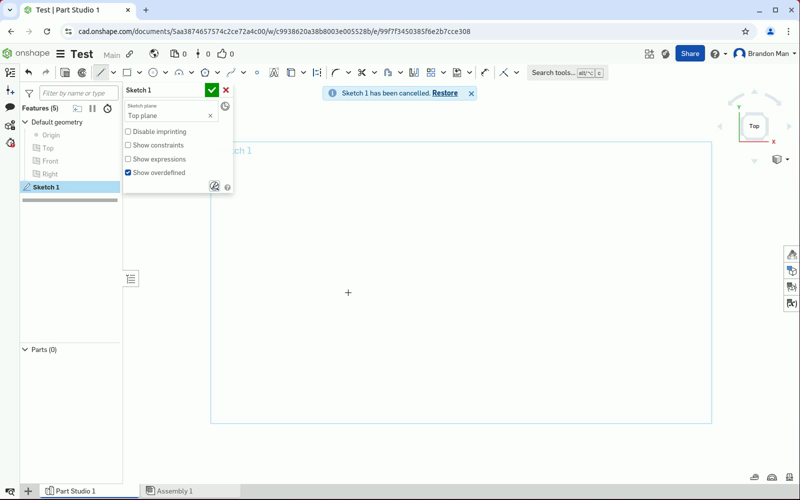
click(348, 292)
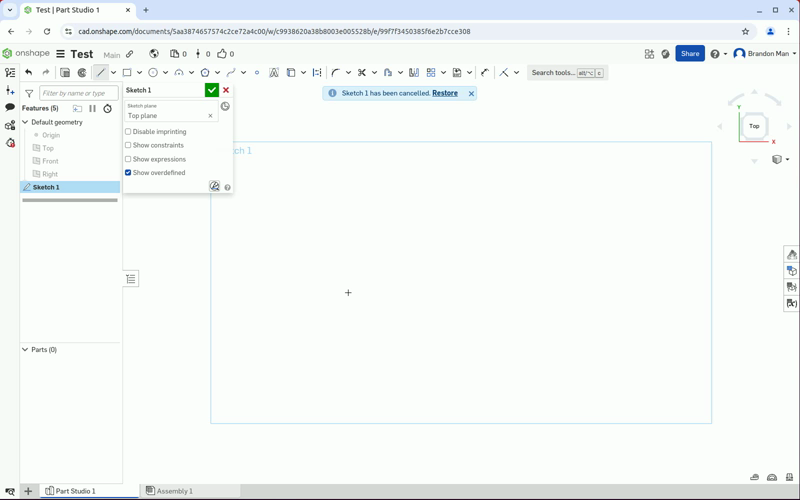
key_up(shift)
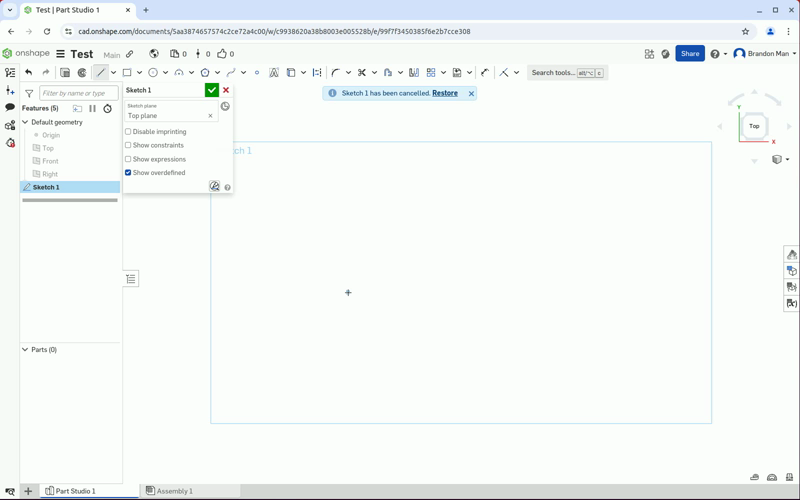
key_down(shift)
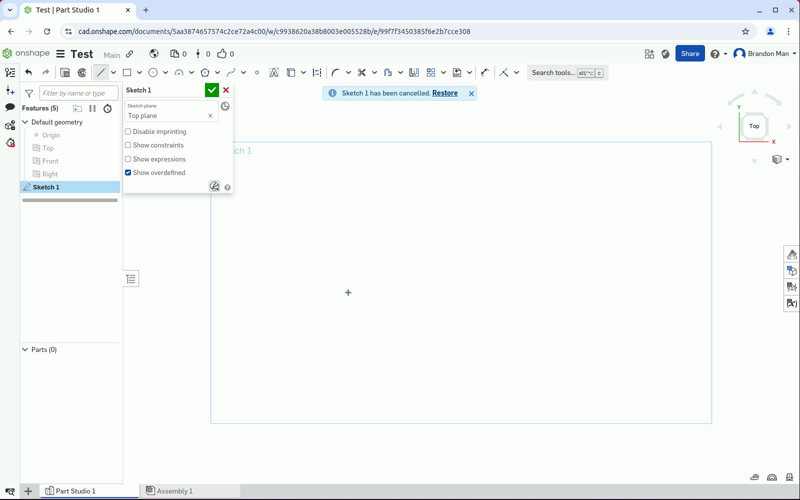
mouse_move(378, 292)
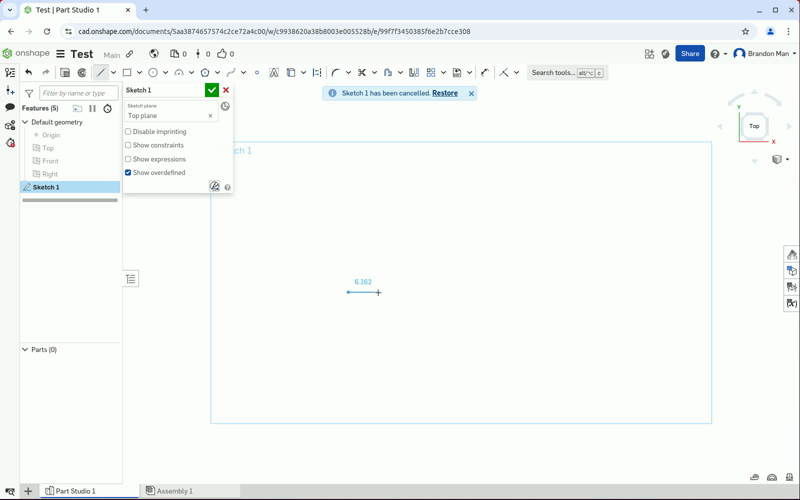
mouse_move(374, 292)
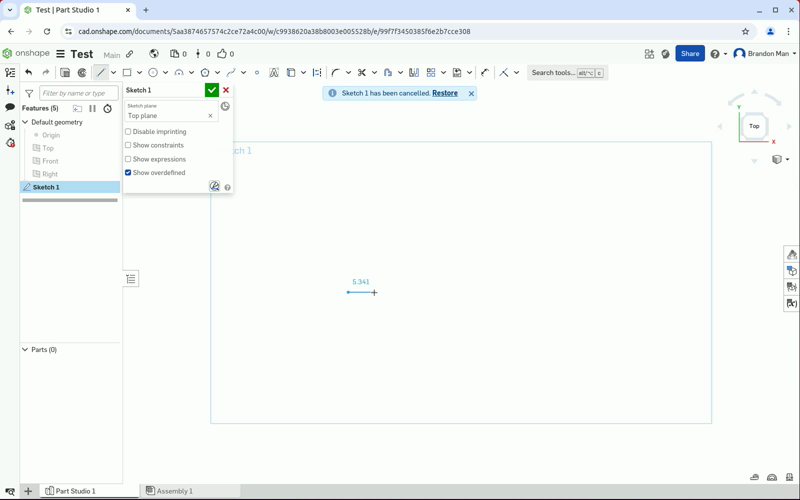
click(374, 292)
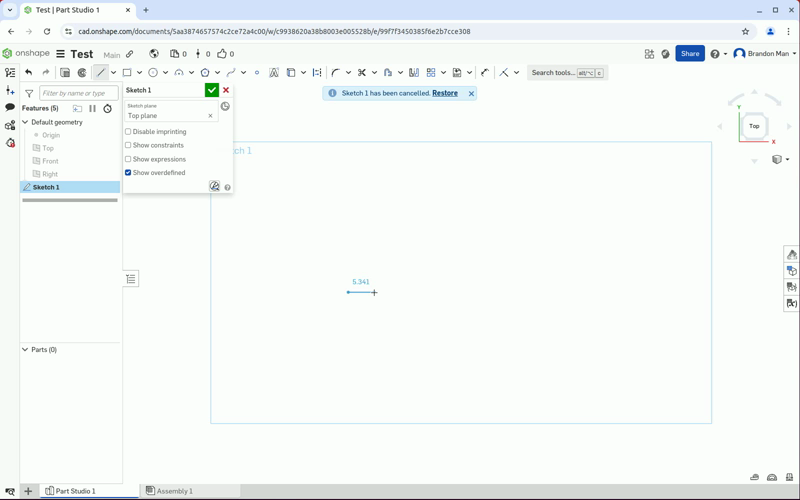
key_up(shift)
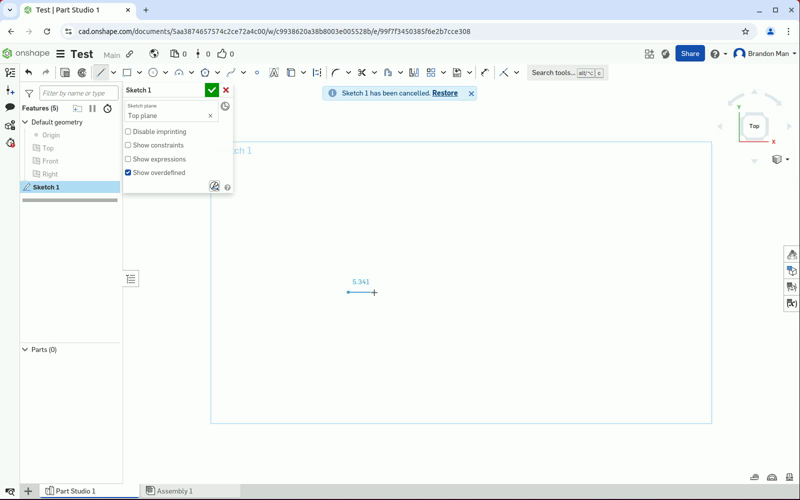
key_down(shift)
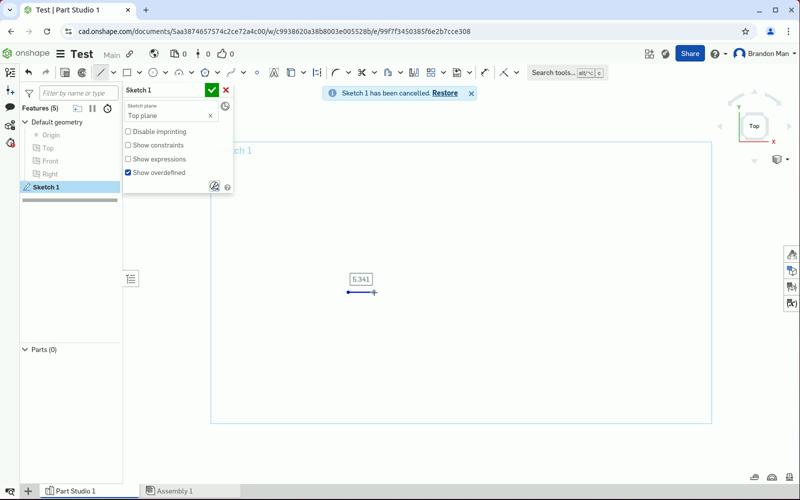
mouse_move(404, 292)
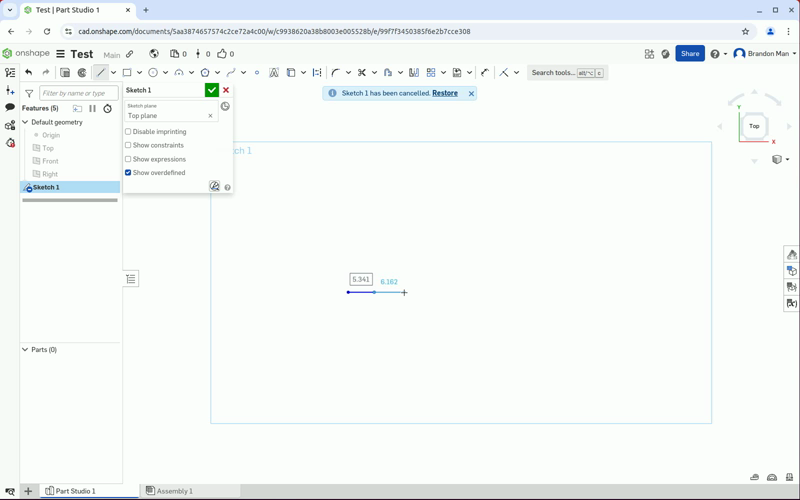
mouse_move(374, 246)
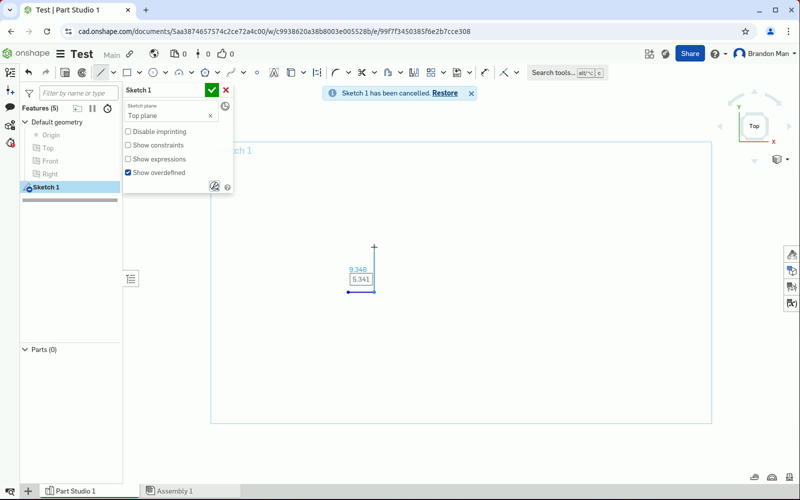
click(374, 246)
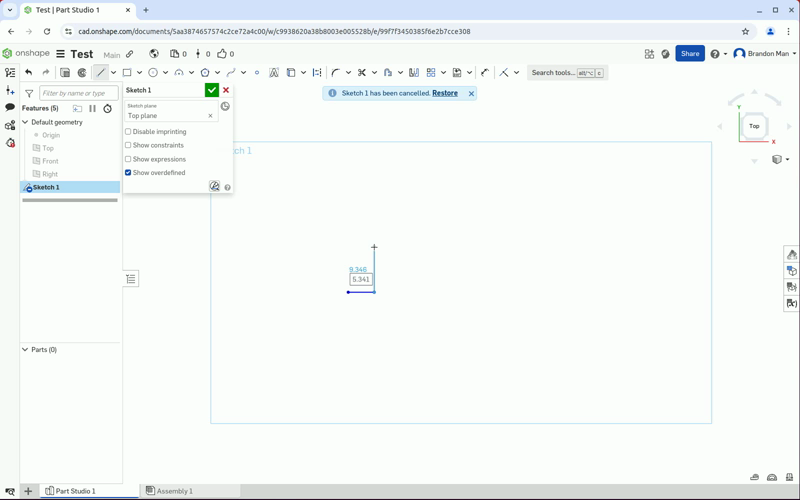
key_up(shift)
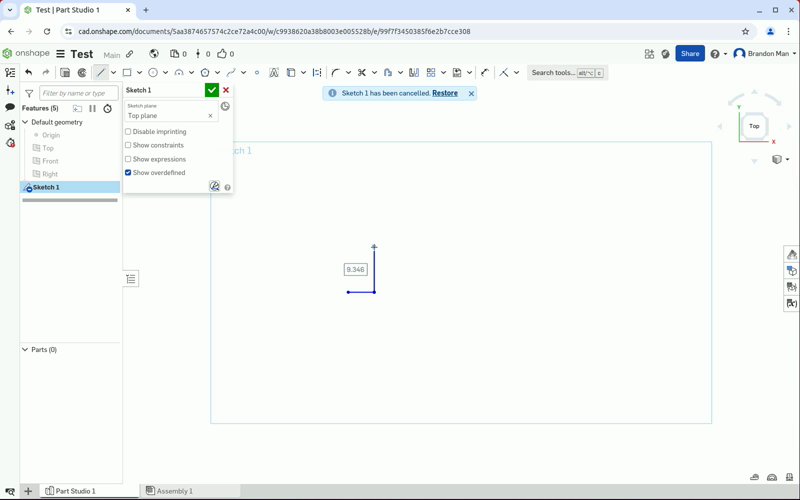
key_down(shift)
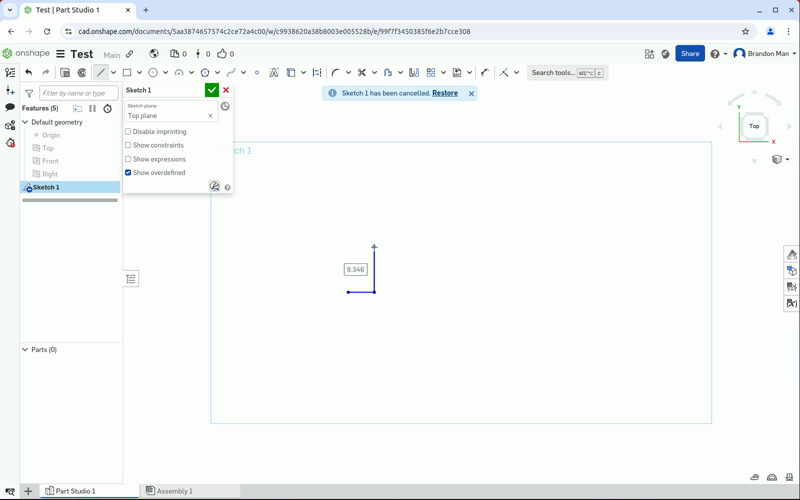
mouse_move(404, 246)
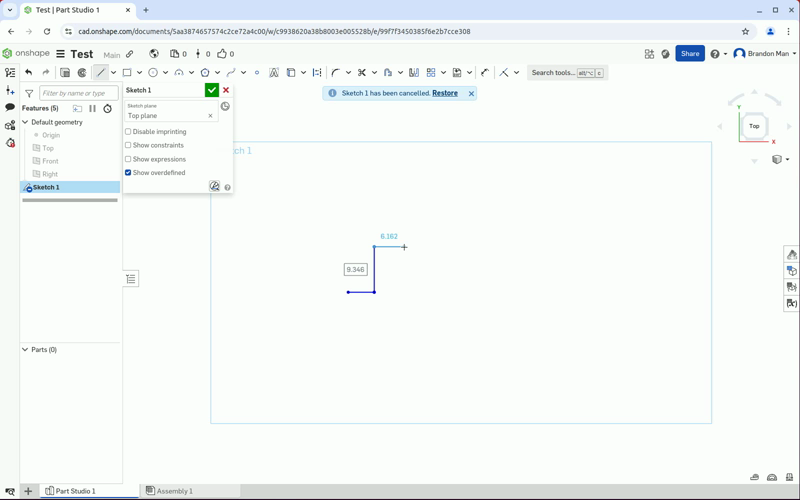
mouse_move(348, 246)
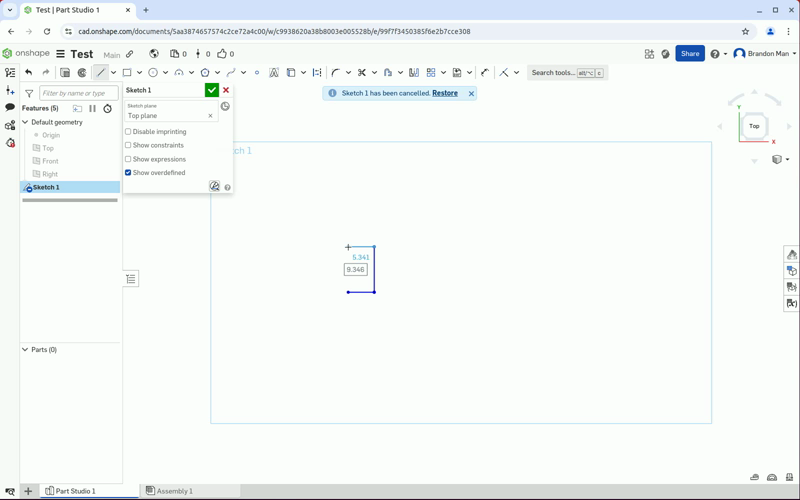
click(348, 246)
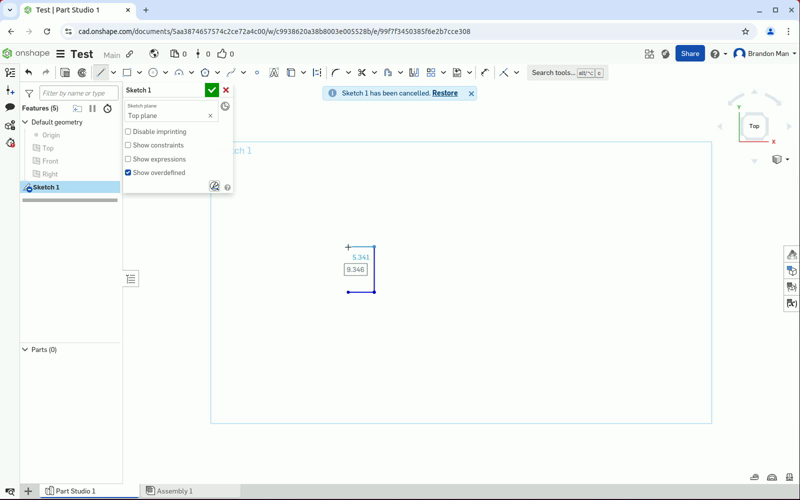
key_up(shift)
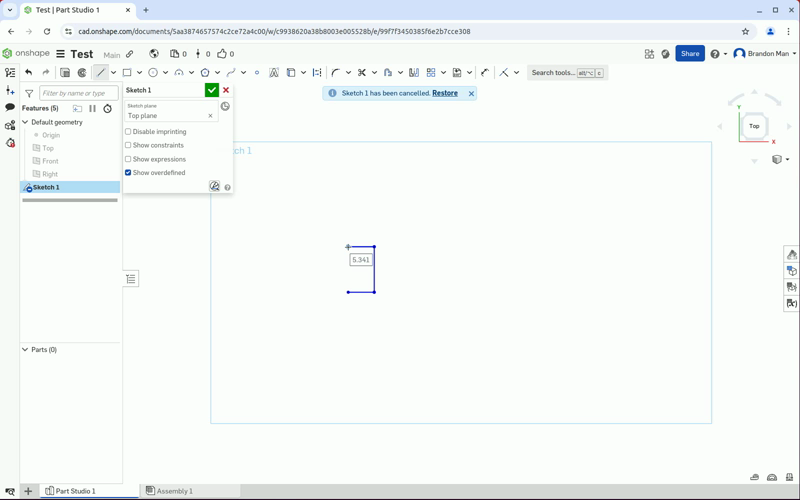
mouse_move(378, 246)
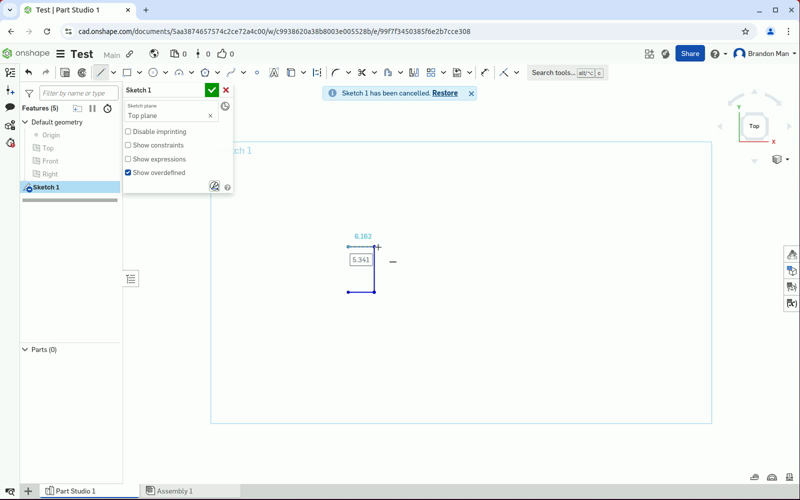
key_down(shift)
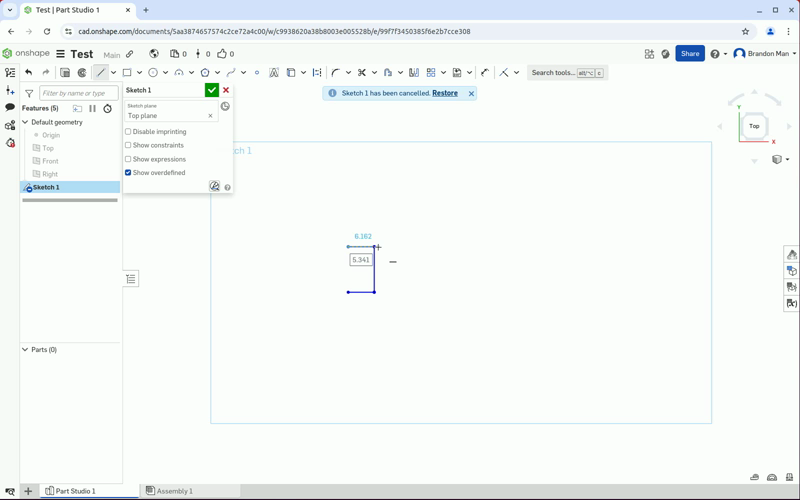
mouse_move(348, 292)
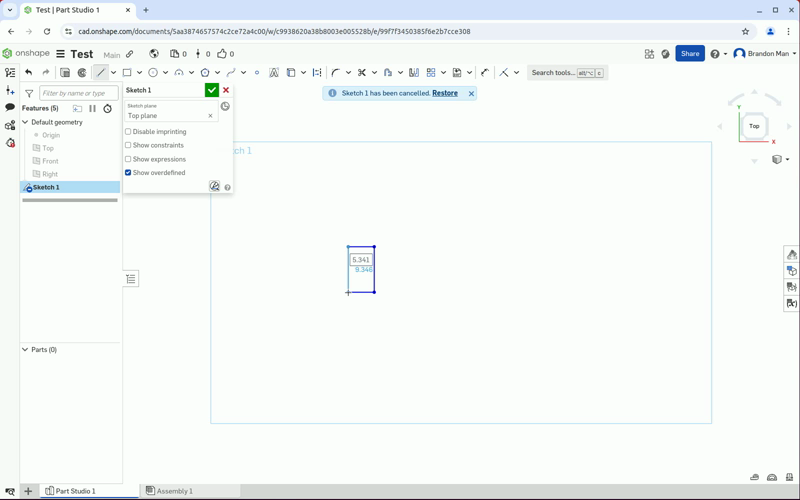
key_up(shift)
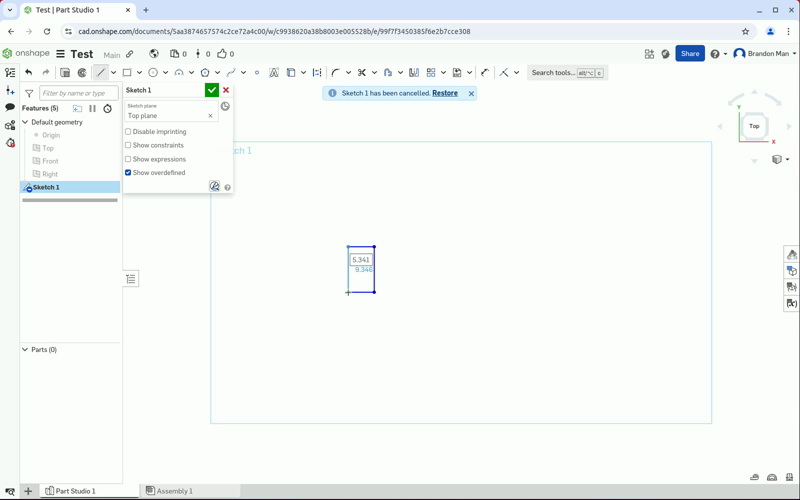
click(348, 292)
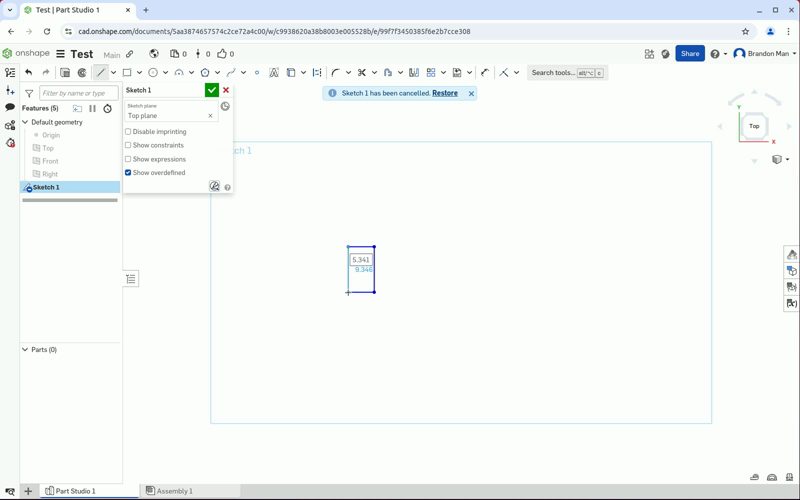
key(esc)
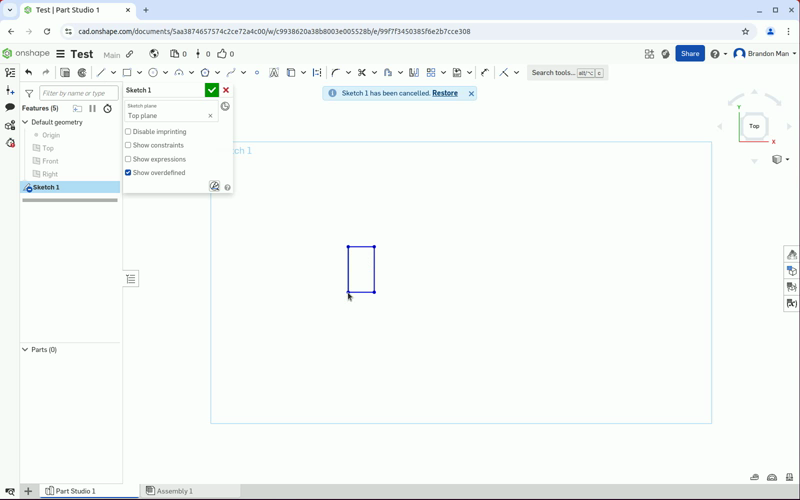
mouse_move(364, 267)
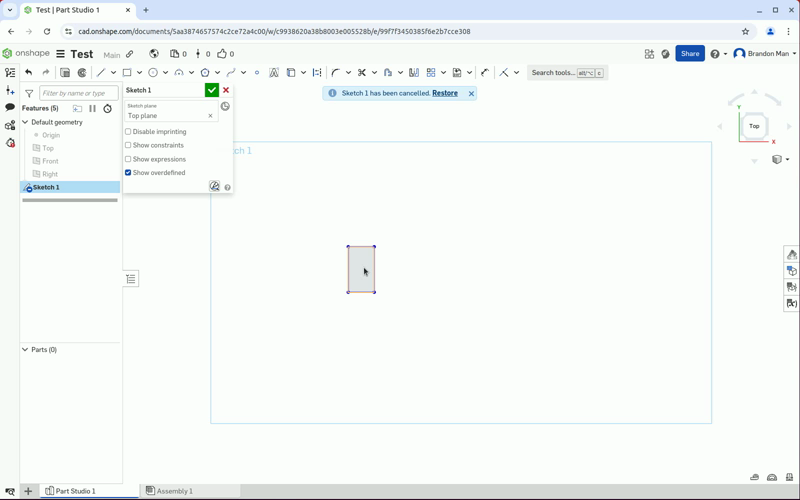
scroll(6)
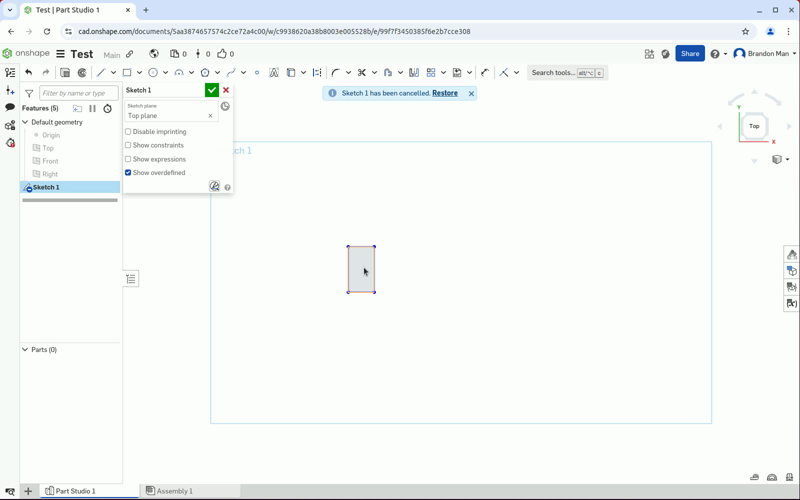
scroll(6)
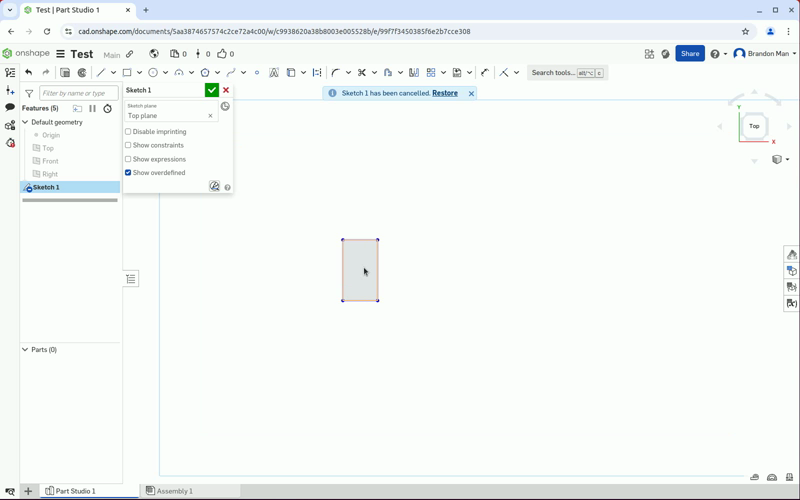
scroll(6)
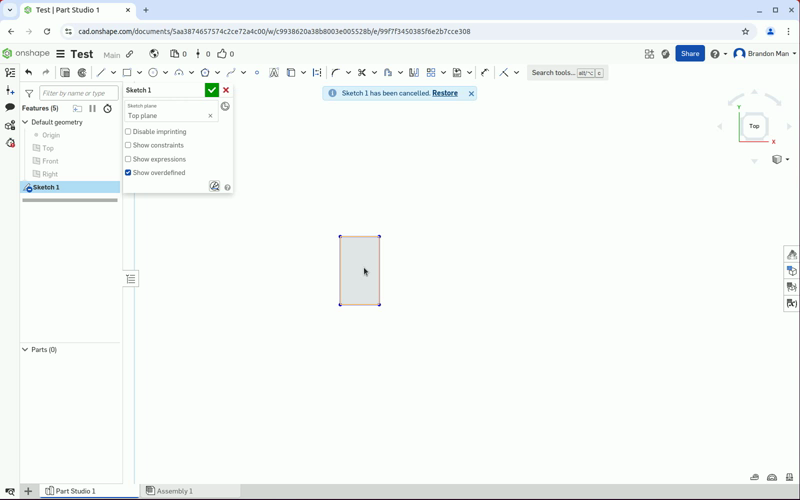
scroll(6)
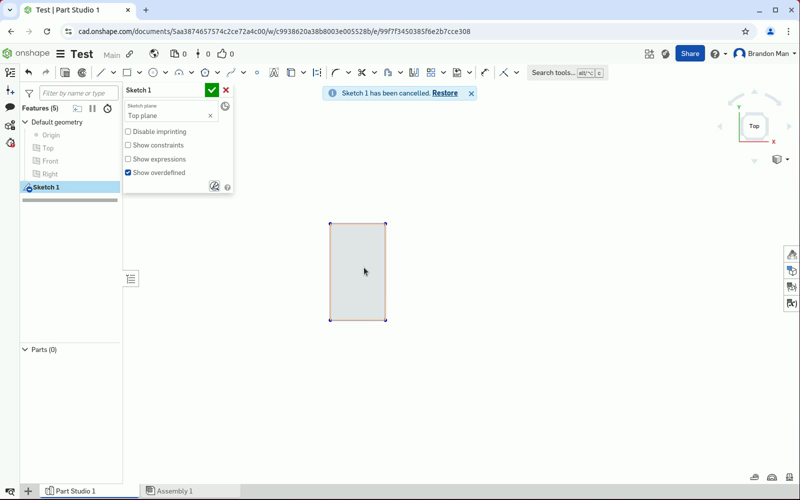
scroll(6)
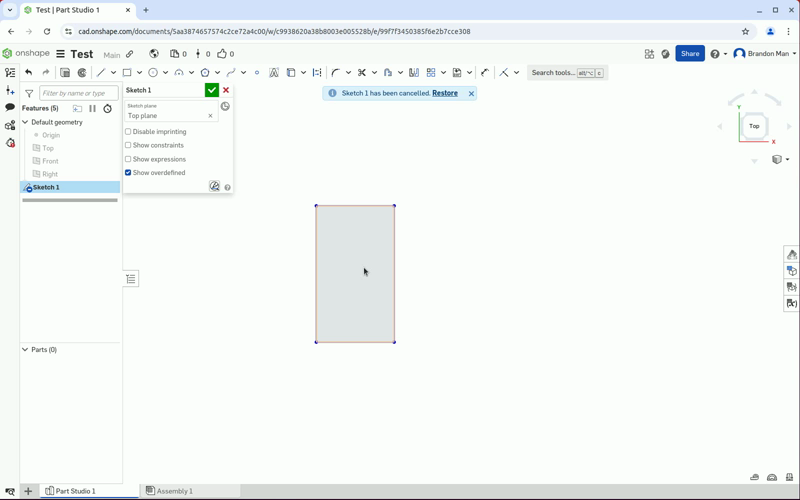
scroll(6)
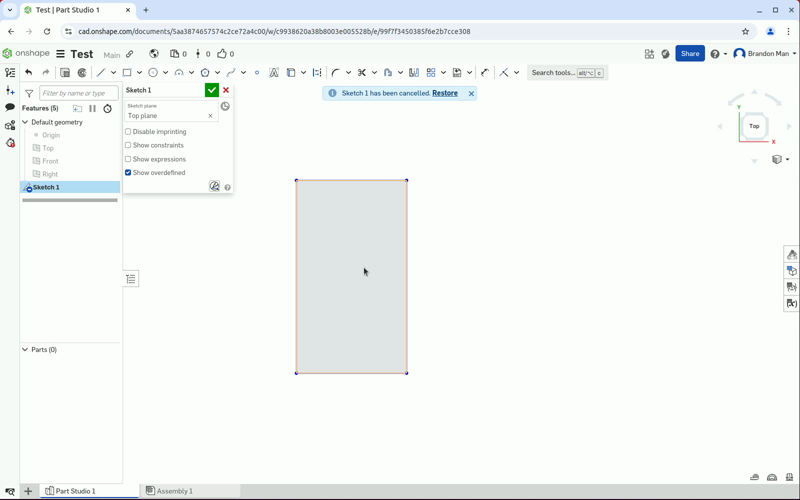
scroll(6)
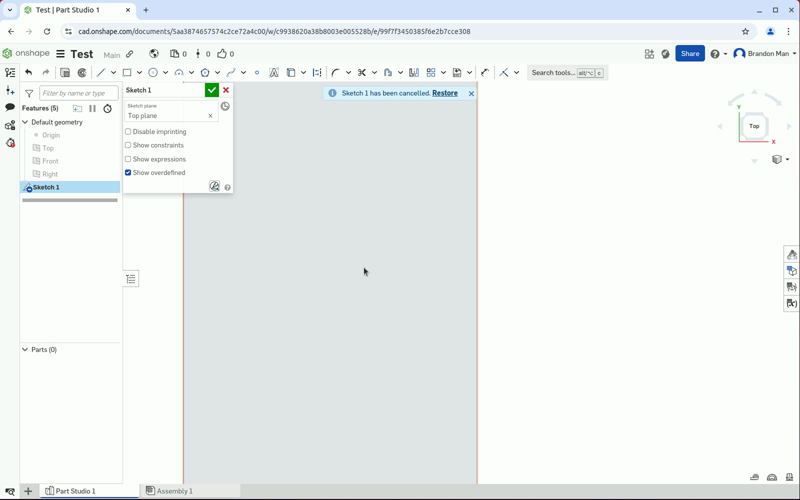
click(364, 267)
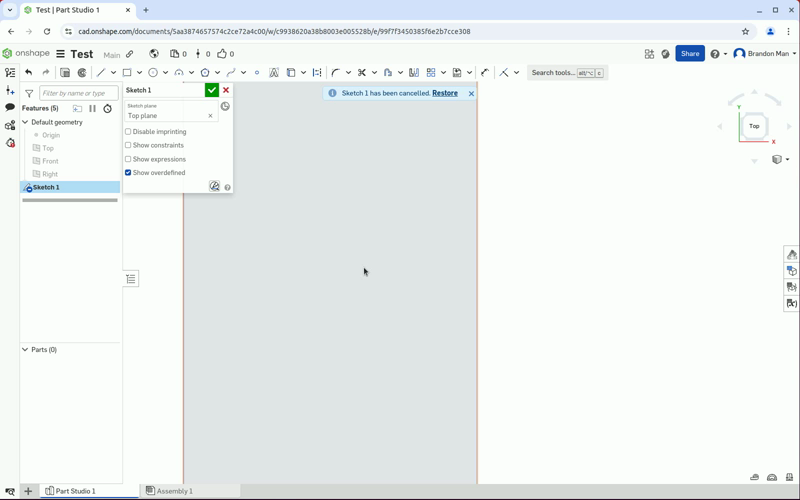
scroll(-6)
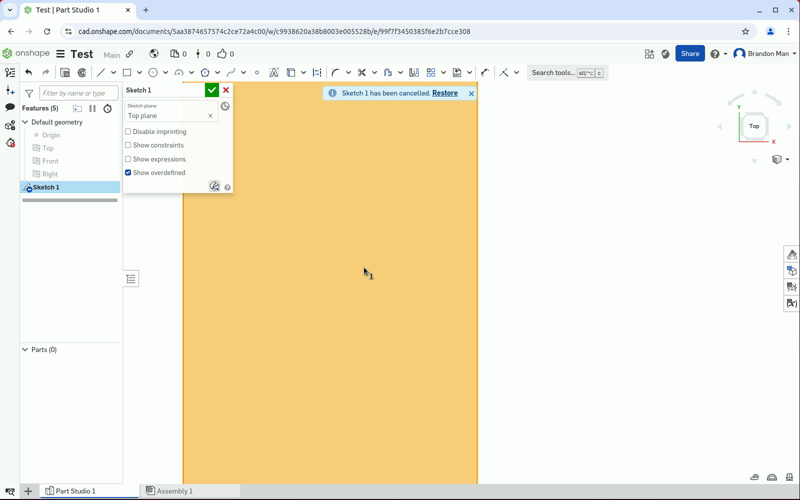
scroll(-6)
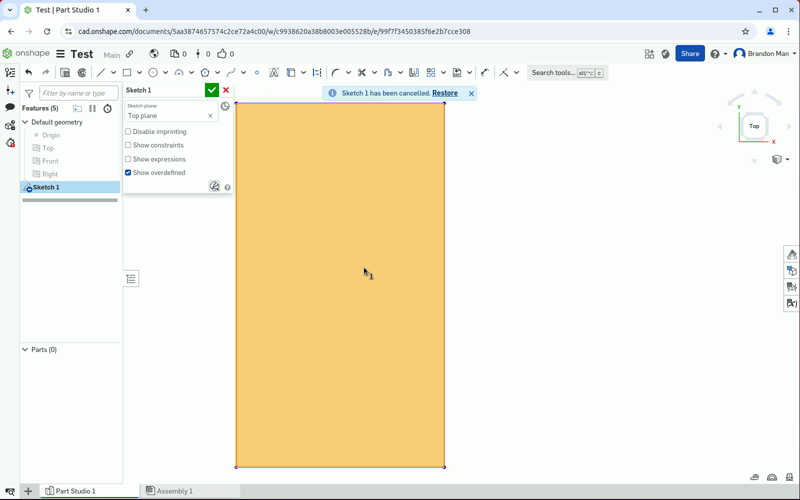
scroll(-6)
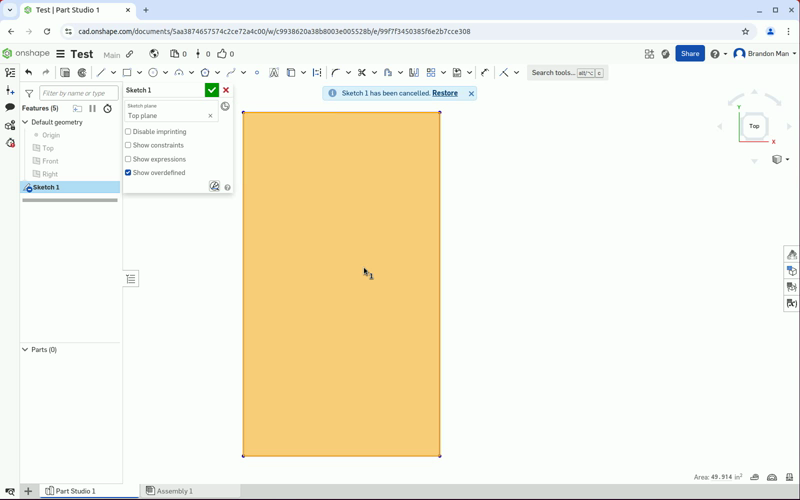
scroll(-6)
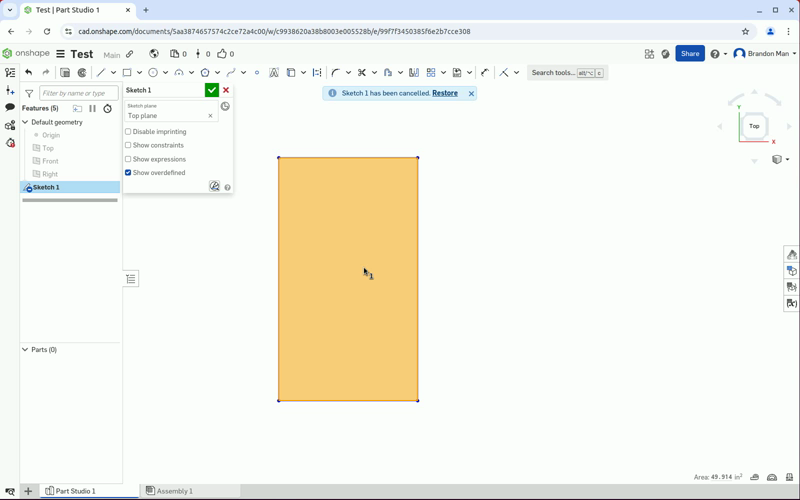
scroll(-6)
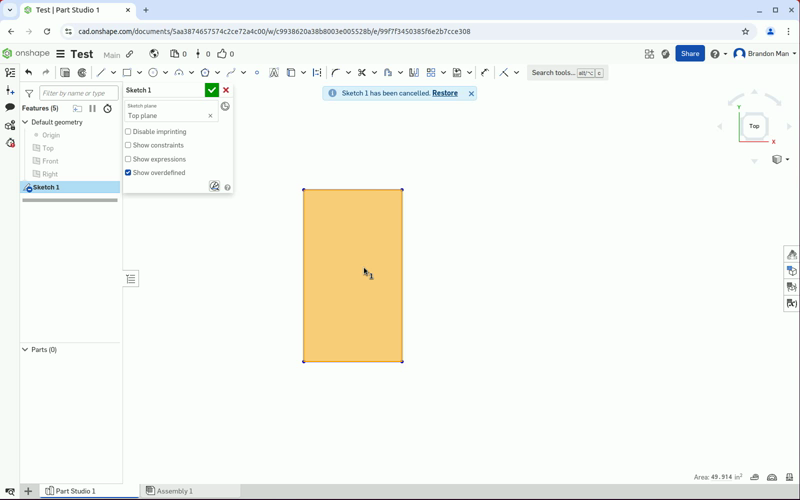
scroll(-6)
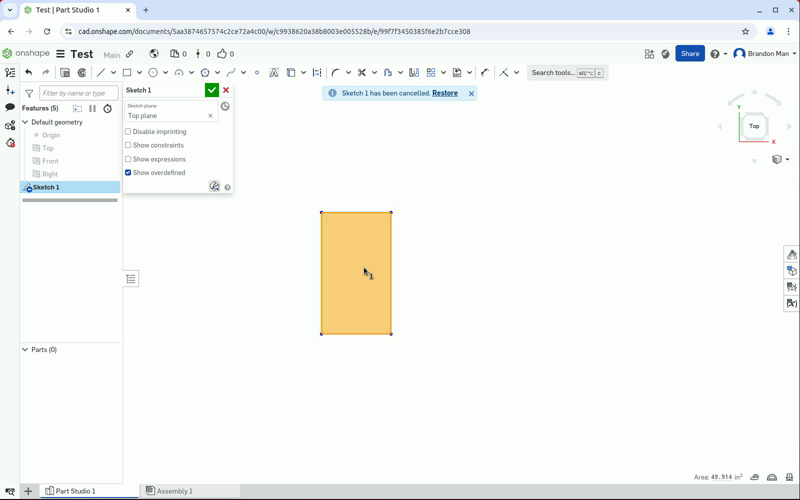
scroll(-6)
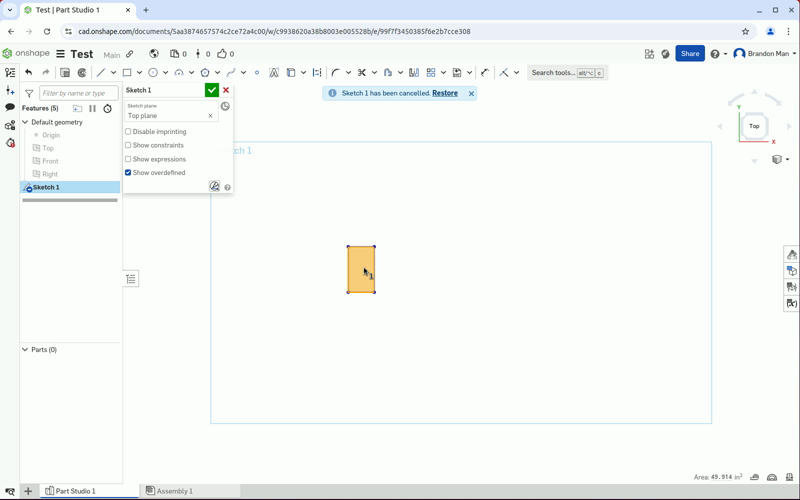
mouse_move(73, 352)
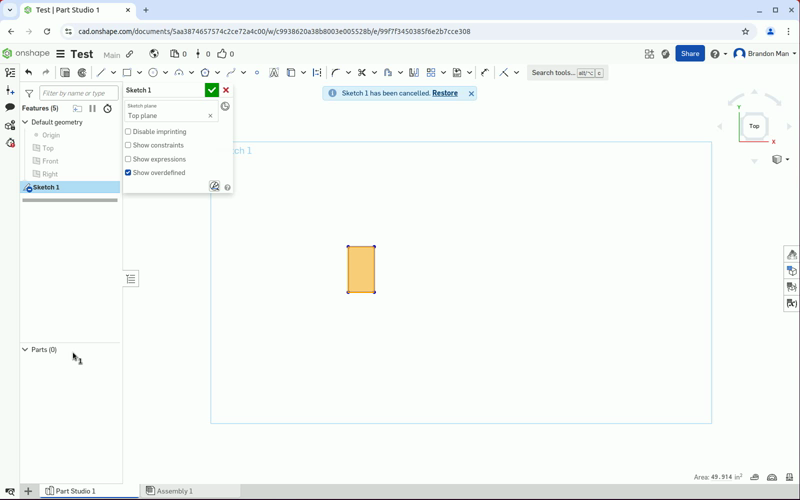
key(shift+y)
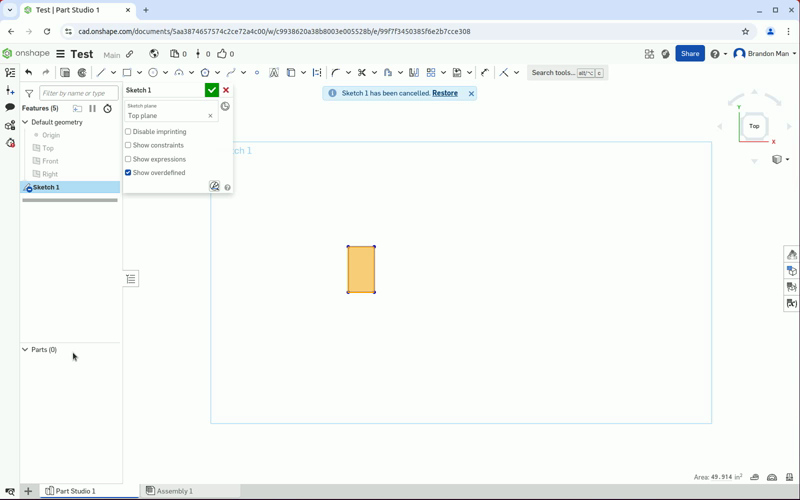
key(shift+e)
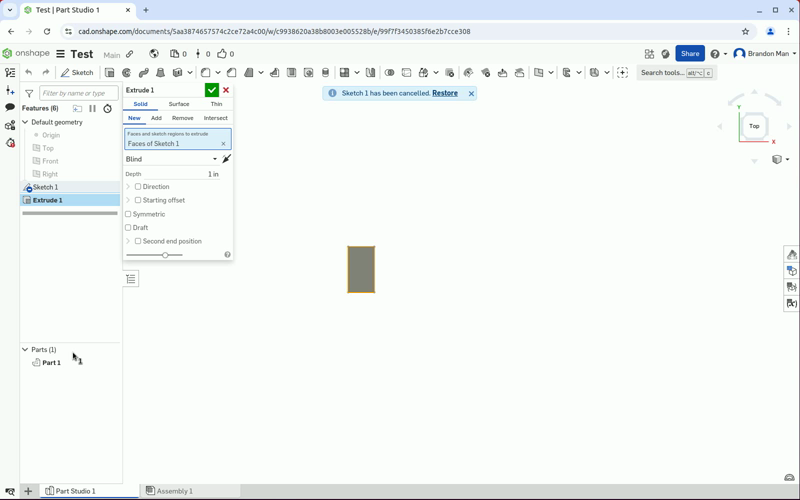
mouse_move(143, 106)
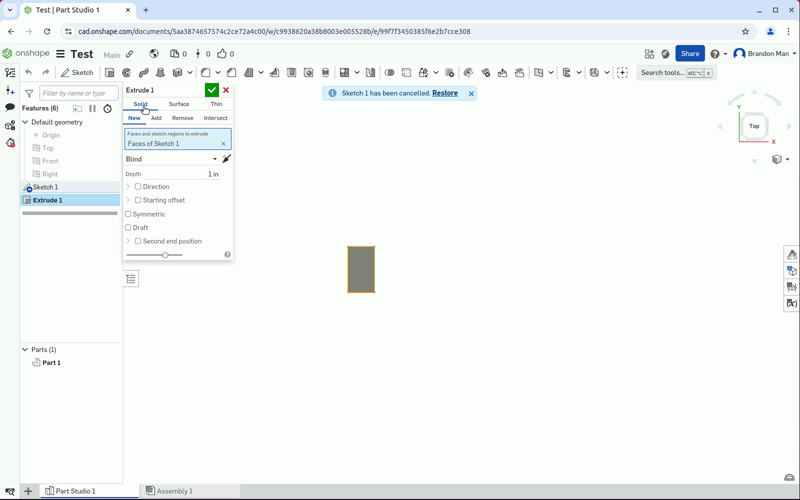
click(143, 106)
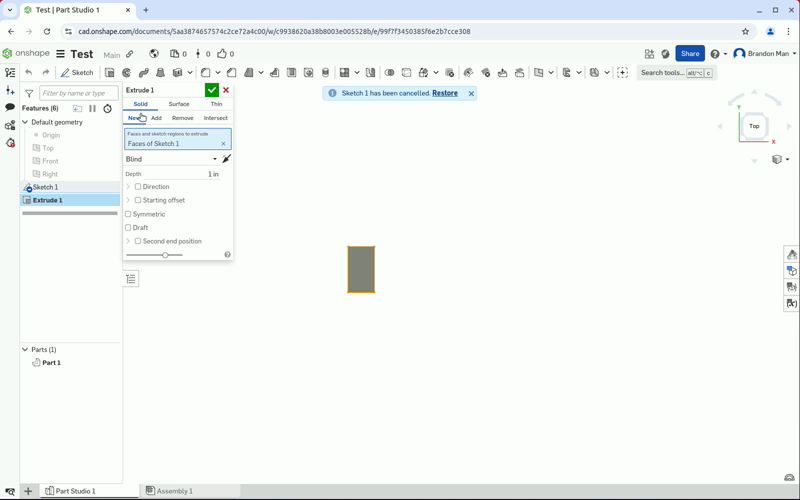
mouse_move(137, 120)
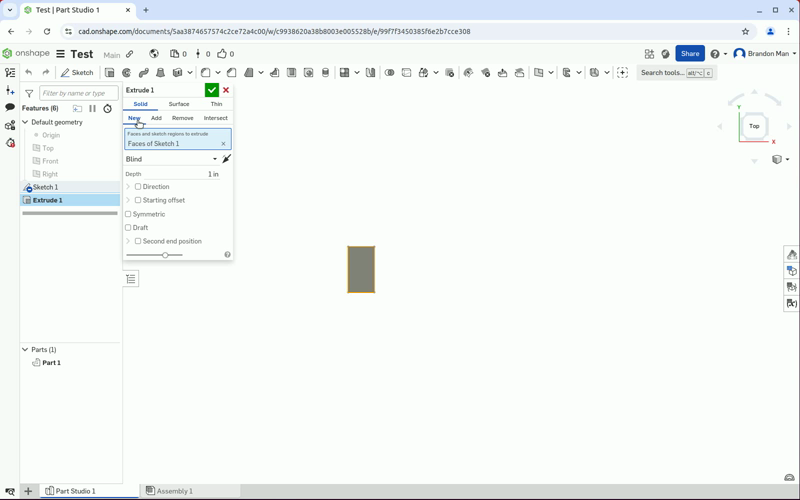
click(137, 120)
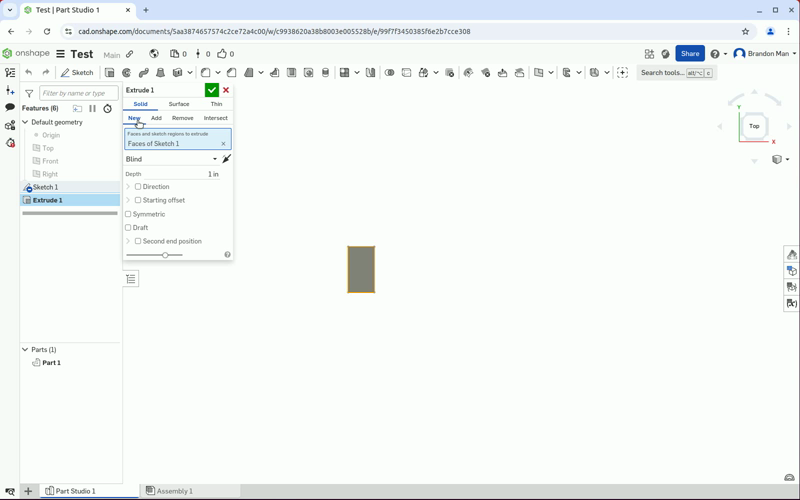
key(tab, 4)
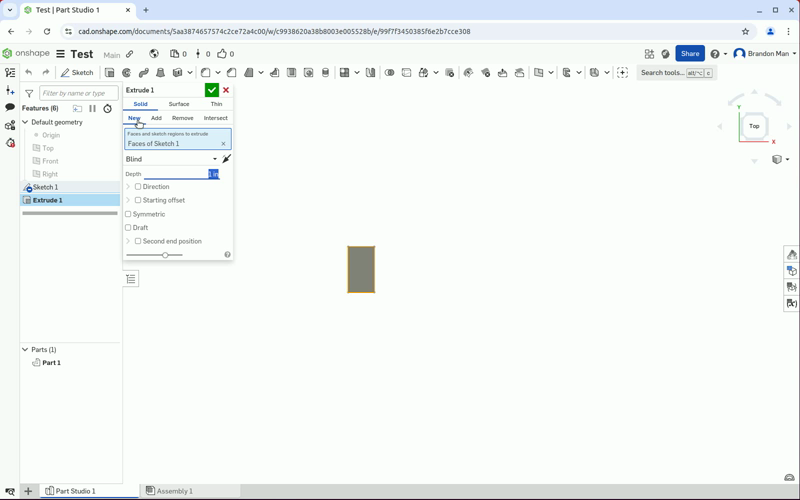
text(4.574)
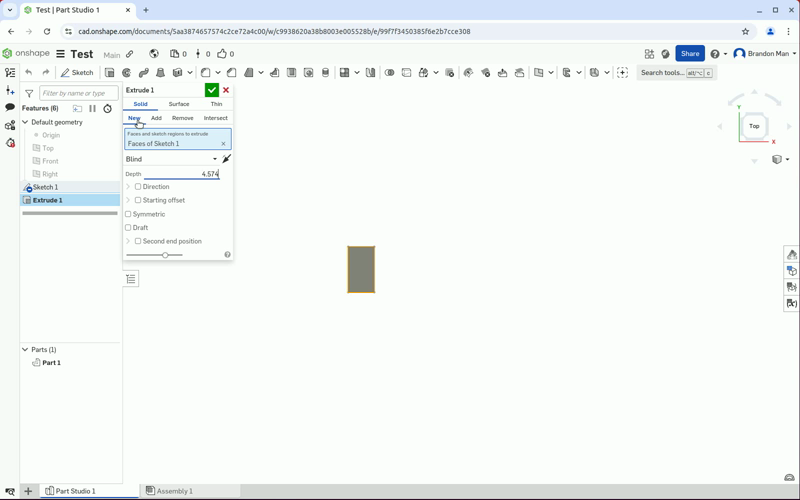
key(enter)
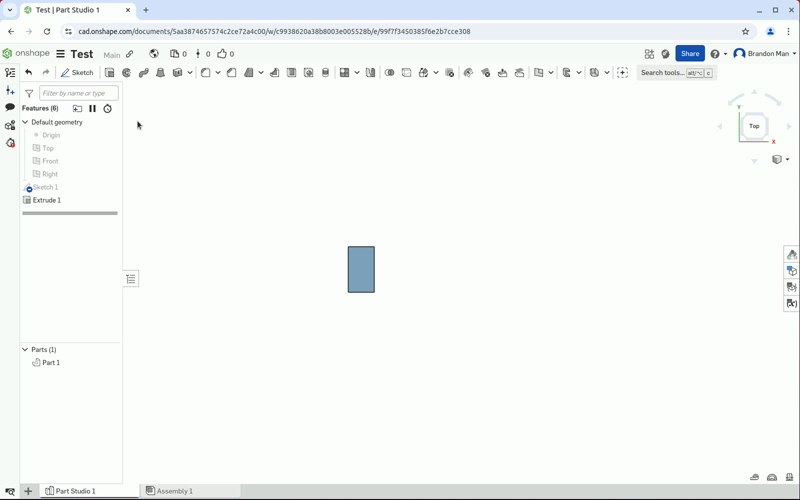
key(shift+h)
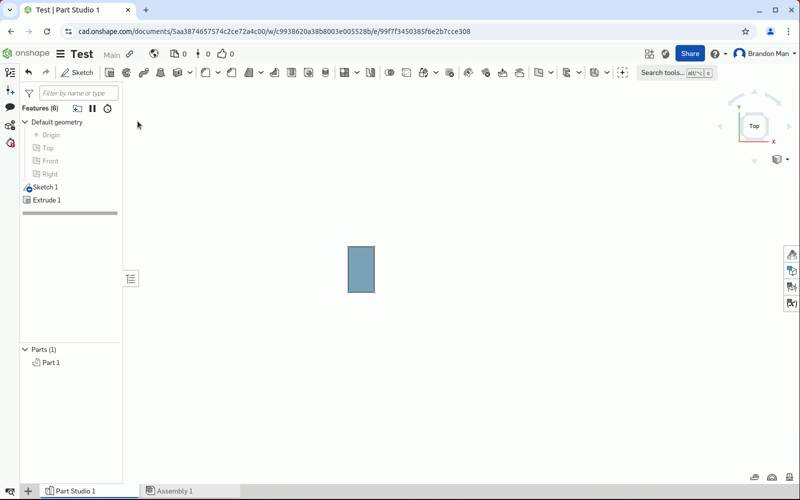
key(shift+h)
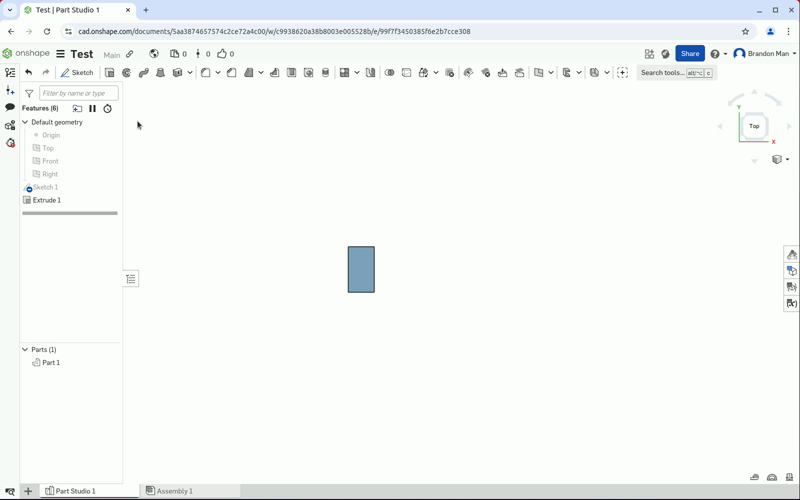
mouse_move(73, 189)
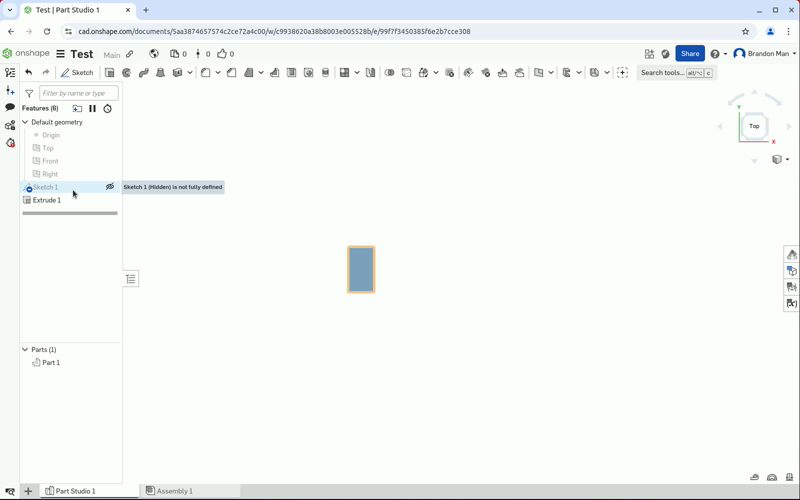
click(73, 189)
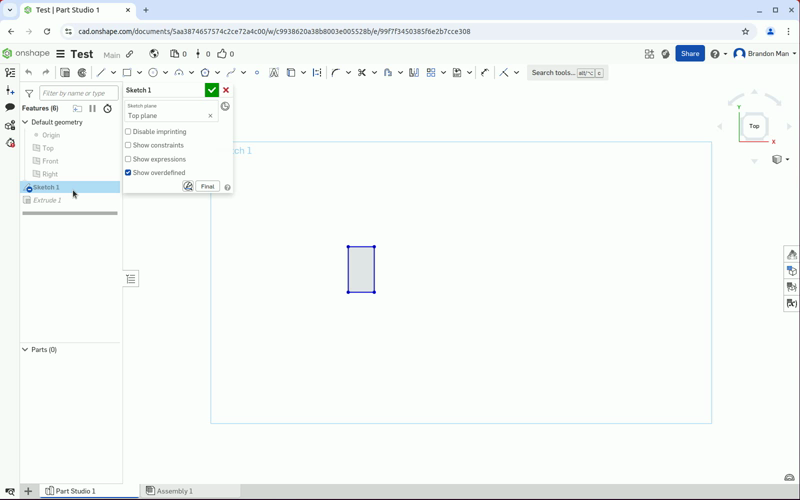
mouse_move(229, 92)
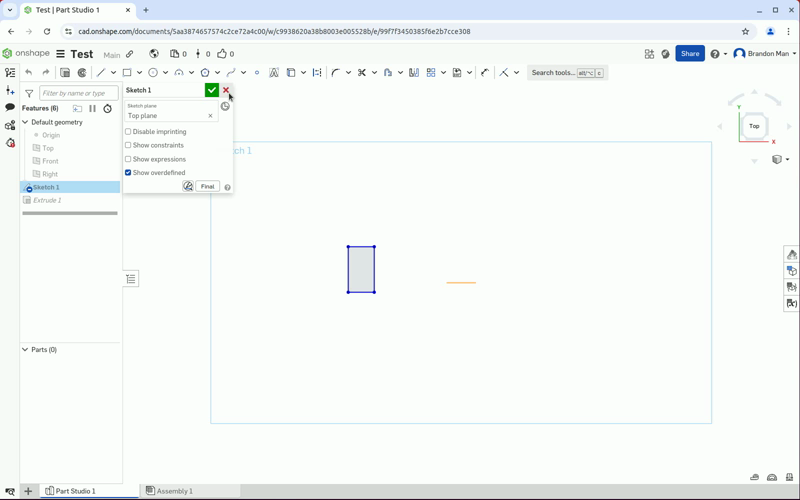
click(229, 92)
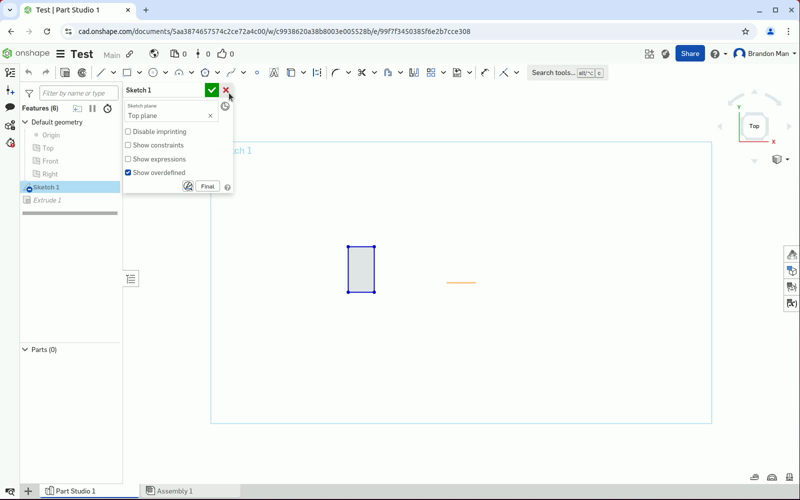
key(shift+s)
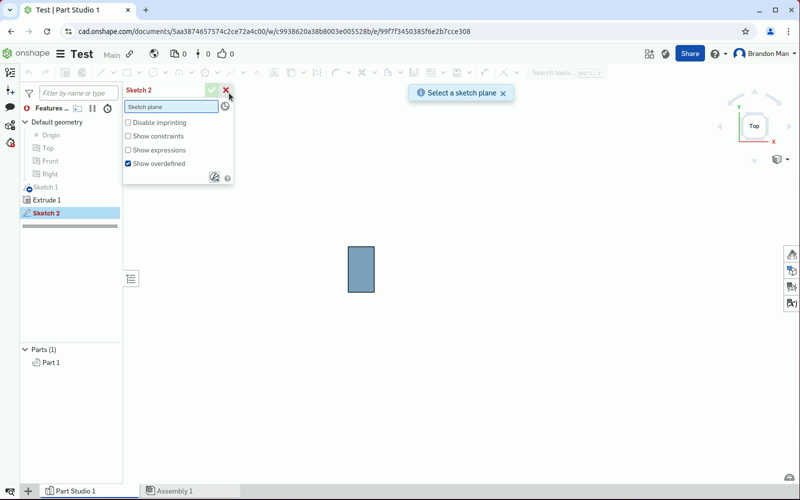
mouse_move(73, 150)
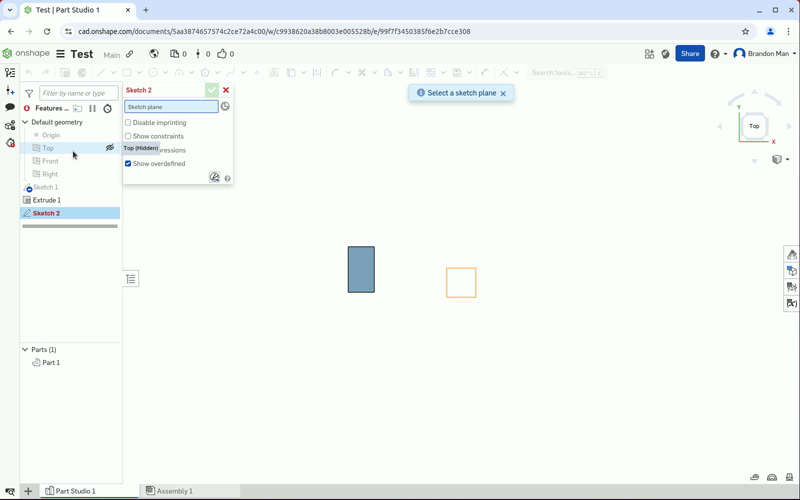
click(73, 150)
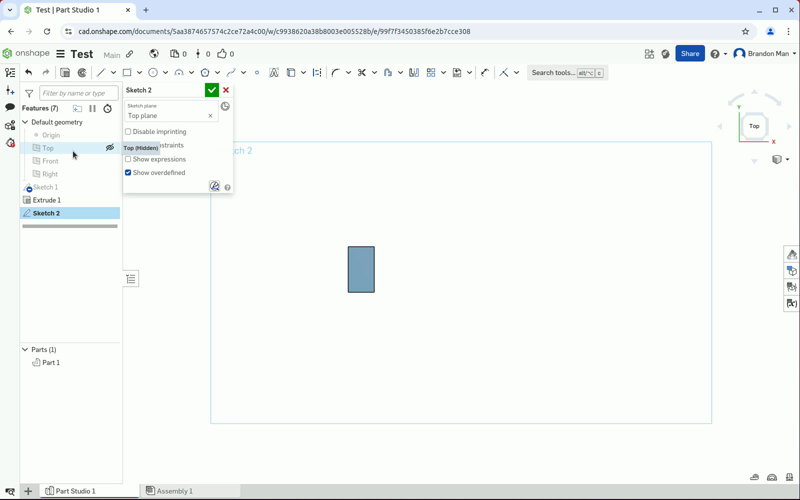
mouse_move(73, 352)
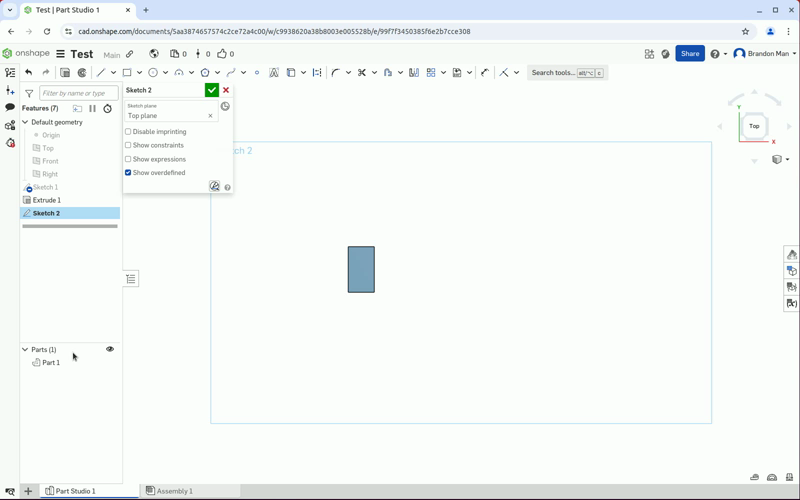
key(y)
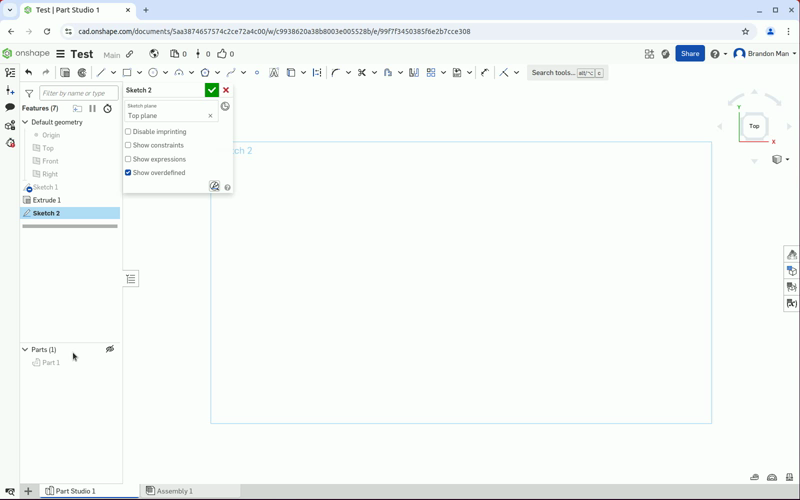
key(l)
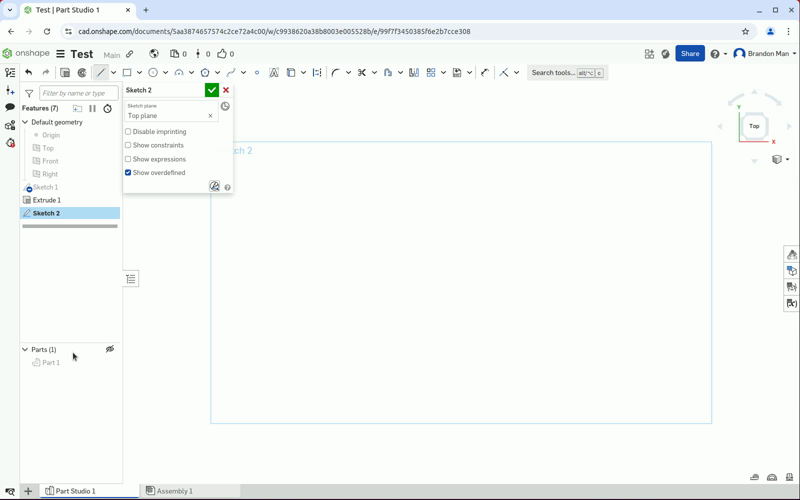
key_down(shift)
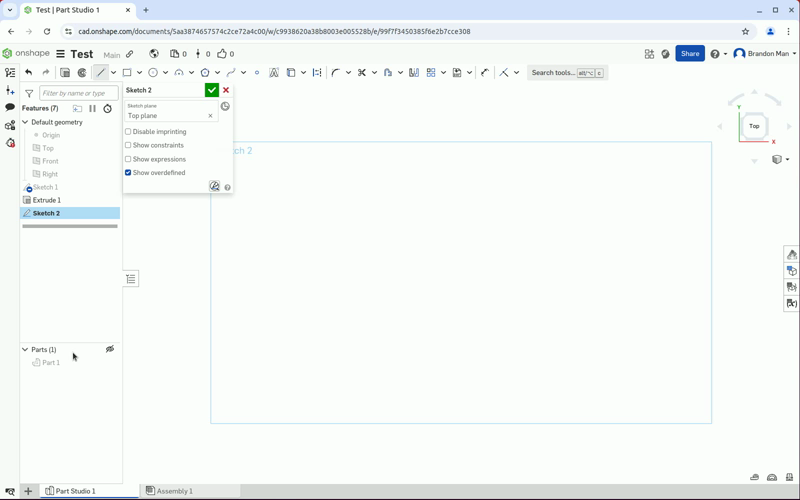
mouse_move(374, 292)
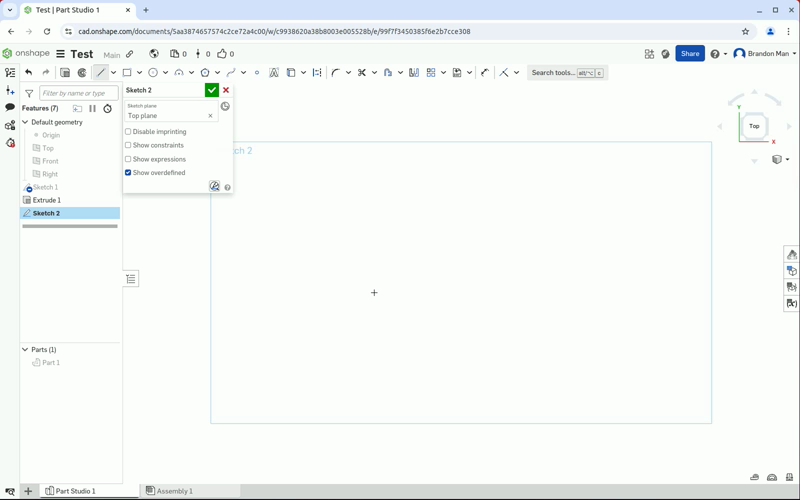
click(374, 292)
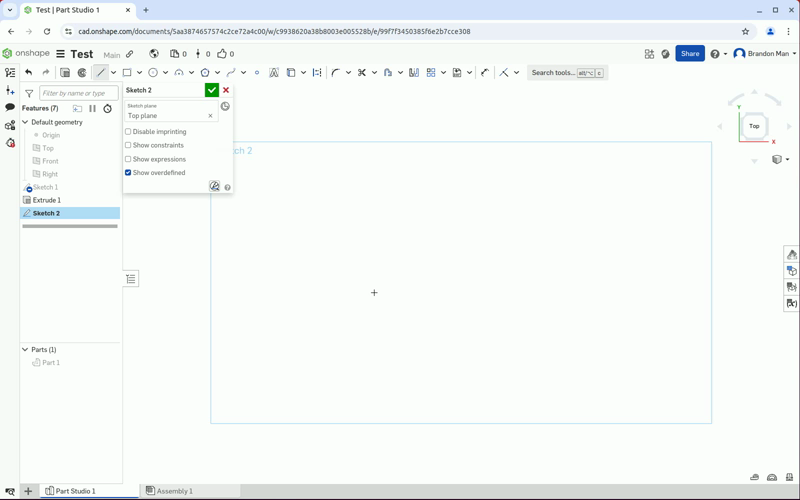
key_up(shift)
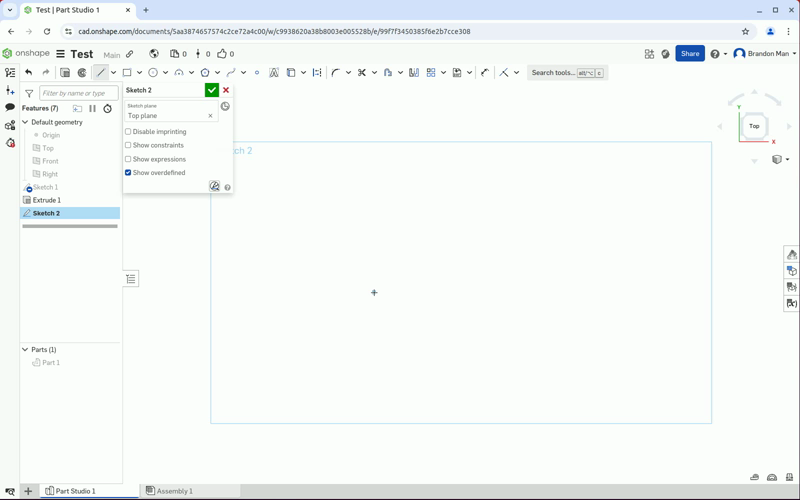
key_down(shift)
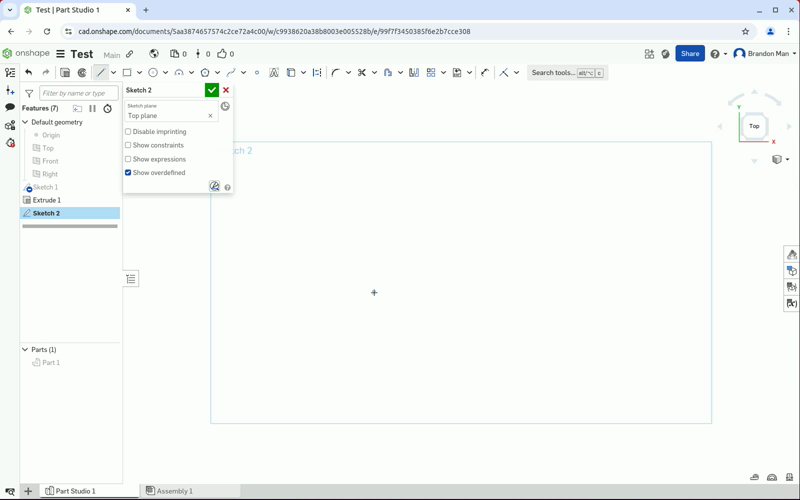
mouse_move(404, 292)
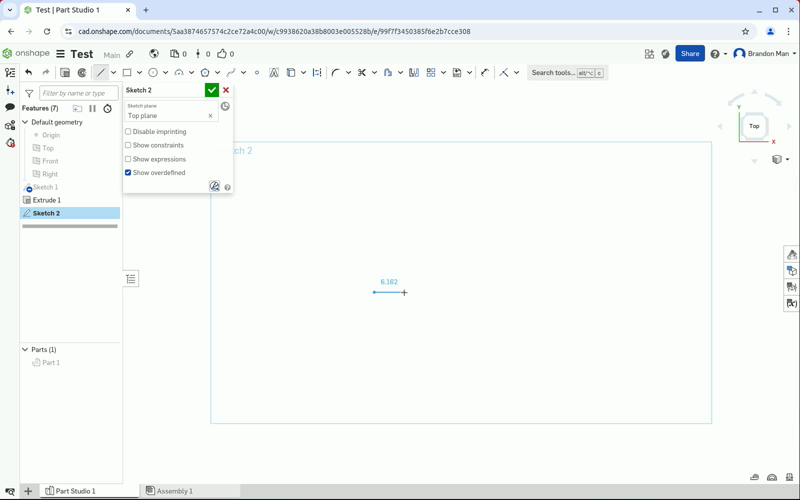
mouse_move(431, 292)
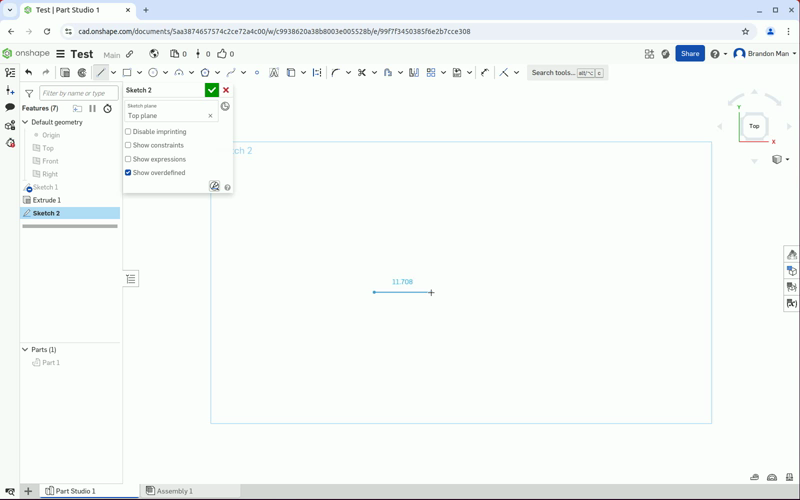
click(431, 292)
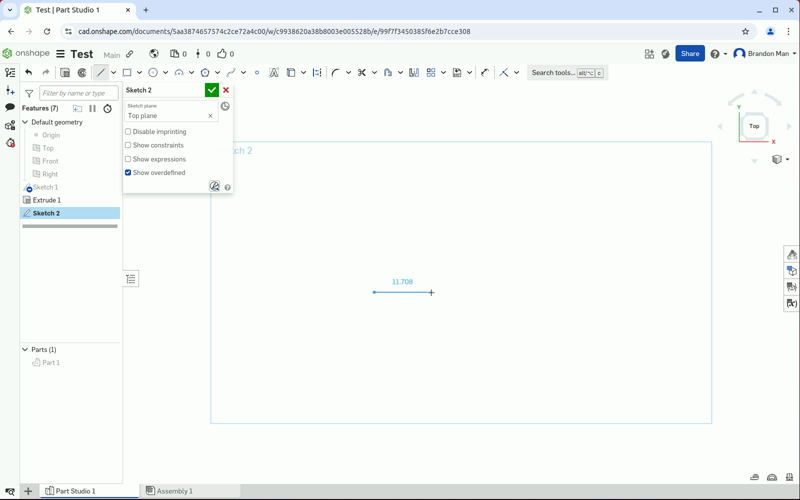
key_up(shift)
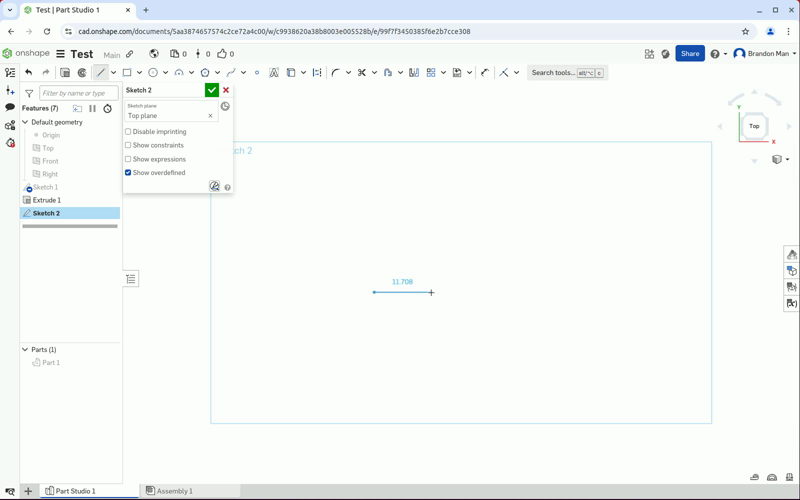
key_down(shift)
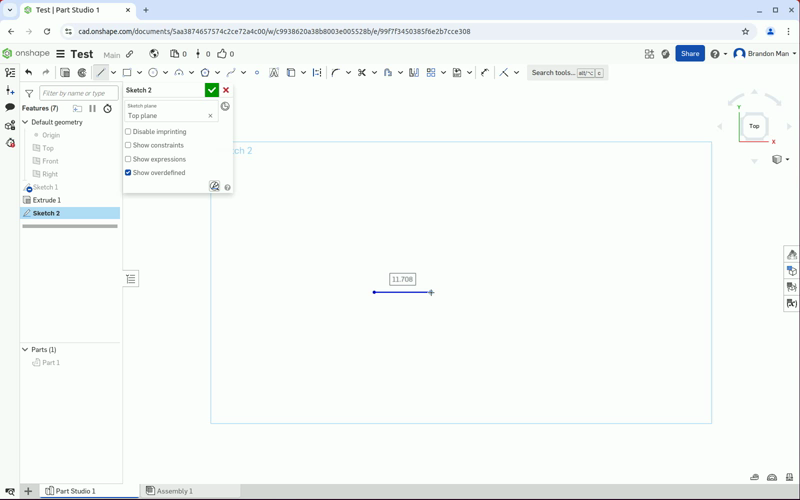
mouse_move(461, 292)
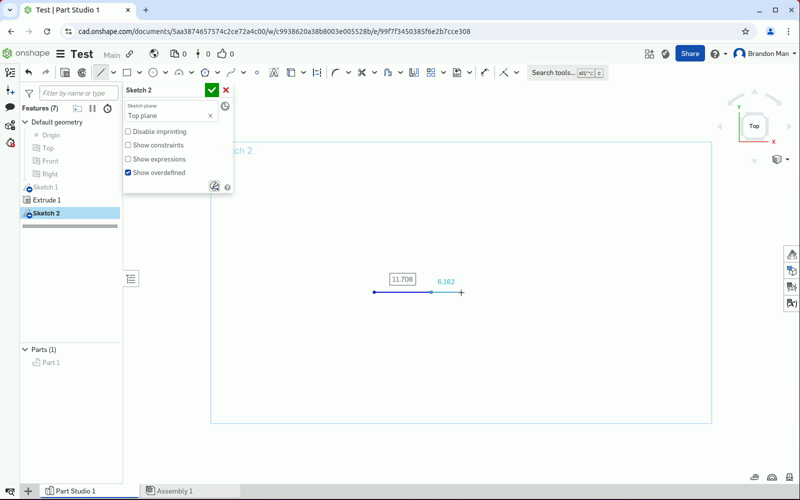
mouse_move(431, 234)
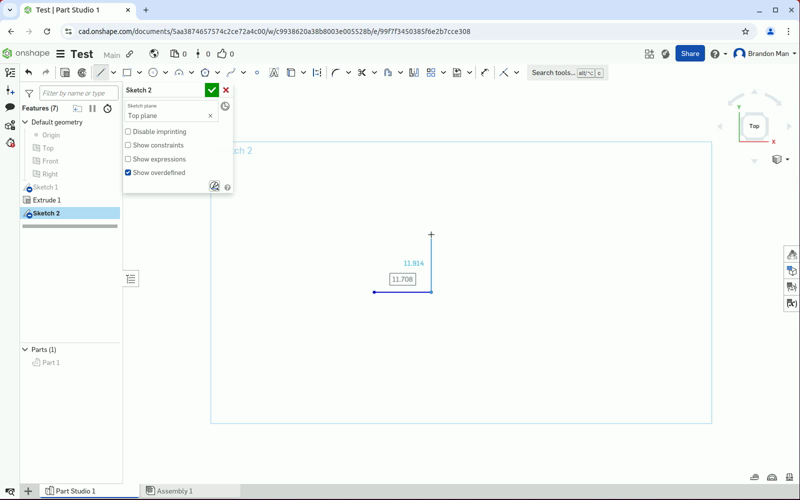
click(431, 234)
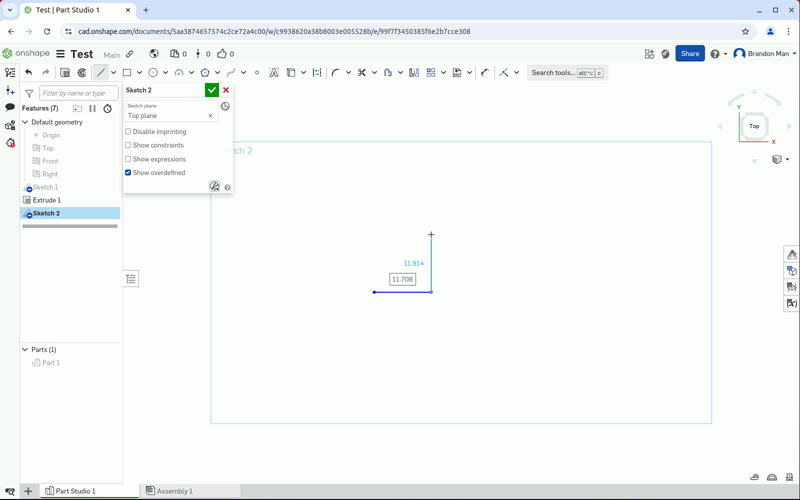
key_up(shift)
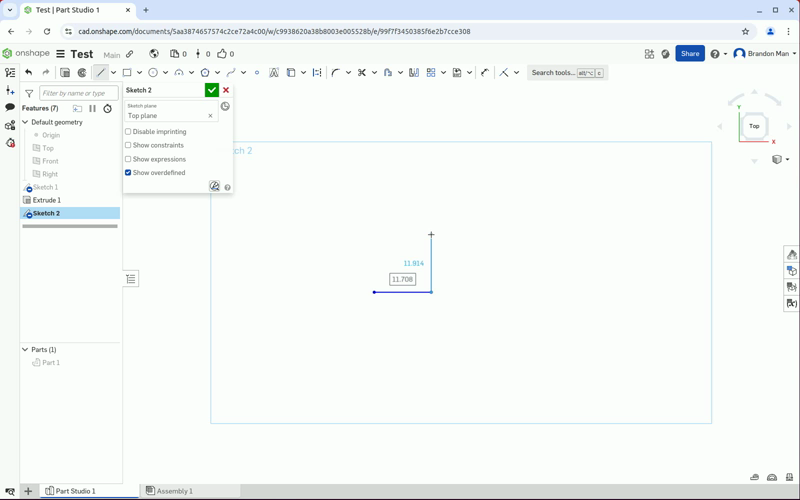
key_down(shift)
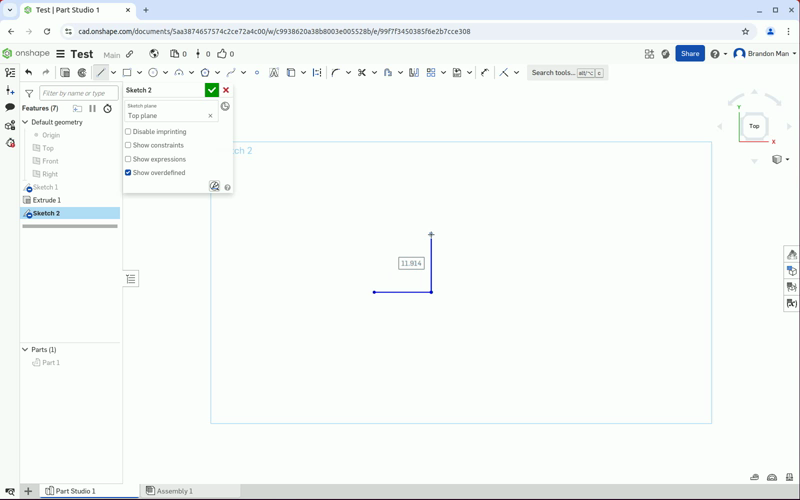
mouse_move(461, 234)
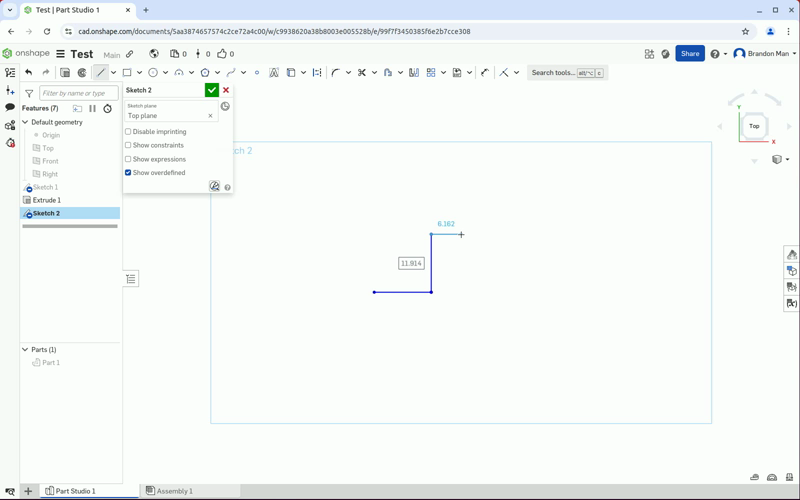
mouse_move(374, 234)
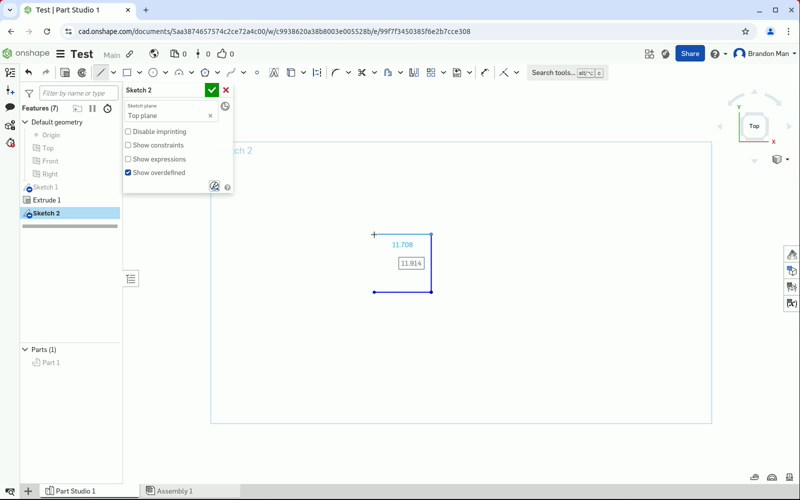
click(374, 234)
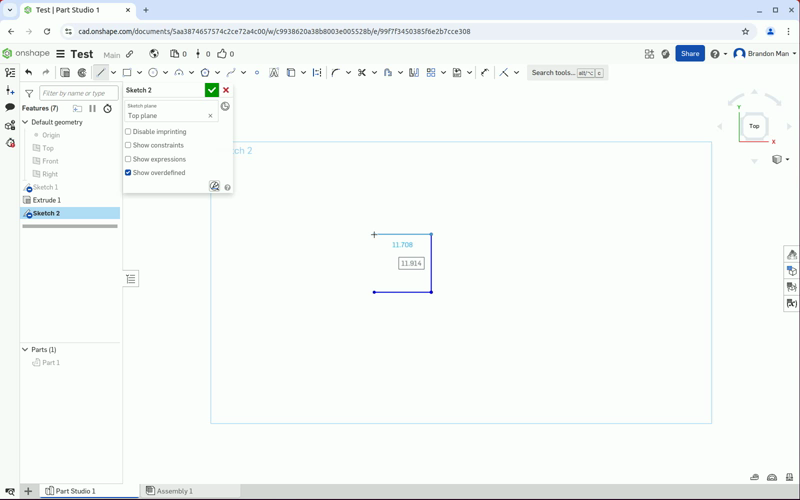
key_up(shift)
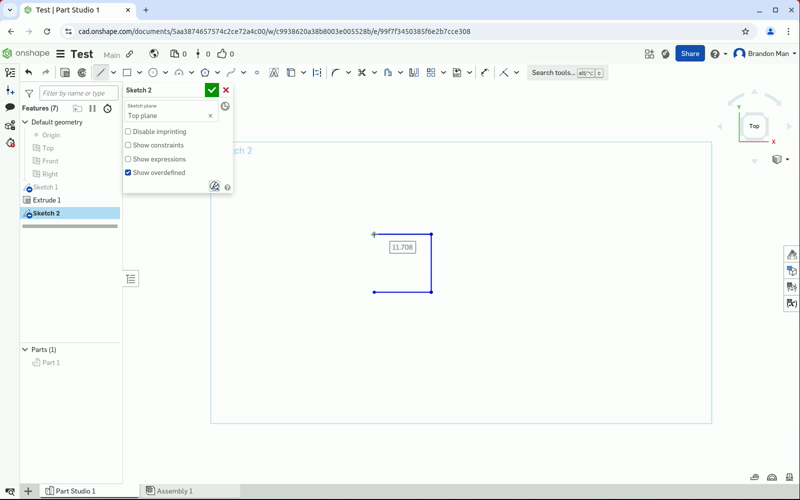
key_down(shift)
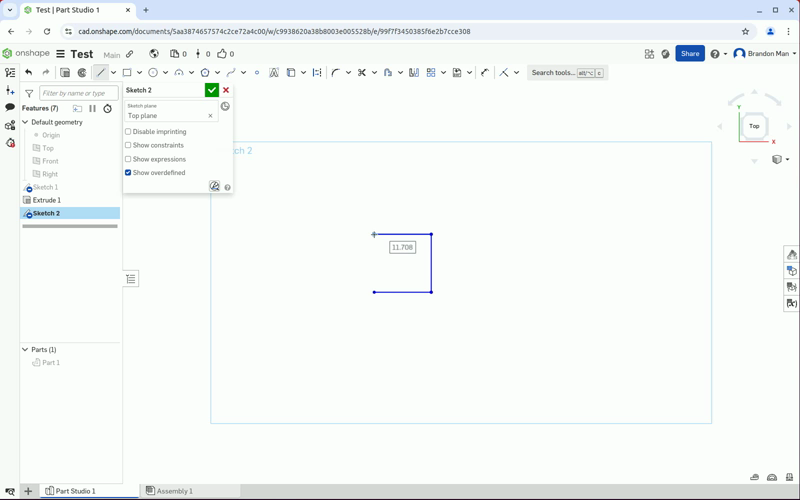
mouse_move(404, 234)
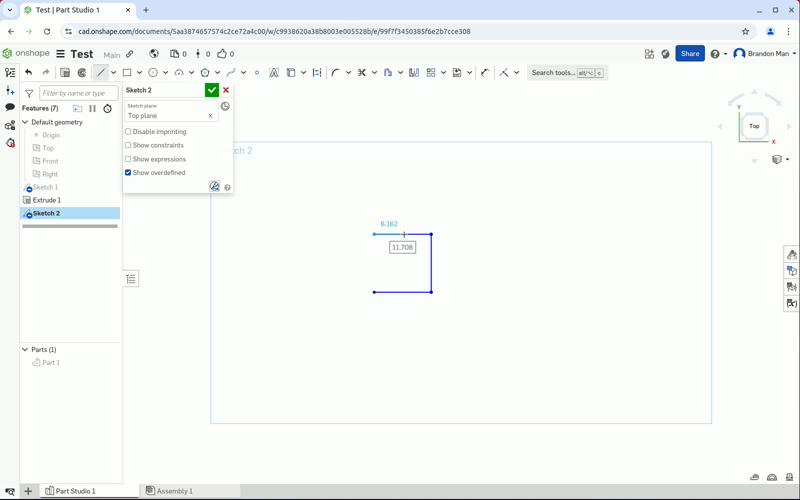
mouse_move(374, 246)
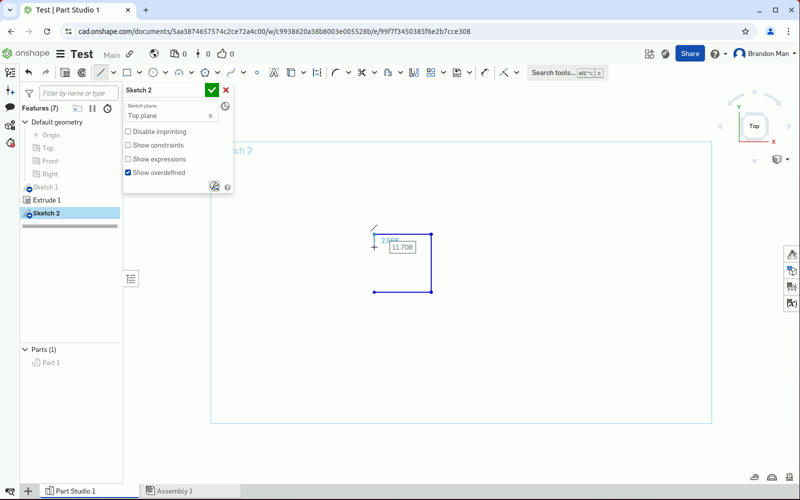
click(374, 246)
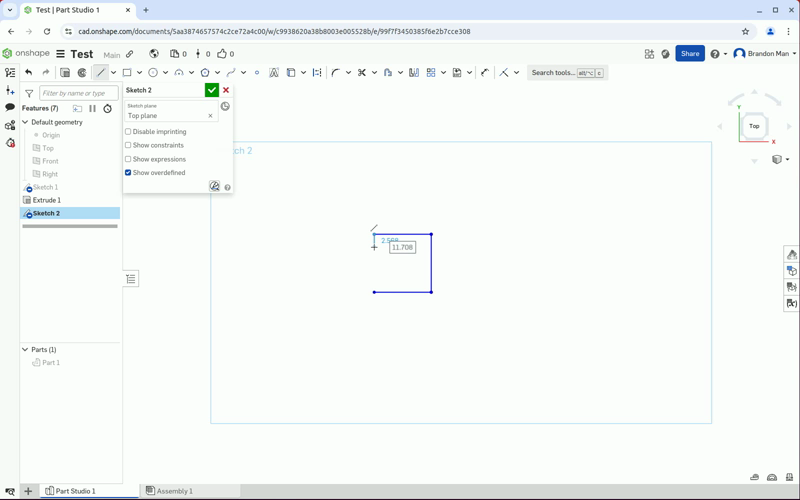
key_up(shift)
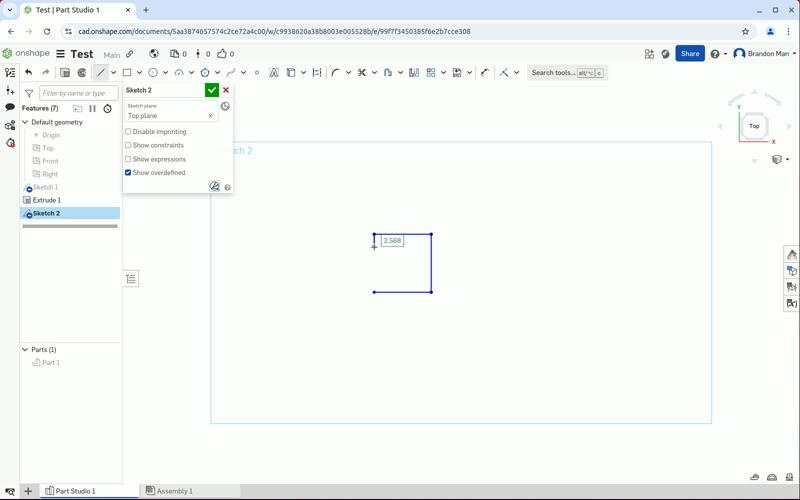
mouse_move(404, 246)
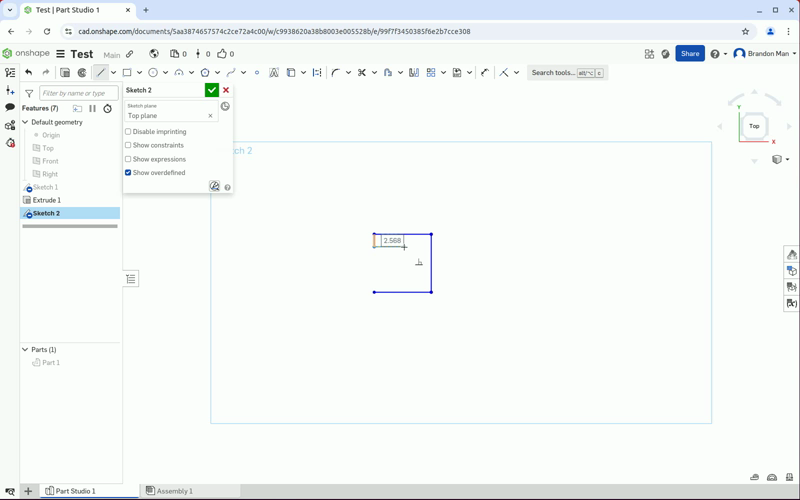
key_down(shift)
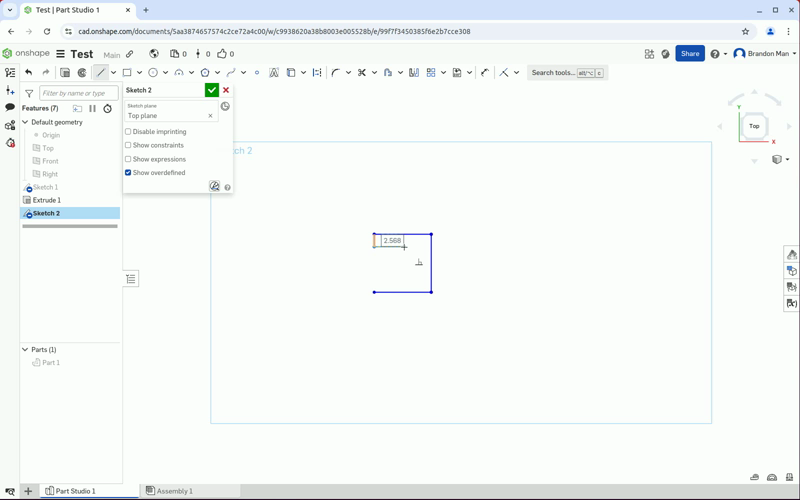
mouse_move(374, 292)
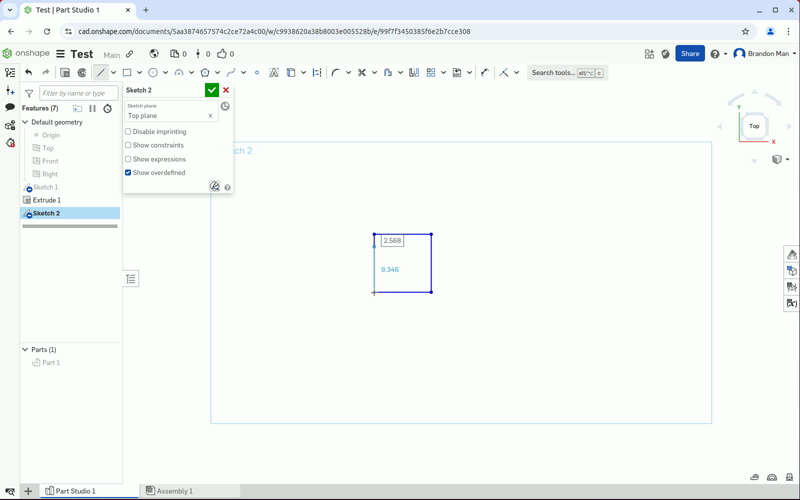
key_up(shift)
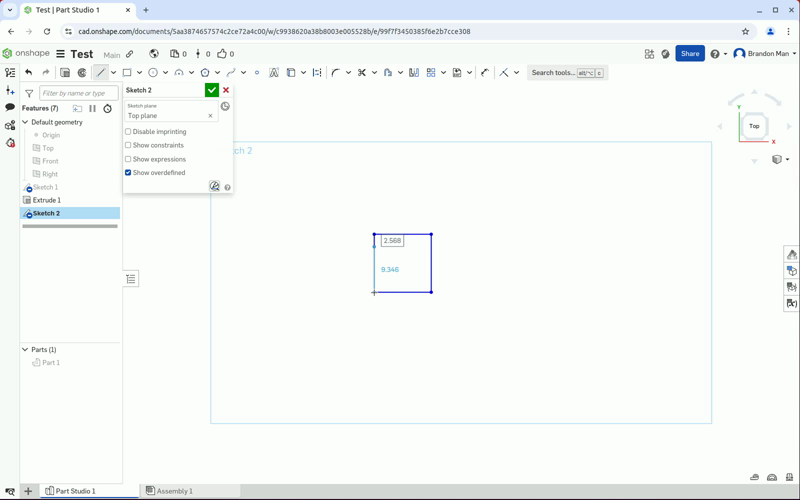
click(374, 292)
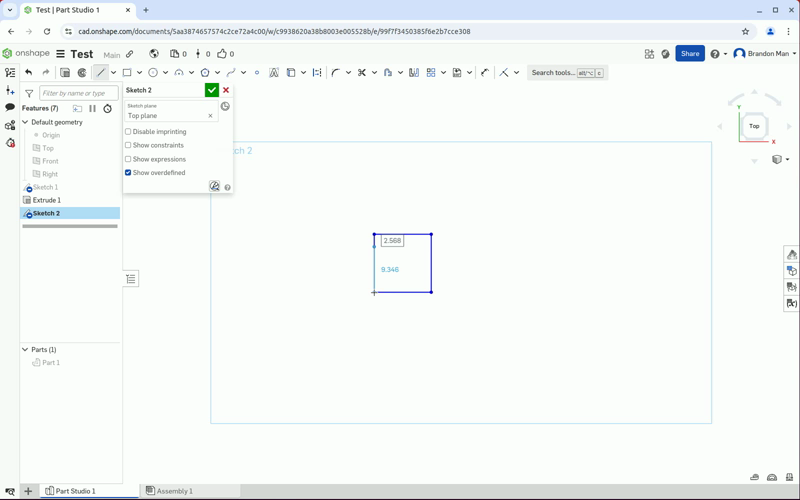
key(esc)
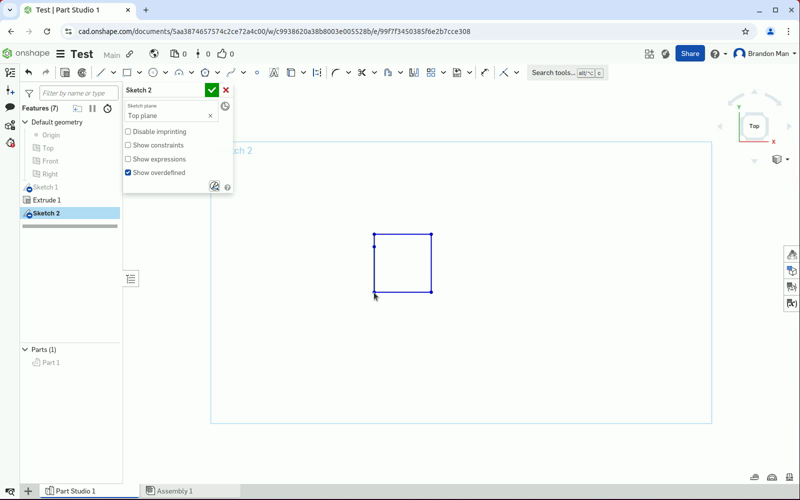
mouse_move(402, 244)
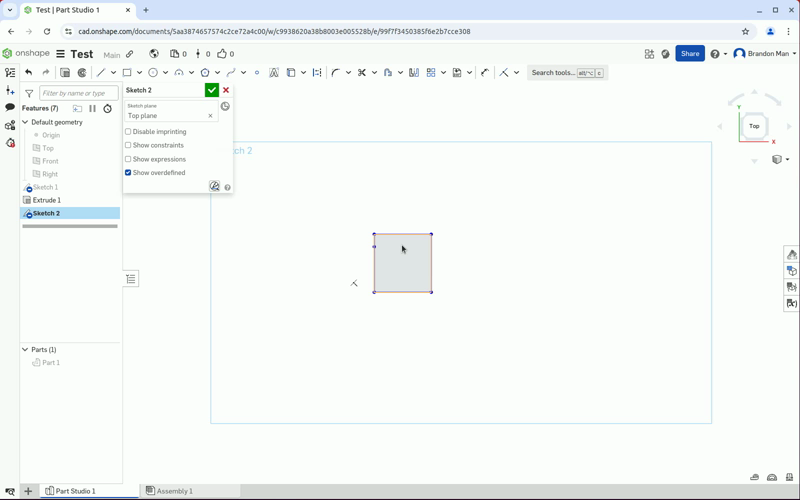
click(402, 244)
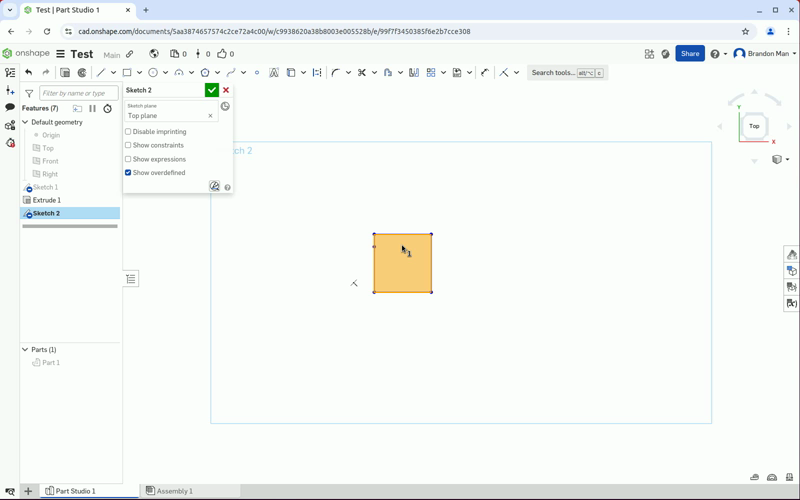
mouse_move(73, 352)
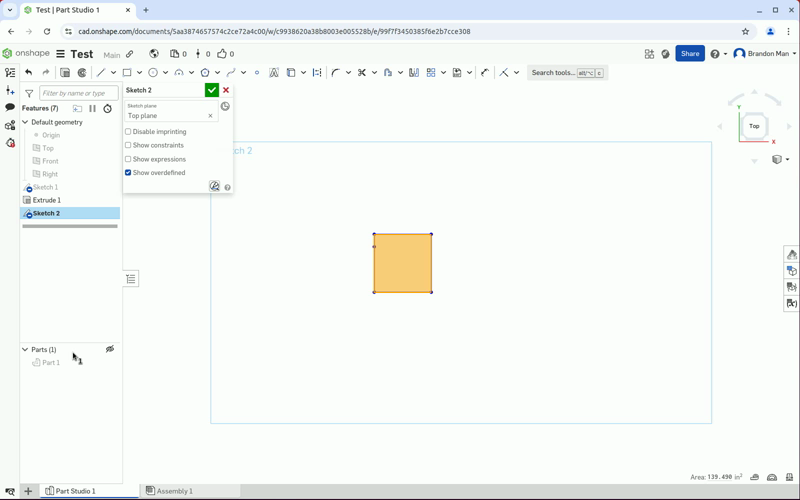
key(shift+y)
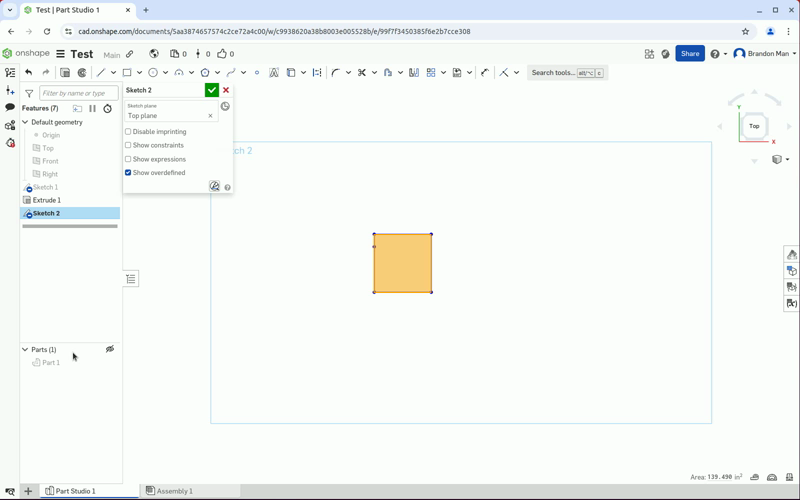
key(shift+e)
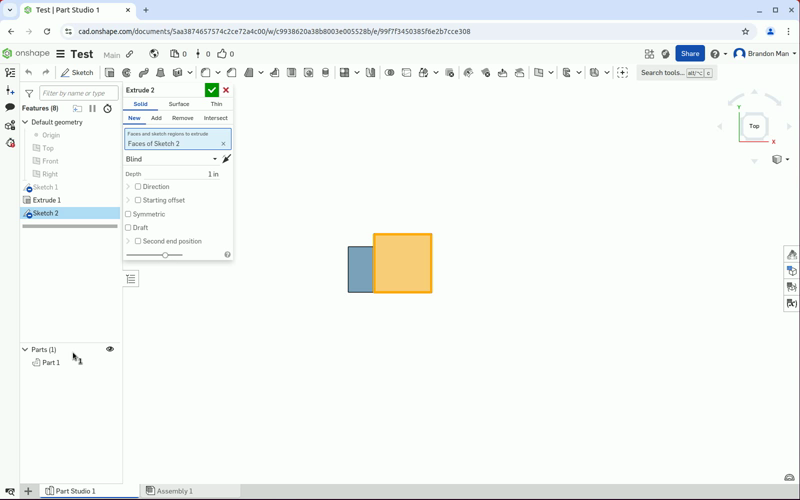
mouse_move(143, 106)
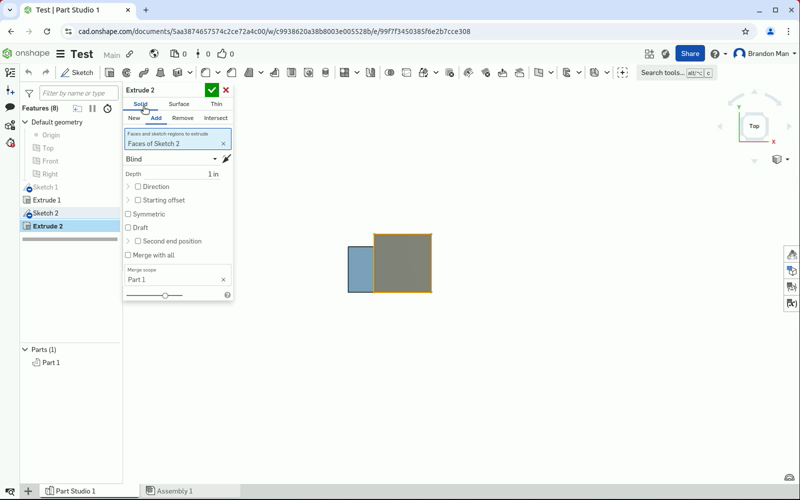
click(143, 106)
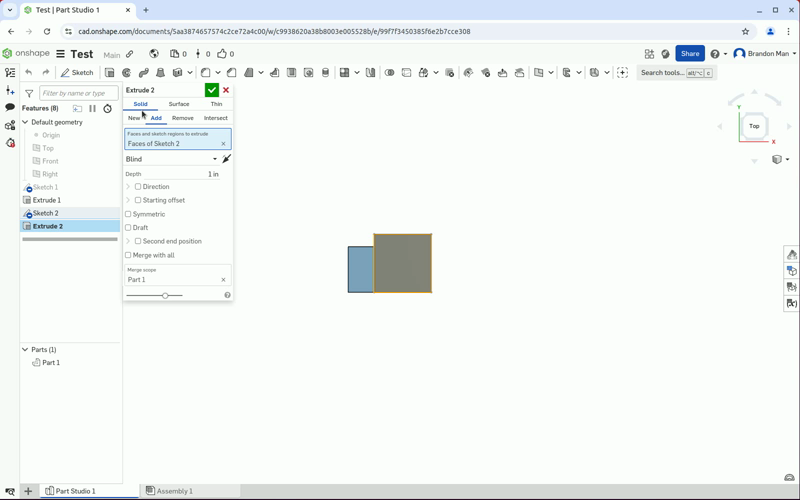
mouse_move(137, 120)
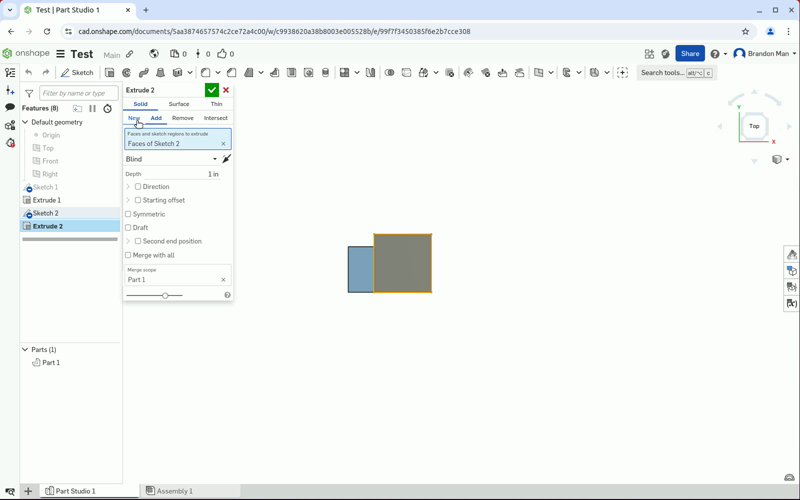
click(137, 120)
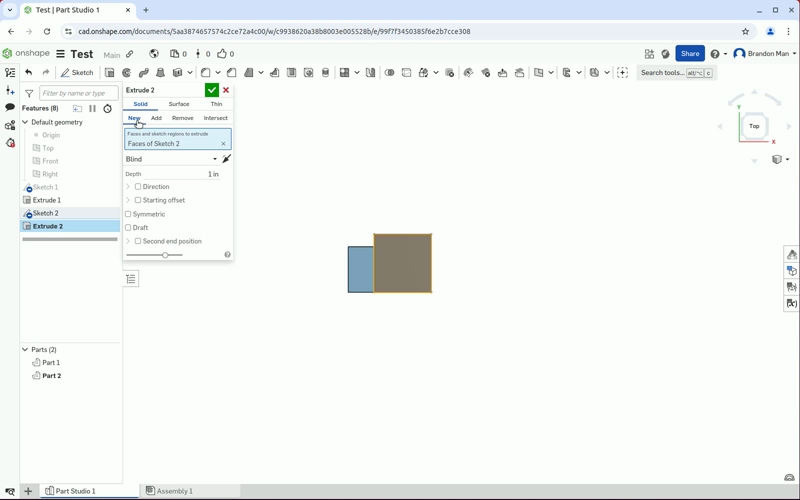
key(tab, 4)
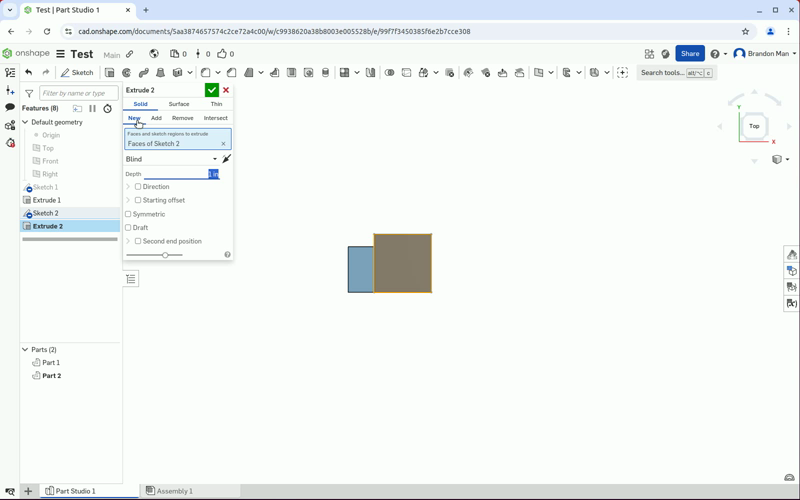
text(4.574)
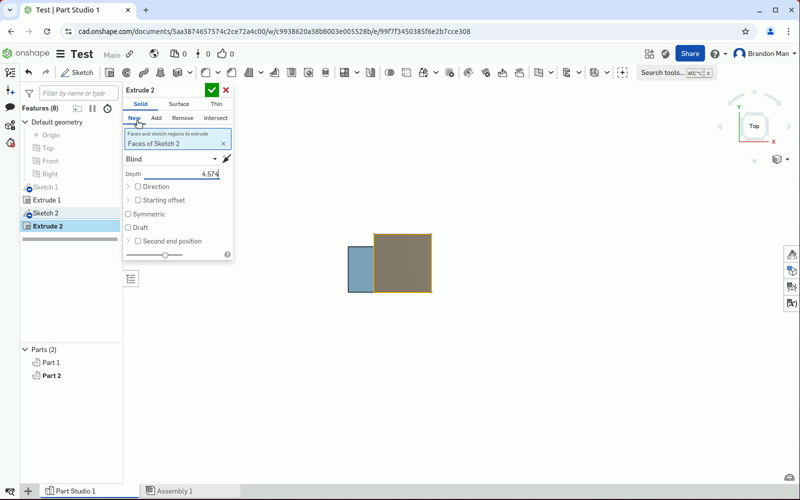
key(enter)
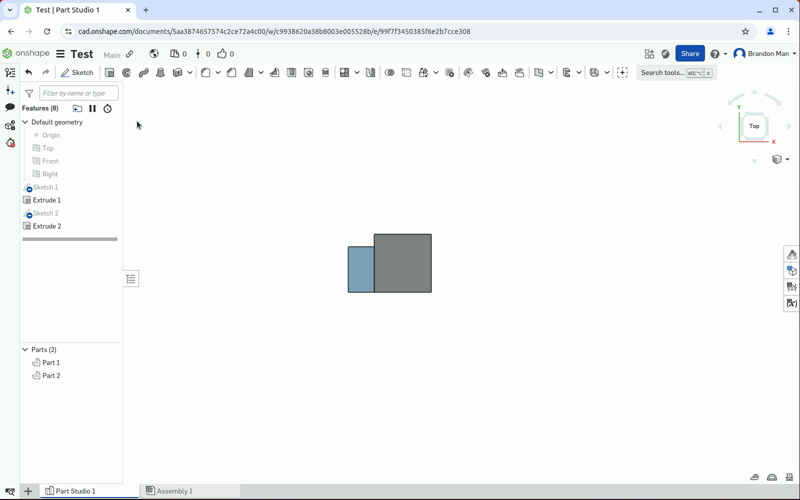
key(shift+h)
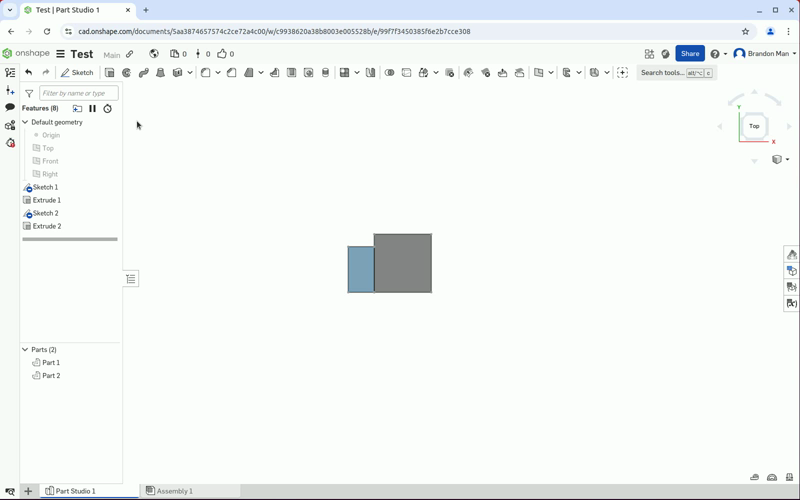
key(shift+h)
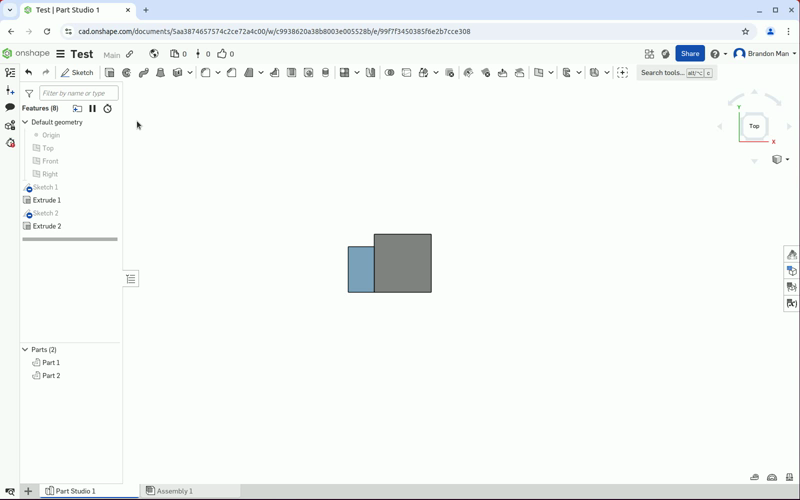
mouse_move(73, 189)
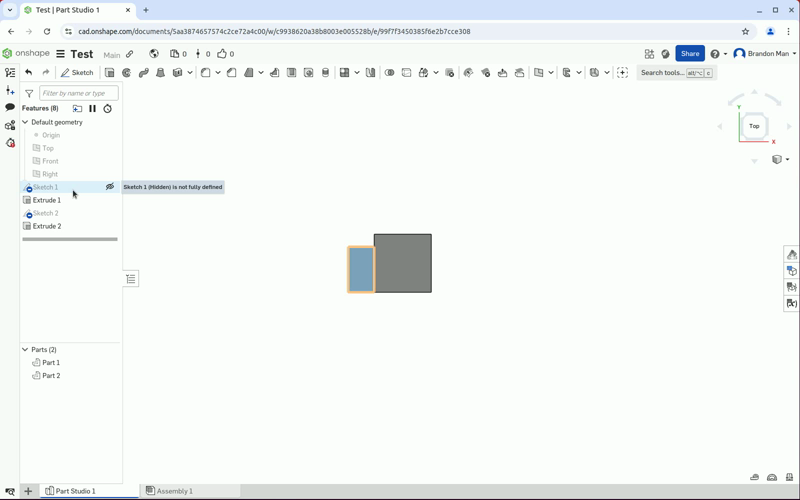
click(73, 189)
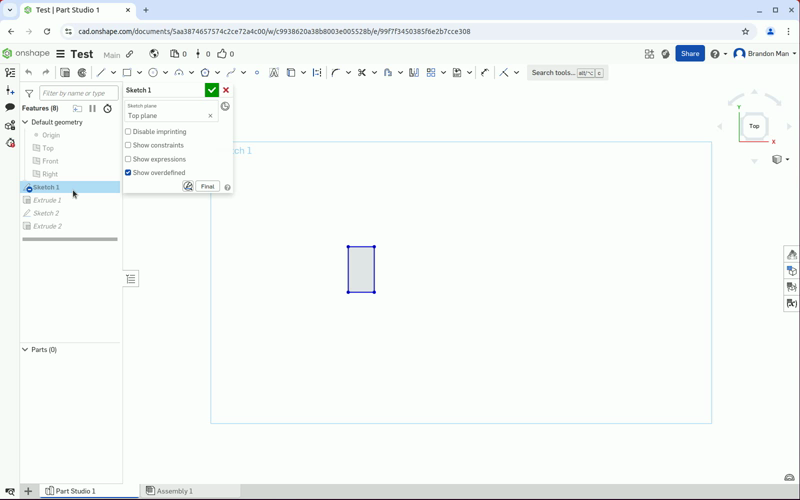
mouse_move(229, 92)
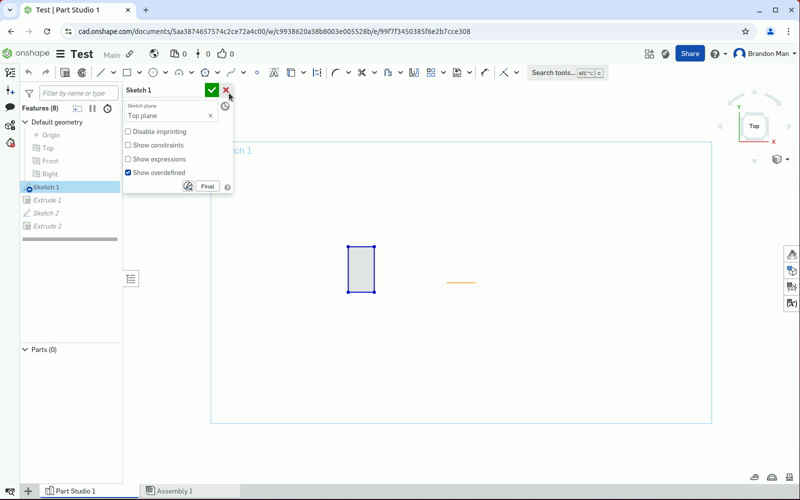
click(229, 92)
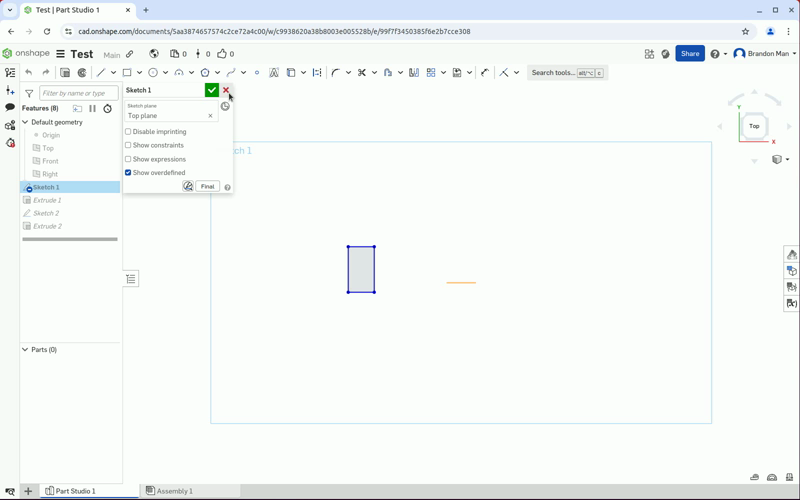
key(shift+s)
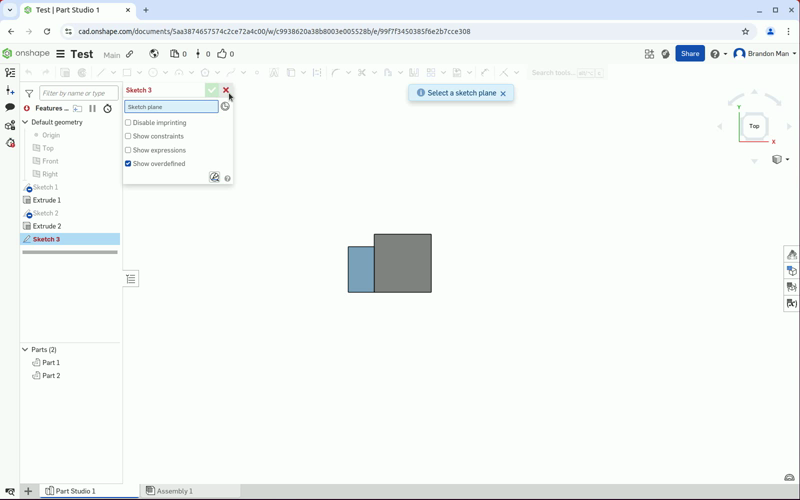
mouse_move(73, 150)
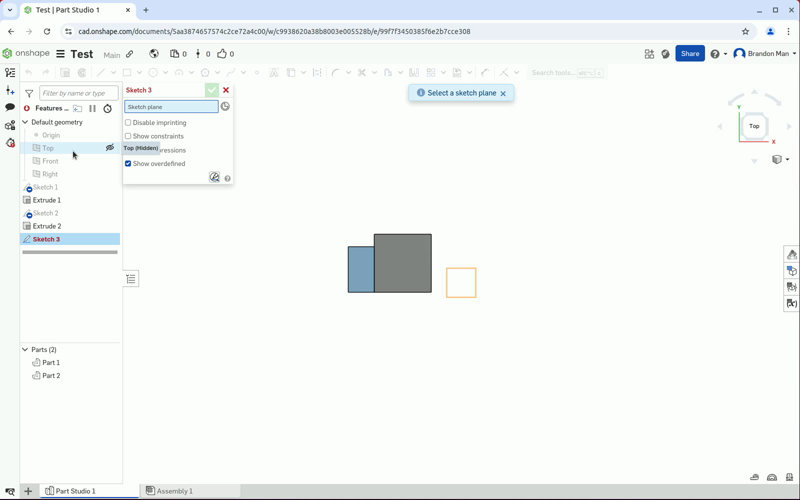
click(73, 150)
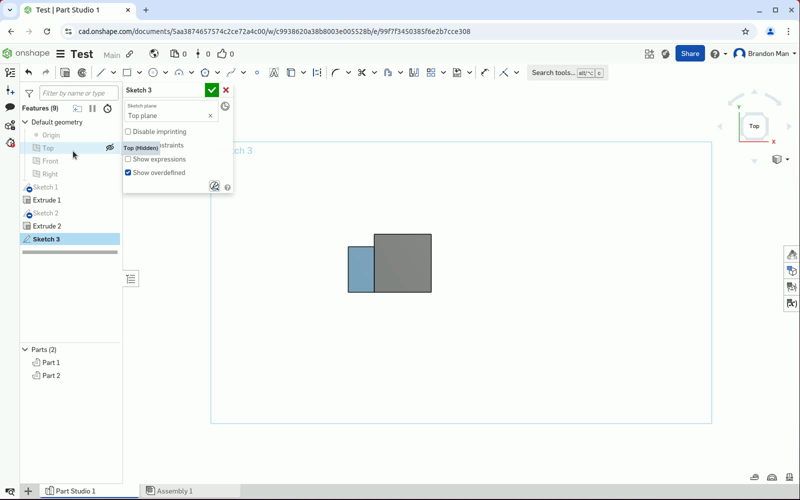
mouse_move(73, 352)
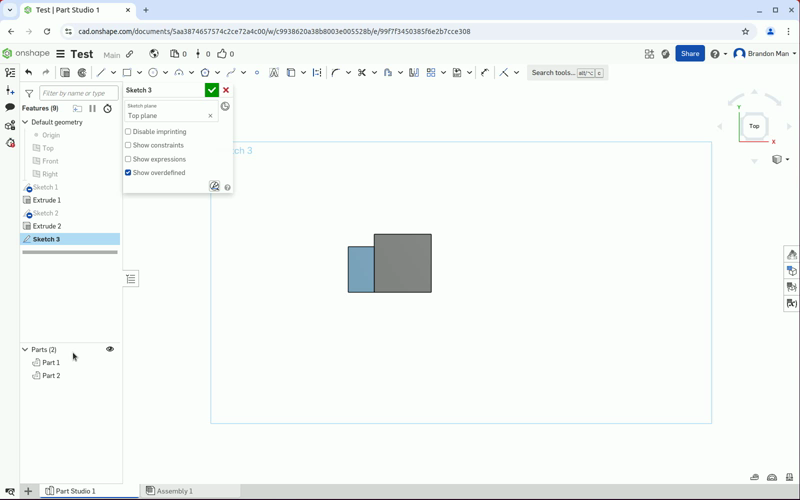
key(y)
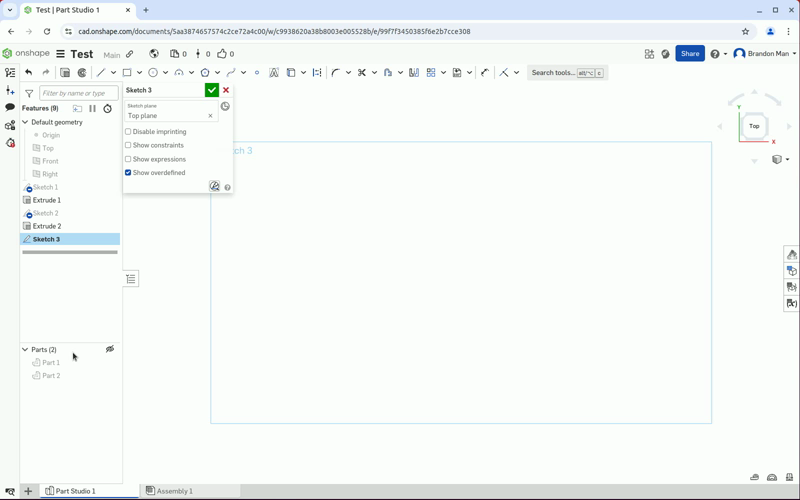
key(l)
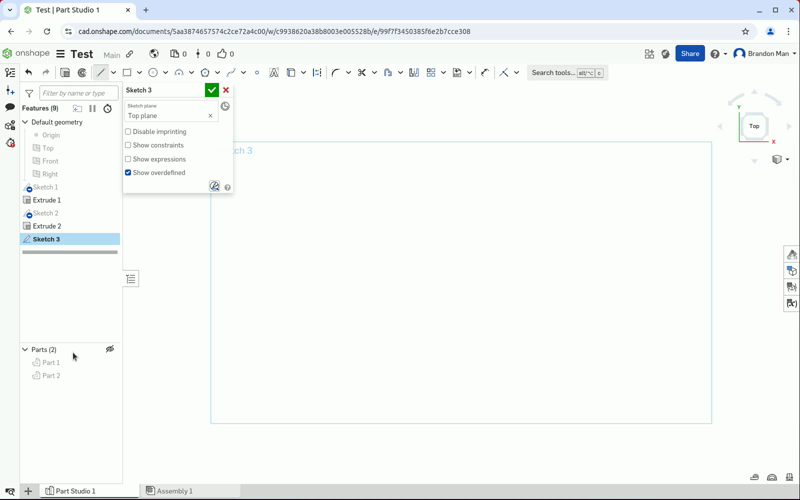
key_down(shift)
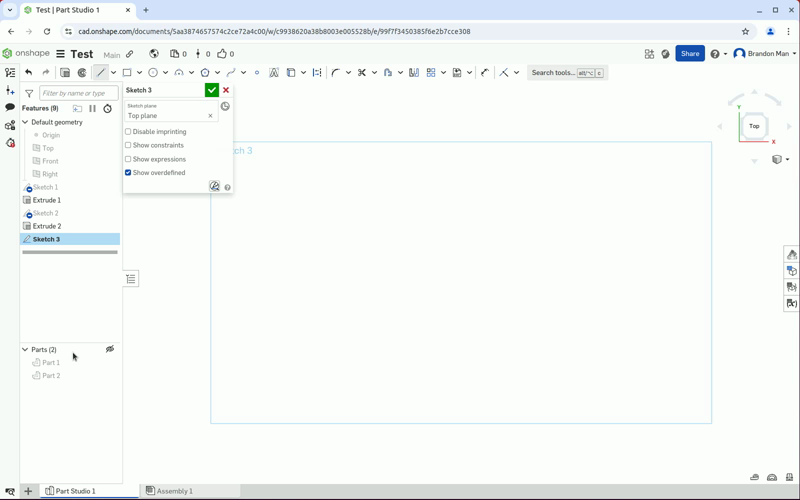
mouse_move(374, 349)
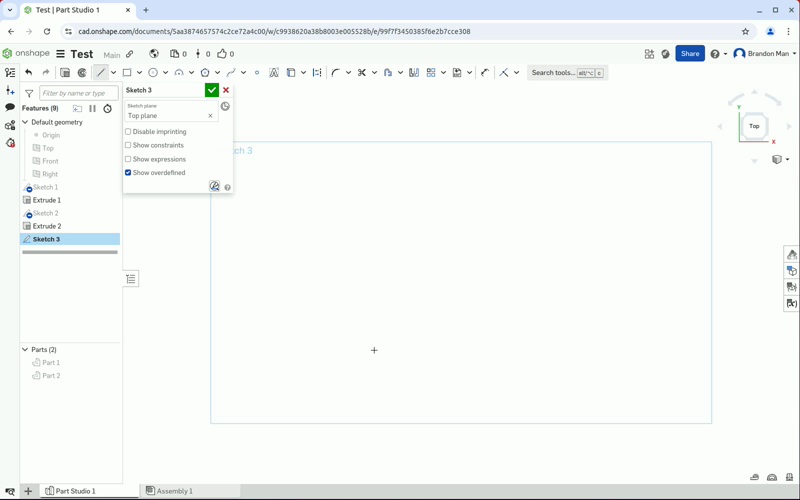
click(374, 349)
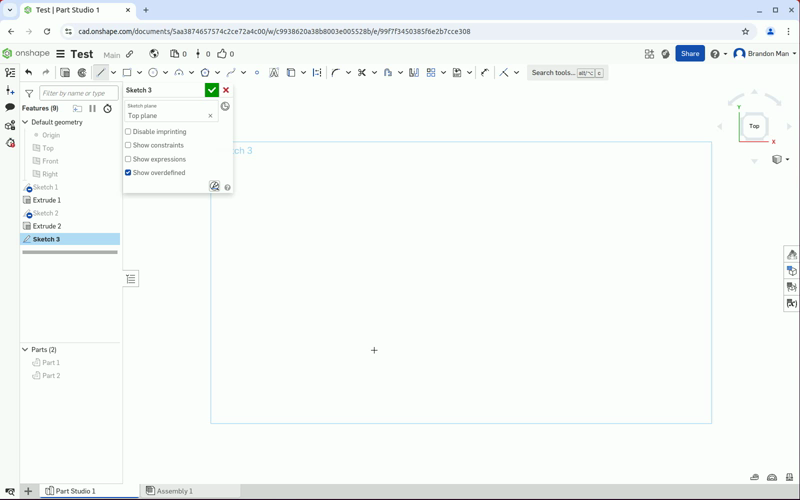
key_up(shift)
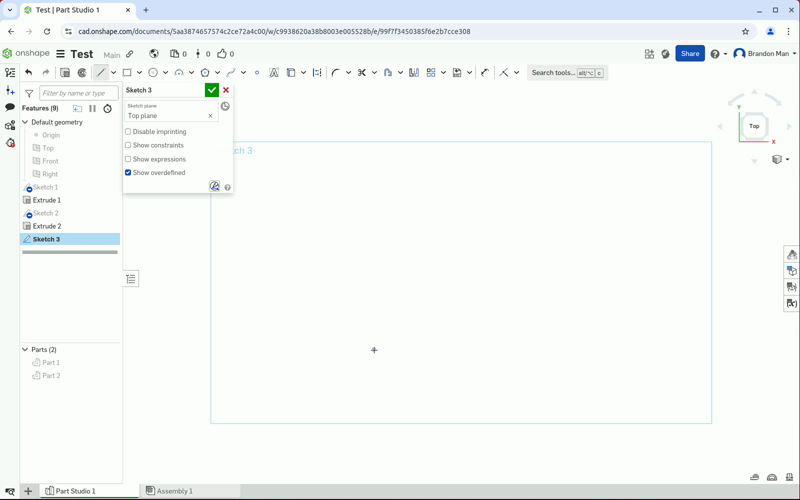
key_down(shift)
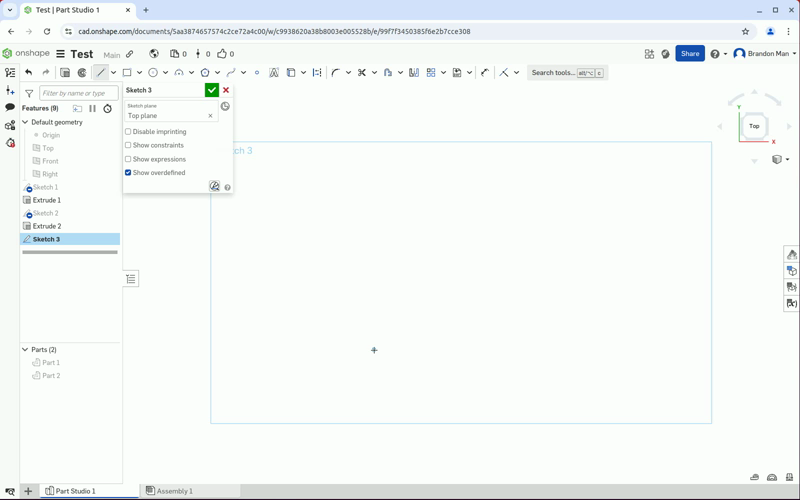
mouse_move(404, 349)
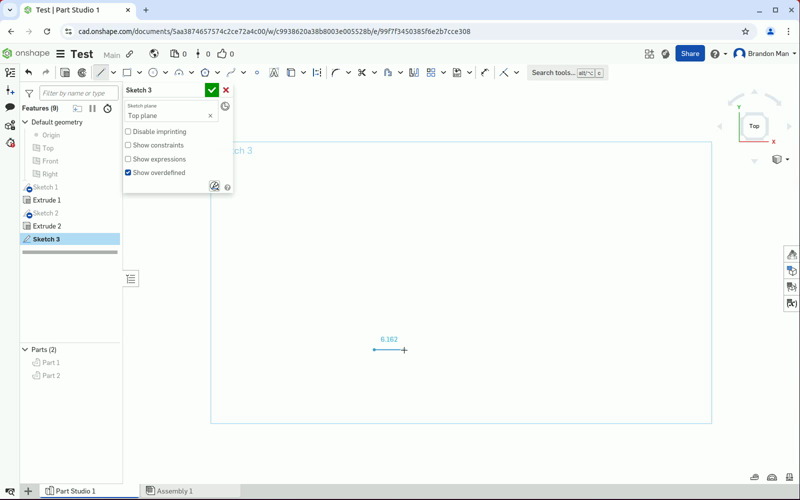
mouse_move(431, 349)
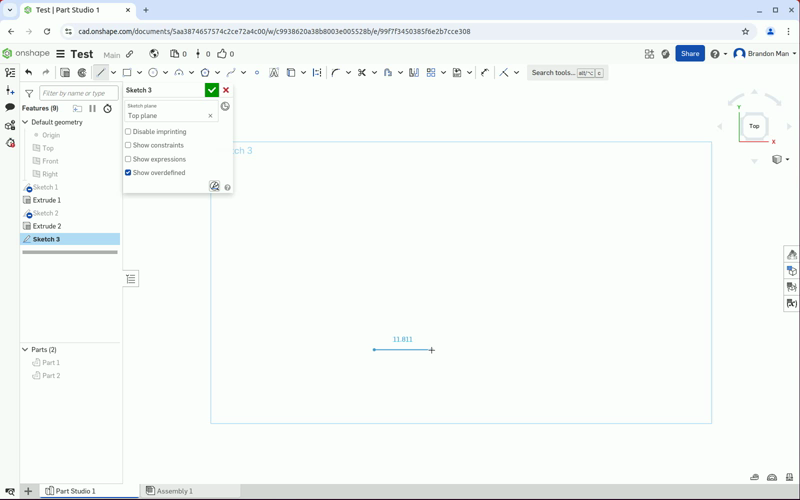
click(431, 349)
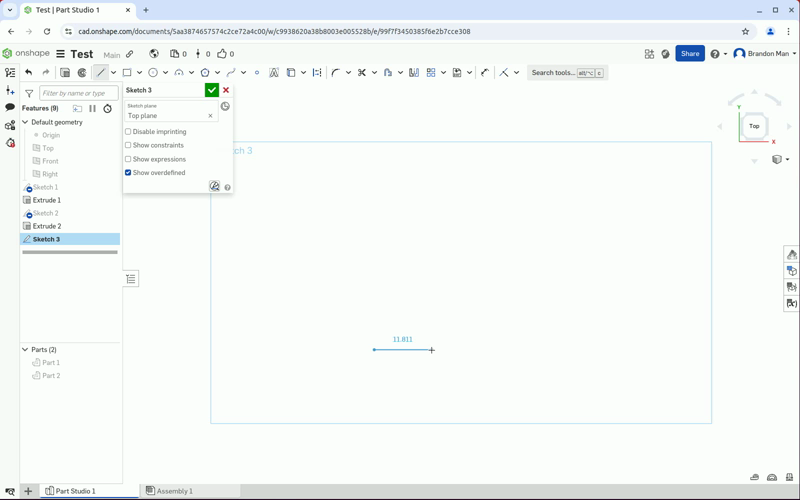
key_up(shift)
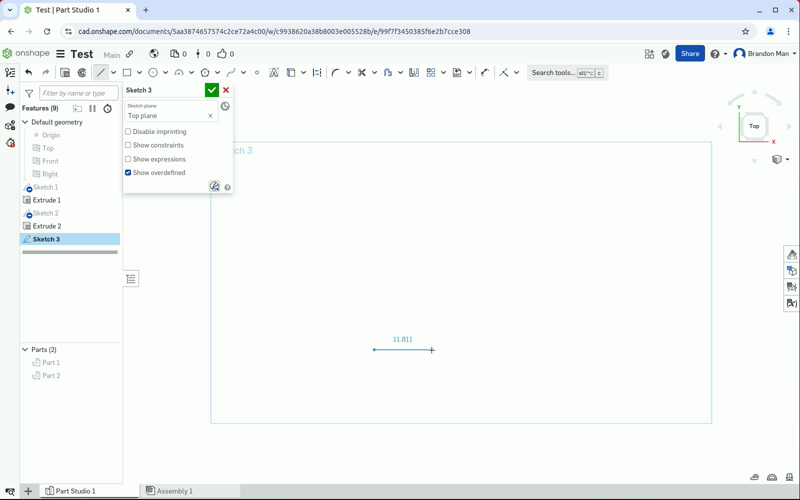
key_down(shift)
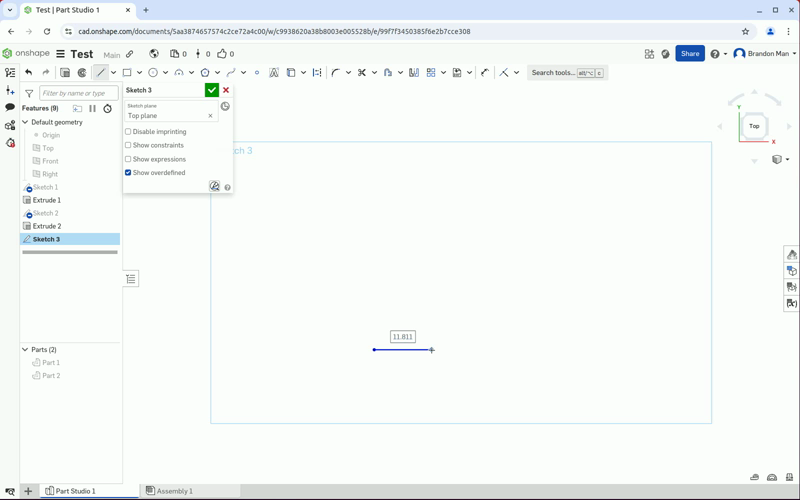
mouse_move(461, 349)
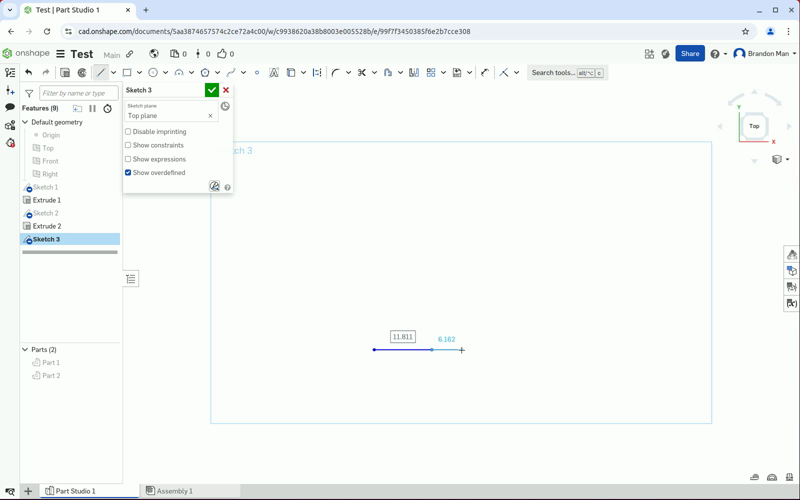
mouse_move(431, 290)
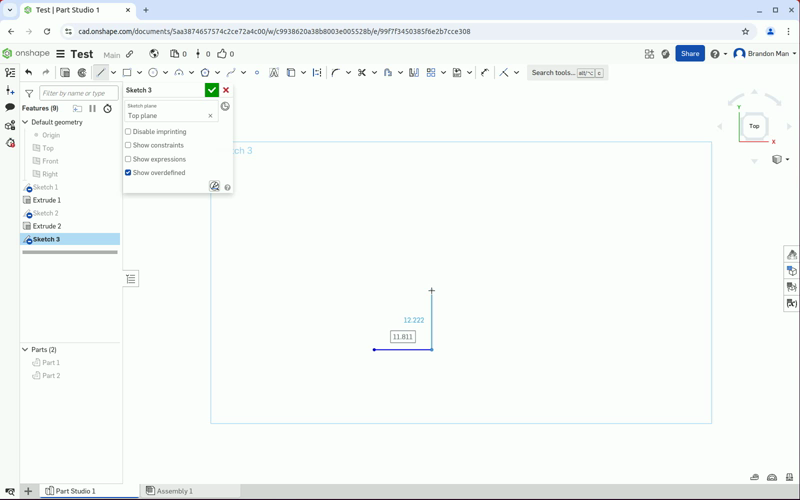
click(431, 290)
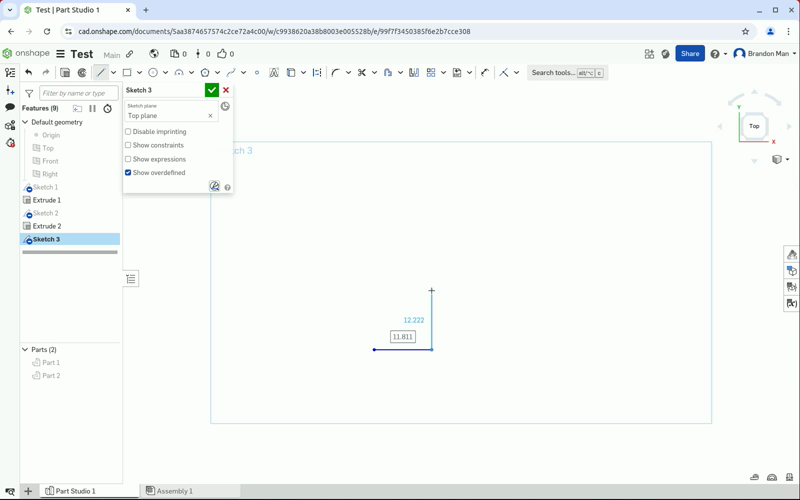
key_up(shift)
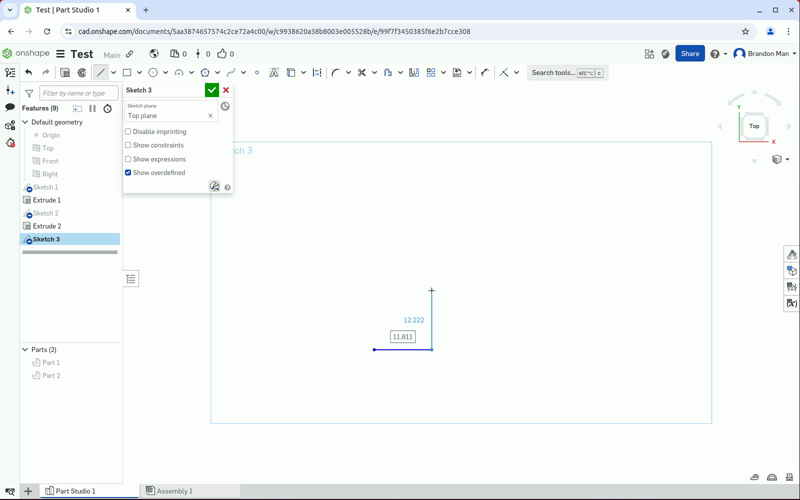
key_down(shift)
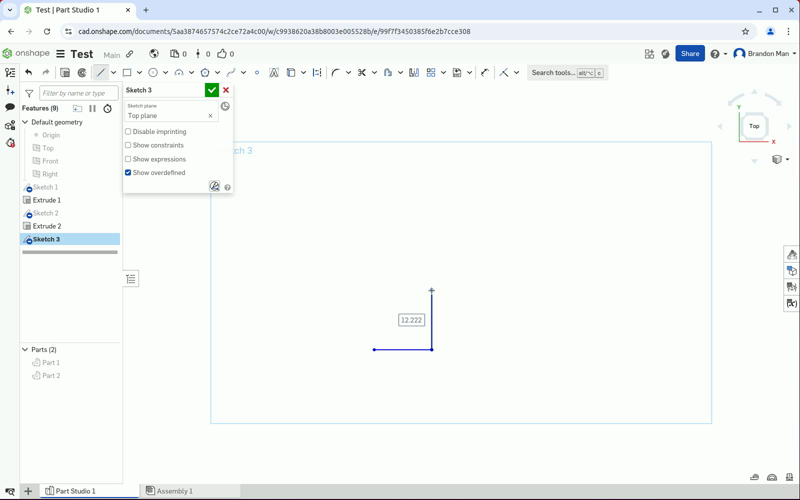
mouse_move(461, 290)
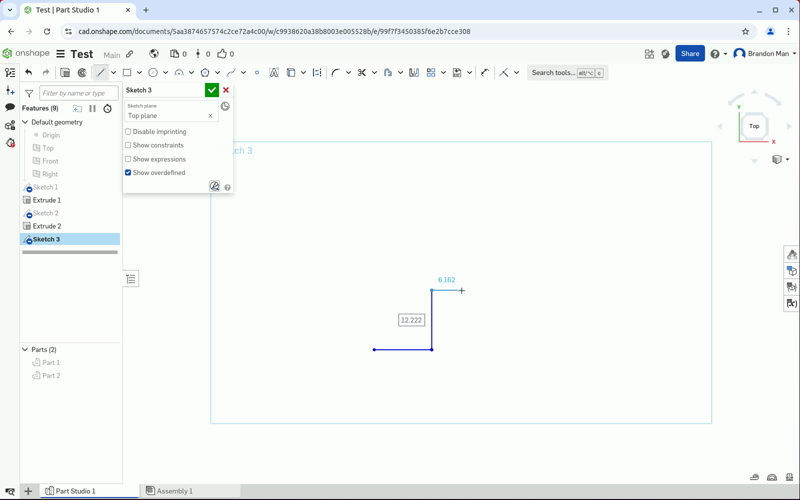
mouse_move(374, 290)
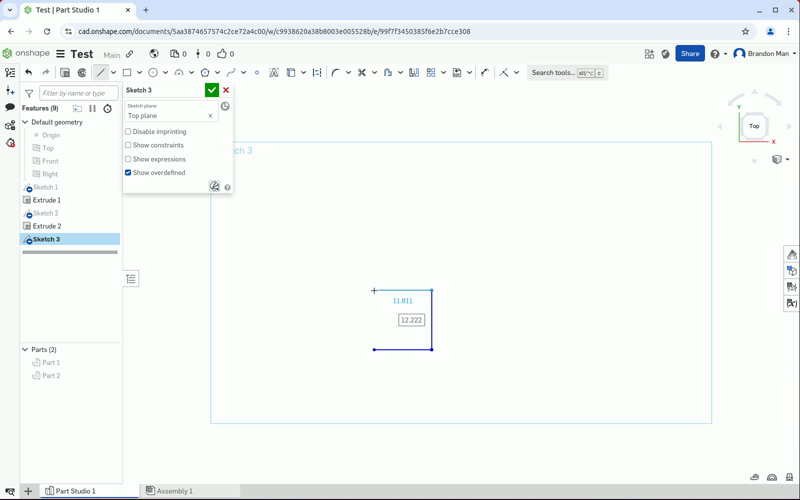
click(374, 290)
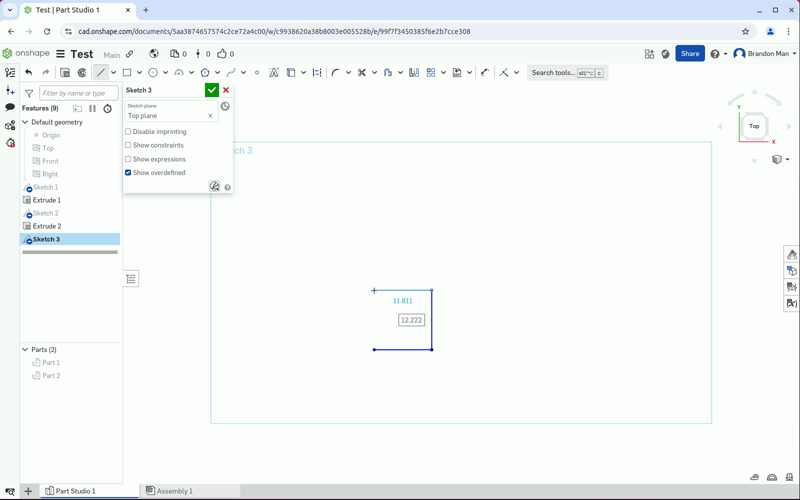
key_up(shift)
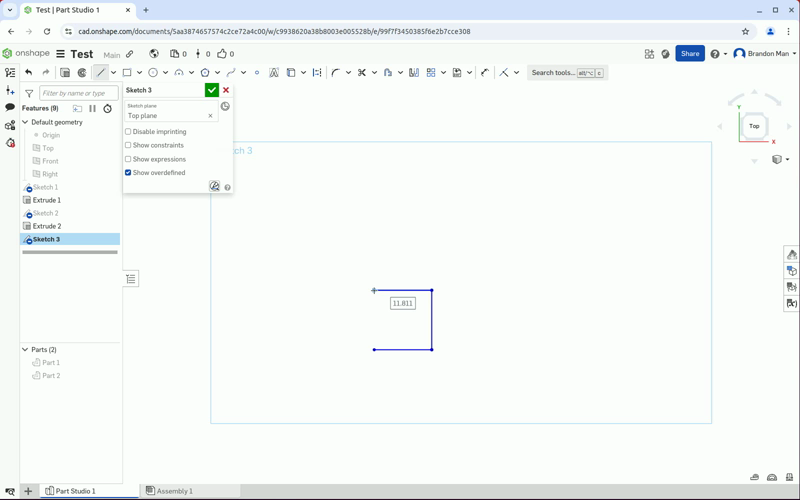
mouse_move(404, 290)
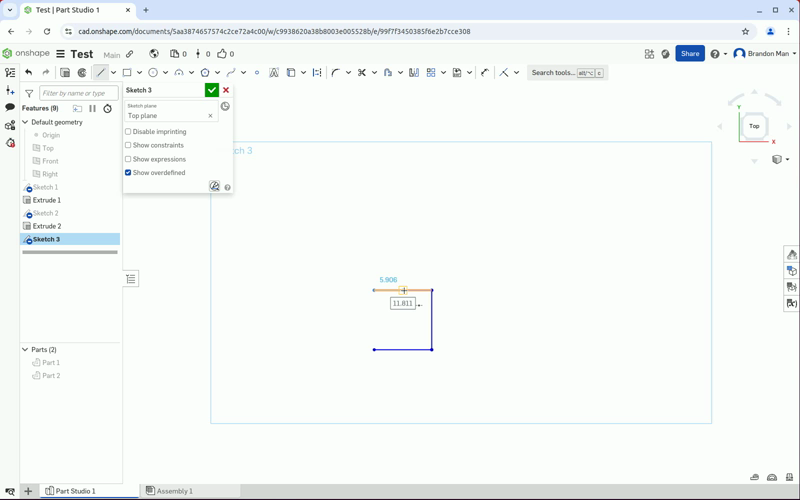
key_down(shift)
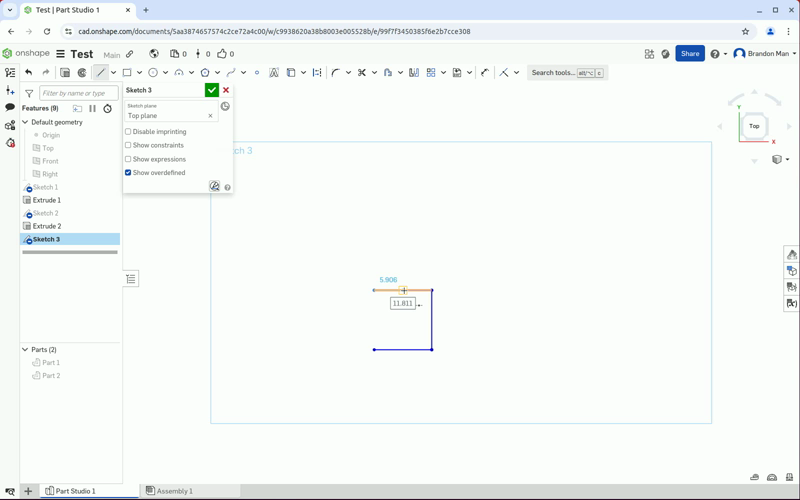
mouse_move(374, 349)
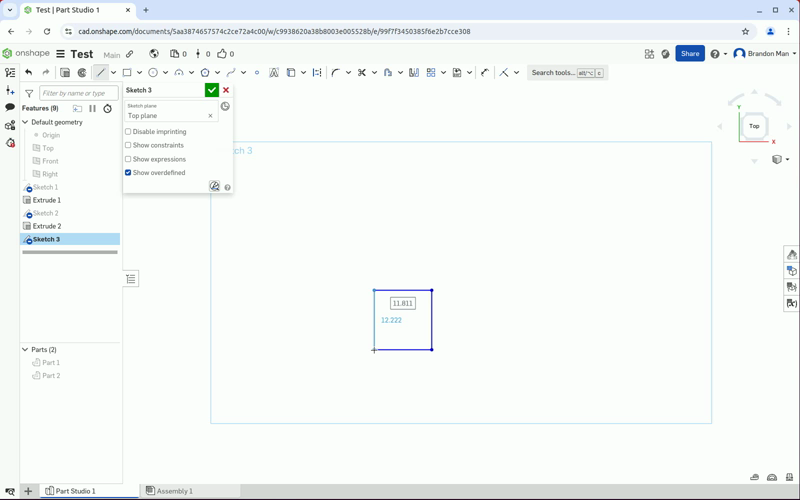
key_up(shift)
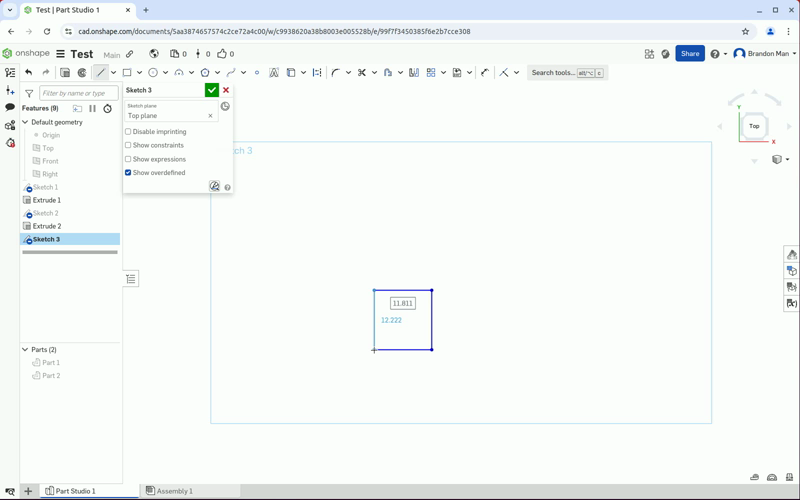
click(374, 349)
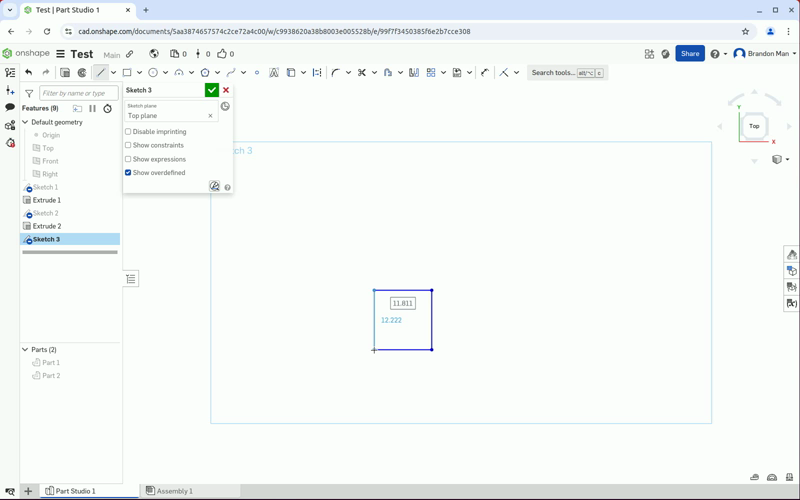
key(esc)
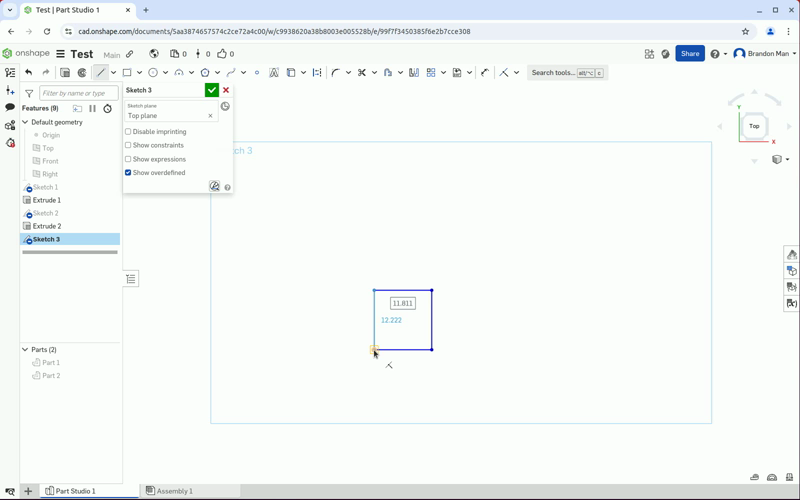
key(l)
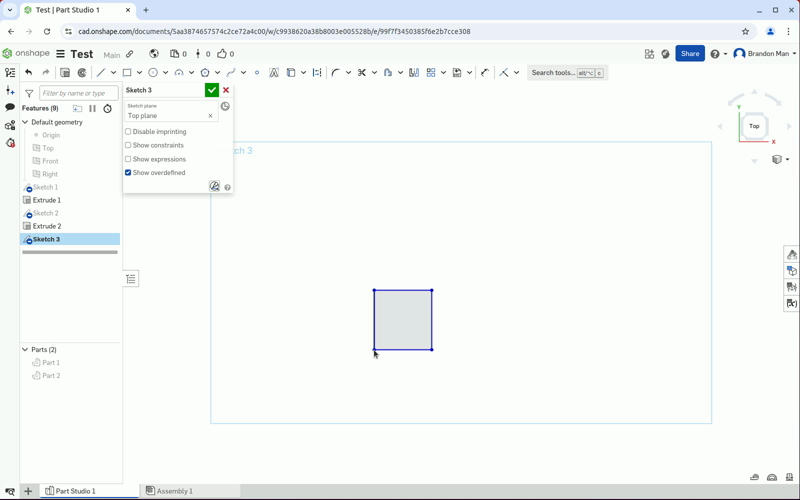
key_down(shift)
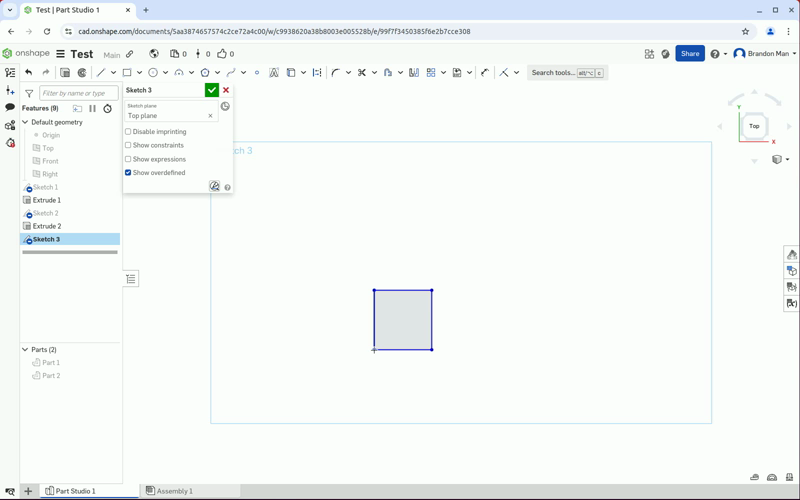
mouse_move(401, 310)
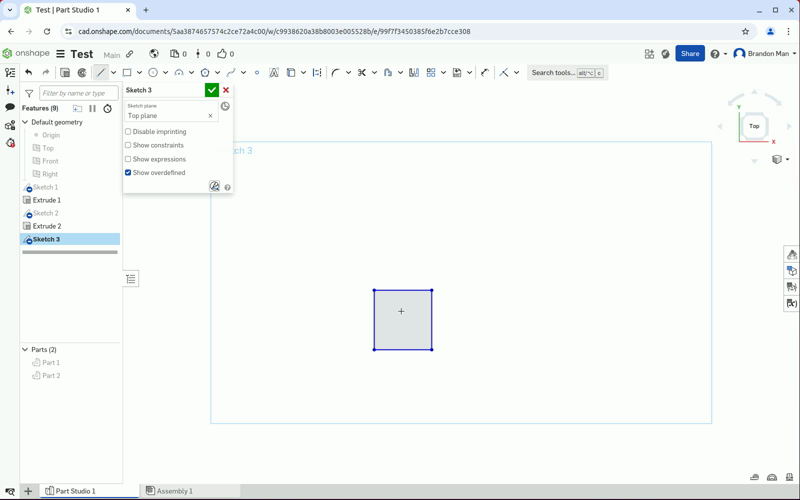
click(401, 310)
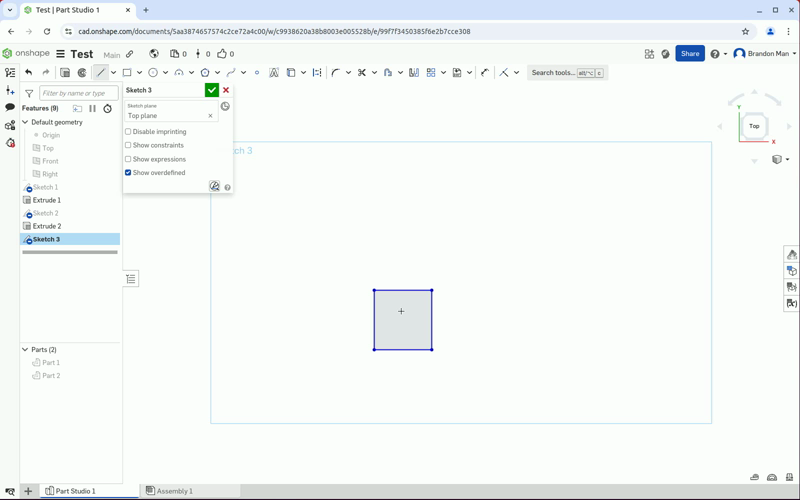
key_up(shift)
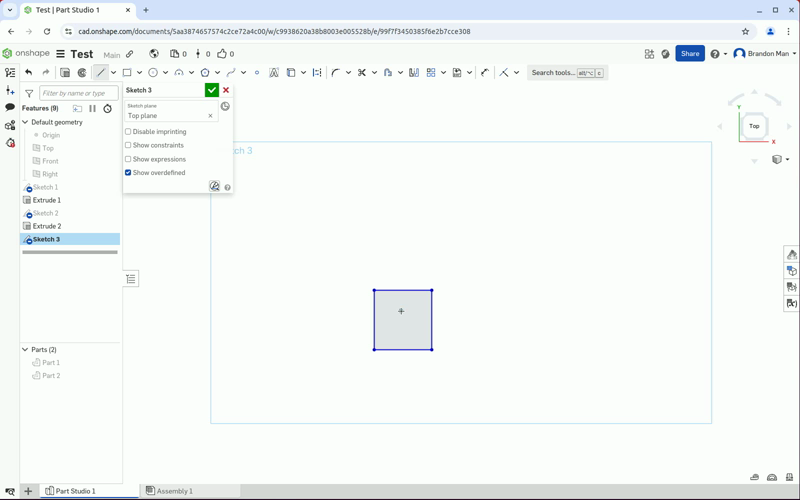
key_down(shift)
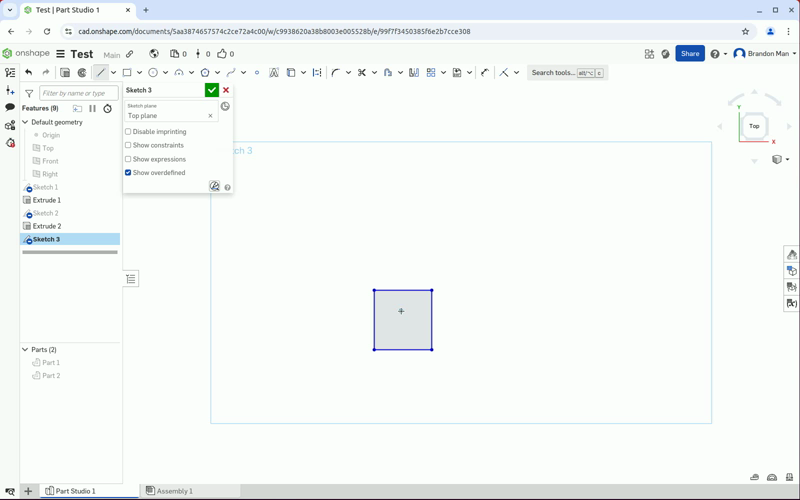
mouse_move(431, 310)
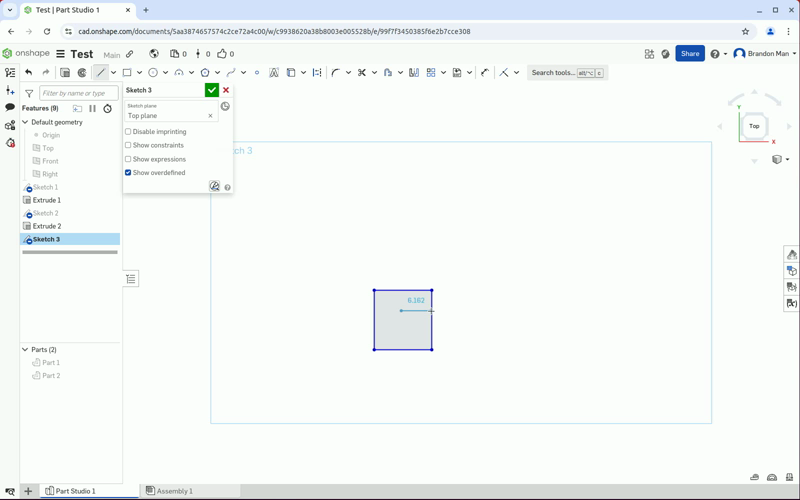
mouse_move(408, 310)
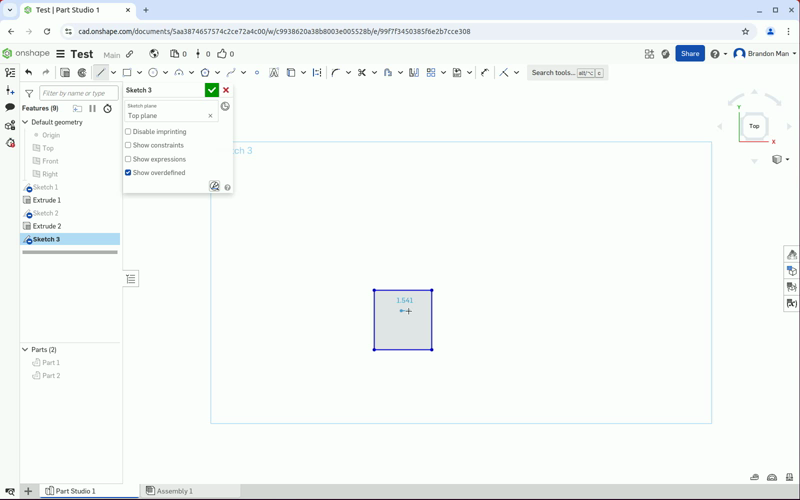
click(408, 310)
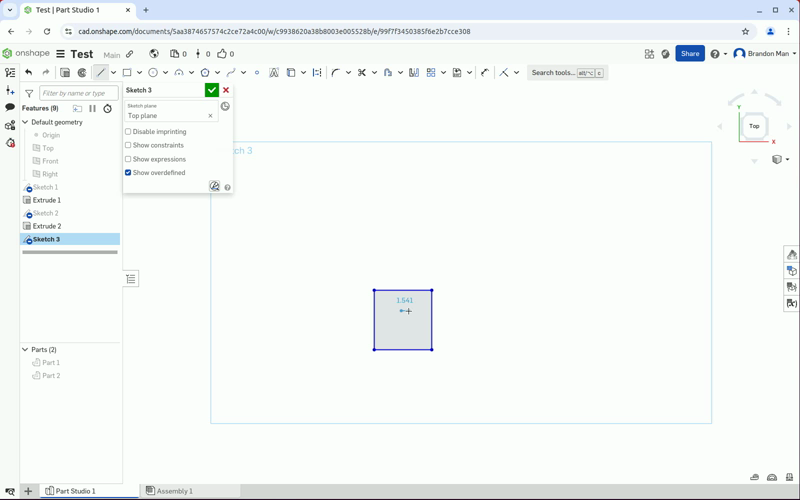
key_up(shift)
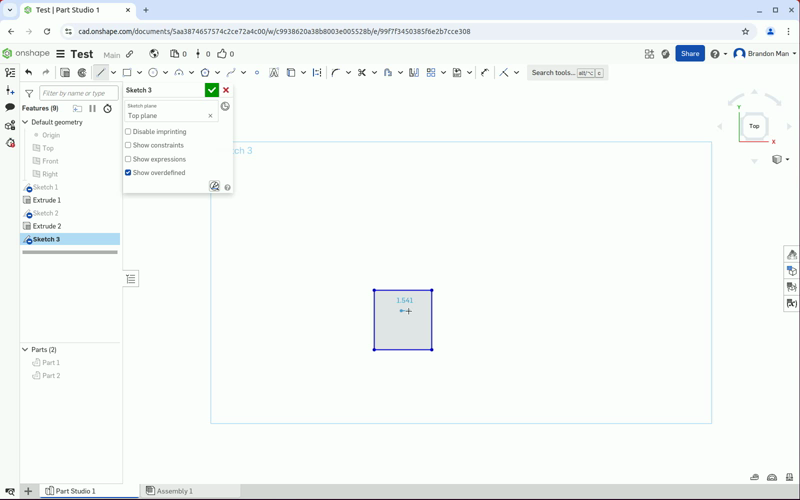
key_down(shift)
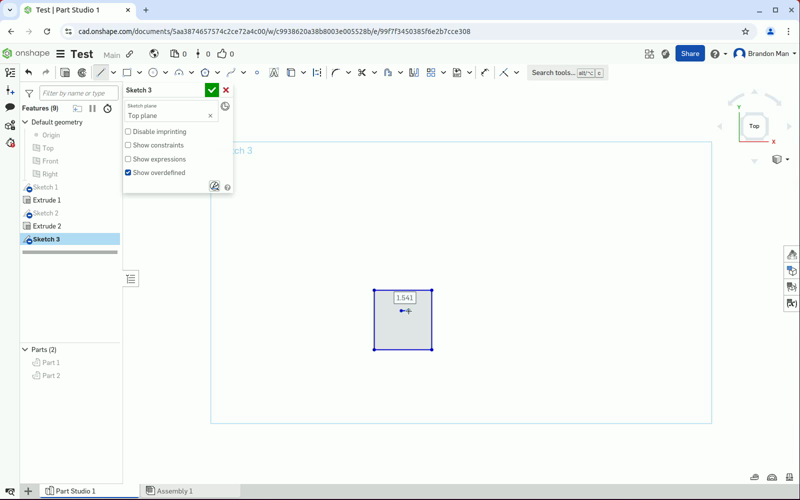
mouse_move(438, 310)
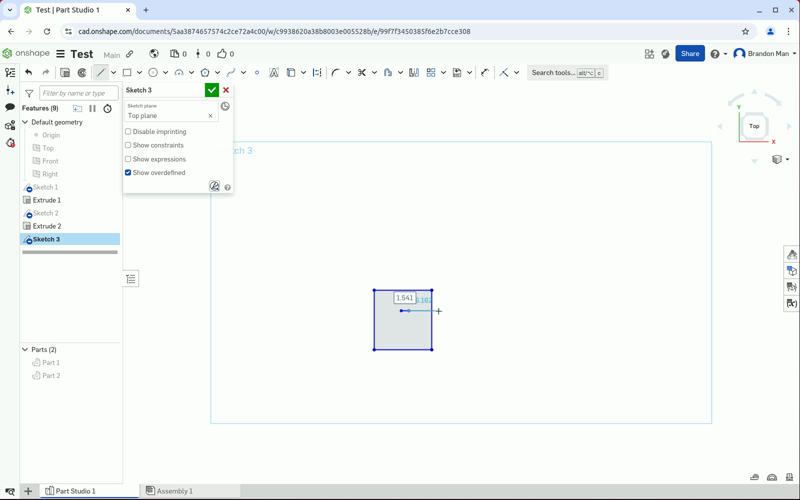
mouse_move(408, 309)
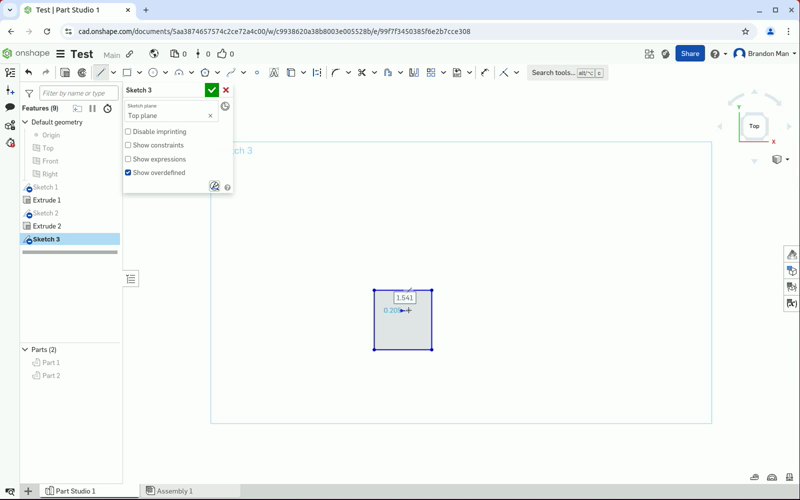
scroll(6)
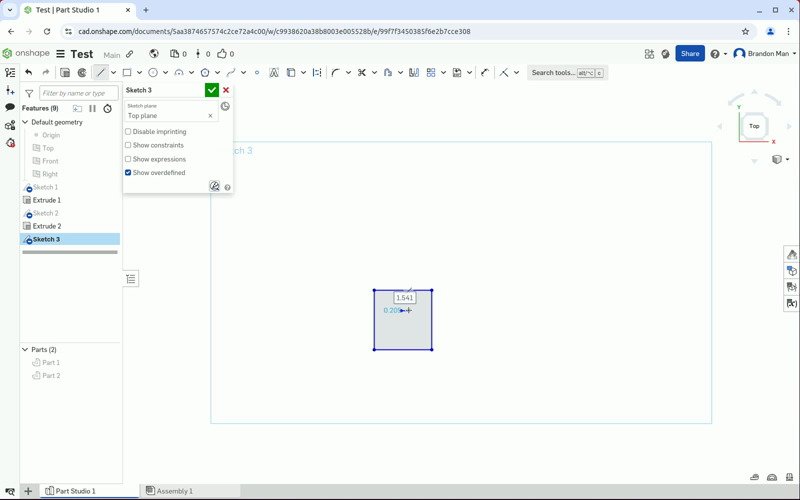
scroll(6)
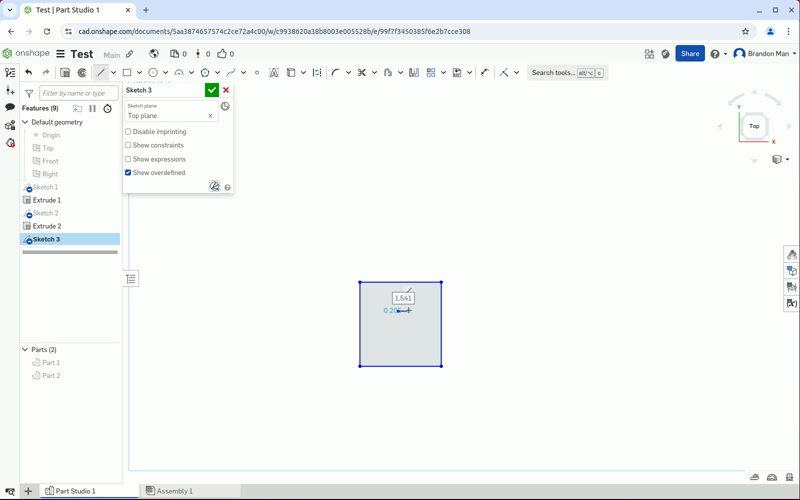
scroll(6)
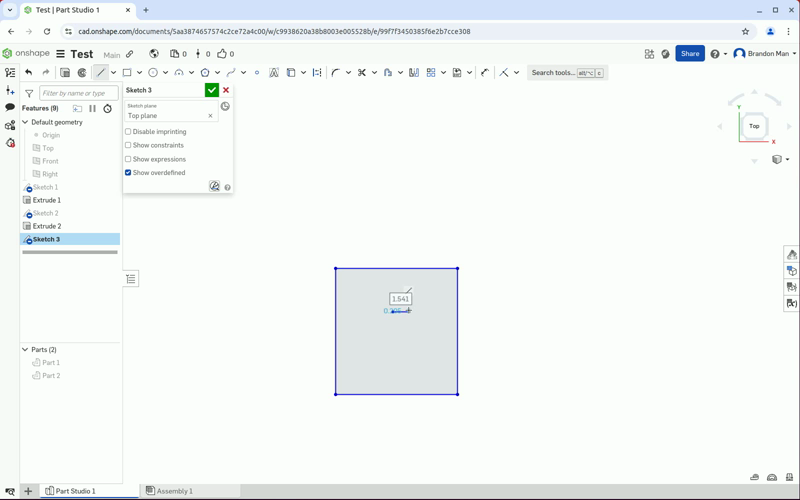
scroll(6)
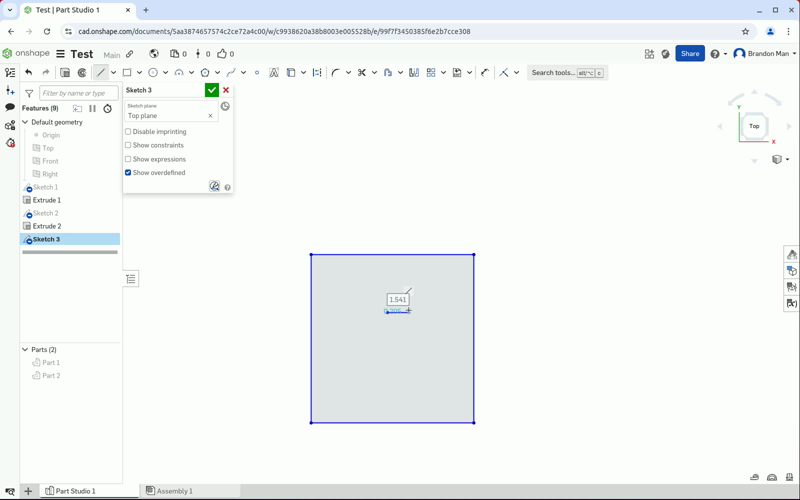
scroll(6)
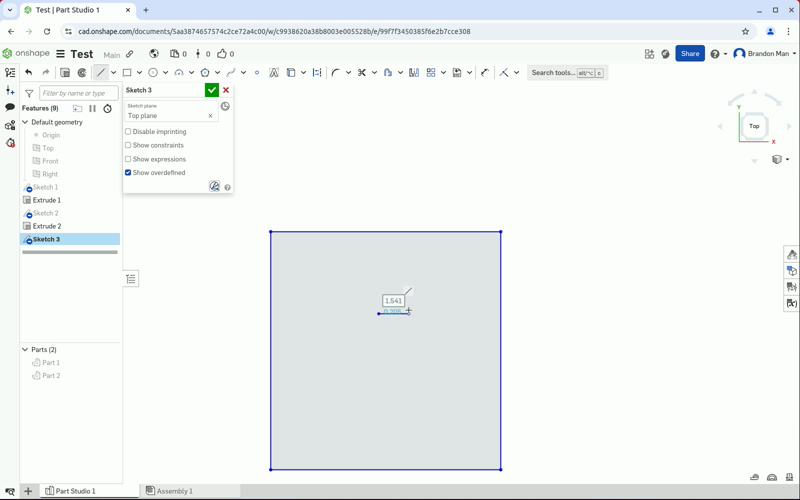
scroll(6)
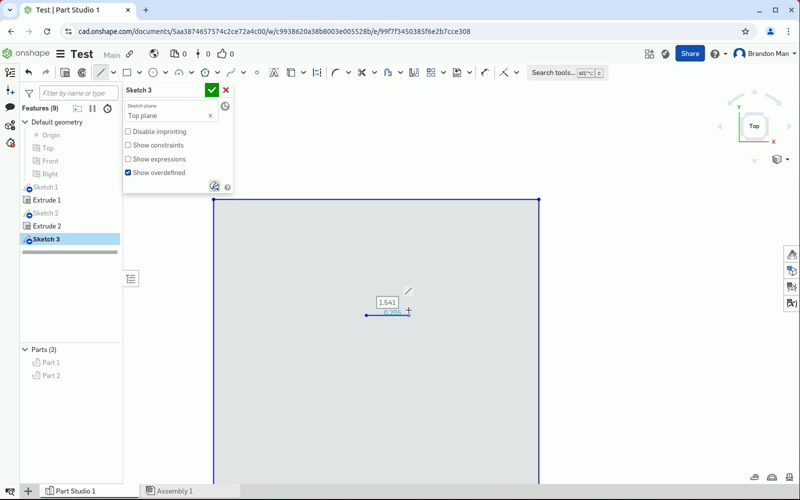
scroll(6)
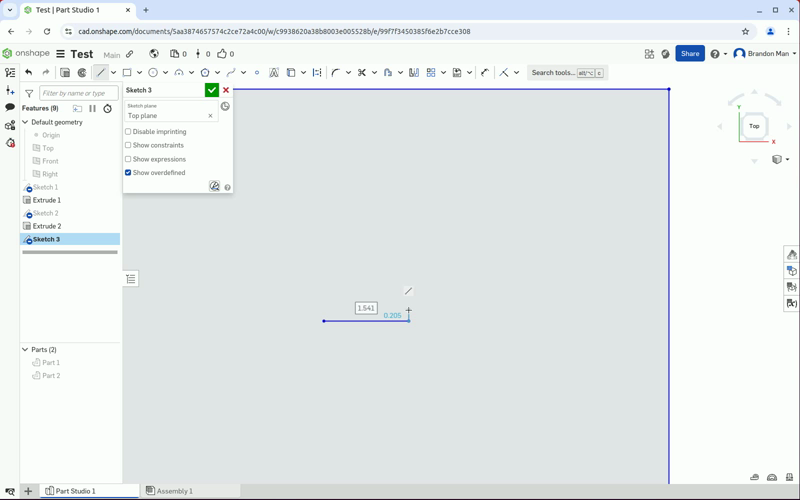
click(408, 309)
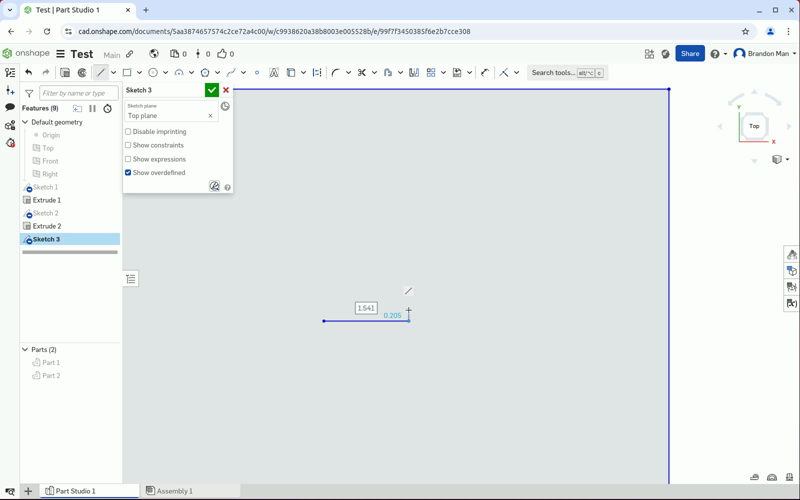
scroll(-6)
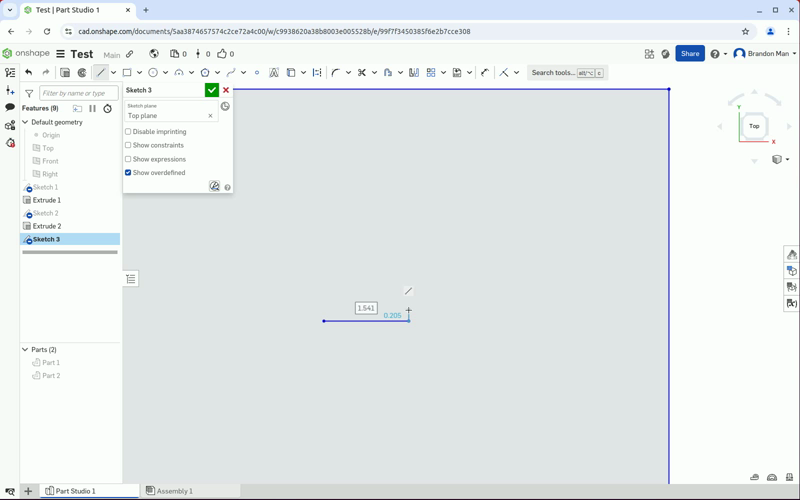
scroll(-6)
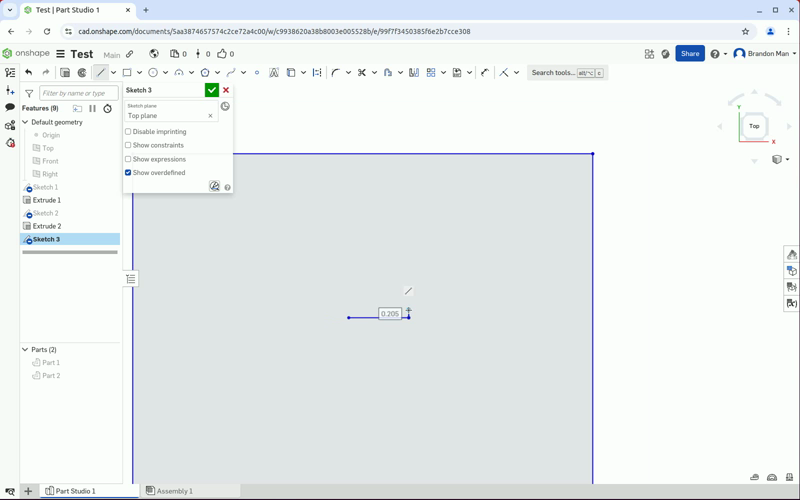
scroll(-6)
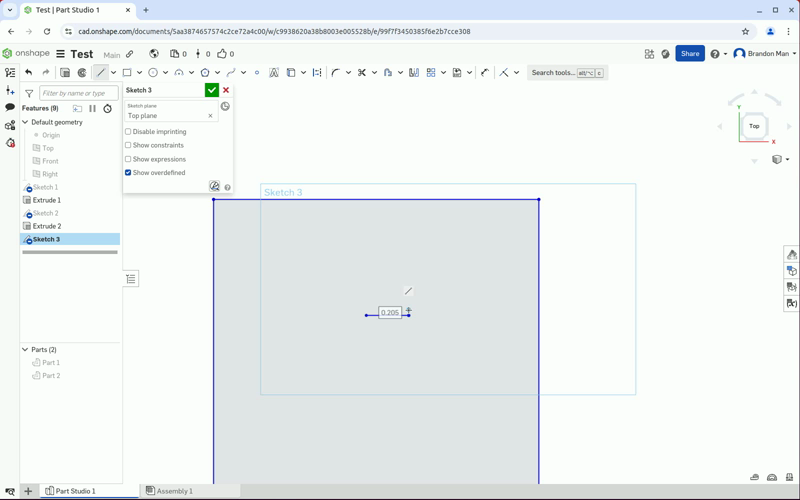
scroll(-6)
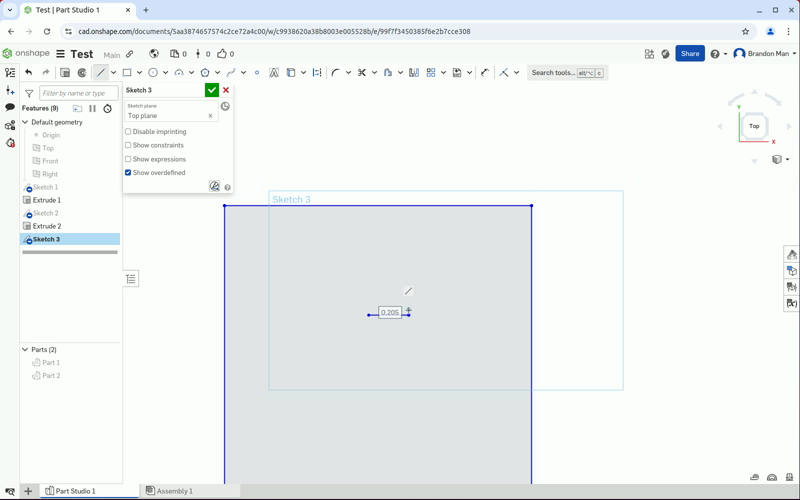
scroll(-6)
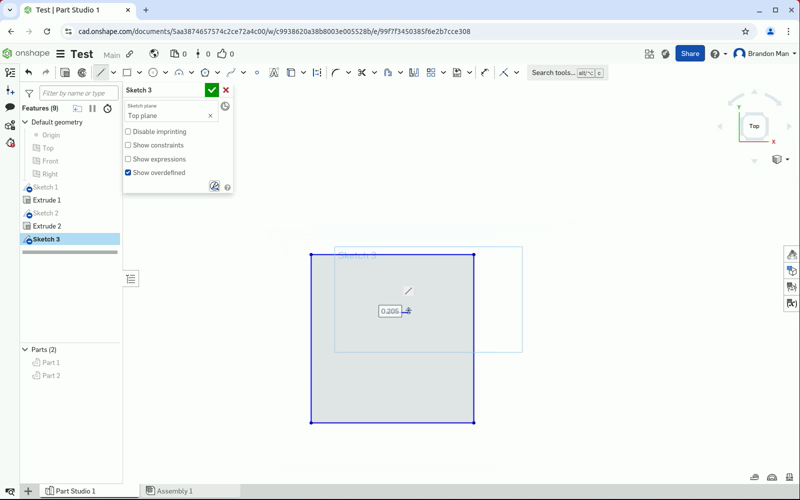
scroll(-6)
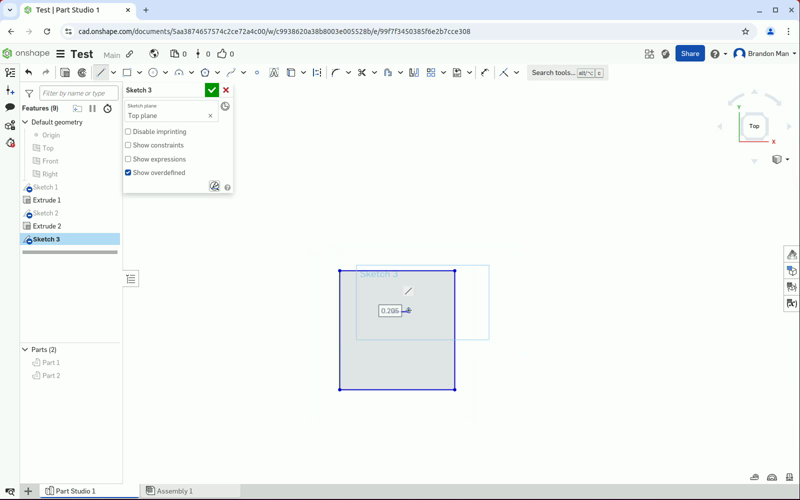
scroll(-6)
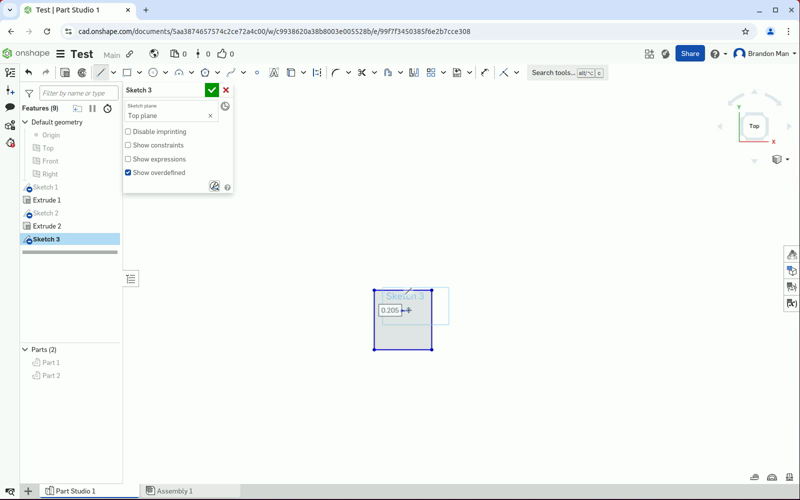
key_up(shift)
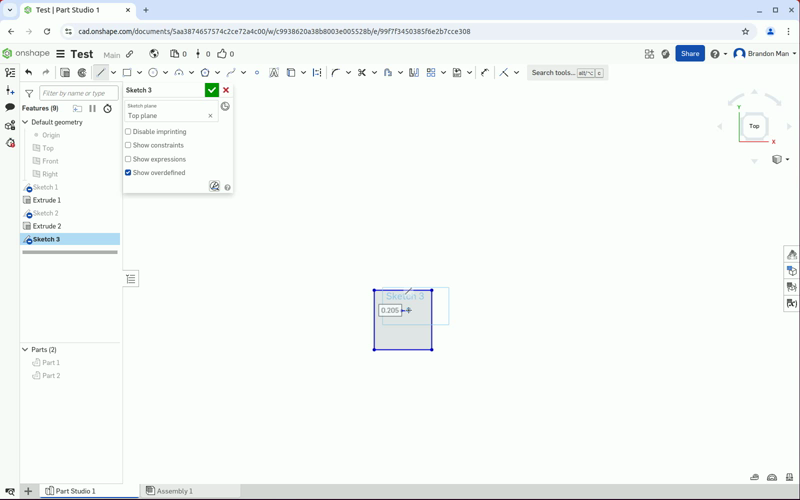
key_down(shift)
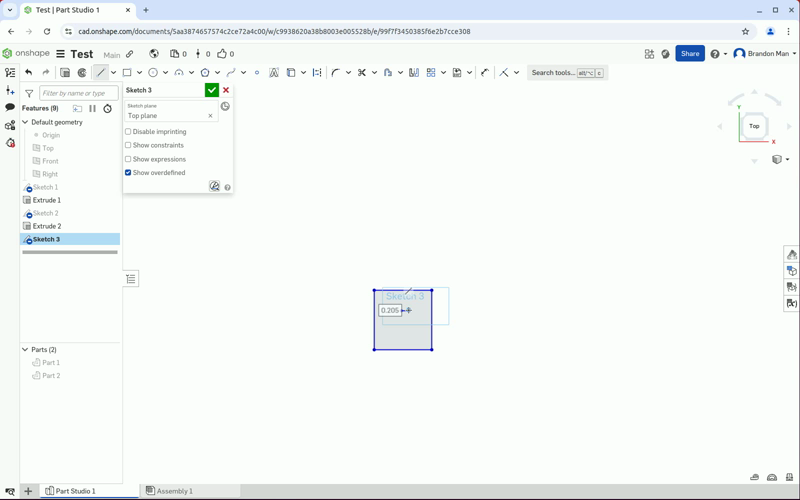
mouse_move(438, 309)
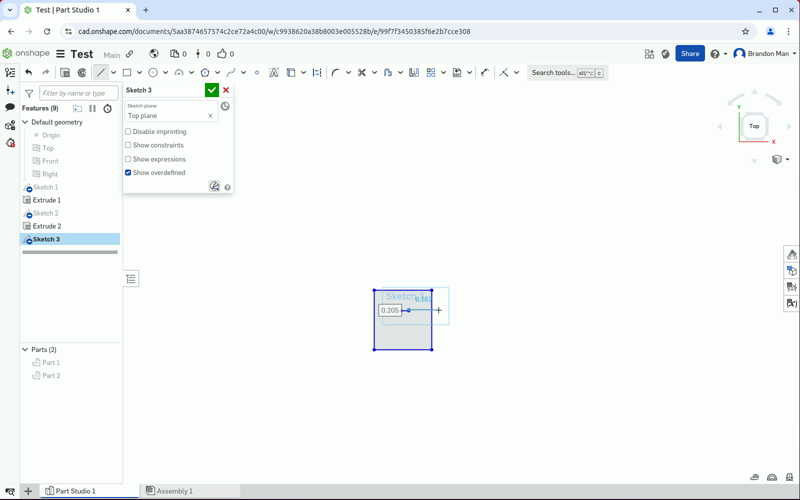
mouse_move(401, 309)
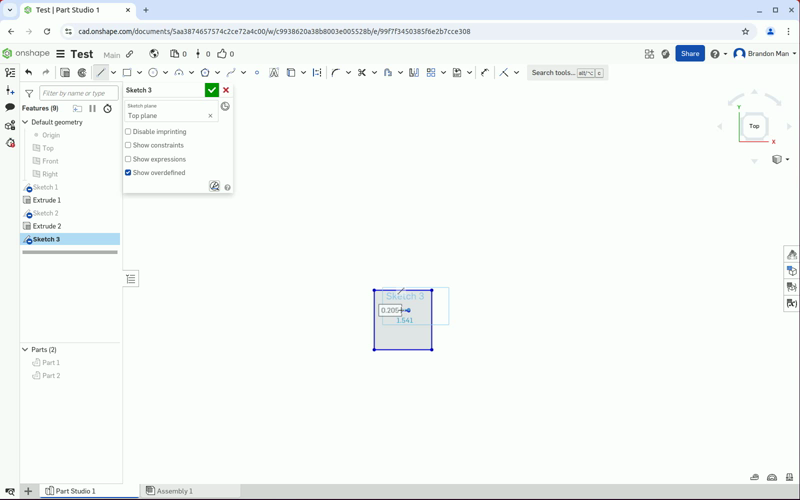
scroll(6)
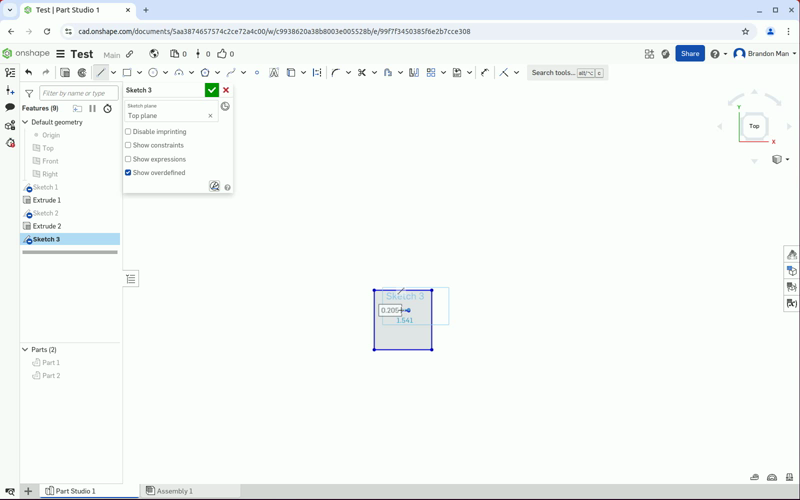
scroll(6)
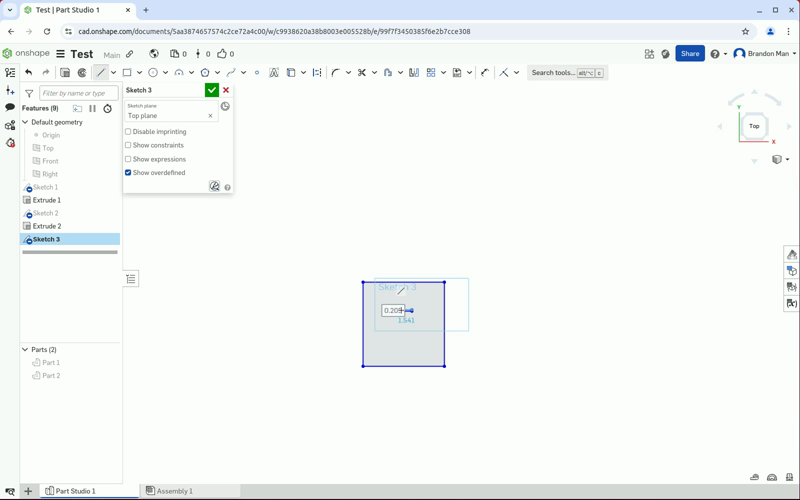
scroll(6)
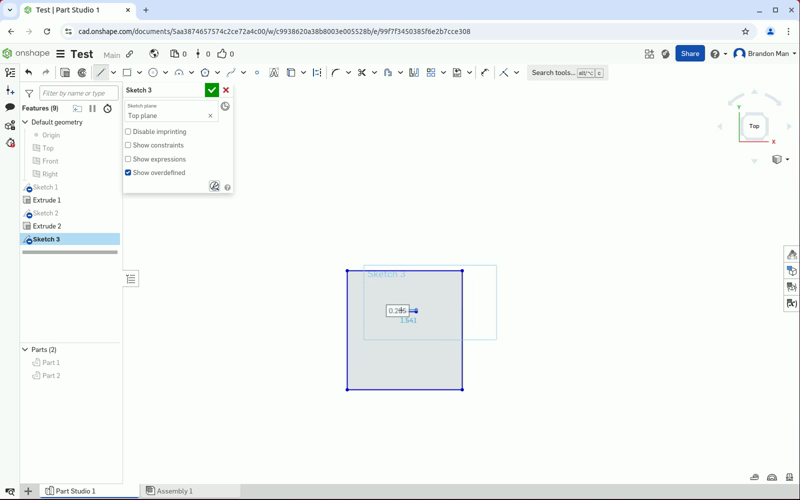
scroll(6)
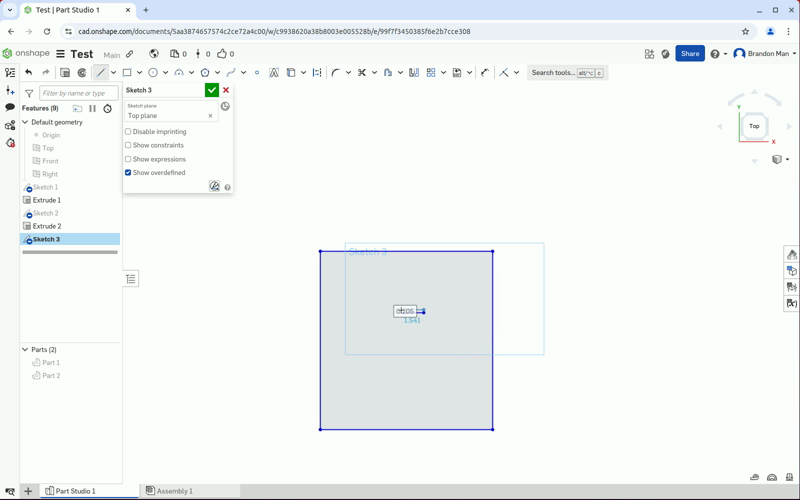
scroll(6)
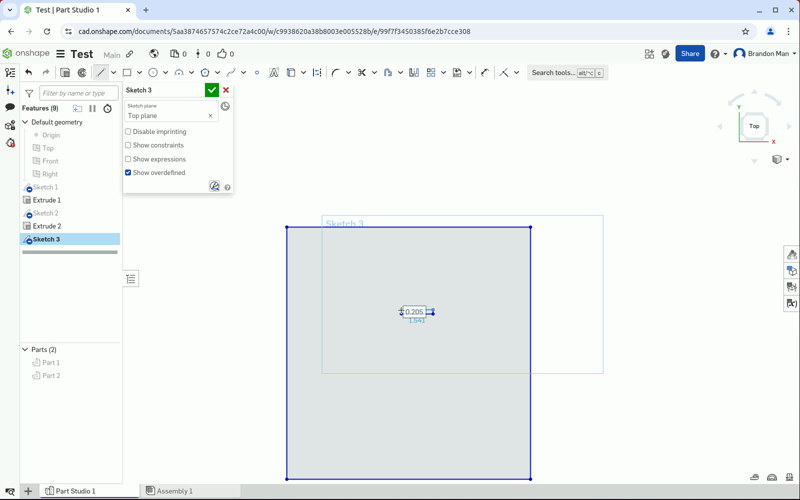
scroll(6)
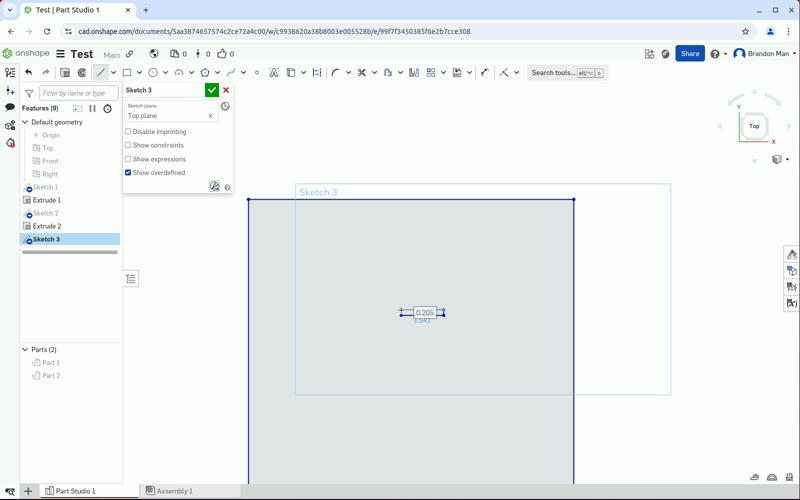
scroll(6)
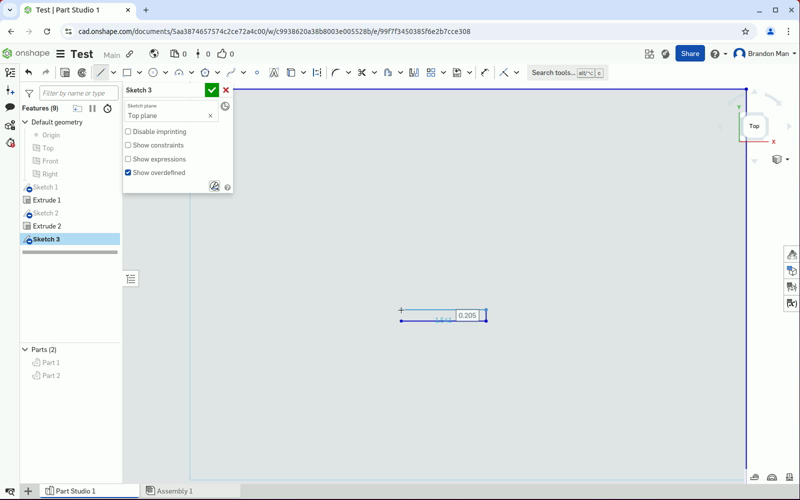
click(401, 309)
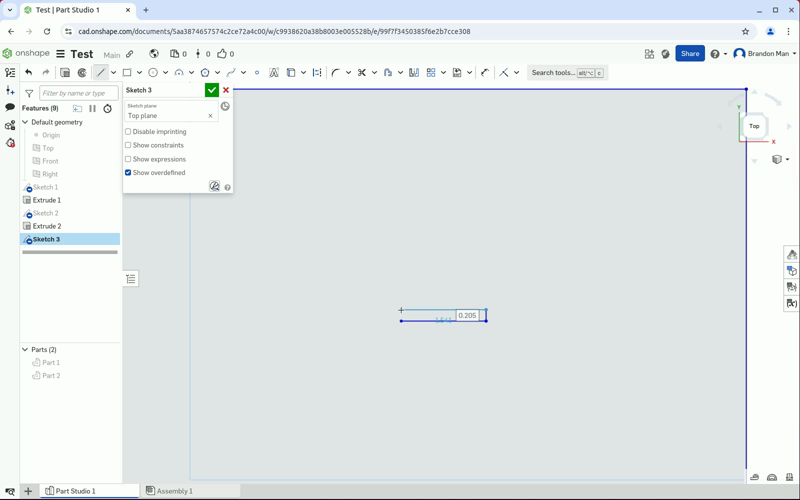
scroll(-6)
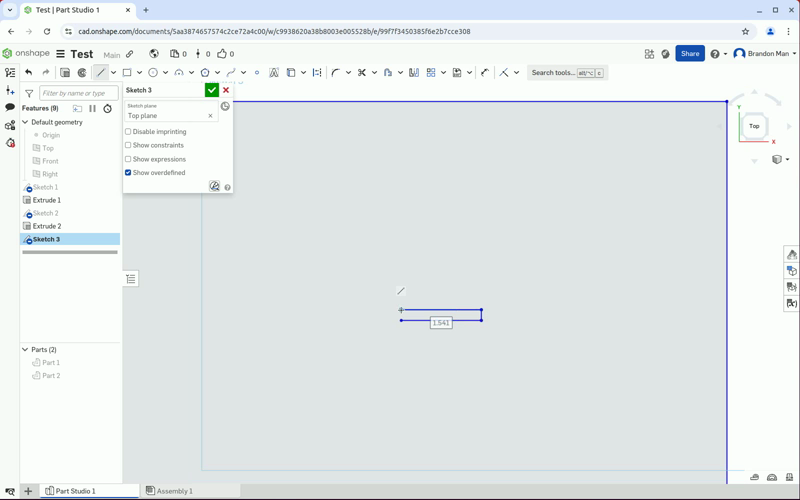
scroll(-6)
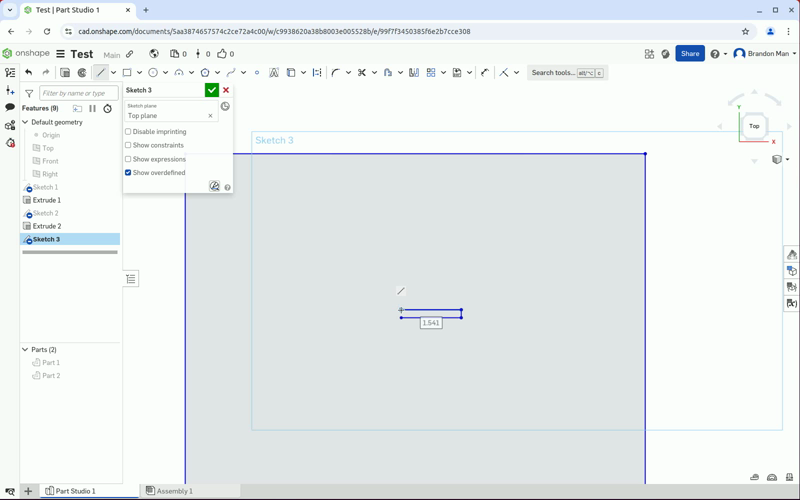
scroll(-6)
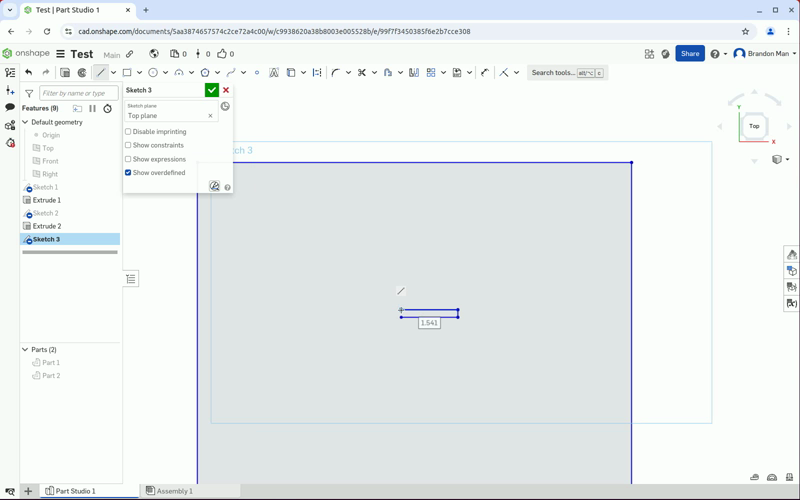
scroll(-6)
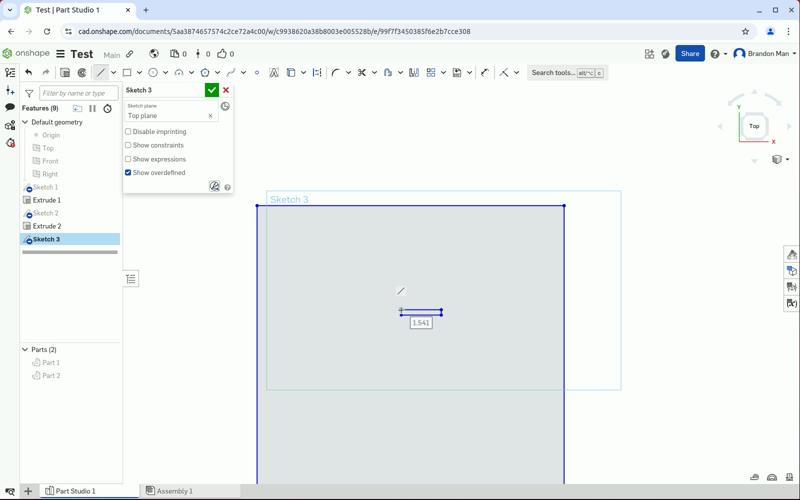
scroll(-6)
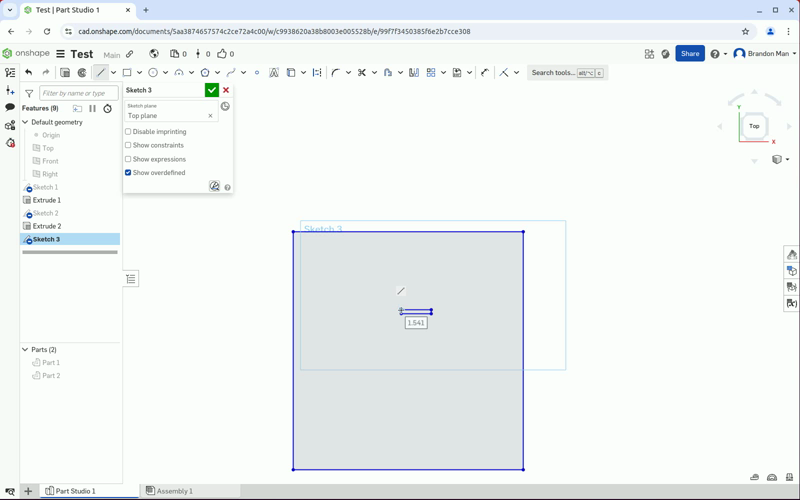
scroll(-6)
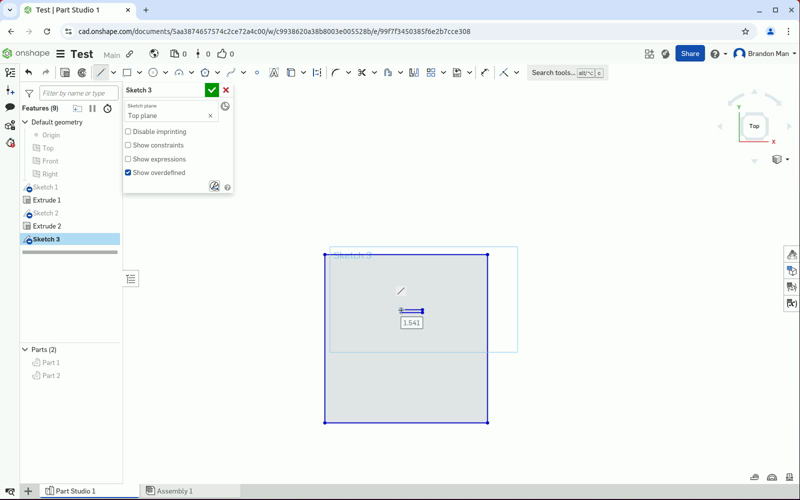
scroll(-6)
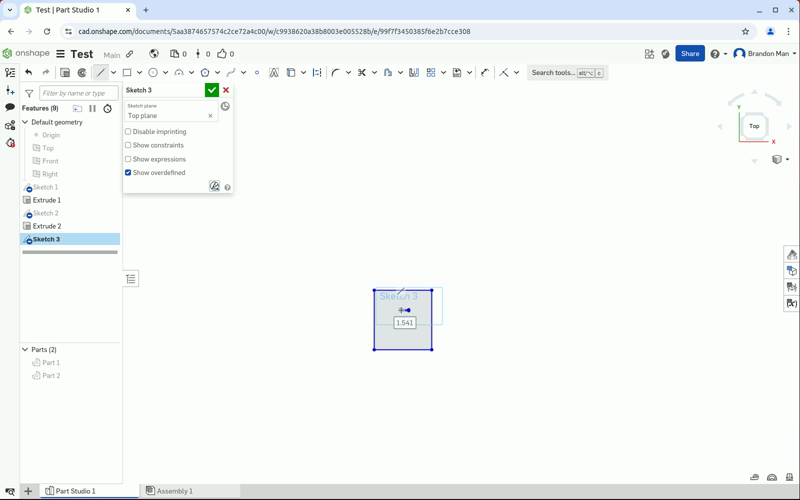
key_up(shift)
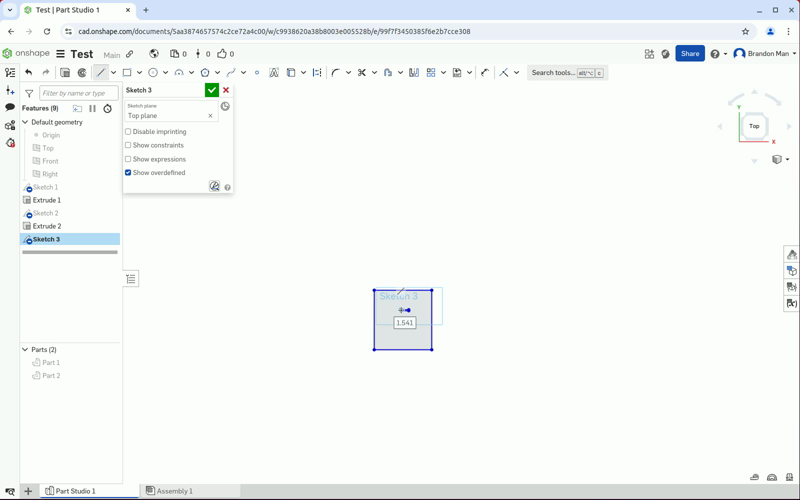
mouse_move(431, 309)
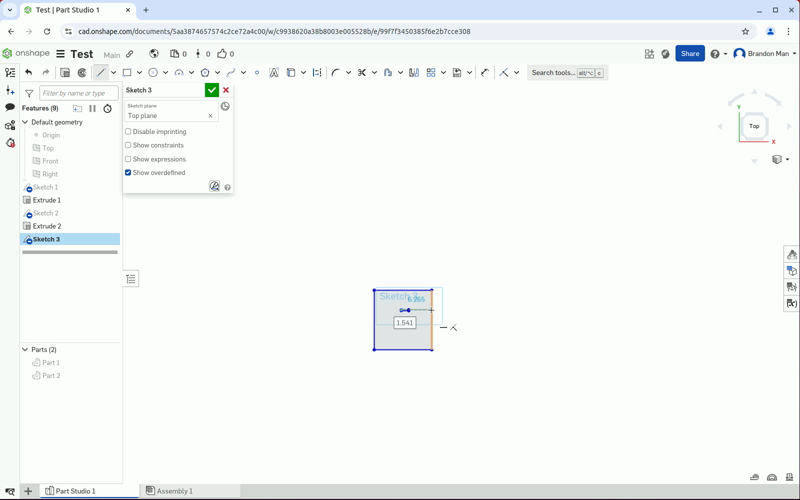
key_down(shift)
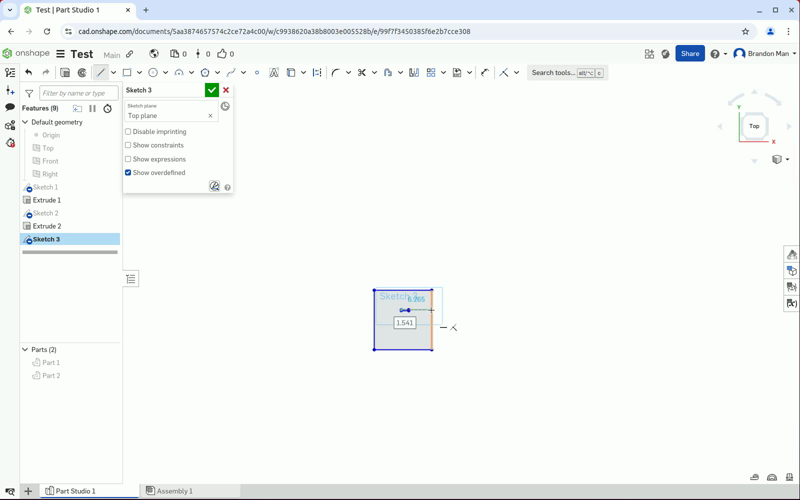
mouse_move(401, 310)
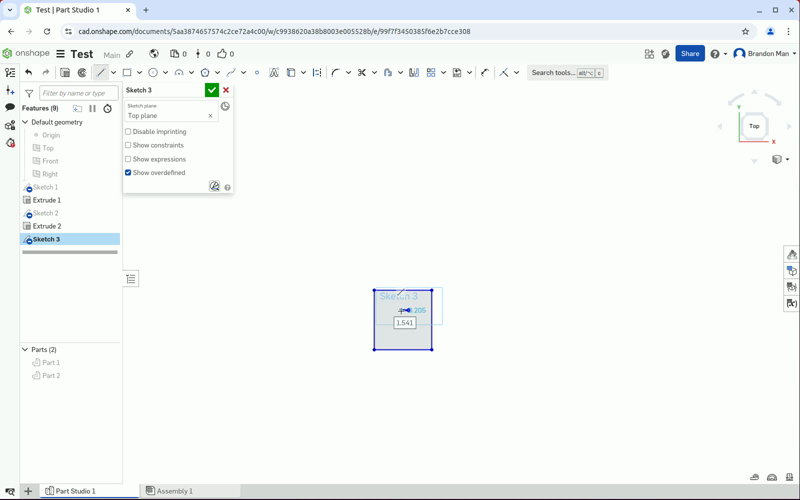
scroll(6)
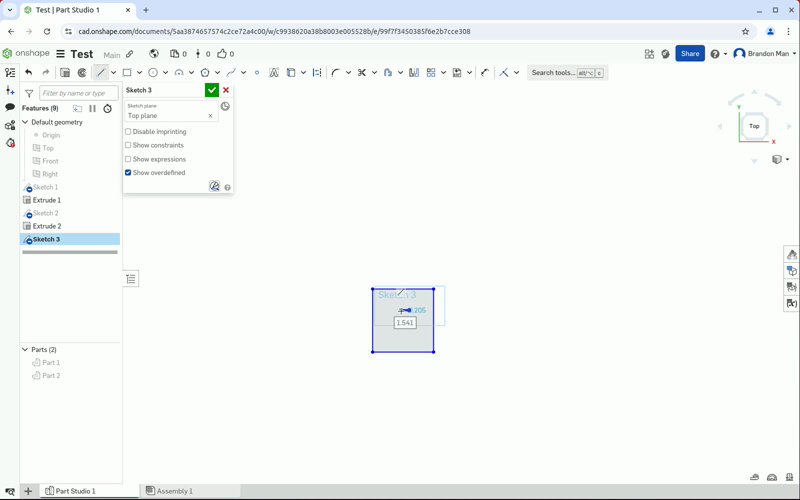
scroll(6)
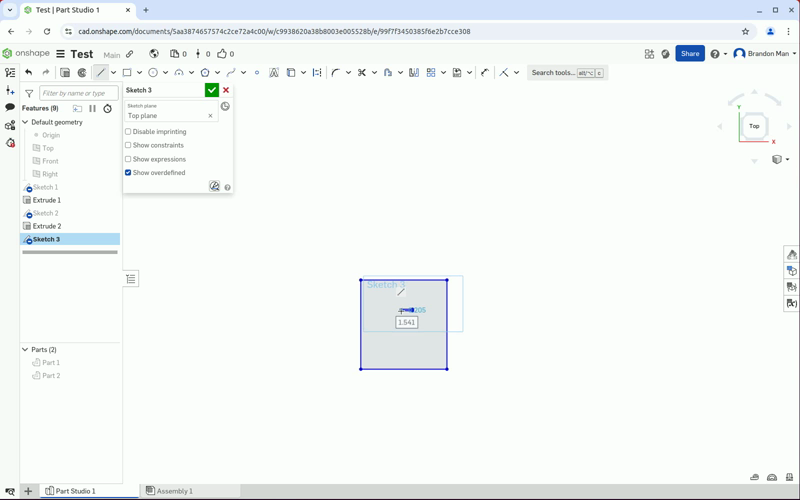
scroll(6)
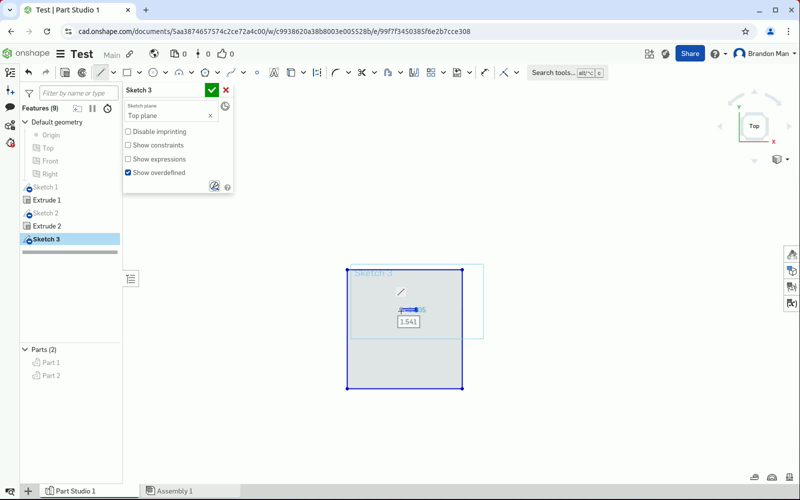
scroll(6)
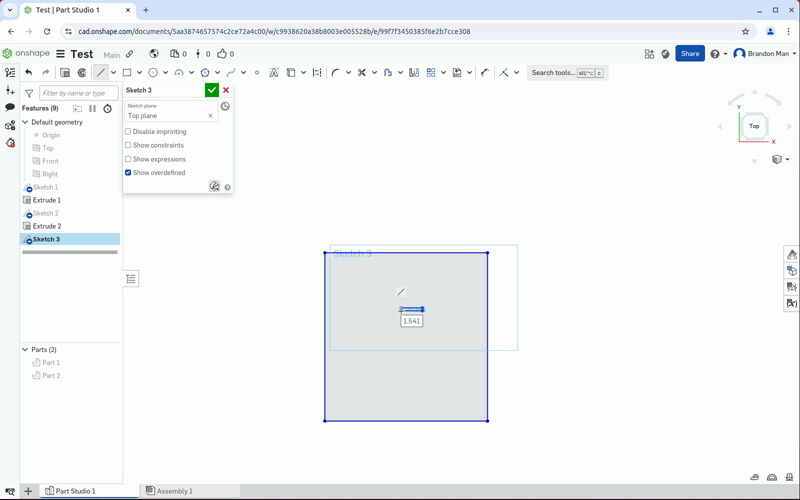
scroll(6)
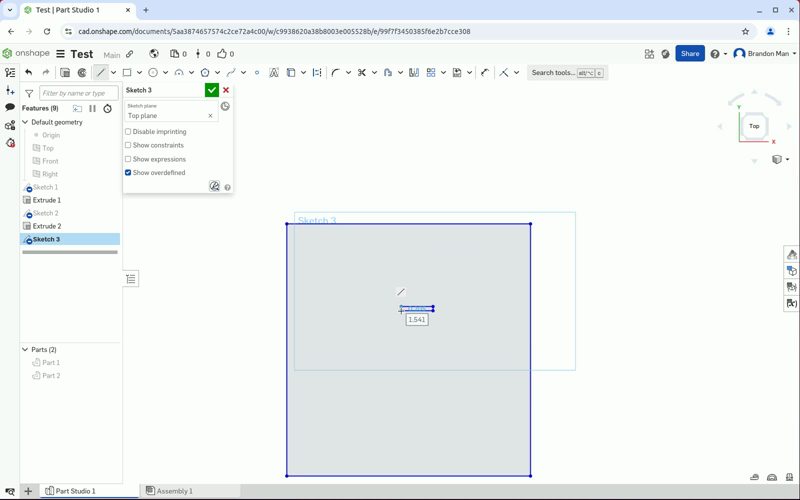
scroll(6)
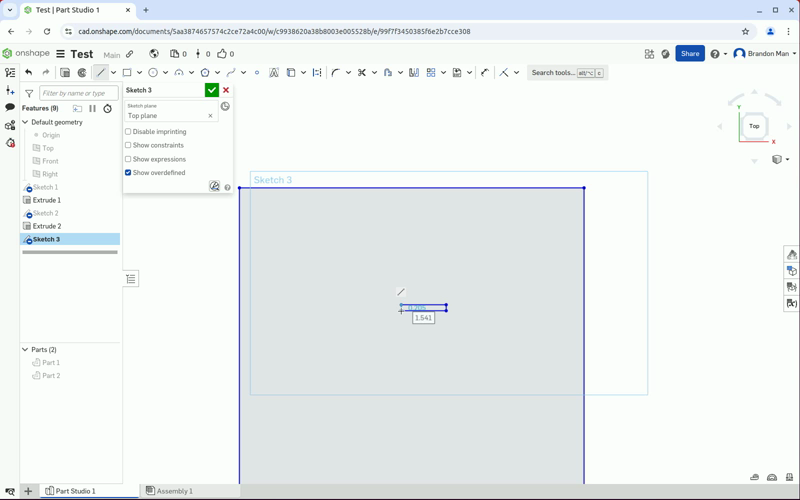
scroll(6)
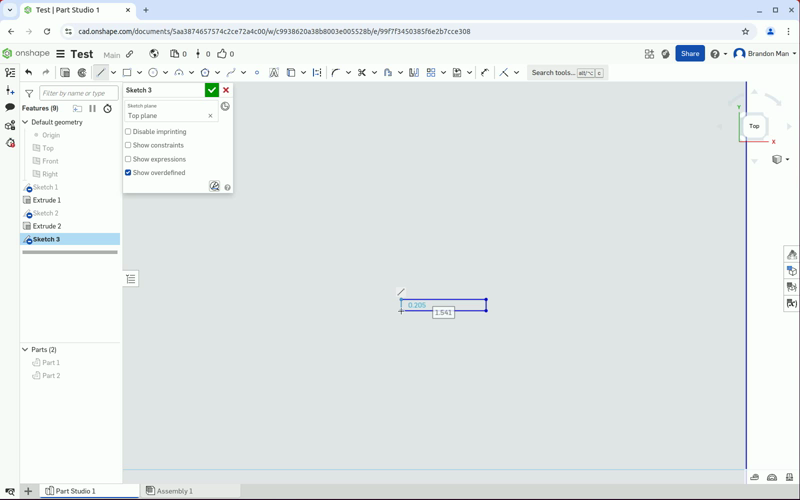
key_up(shift)
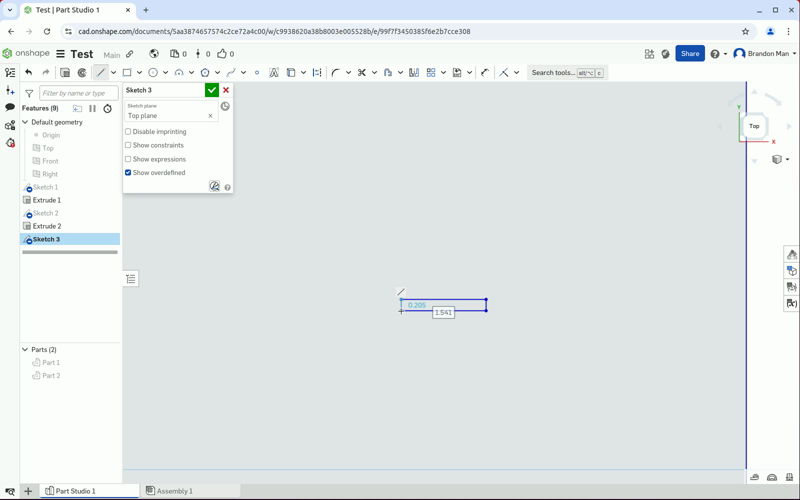
click(401, 310)
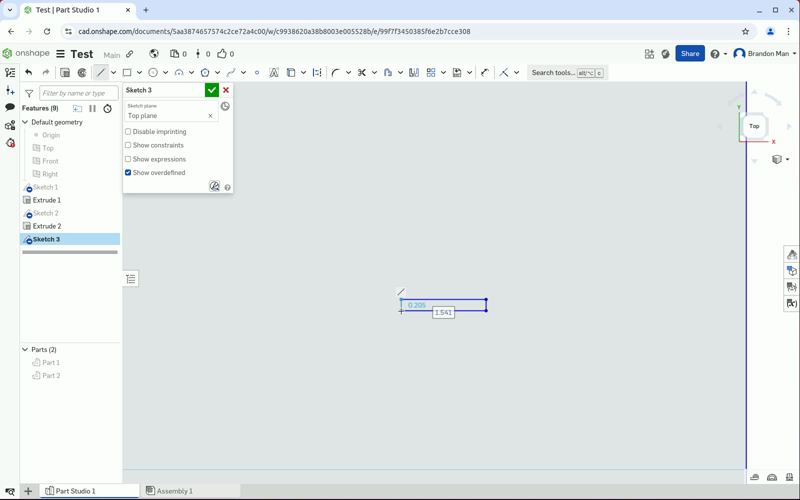
scroll(-6)
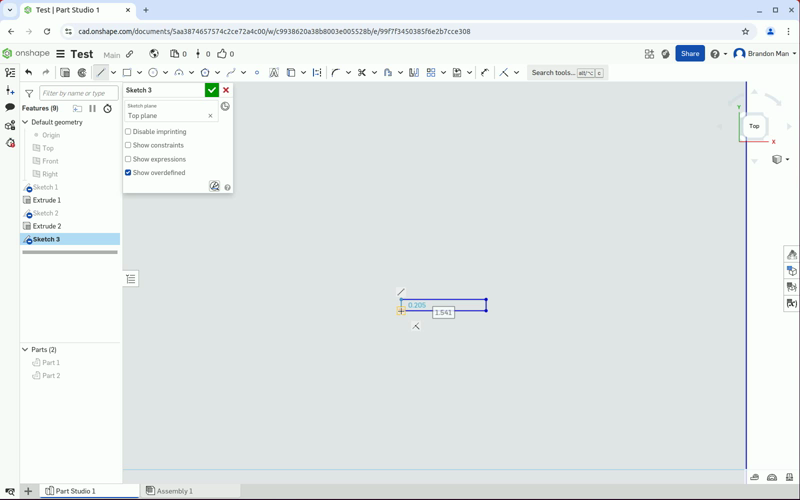
scroll(-6)
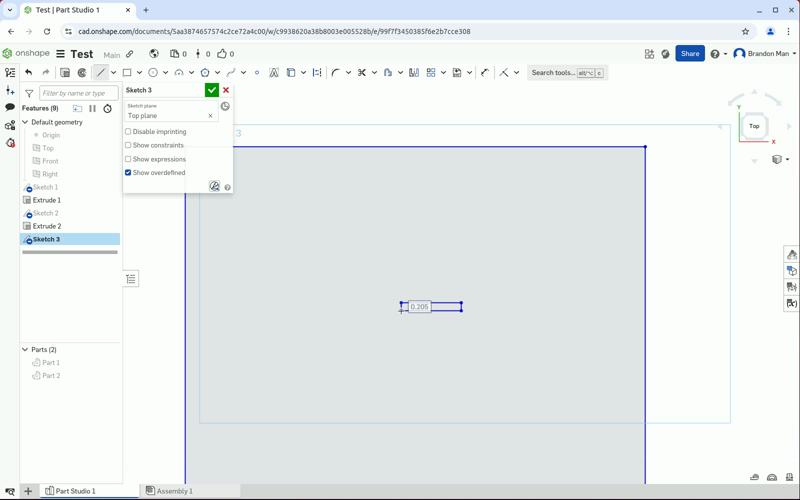
scroll(-6)
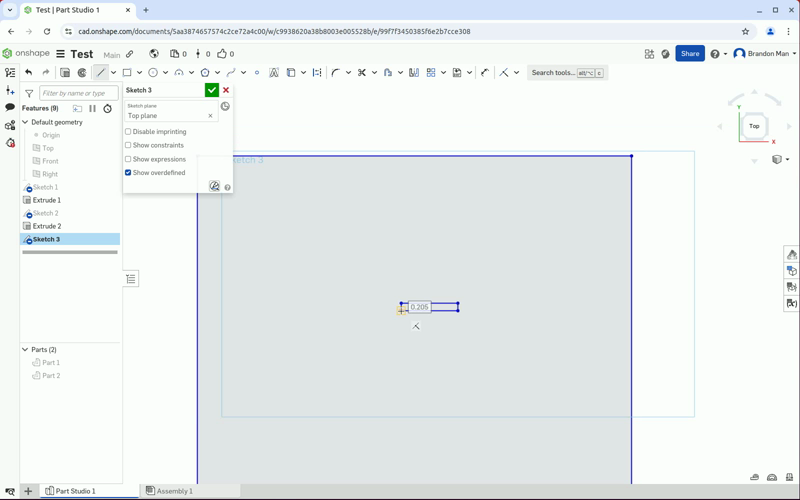
scroll(-6)
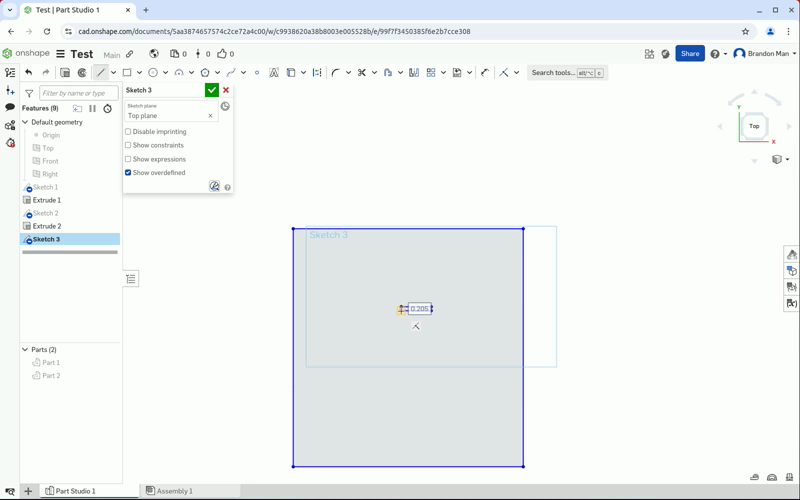
scroll(-6)
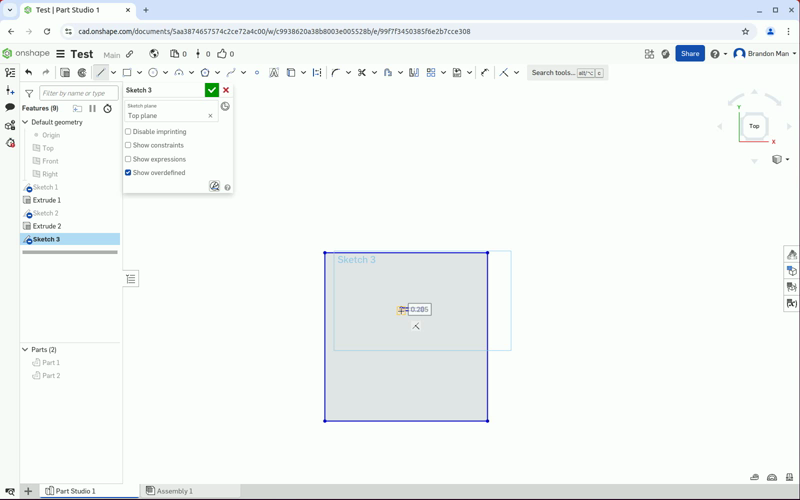
scroll(-6)
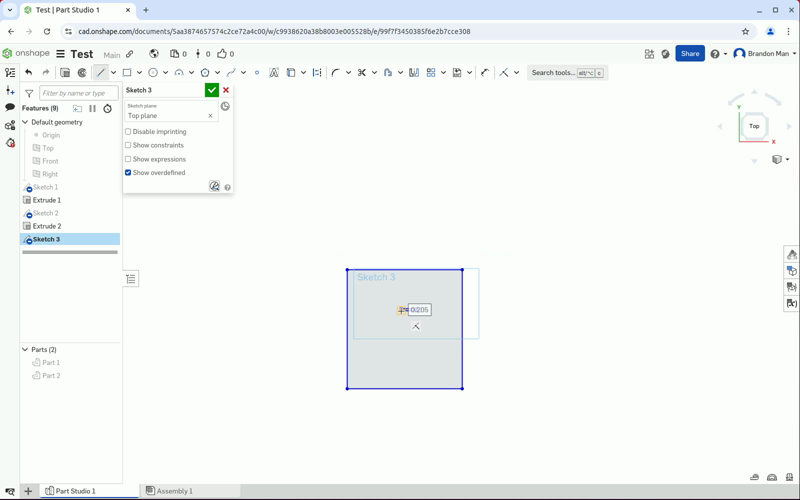
scroll(-6)
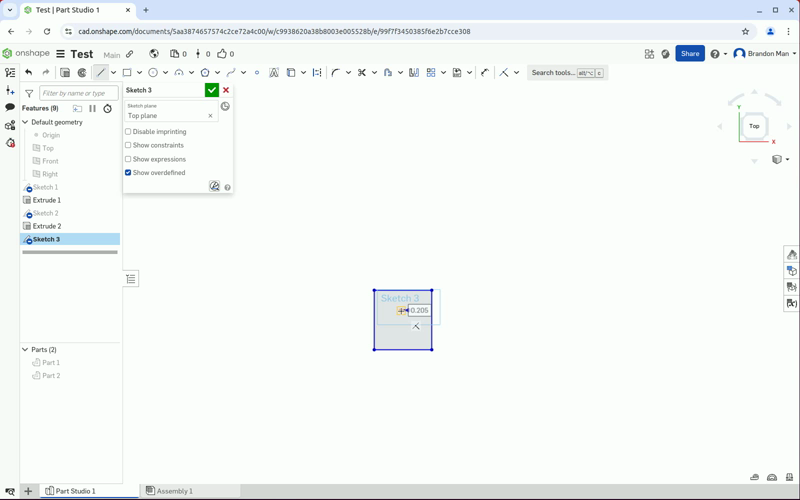
key(esc)
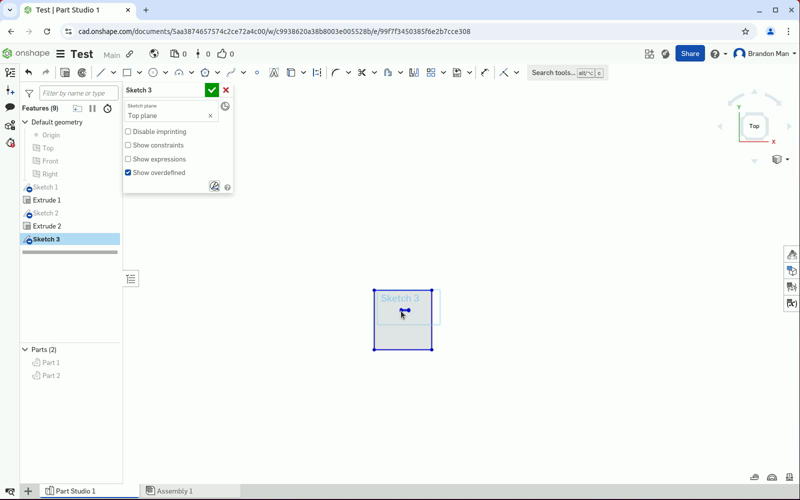
mouse_move(414, 323)
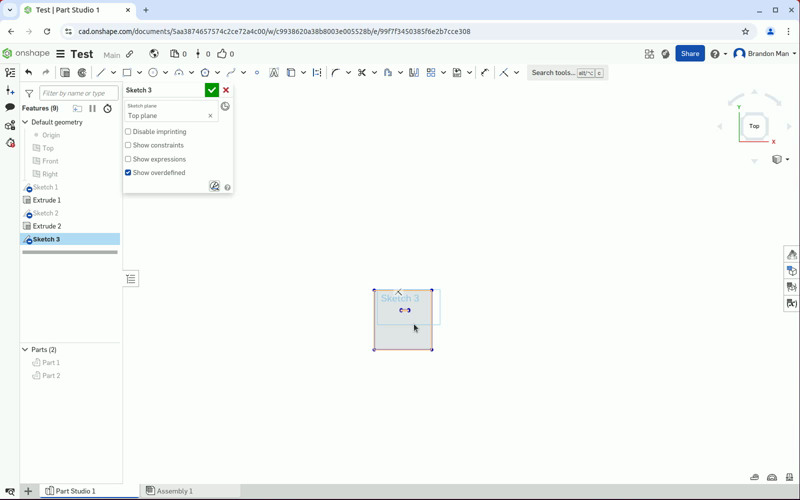
click(414, 323)
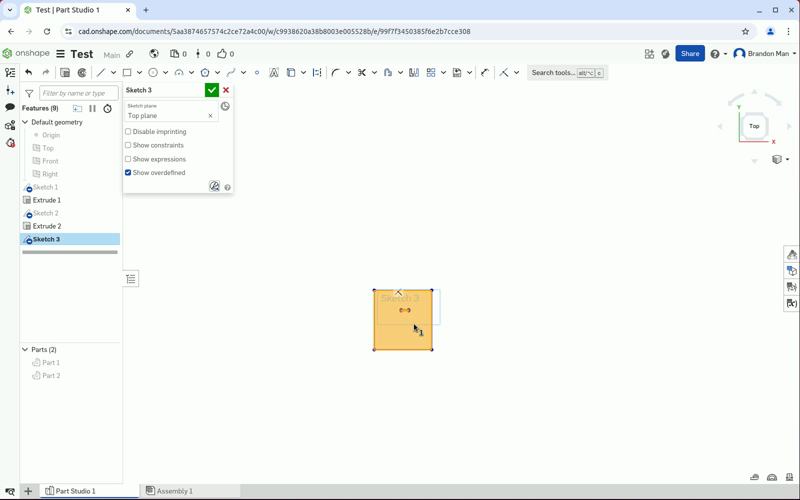
mouse_move(73, 352)
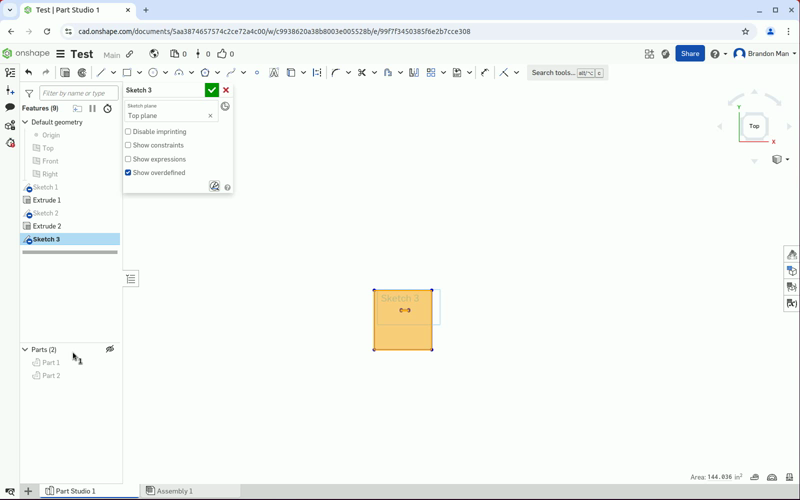
key(shift+y)
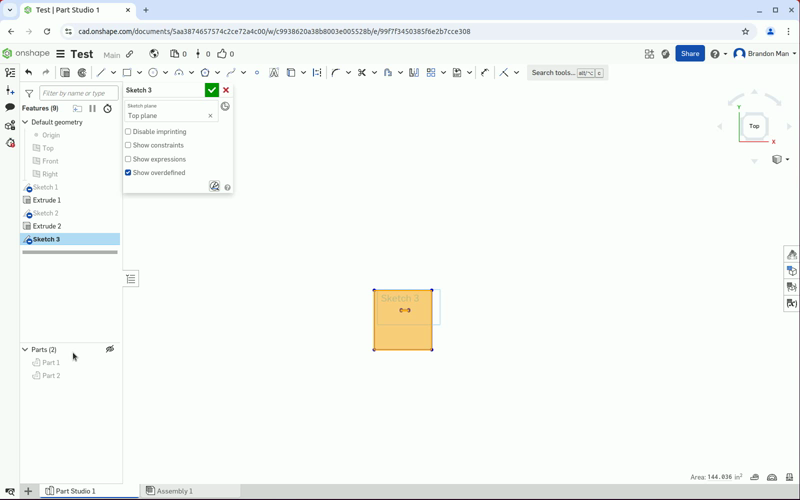
key(shift+e)
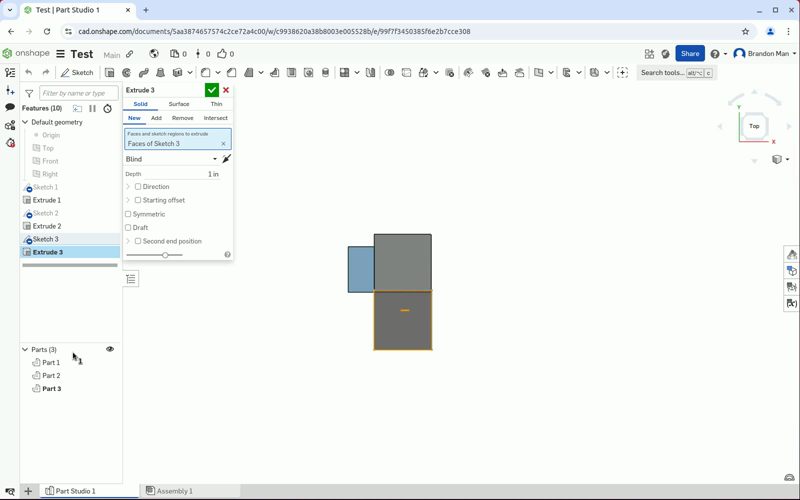
mouse_move(143, 106)
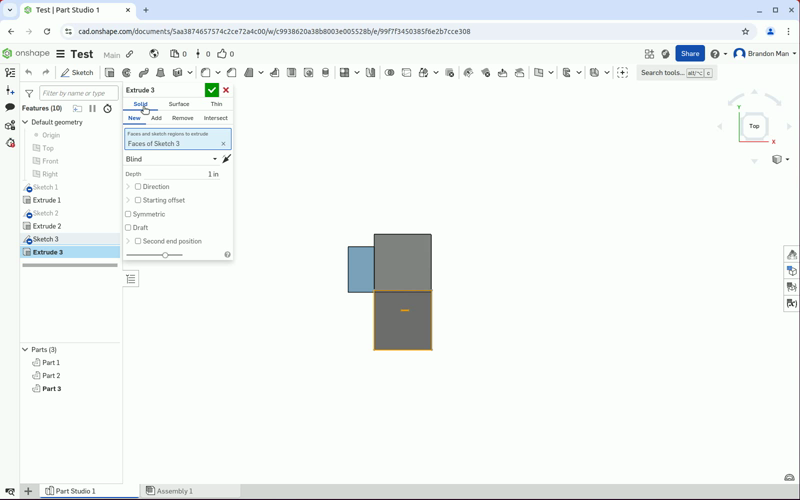
click(143, 106)
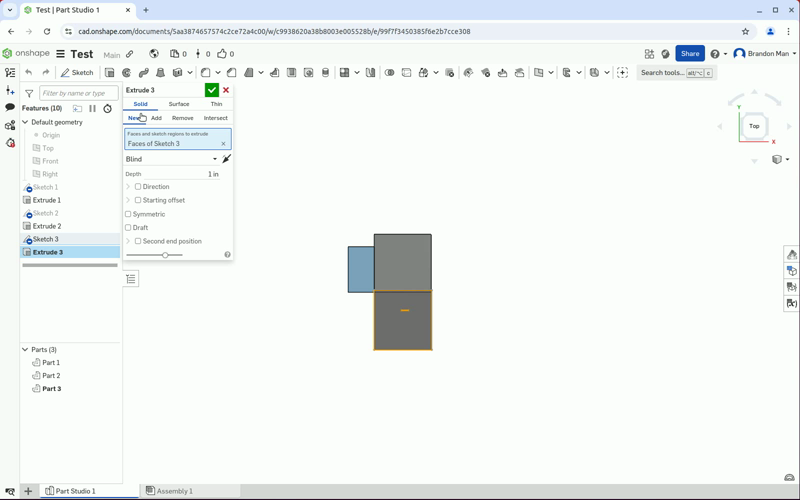
mouse_move(137, 120)
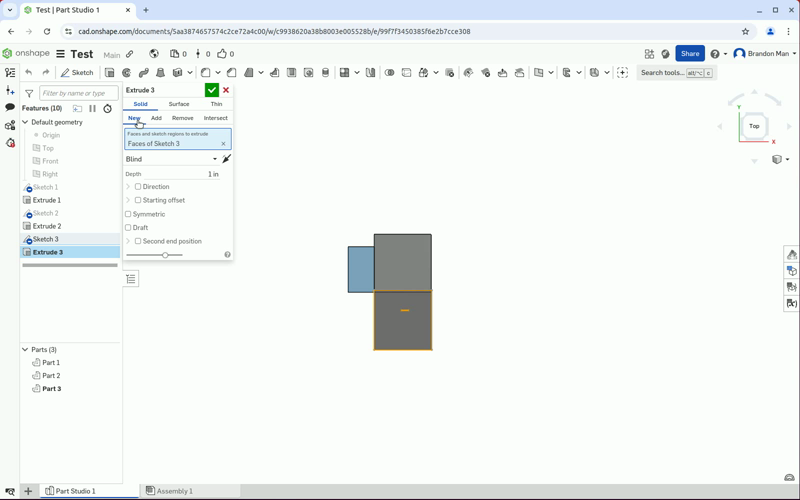
click(137, 120)
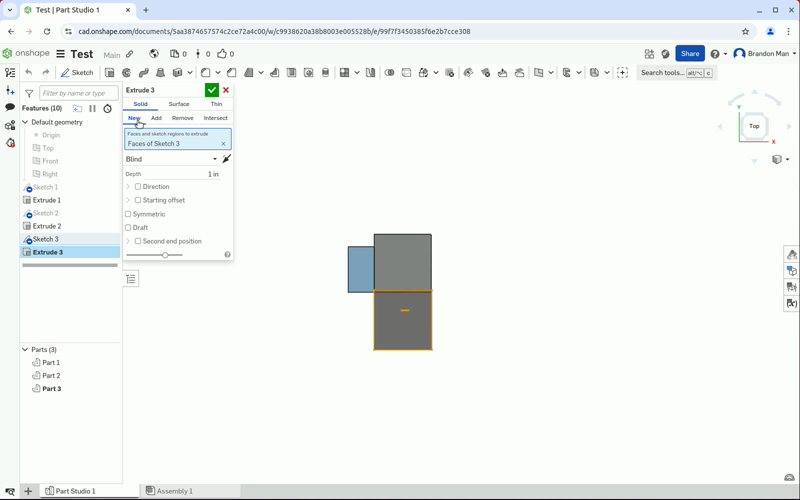
key(tab, 4)
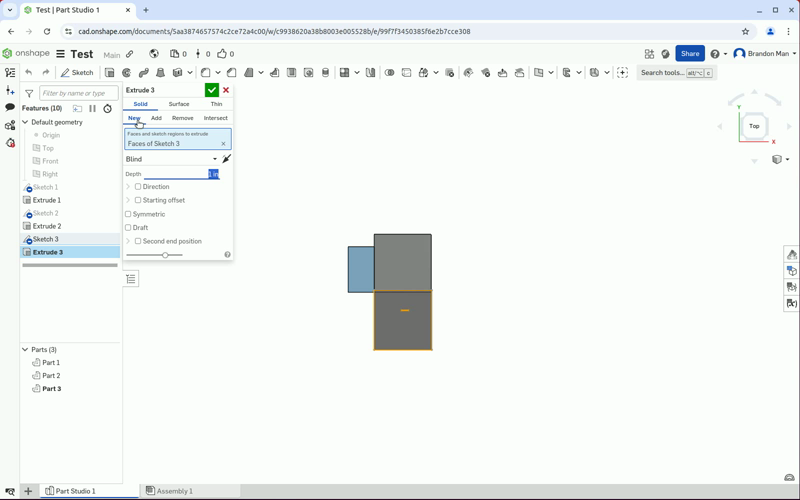
text(4.574)
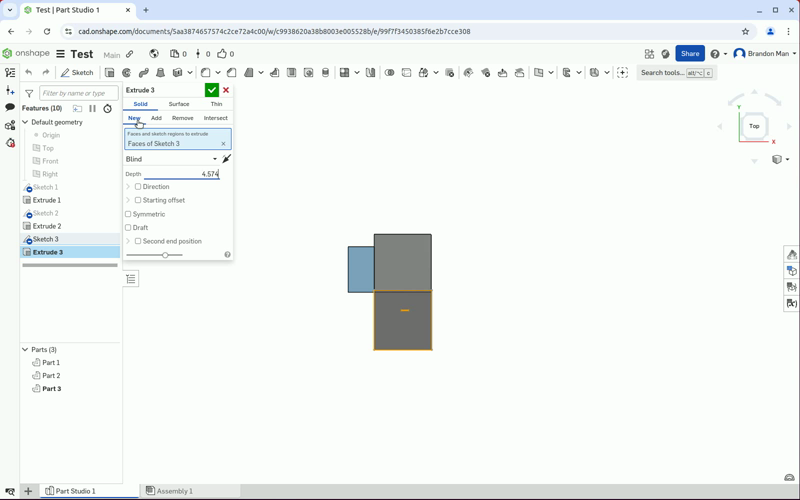
key(enter)
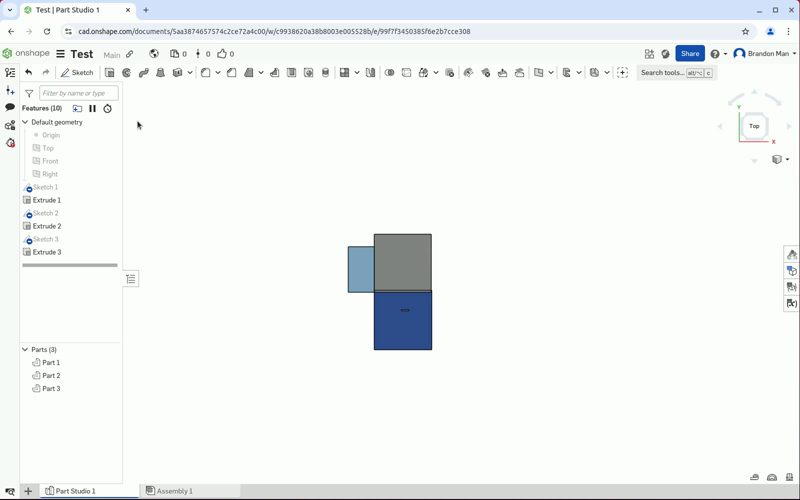
key(shift+h)
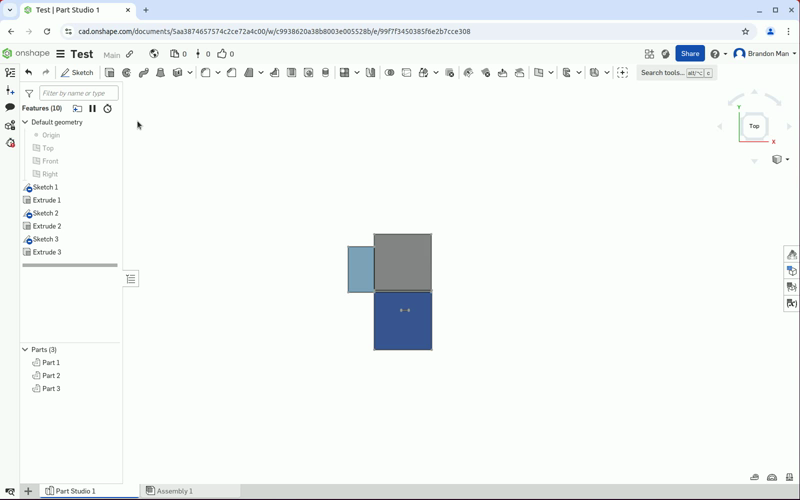
key(shift+h)
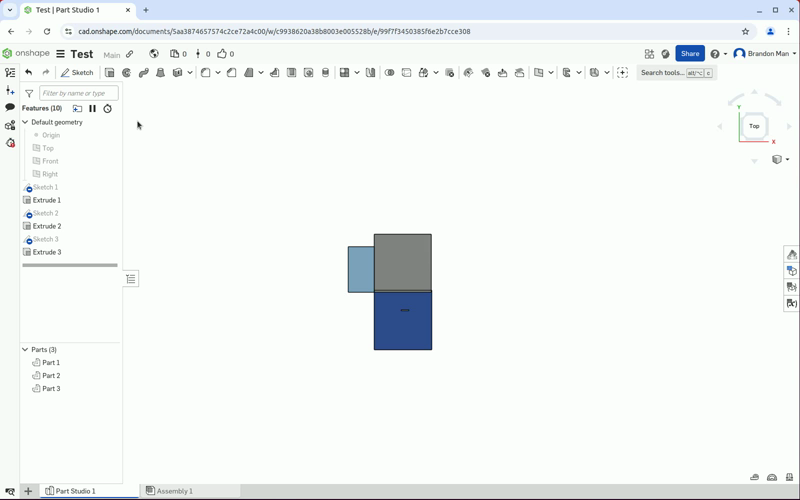
mouse_move(73, 189)
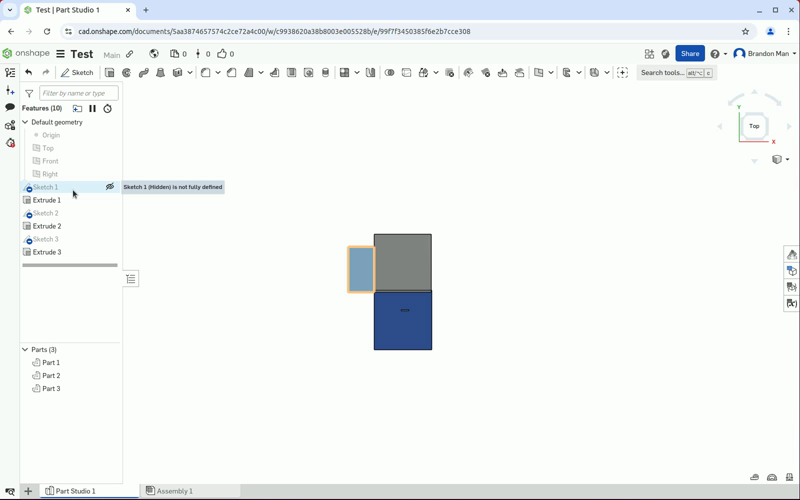
click(73, 189)
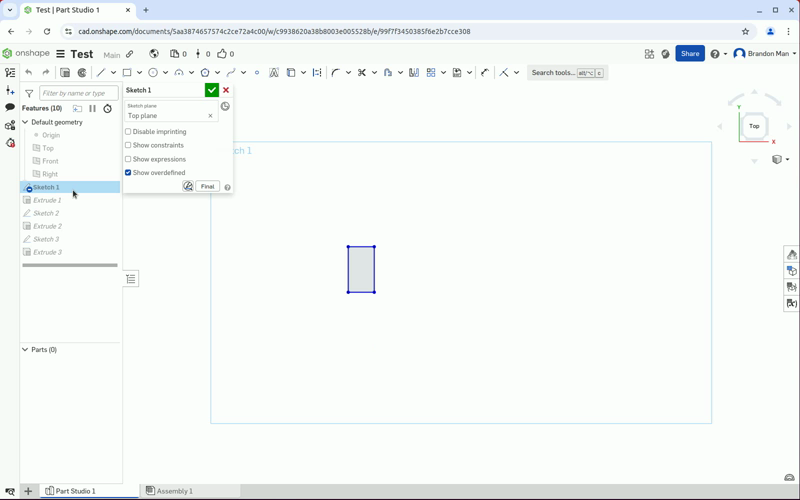
mouse_move(229, 92)
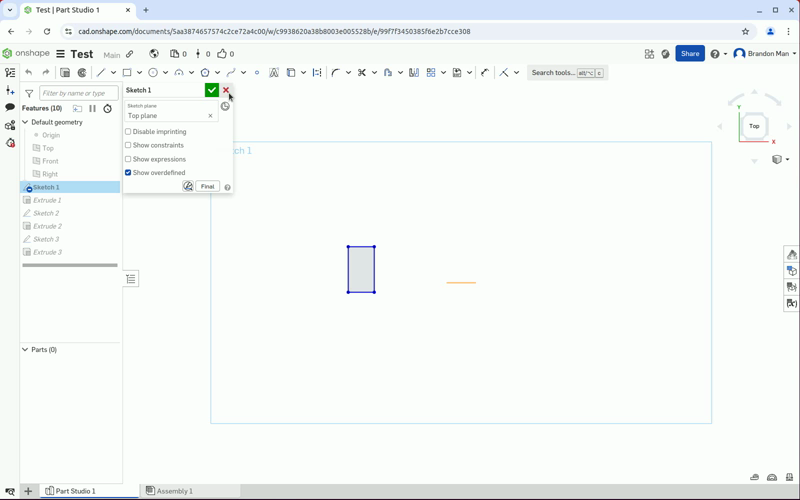
click(229, 92)
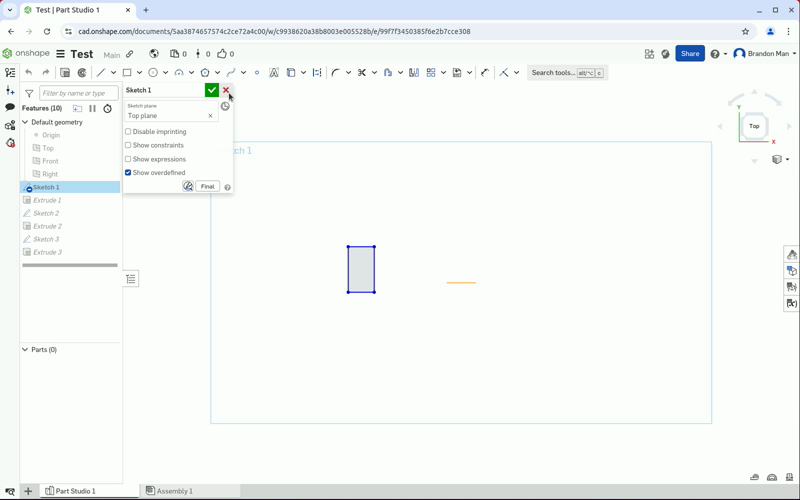
key(shift+s)
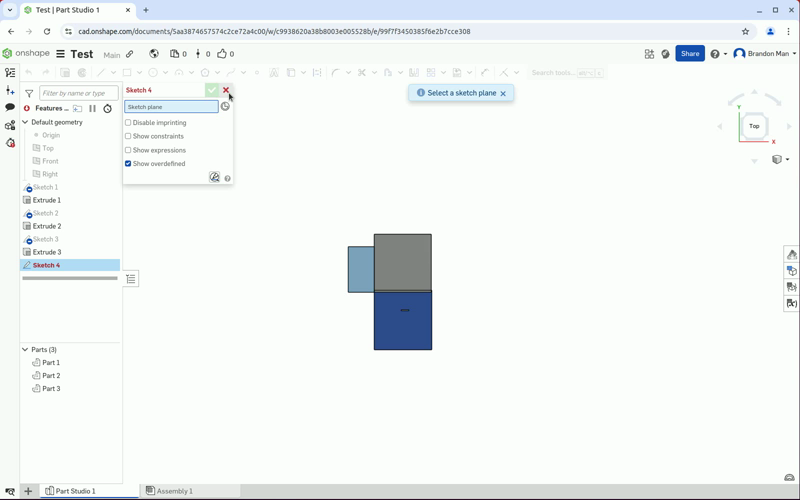
mouse_move(73, 150)
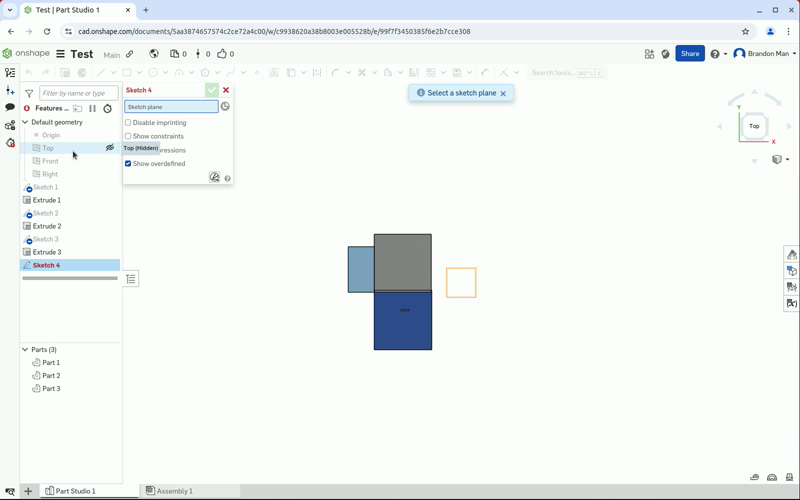
click(73, 150)
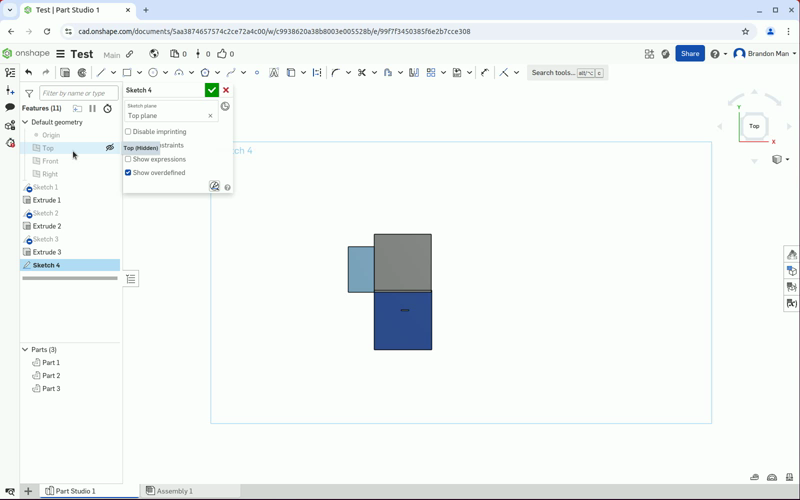
mouse_move(73, 352)
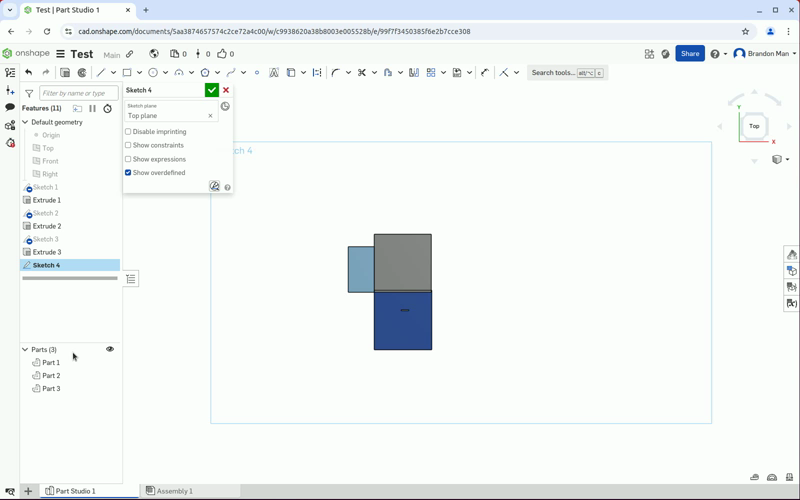
key(y)
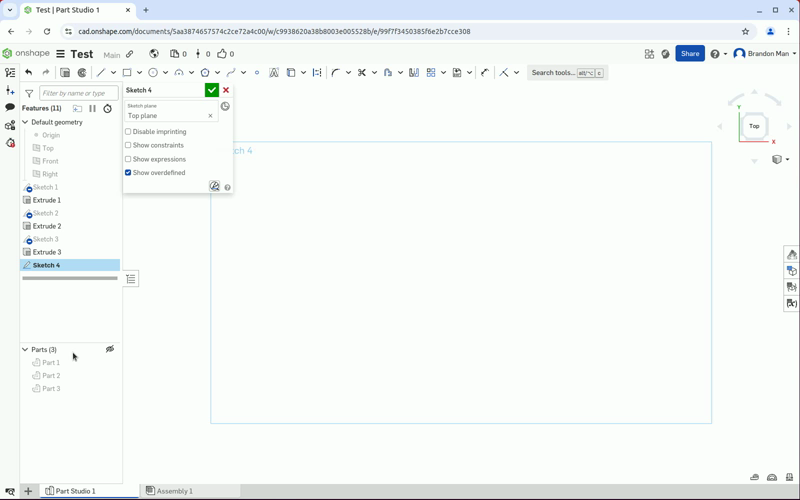
key(l)
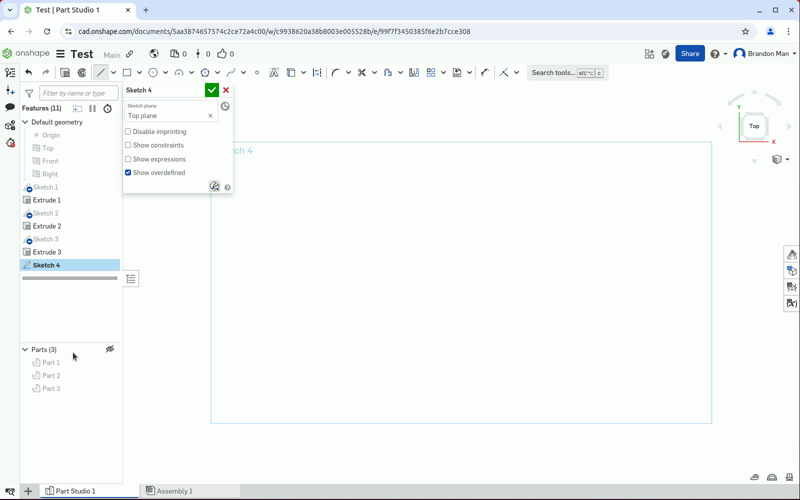
key_down(shift)
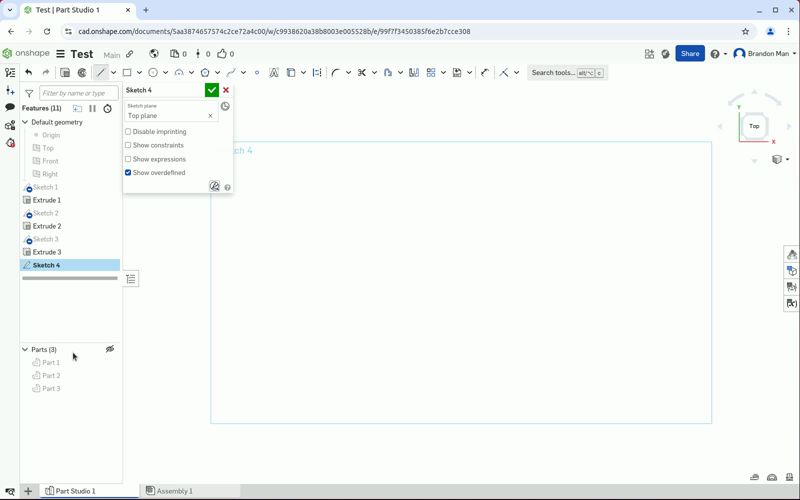
mouse_move(348, 292)
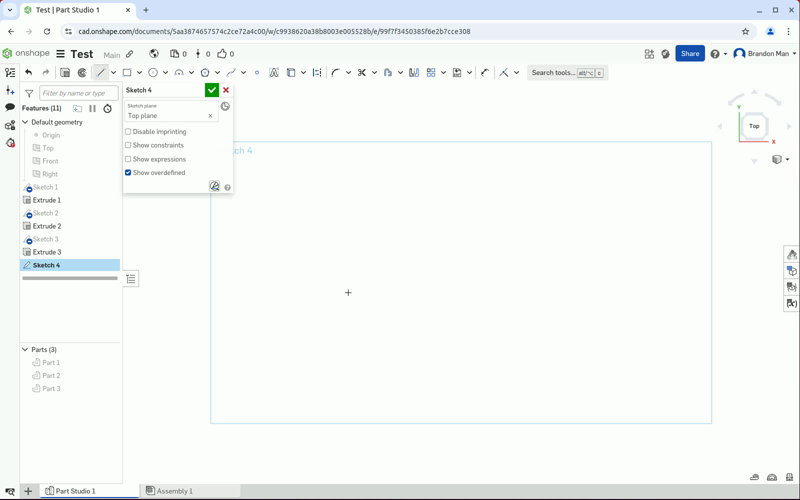
click(348, 292)
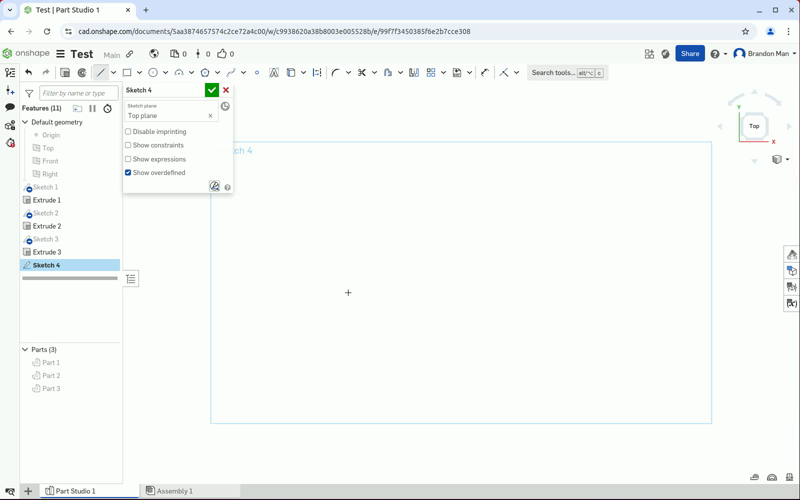
key_up(shift)
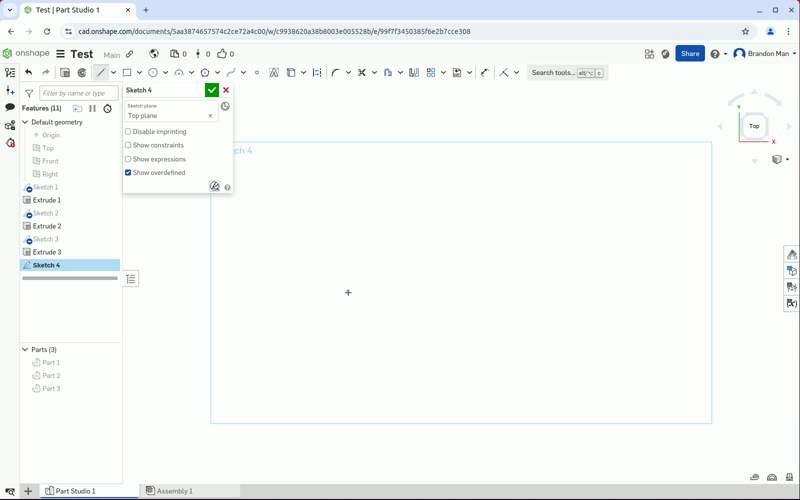
key_down(shift)
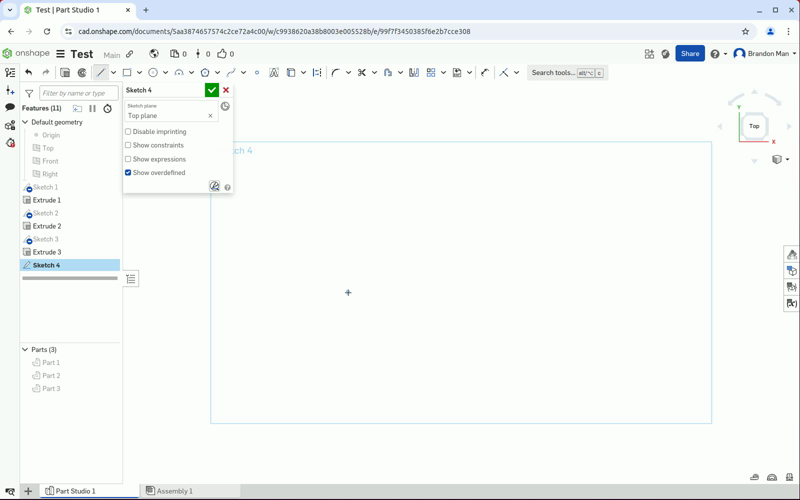
mouse_move(378, 292)
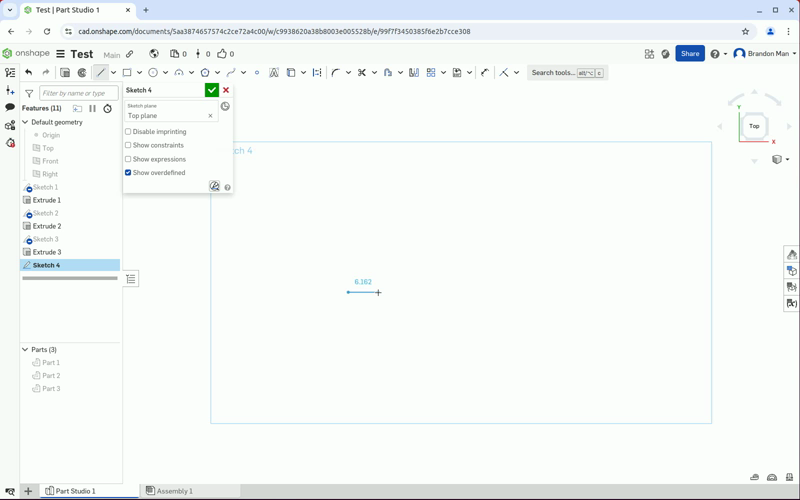
mouse_move(374, 292)
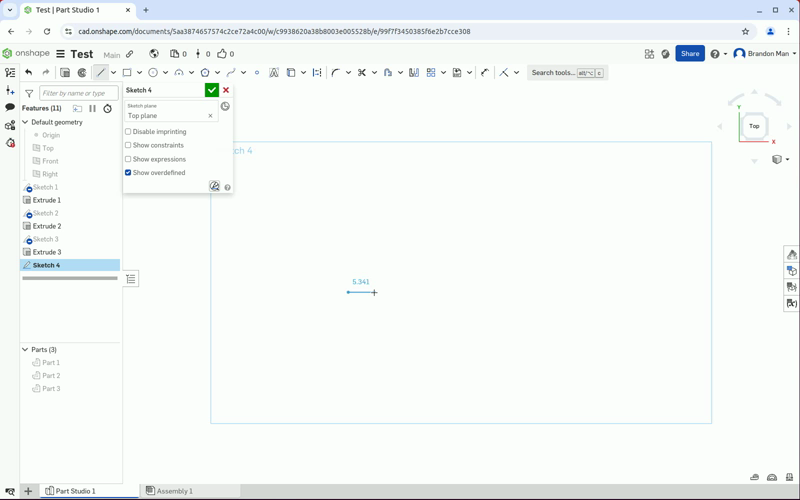
click(374, 292)
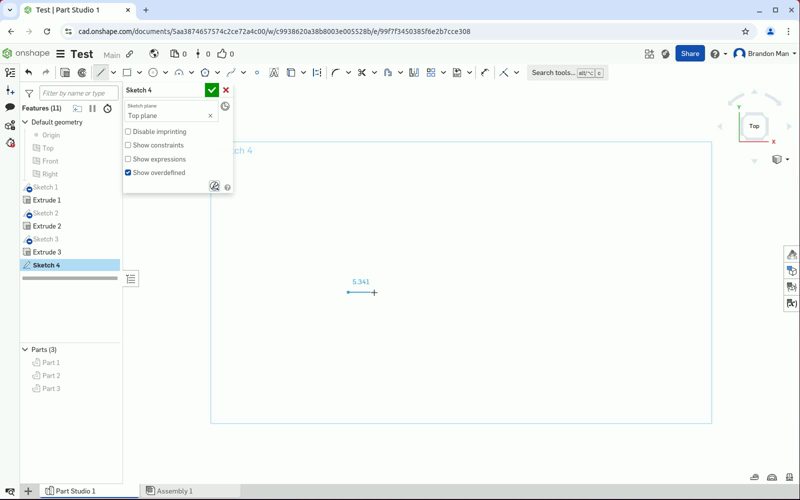
key_up(shift)
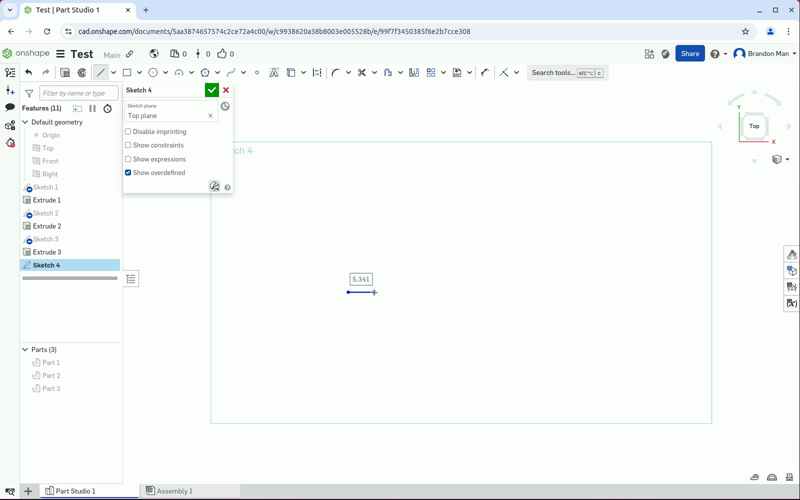
key_down(shift)
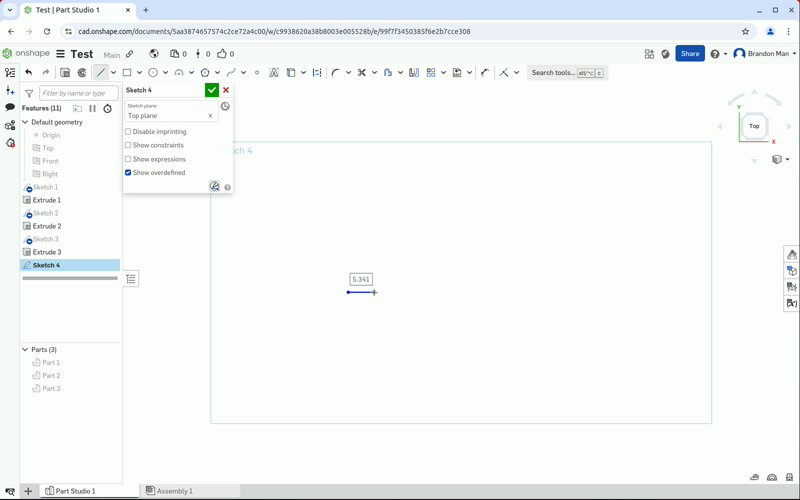
mouse_move(404, 292)
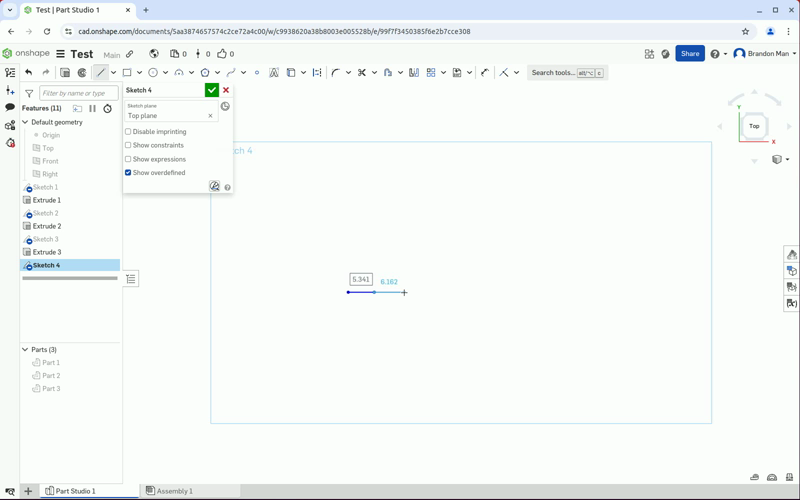
mouse_move(374, 246)
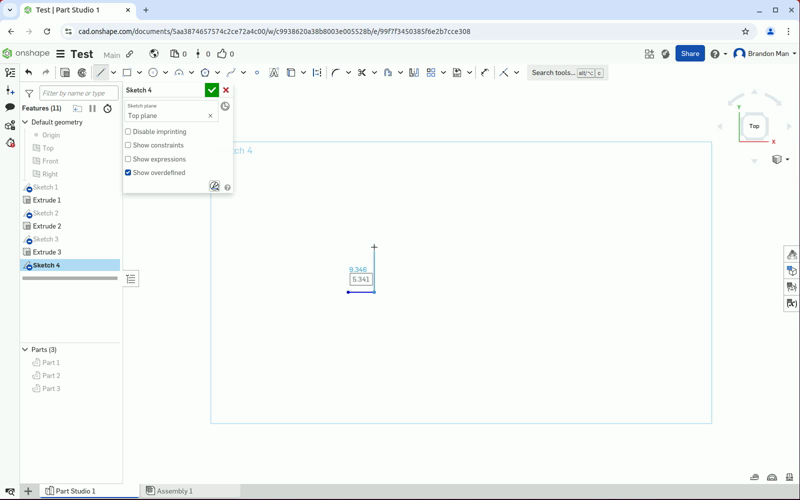
click(374, 246)
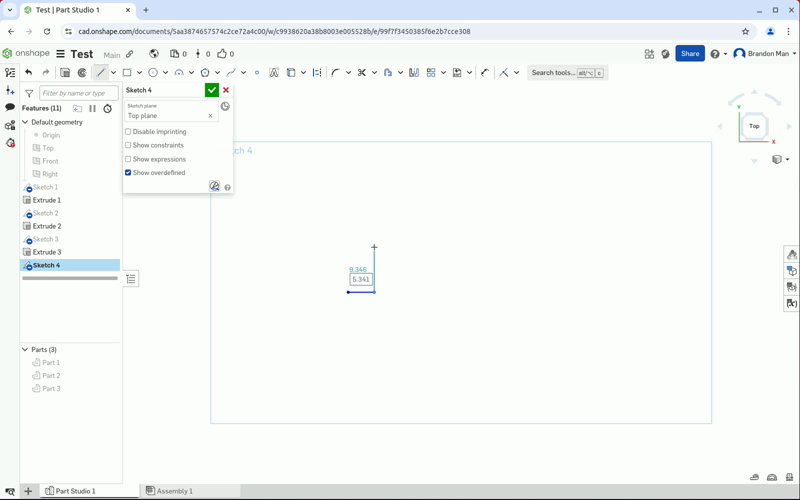
key_up(shift)
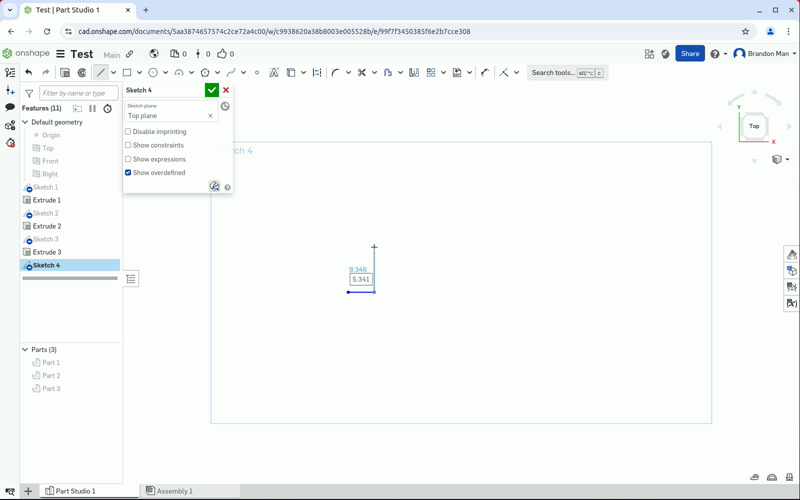
key_down(shift)
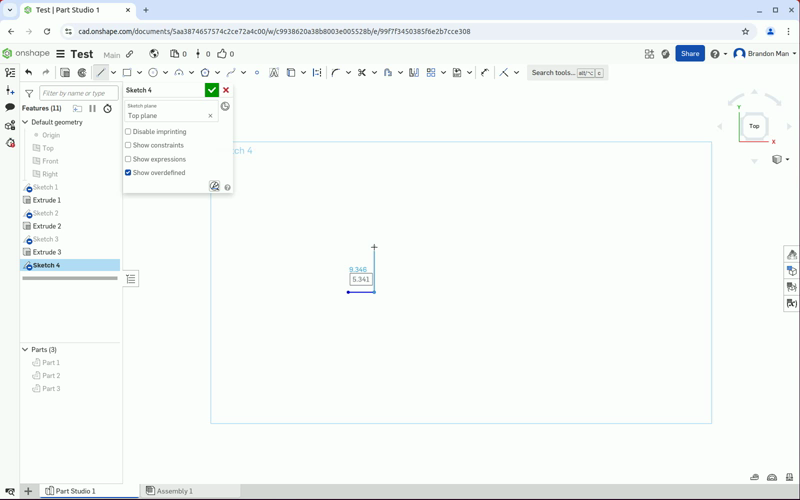
mouse_move(404, 246)
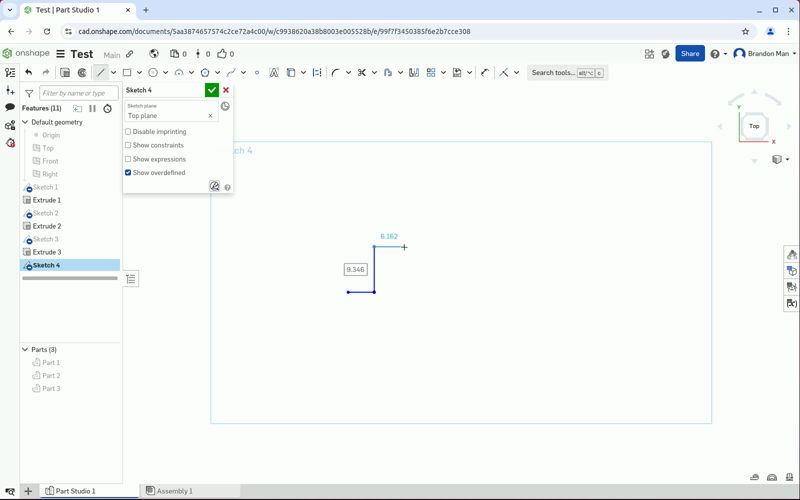
mouse_move(348, 246)
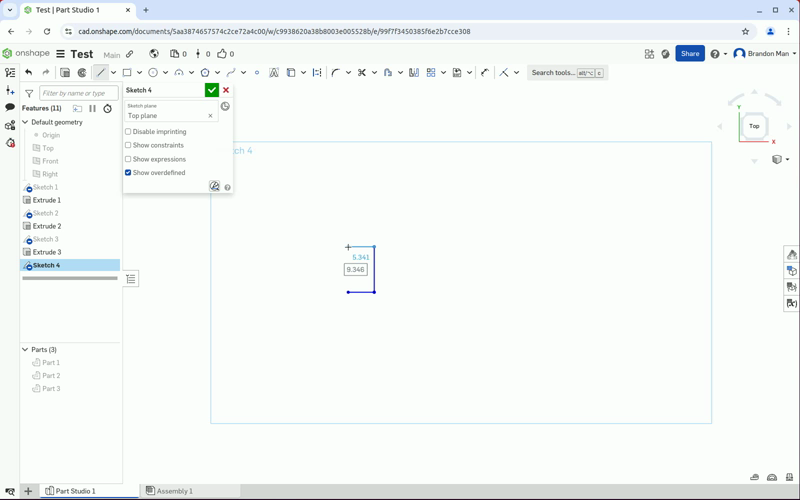
click(348, 246)
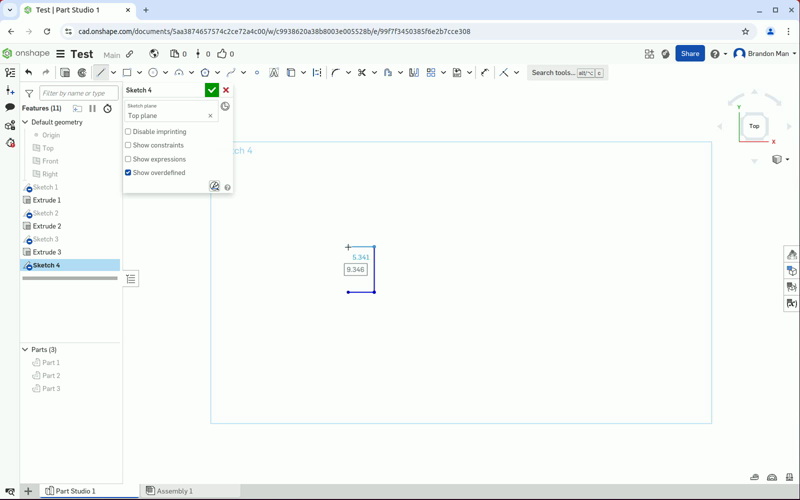
key_up(shift)
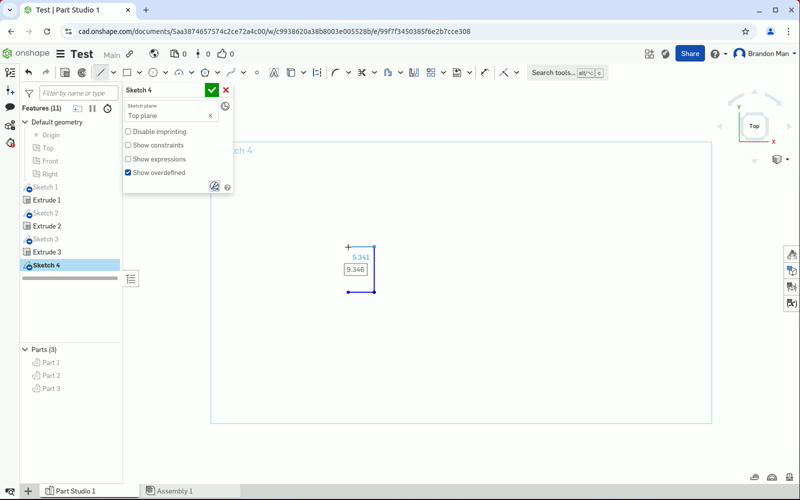
mouse_move(378, 246)
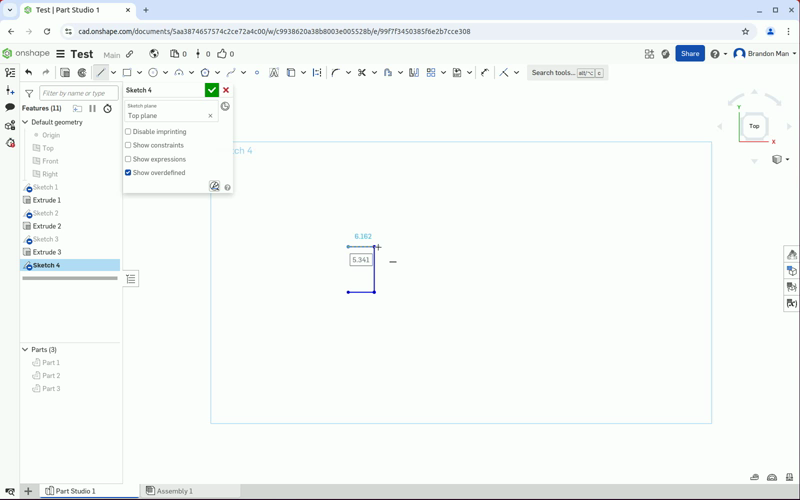
key_down(shift)
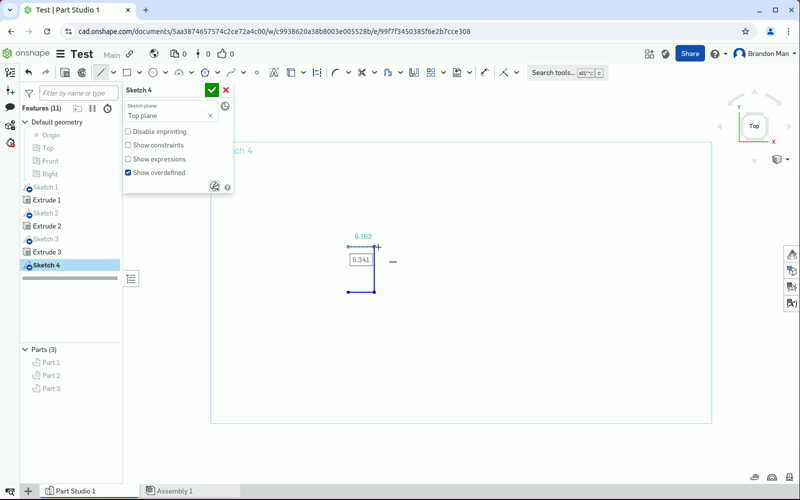
mouse_move(348, 292)
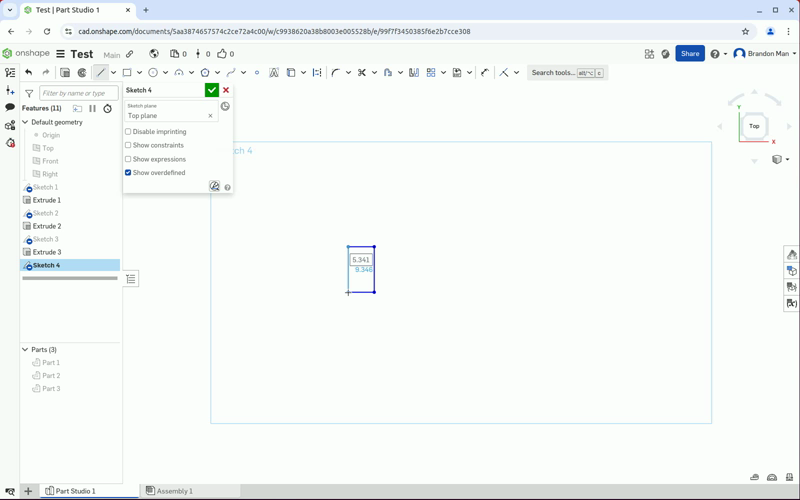
key_up(shift)
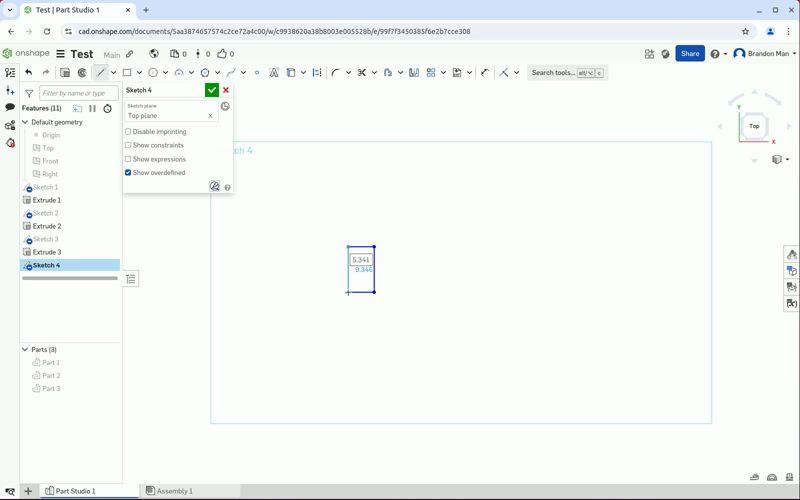
click(348, 292)
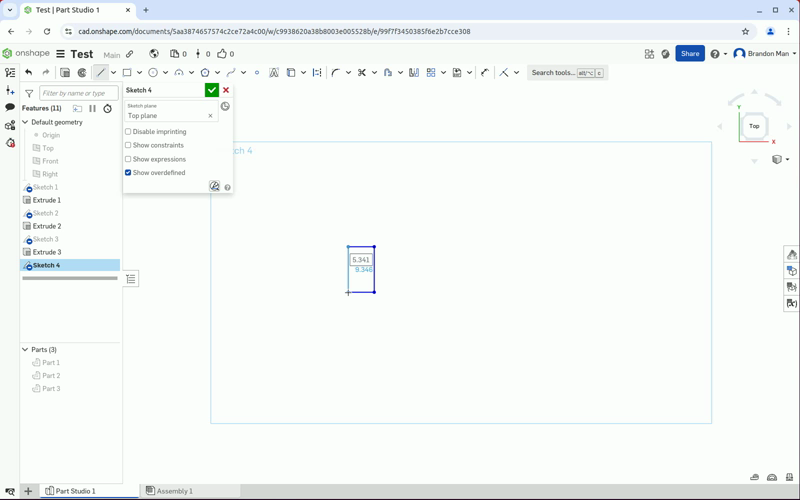
key(esc)
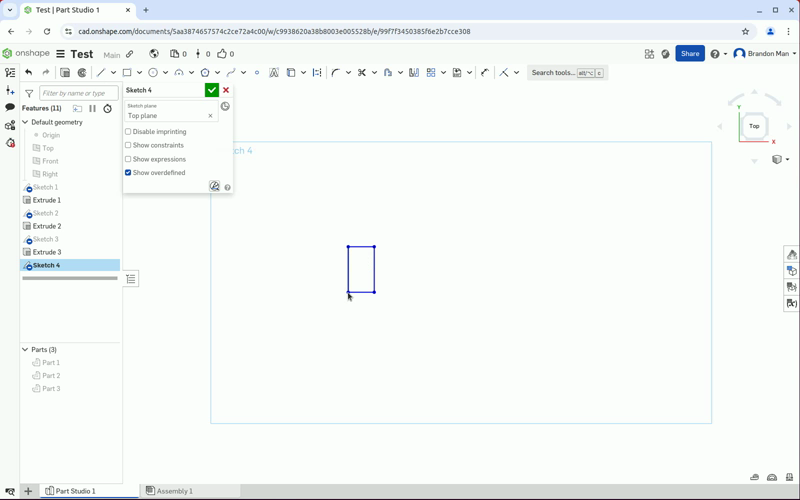
mouse_move(369, 252)
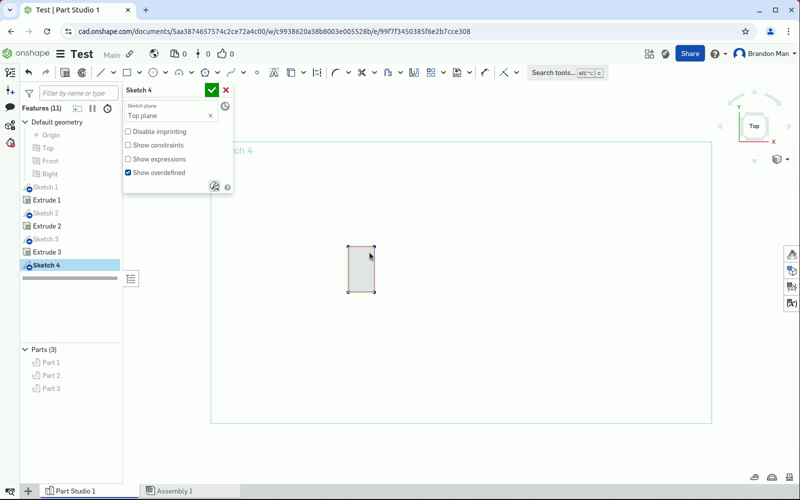
scroll(6)
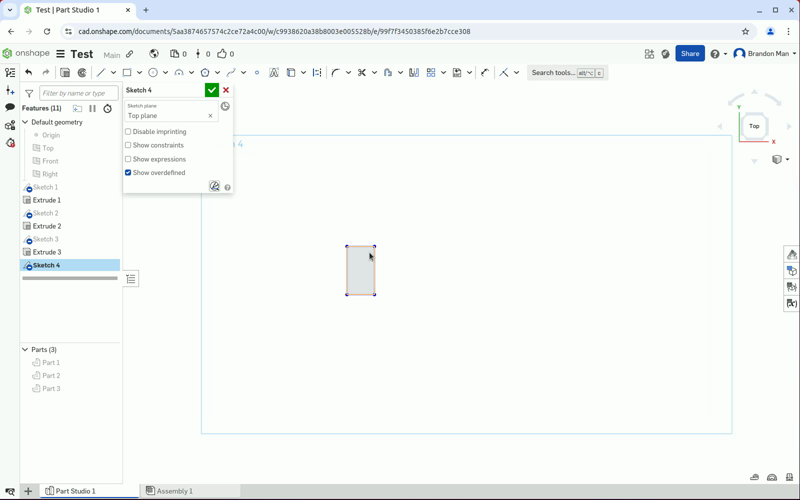
scroll(6)
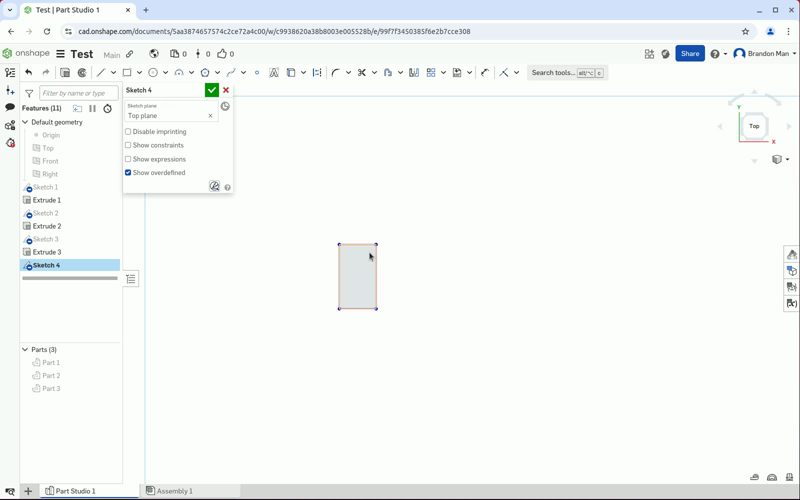
scroll(6)
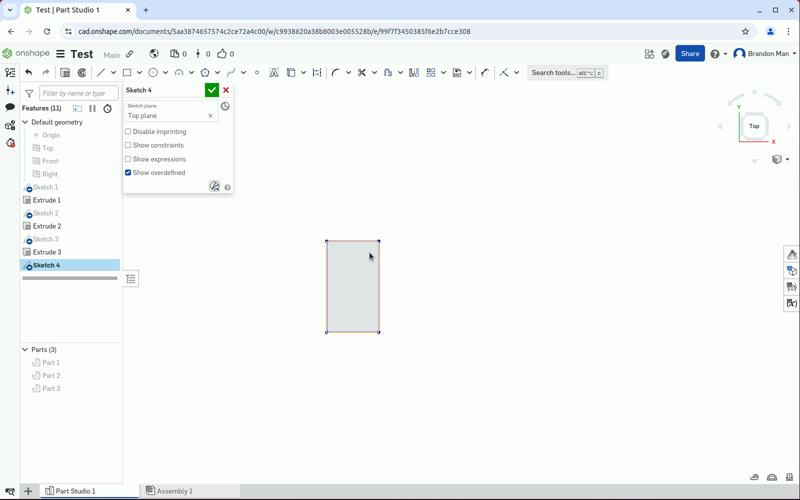
scroll(6)
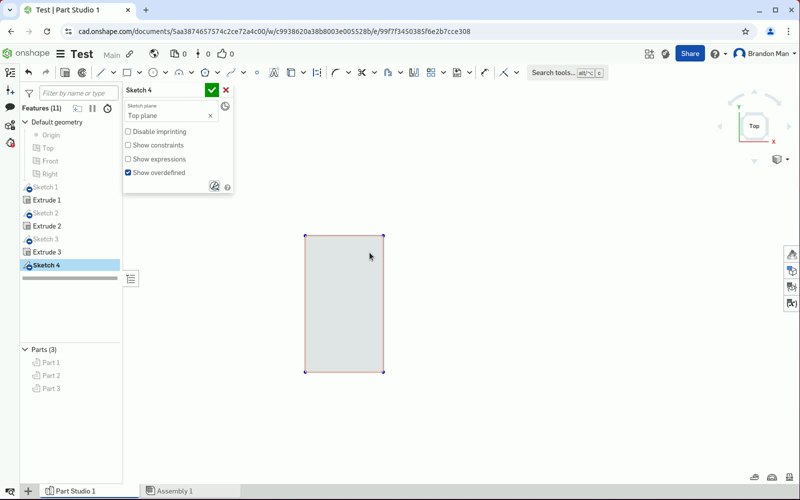
scroll(6)
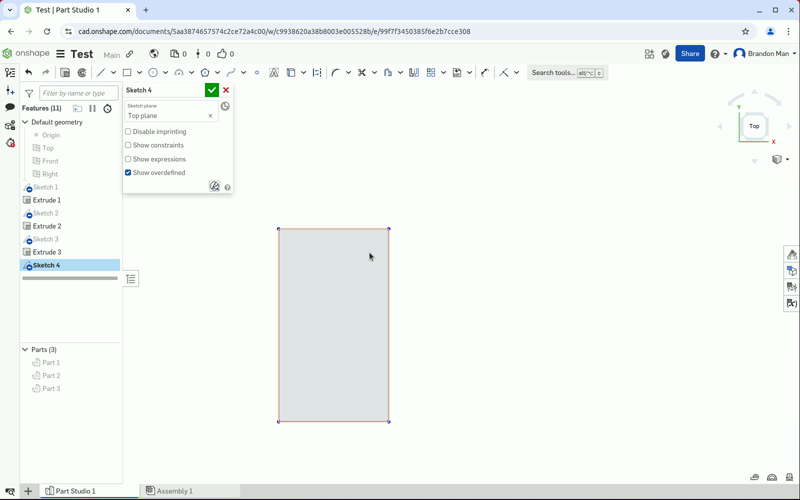
scroll(6)
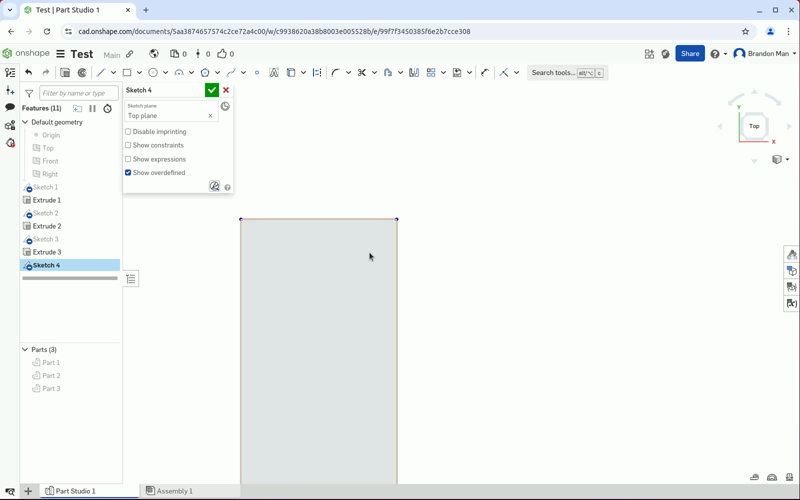
scroll(6)
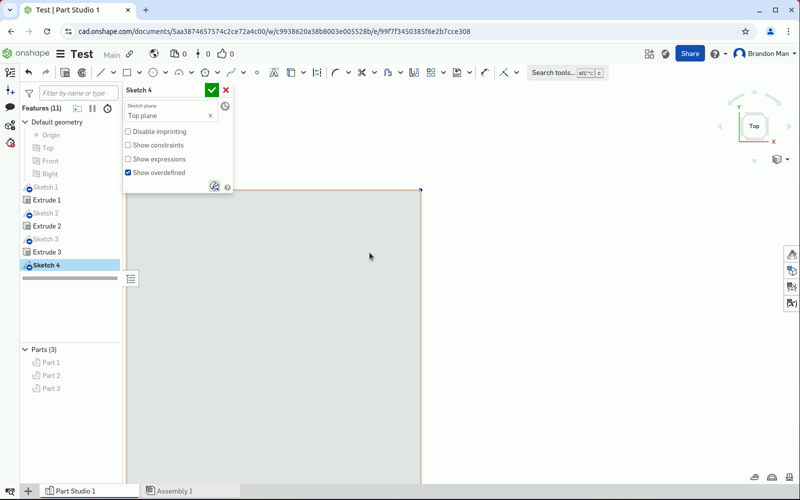
click(369, 252)
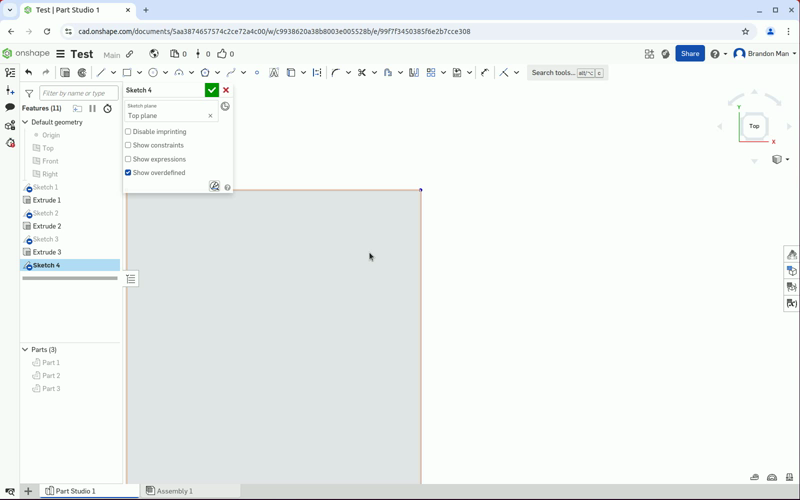
scroll(-6)
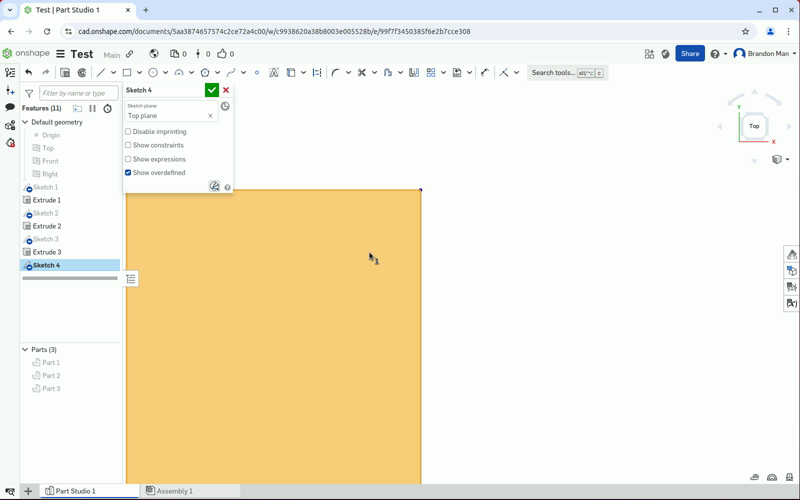
scroll(-6)
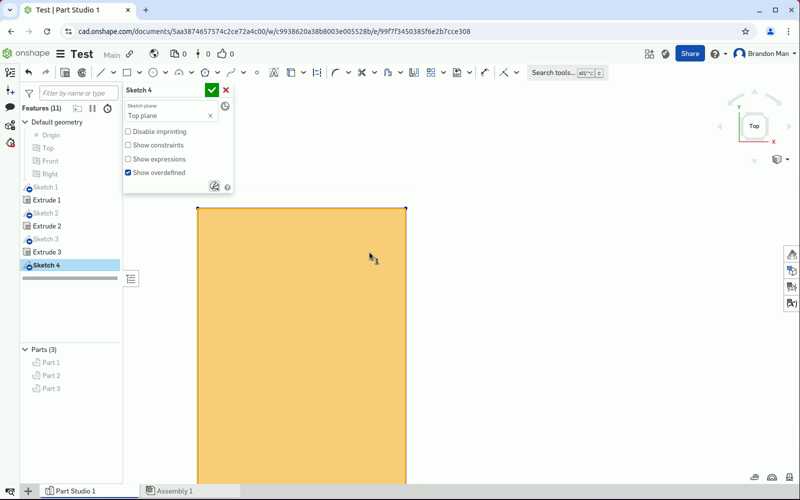
scroll(-6)
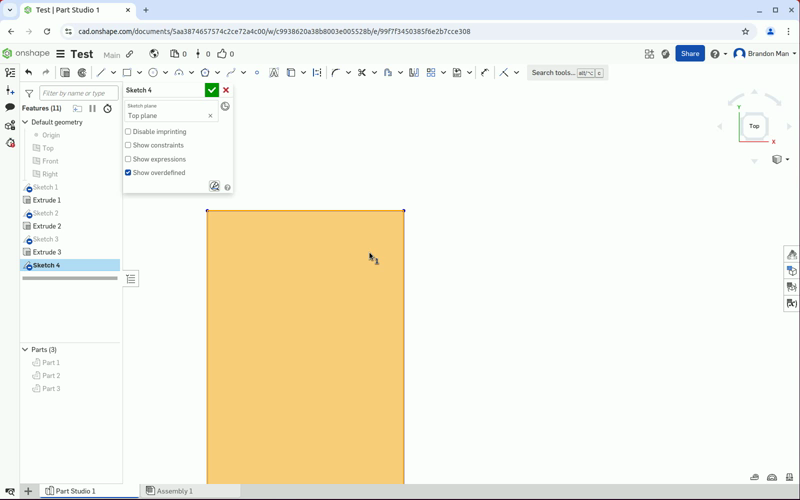
scroll(-6)
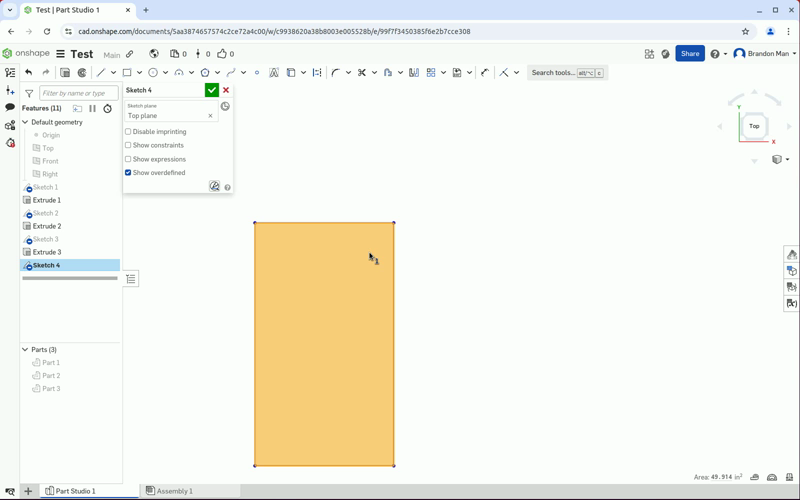
scroll(-6)
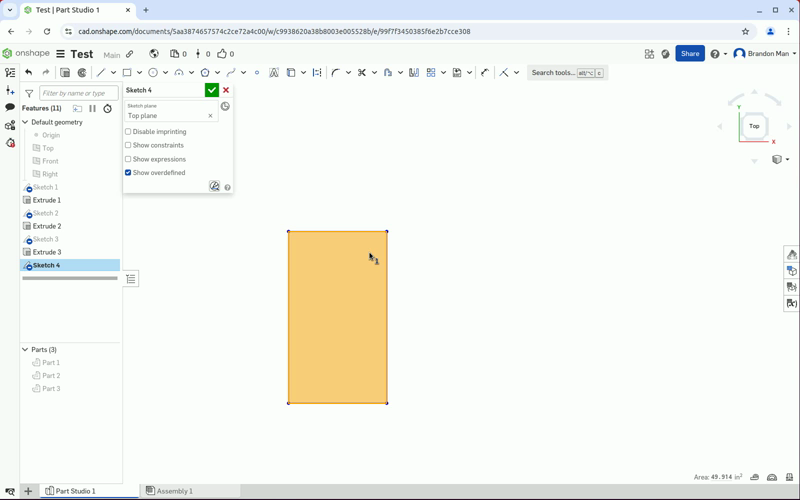
scroll(-6)
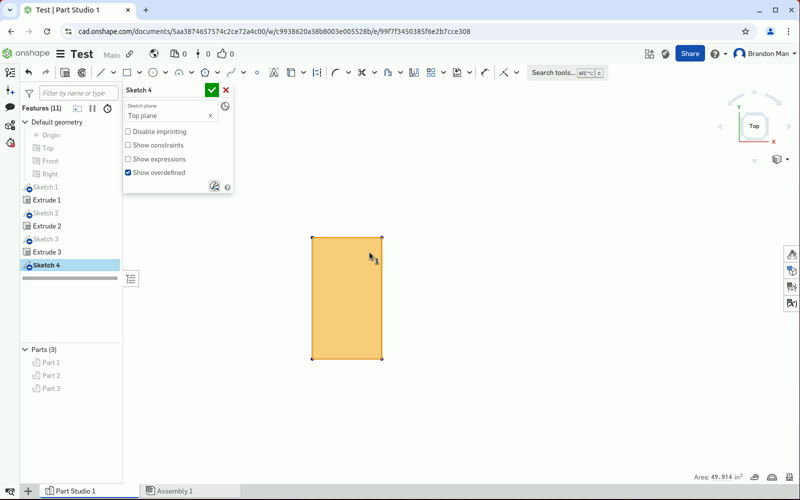
scroll(-6)
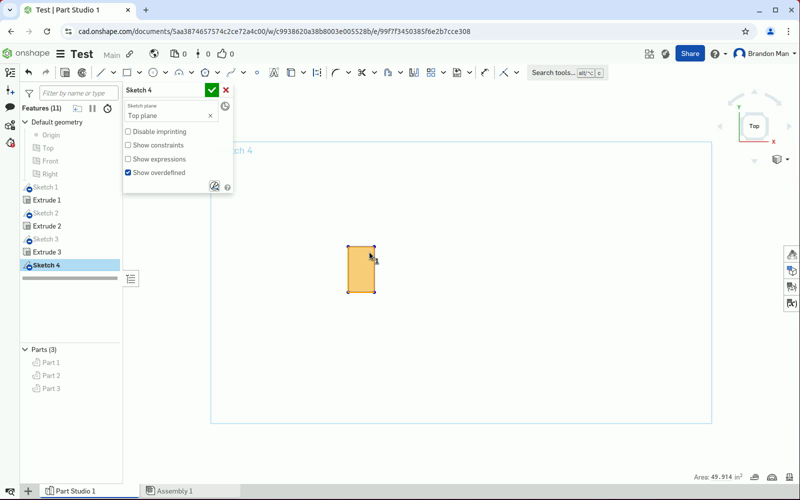
mouse_move(73, 352)
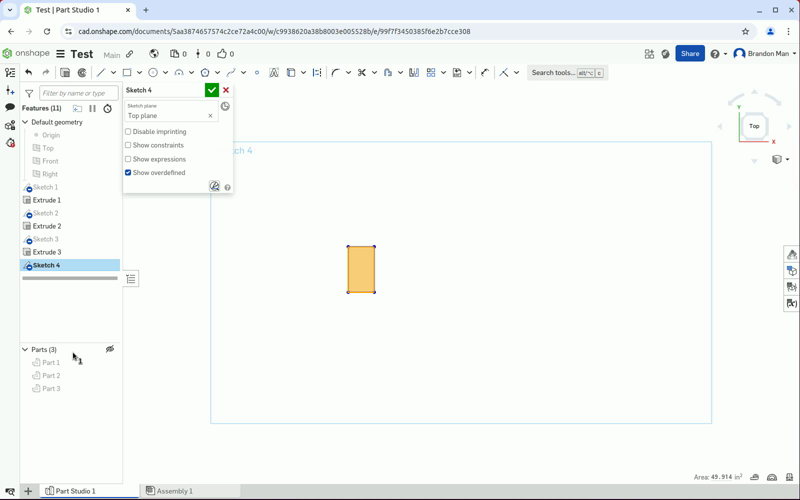
key(shift+y)
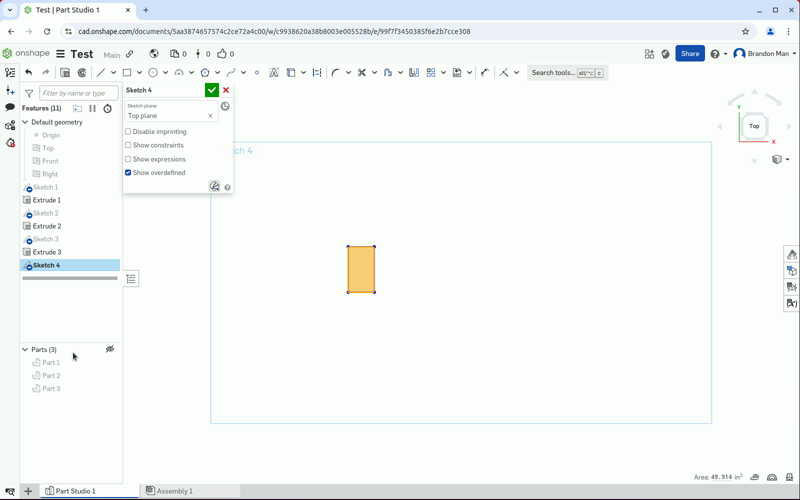
key(shift+e)
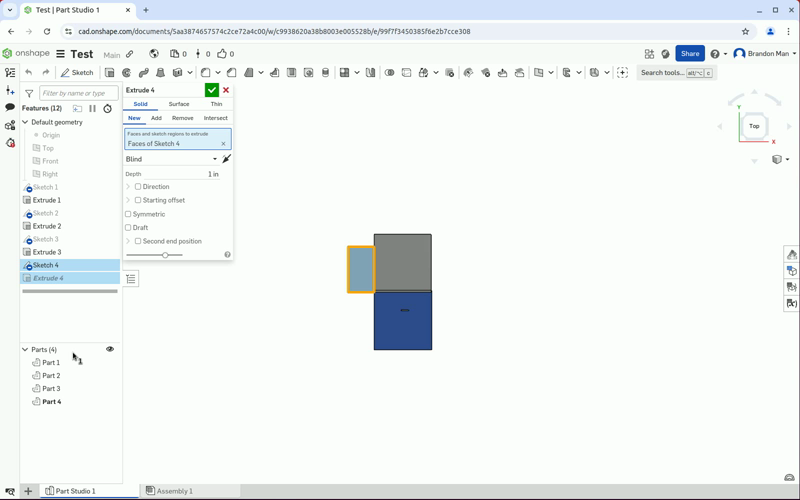
mouse_move(143, 106)
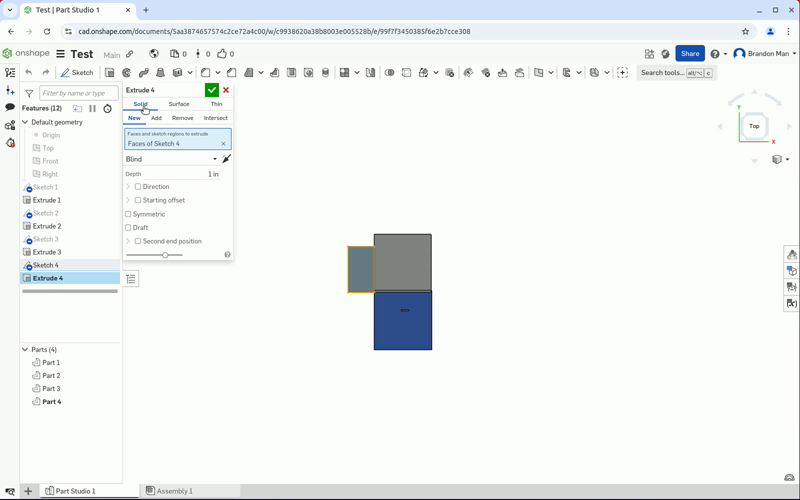
click(143, 106)
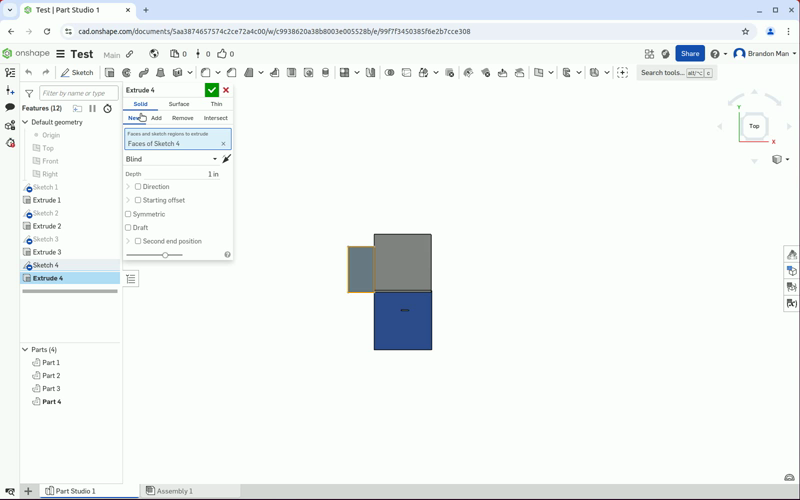
mouse_move(137, 120)
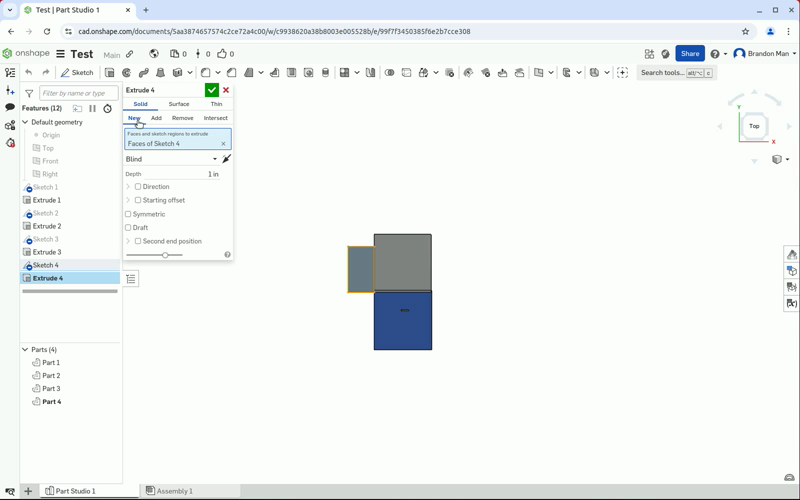
click(137, 120)
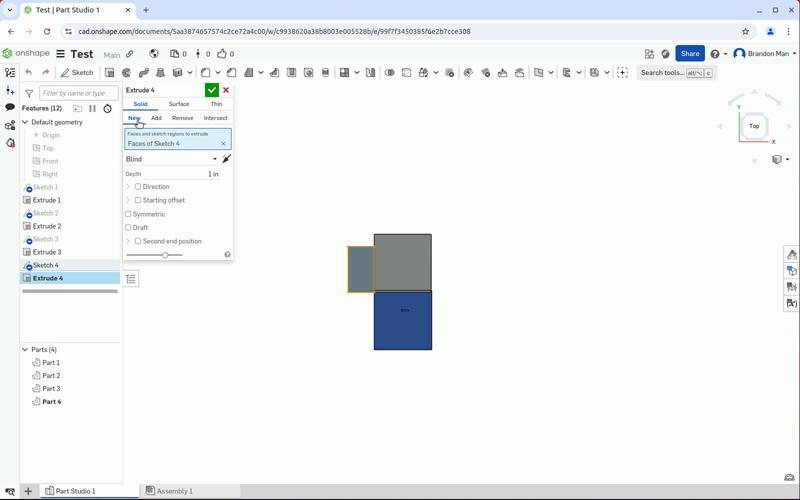
key(tab, 4)
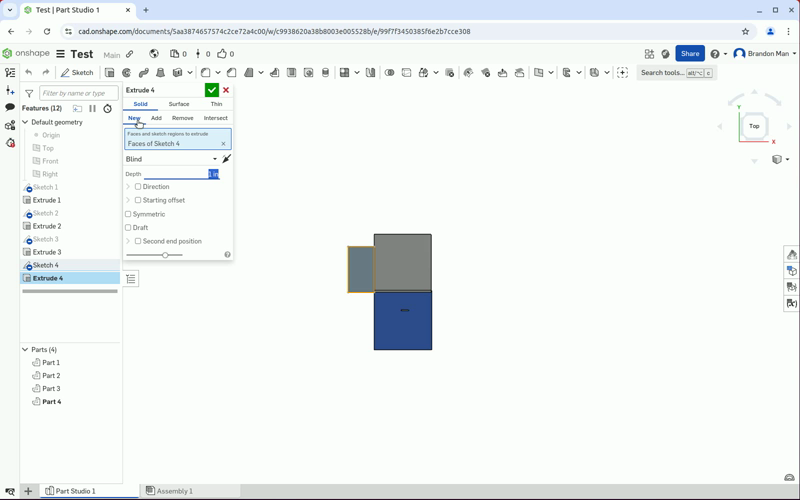
text(9.147)
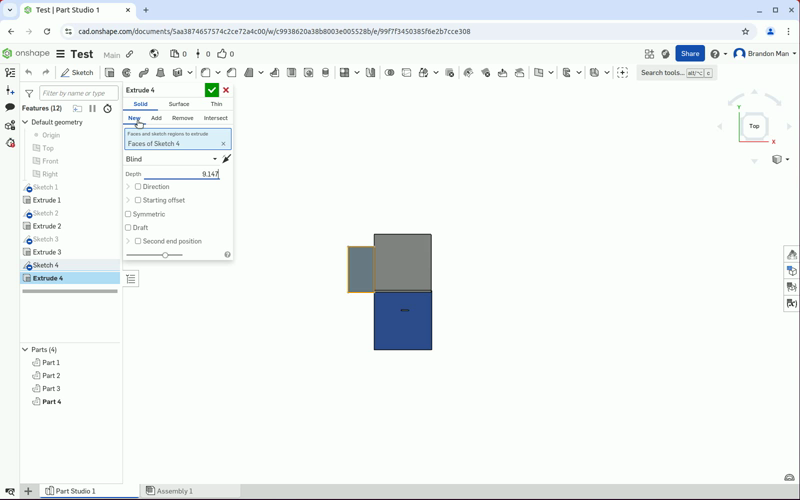
key(enter)
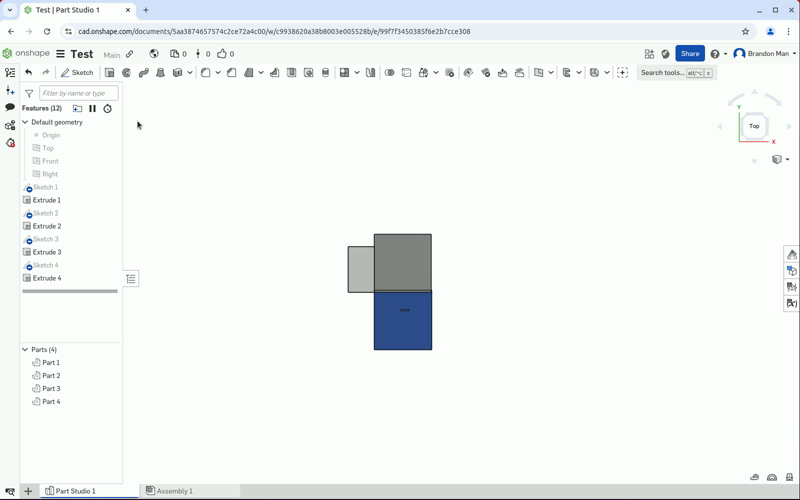
key(shift+h)
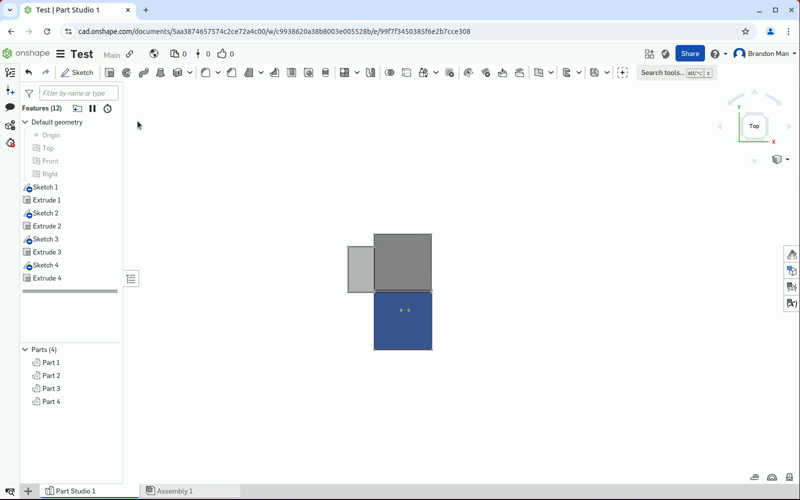
key(shift+h)
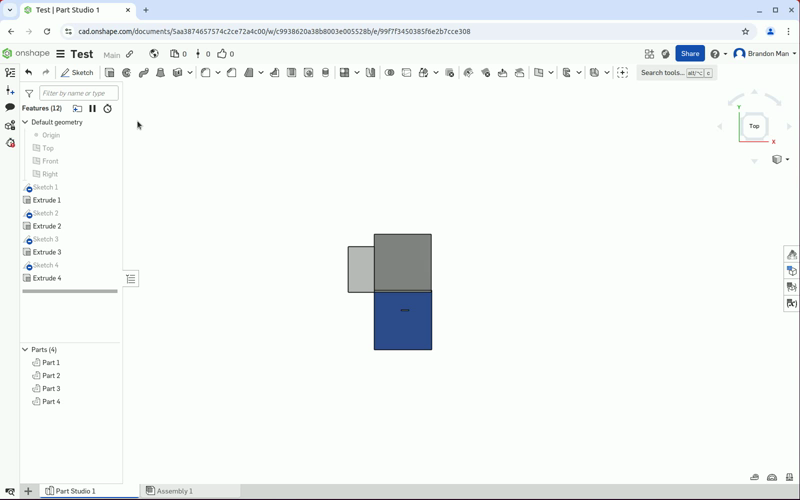
mouse_move(73, 189)
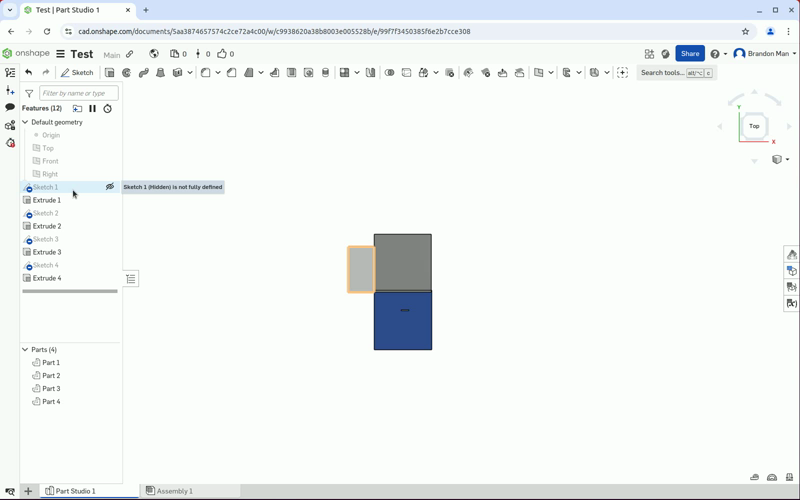
click(73, 189)
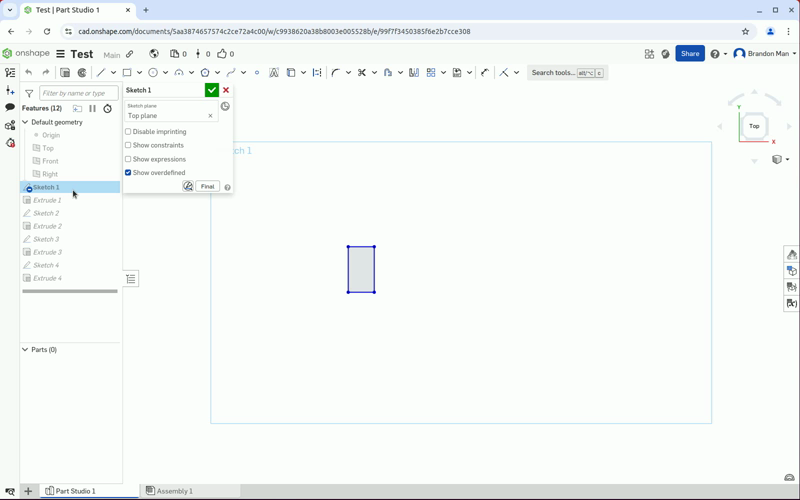
mouse_move(229, 92)
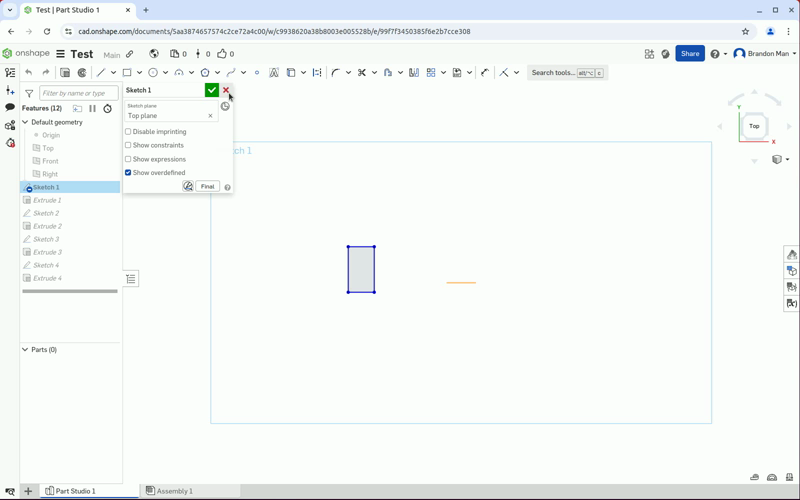
click(229, 92)
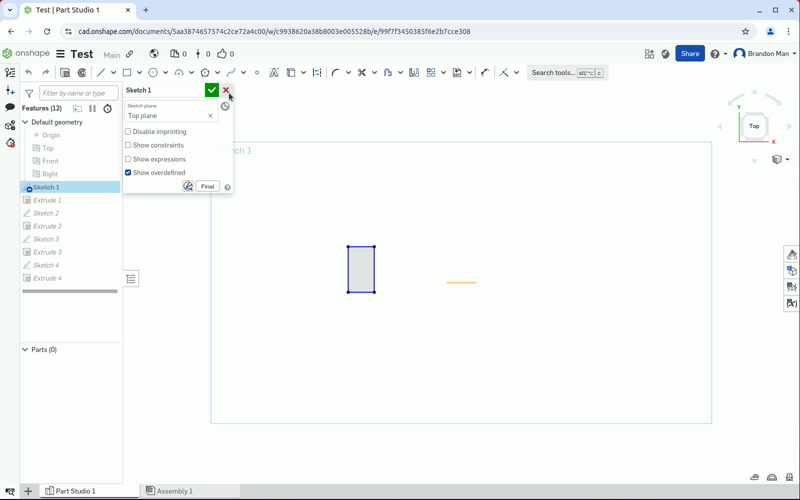
key(shift+s)
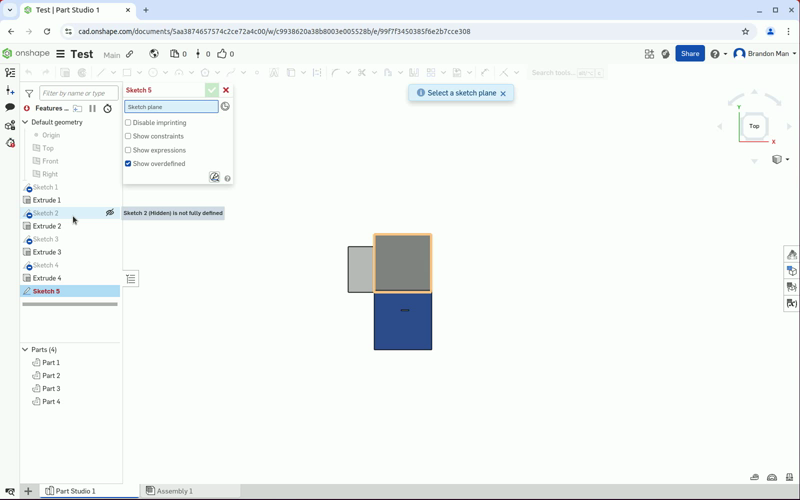
scroll(3)
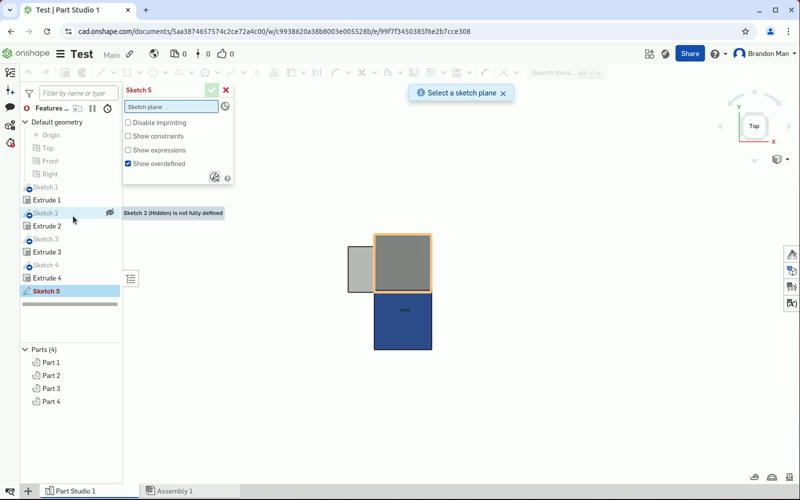
mouse_move(73, 150)
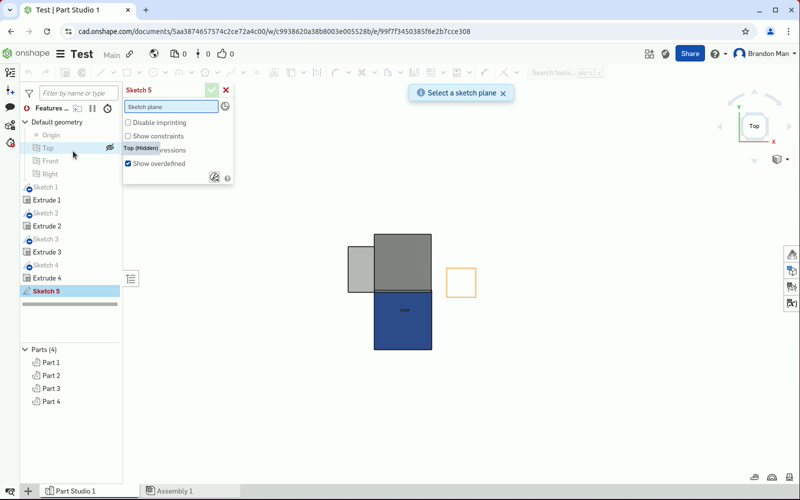
click(73, 150)
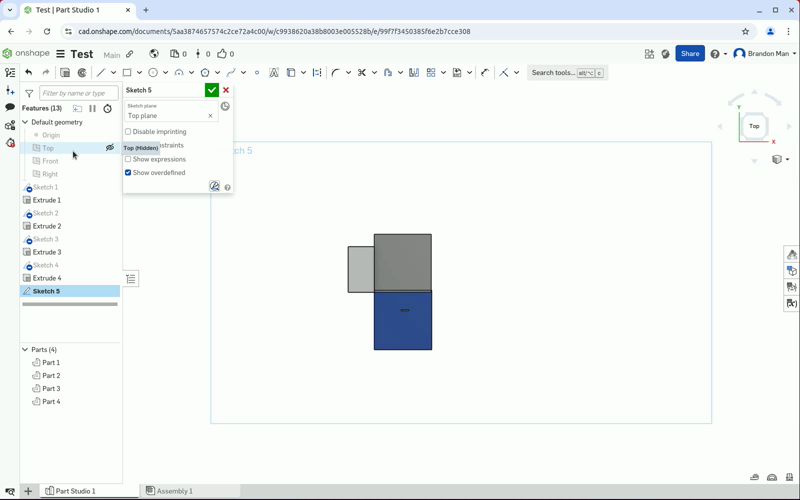
mouse_move(73, 352)
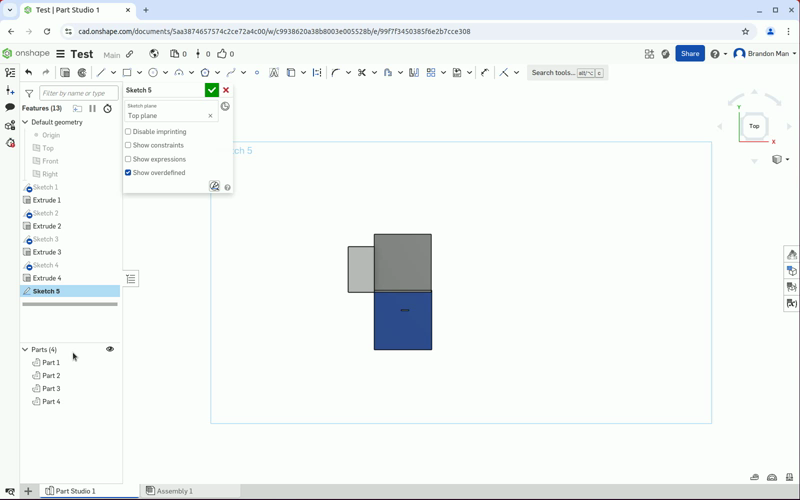
key(y)
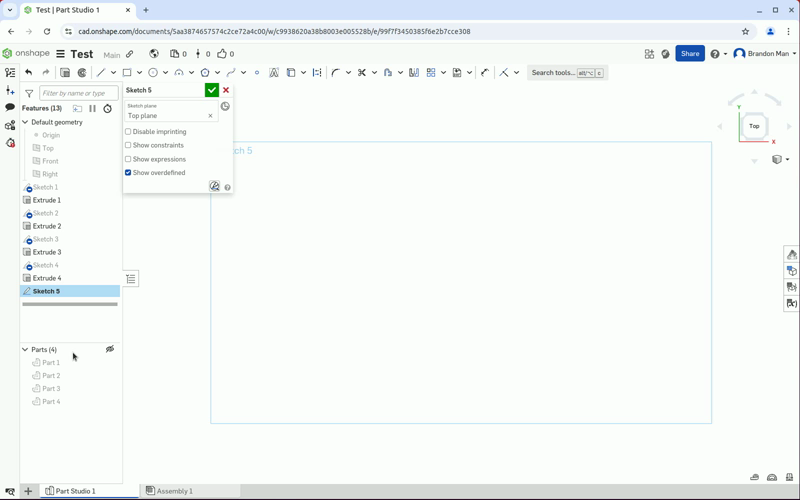
key(l)
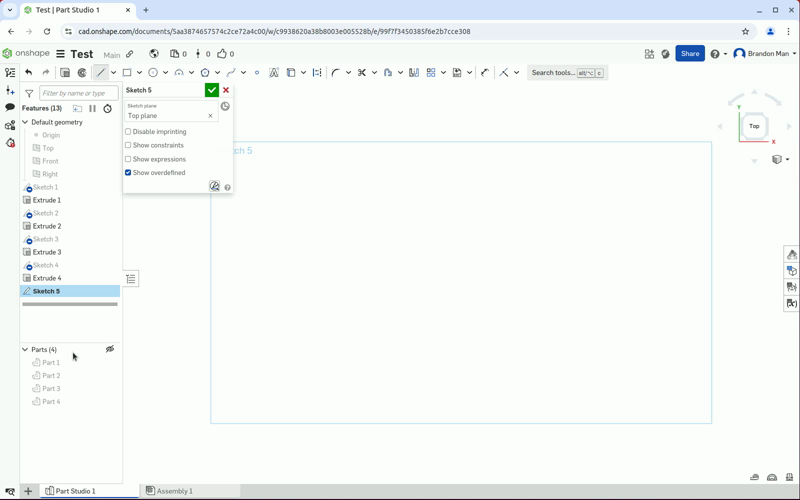
key_down(shift)
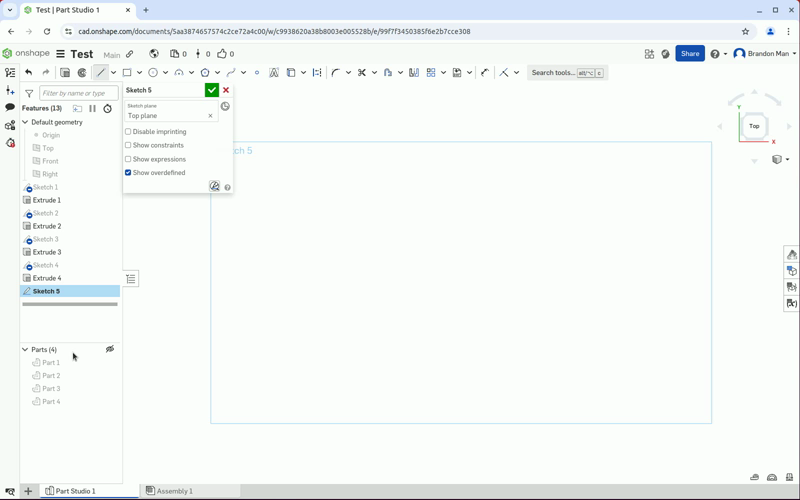
mouse_move(374, 292)
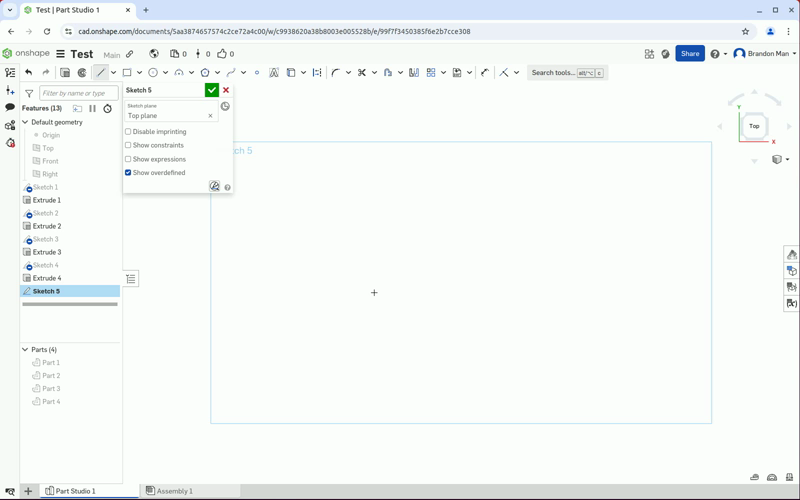
click(374, 292)
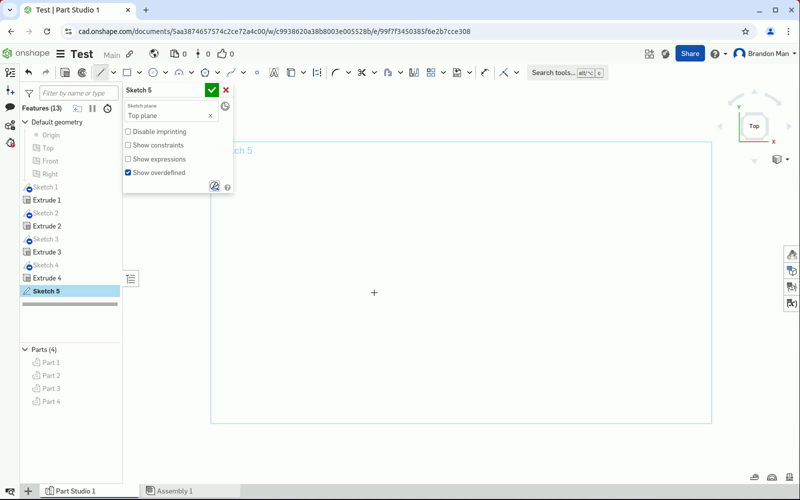
key_up(shift)
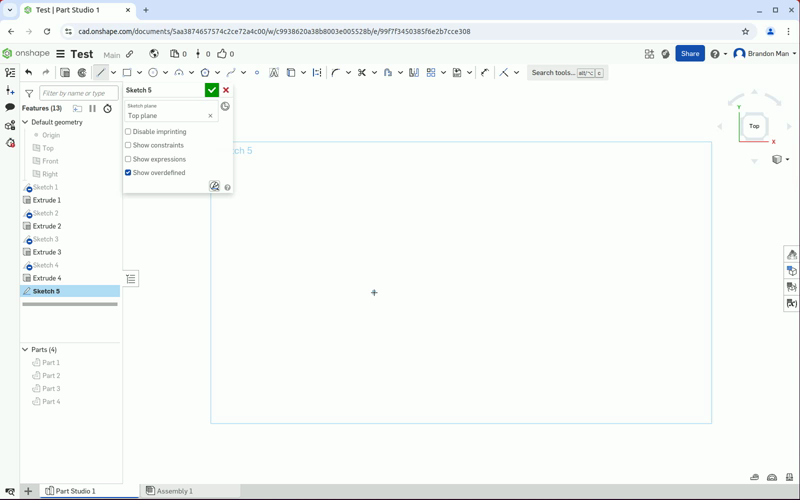
key_down(shift)
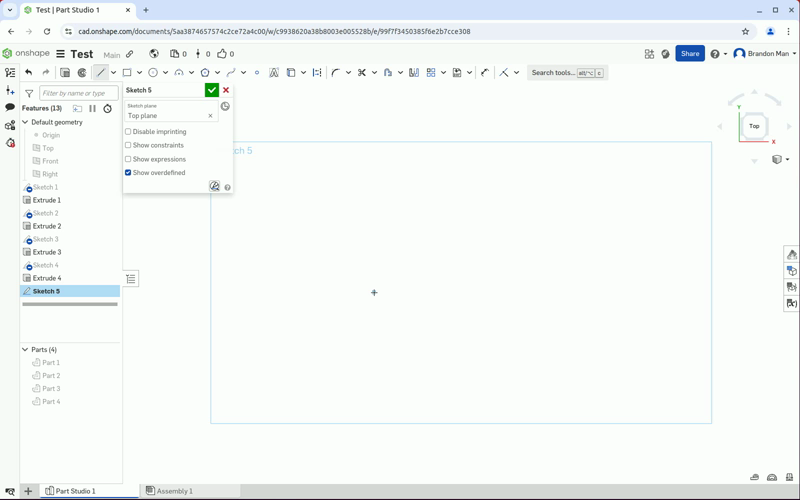
mouse_move(404, 292)
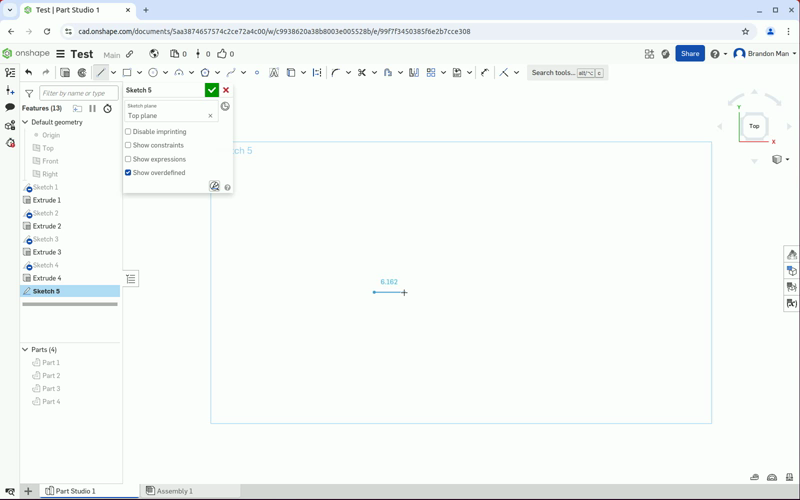
mouse_move(431, 292)
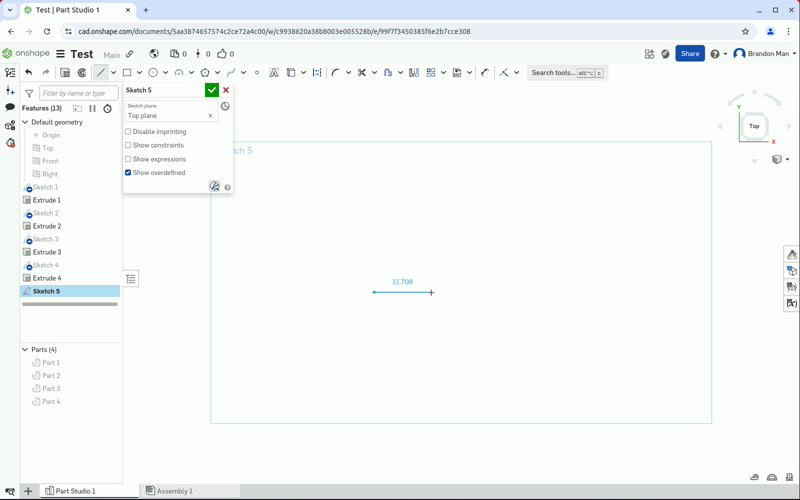
click(431, 292)
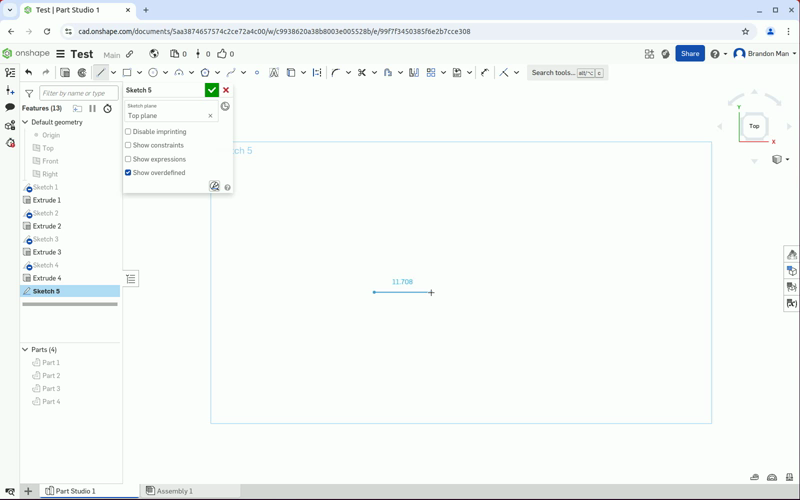
key_up(shift)
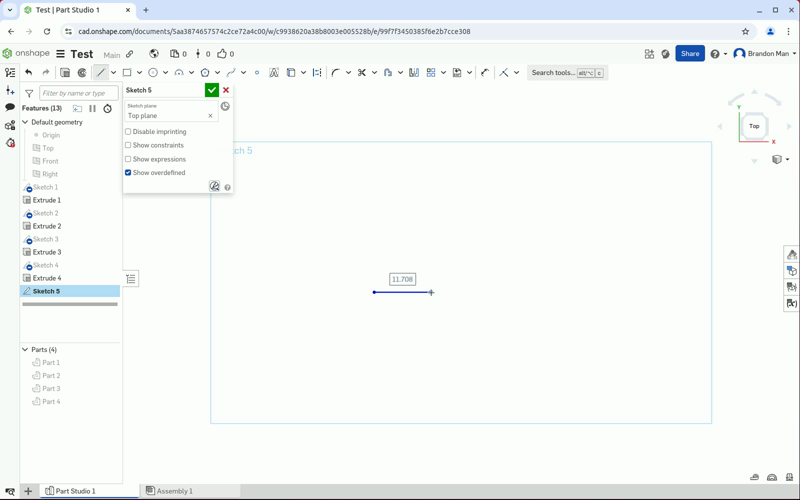
key_down(shift)
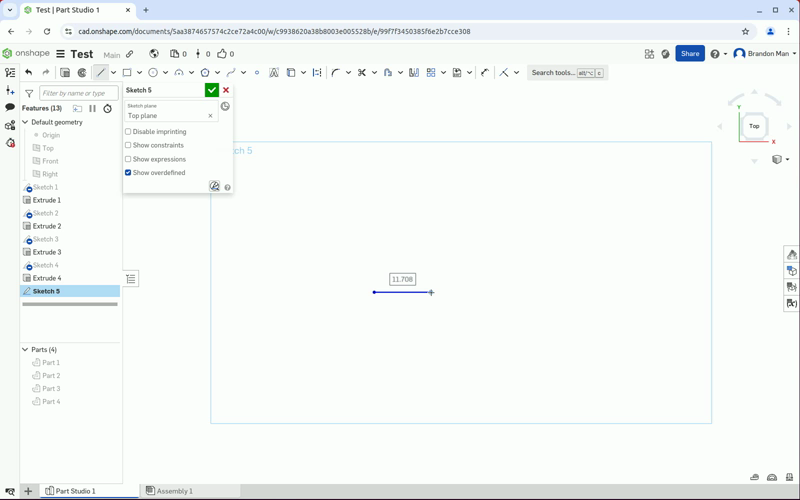
mouse_move(461, 292)
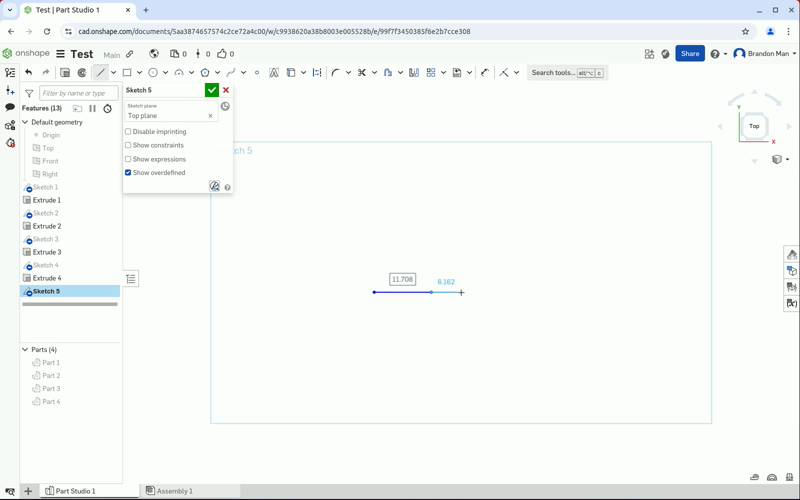
mouse_move(431, 234)
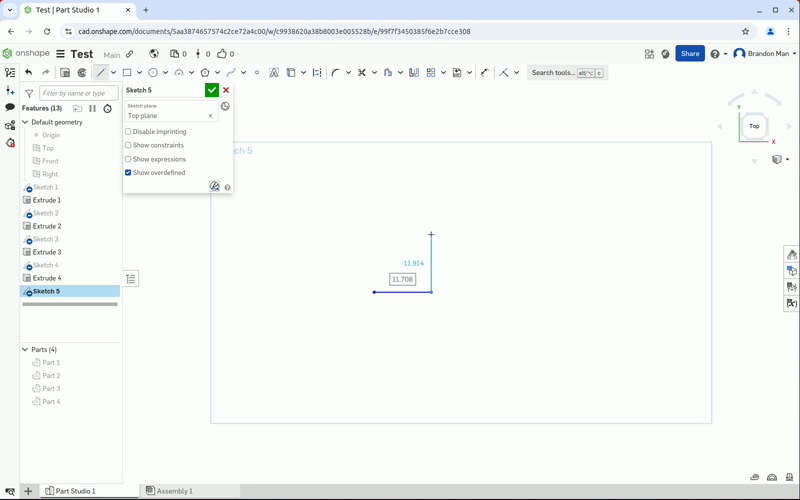
click(431, 234)
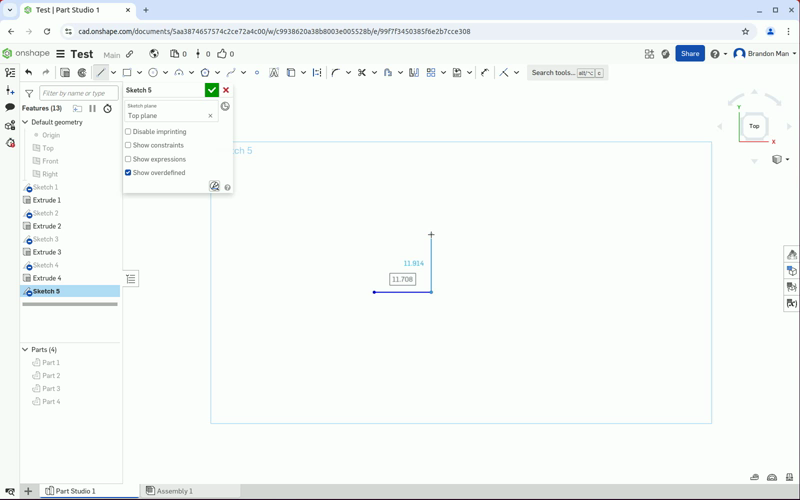
key_up(shift)
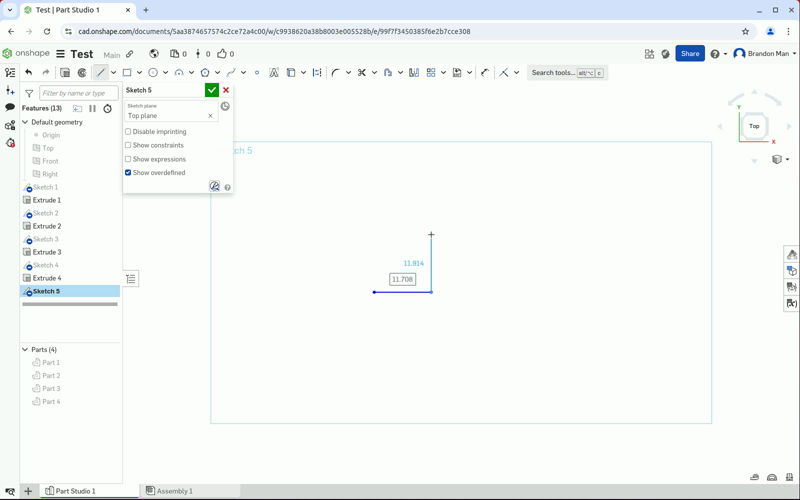
key_down(shift)
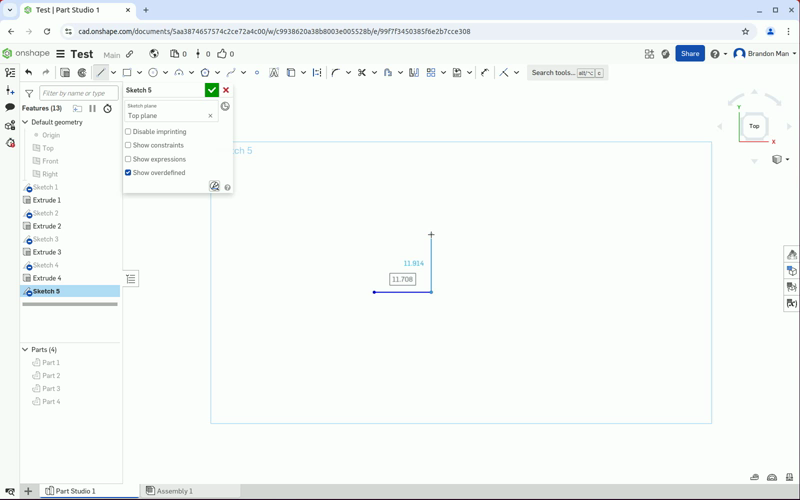
mouse_move(461, 234)
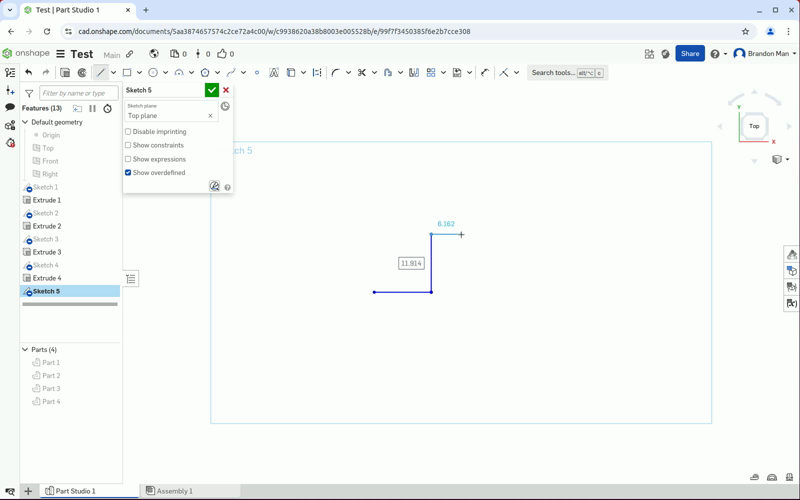
mouse_move(374, 234)
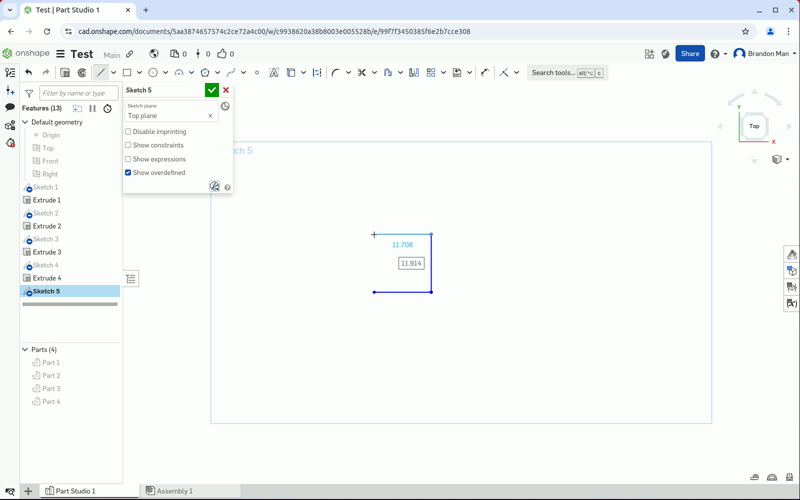
click(374, 234)
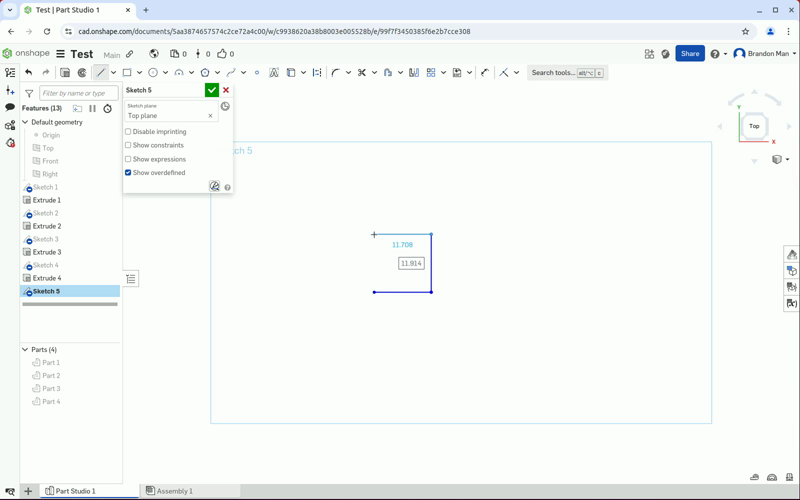
key_up(shift)
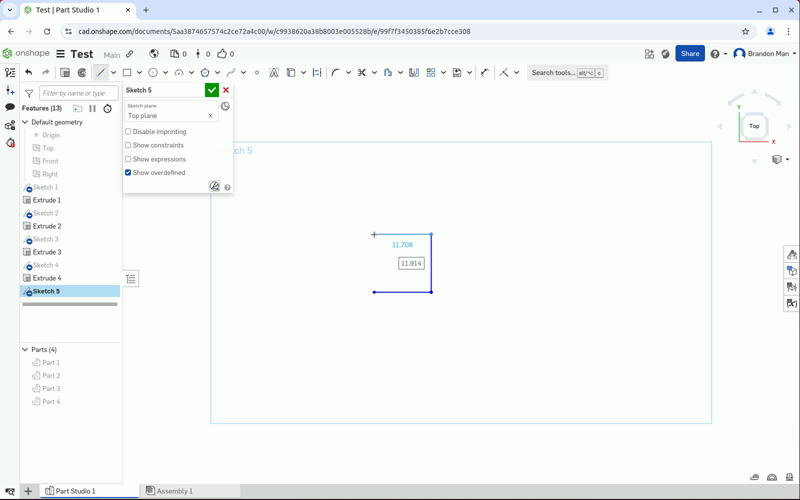
key_down(shift)
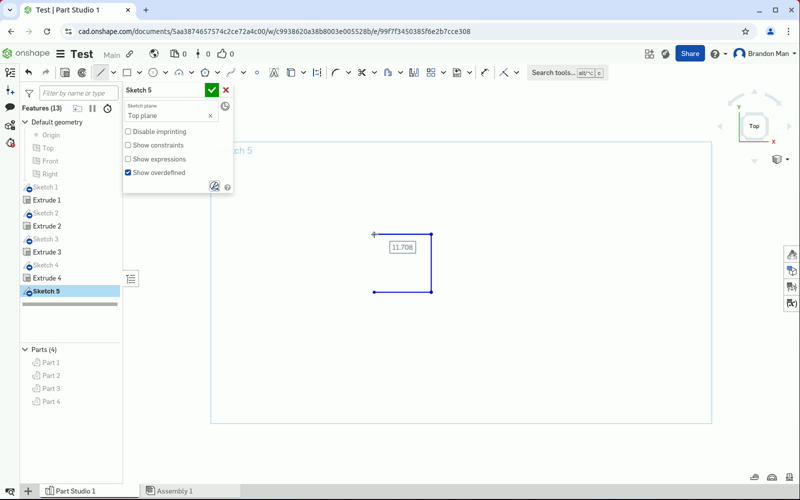
mouse_move(404, 234)
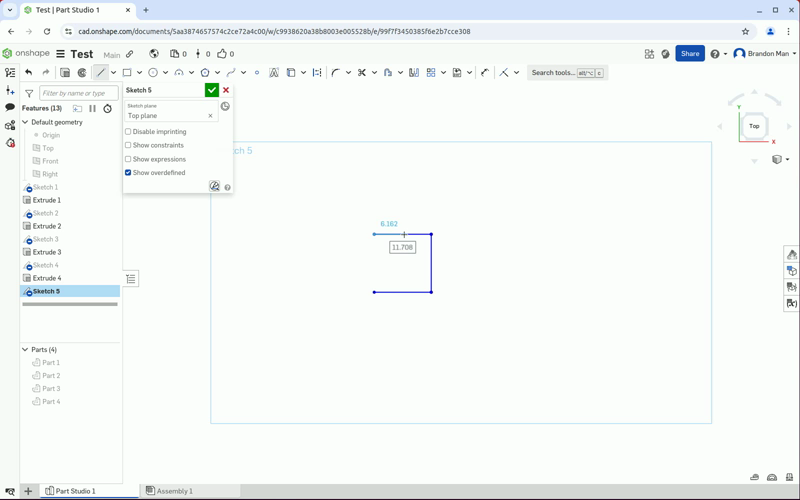
mouse_move(374, 246)
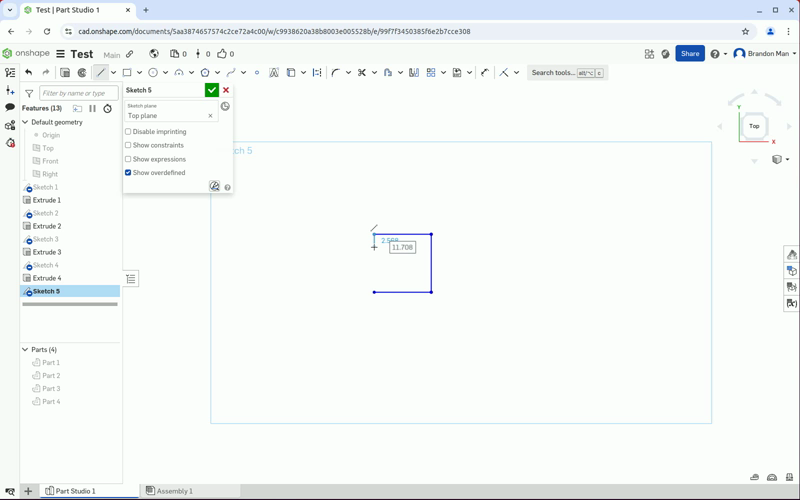
click(374, 246)
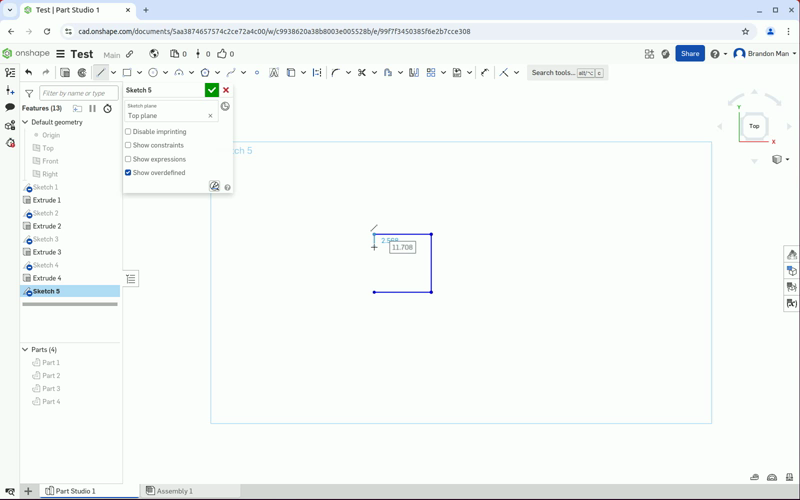
key_up(shift)
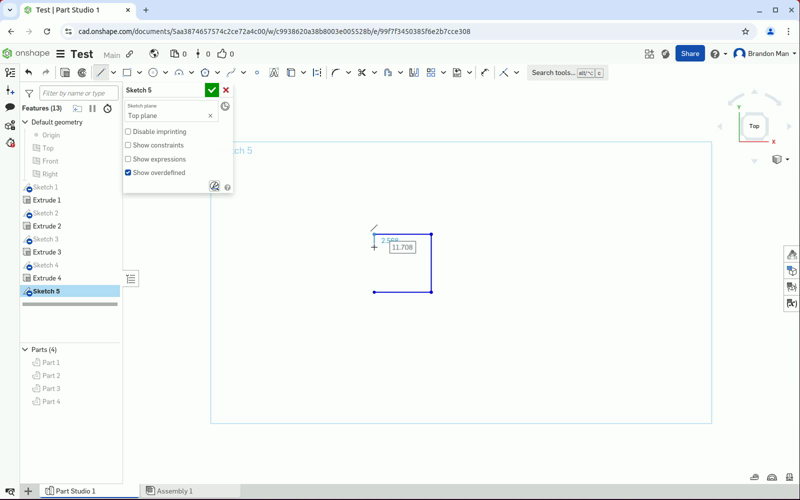
mouse_move(404, 246)
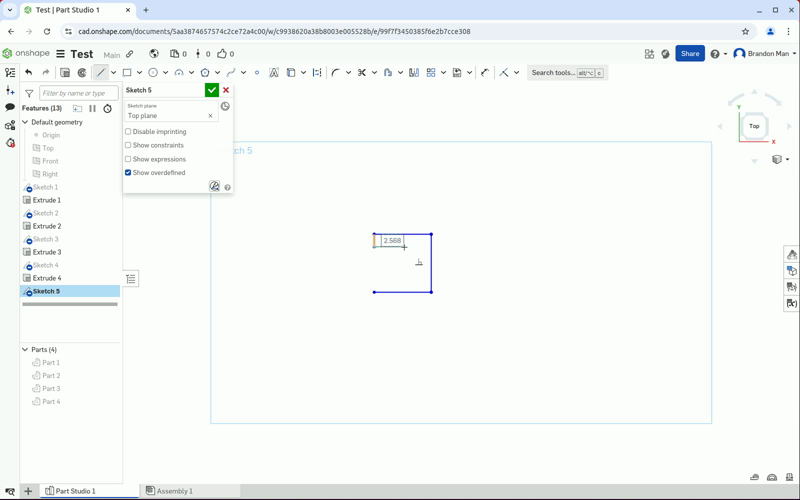
key_down(shift)
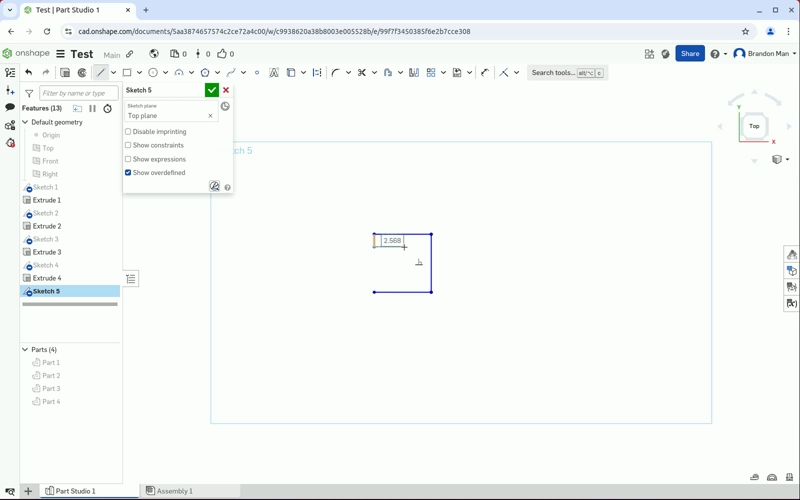
mouse_move(374, 292)
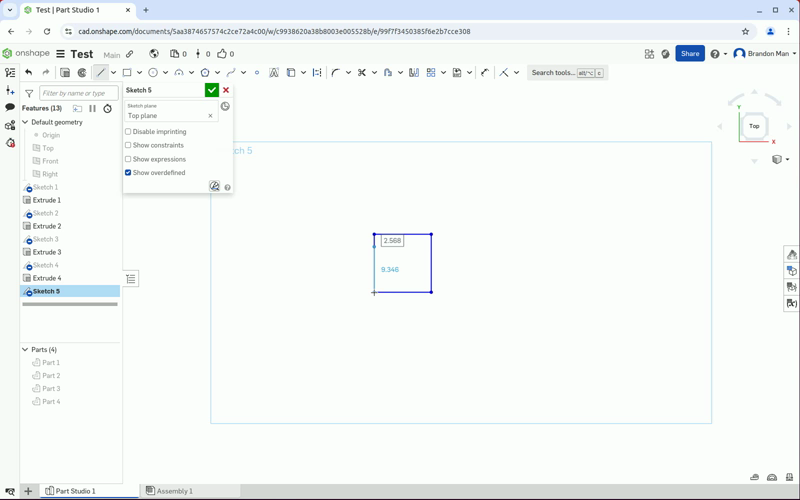
key_up(shift)
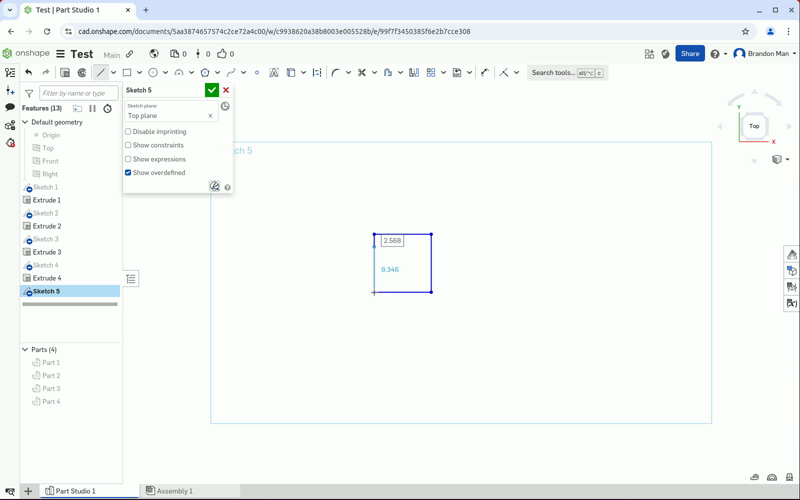
click(374, 292)
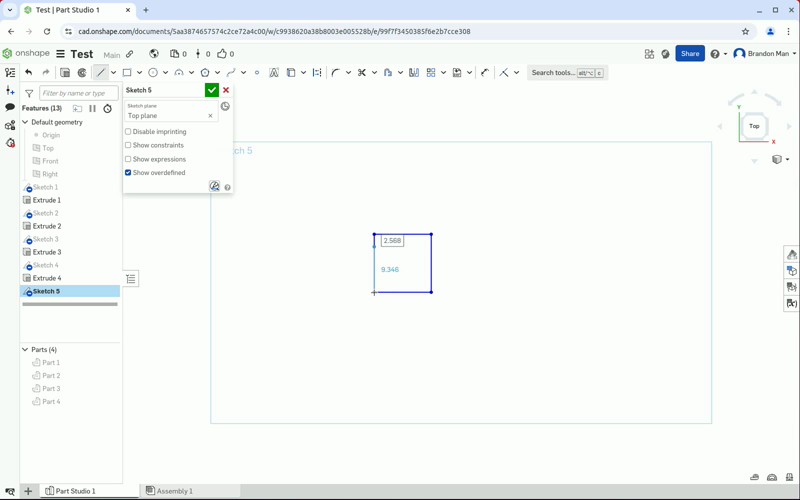
key(esc)
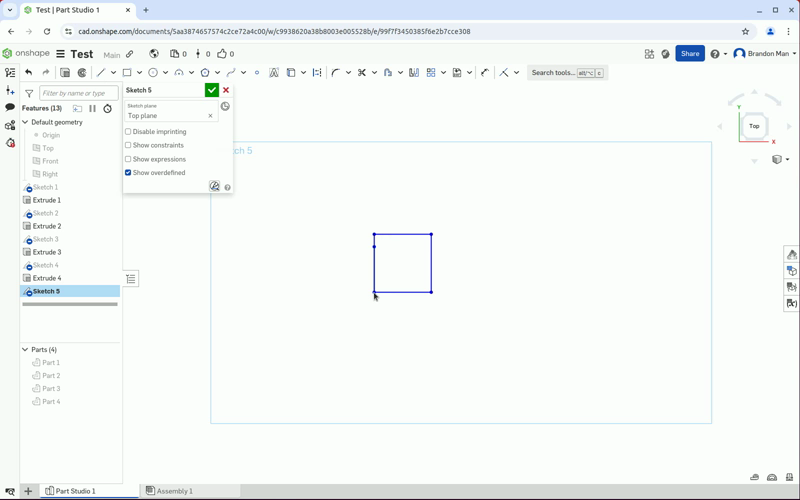
mouse_move(427, 267)
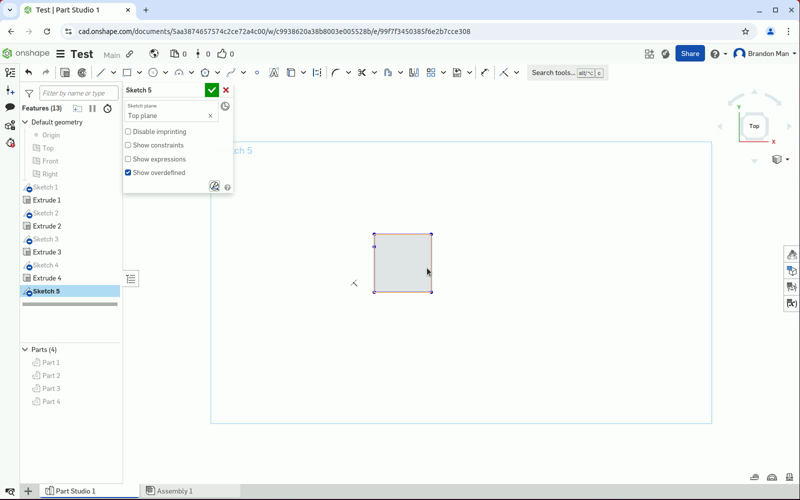
click(427, 267)
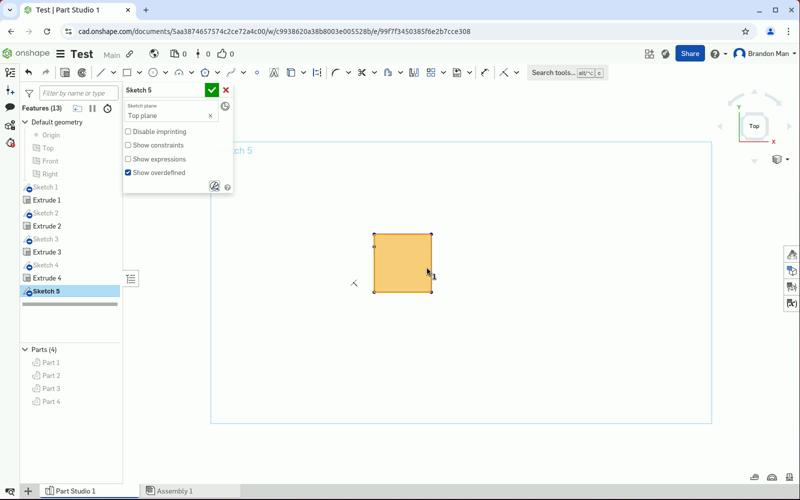
mouse_move(73, 352)
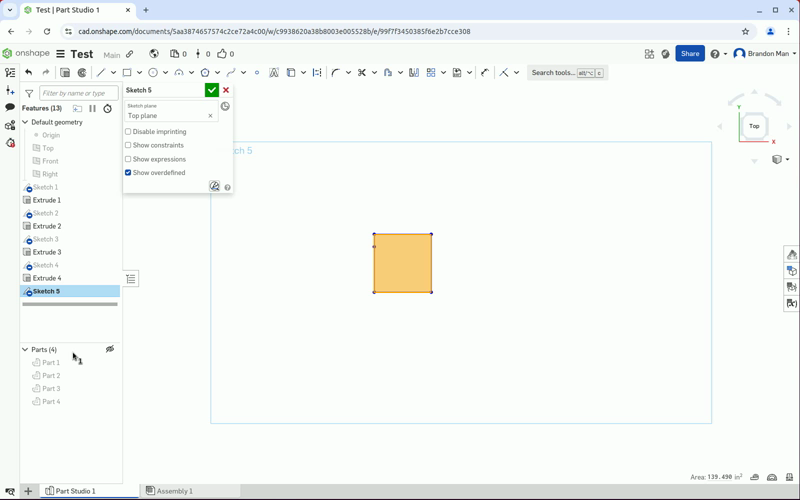
key(shift+y)
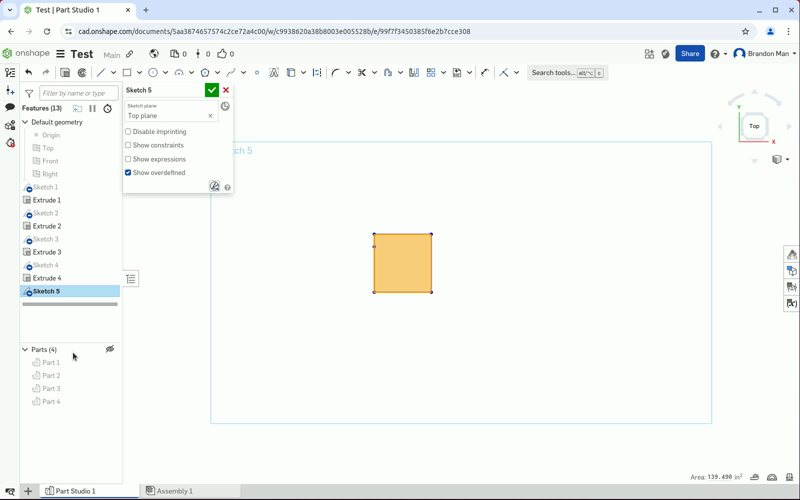
key(shift+e)
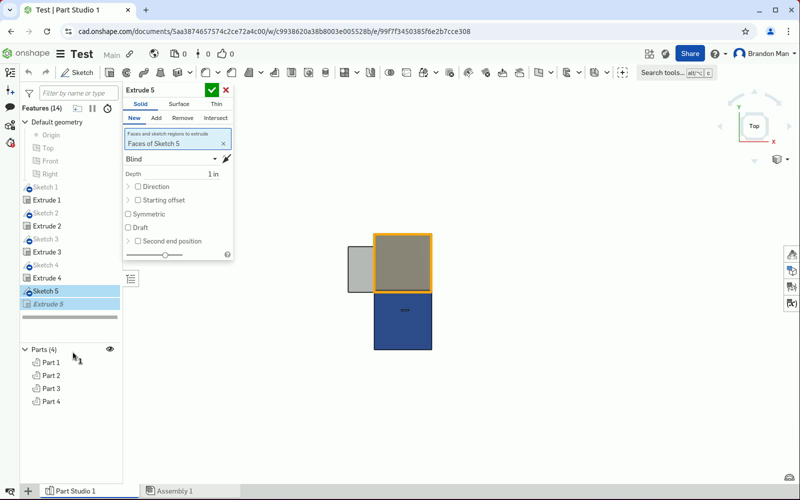
mouse_move(143, 106)
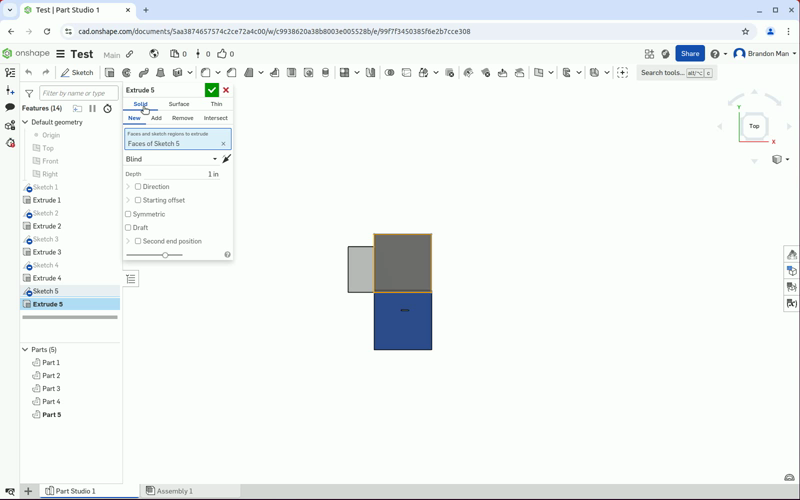
click(143, 106)
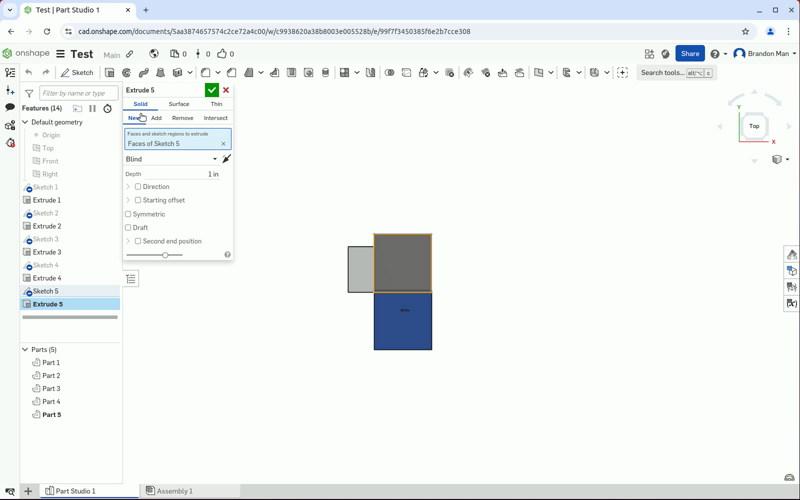
mouse_move(137, 120)
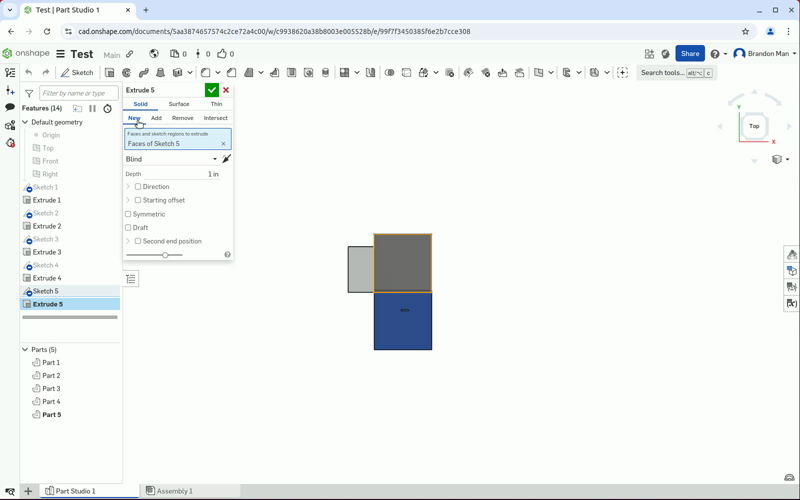
click(137, 120)
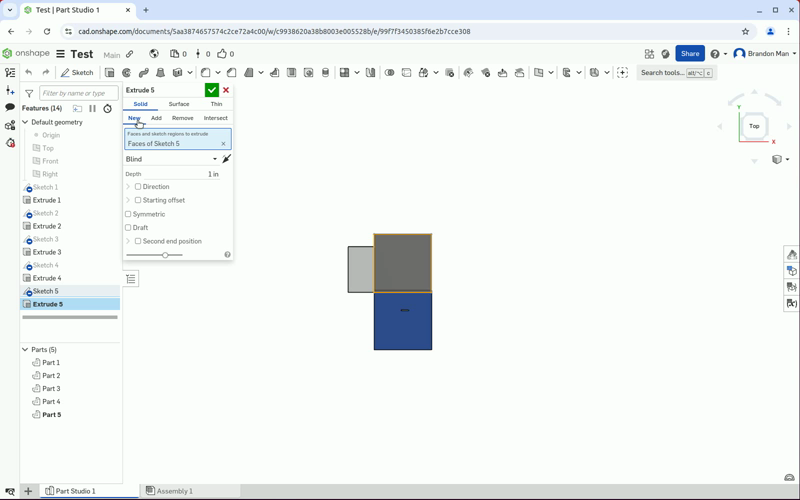
key(tab, 4)
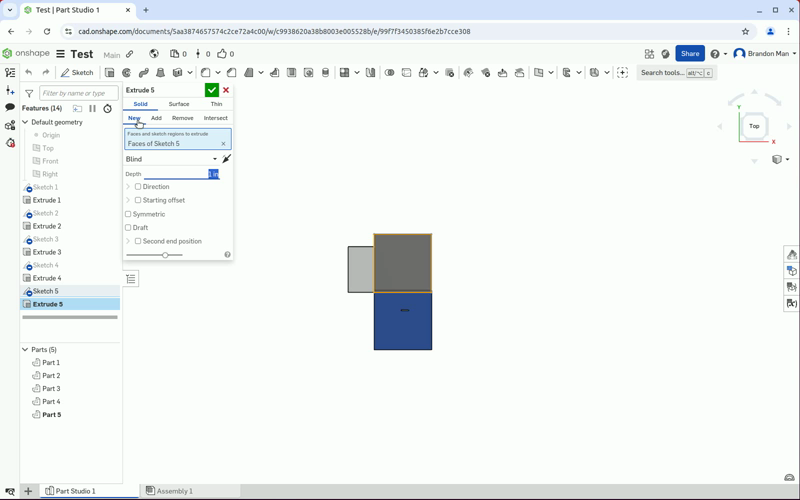
text(9.147)
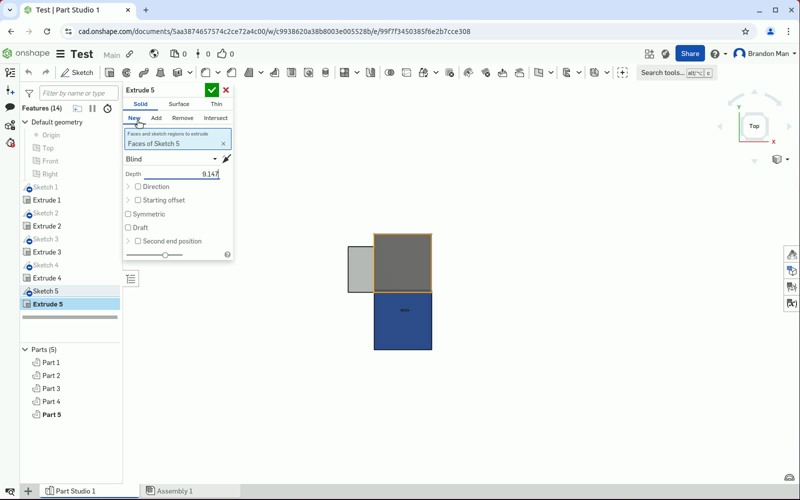
key(enter)
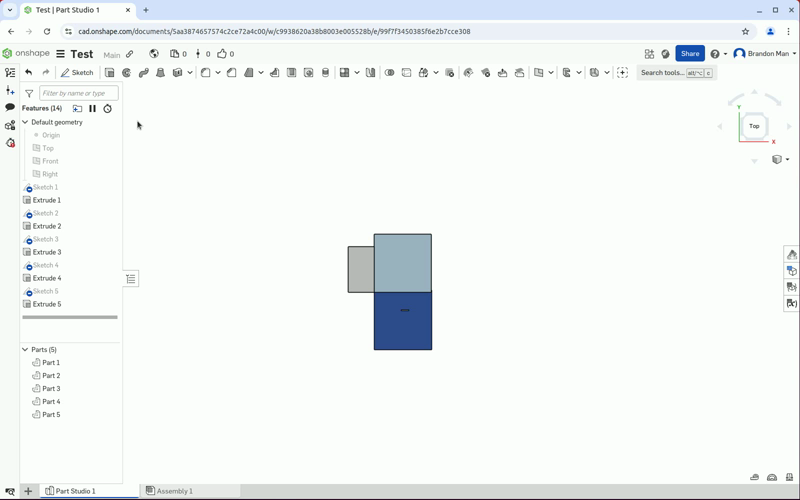
key(shift+h)
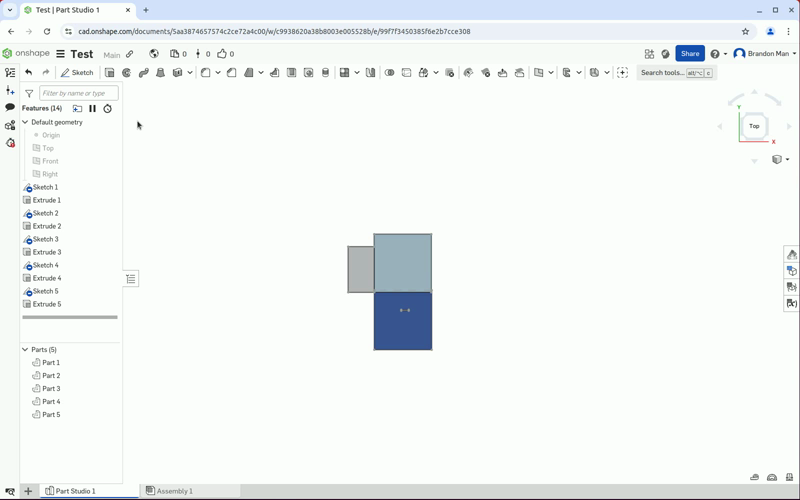
key(shift+h)
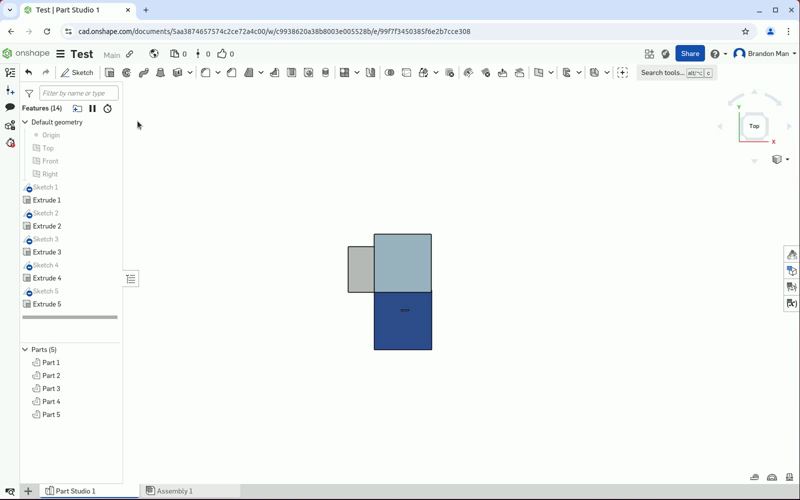
mouse_move(73, 189)
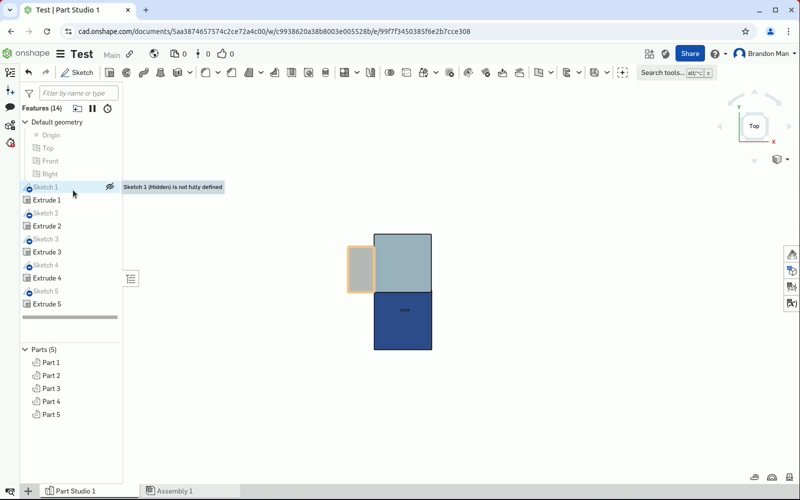
click(73, 189)
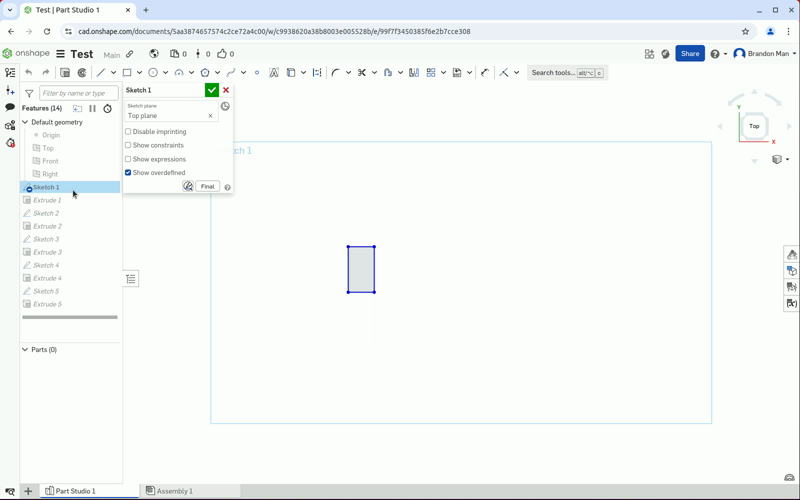
mouse_move(229, 92)
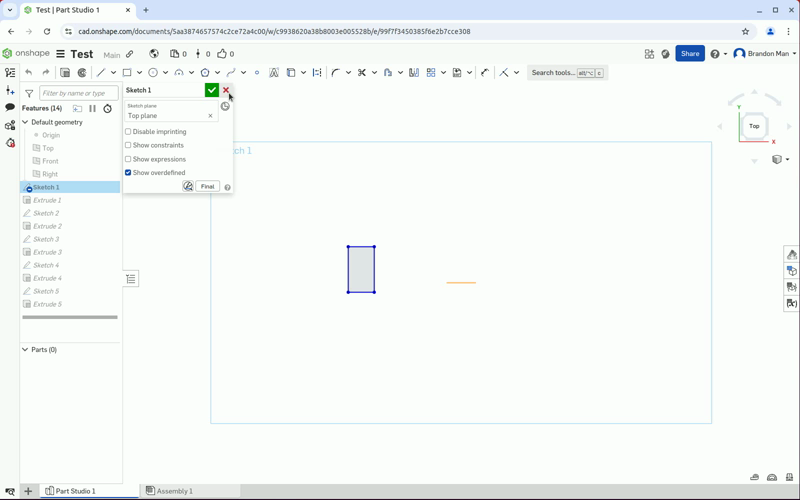
click(229, 92)
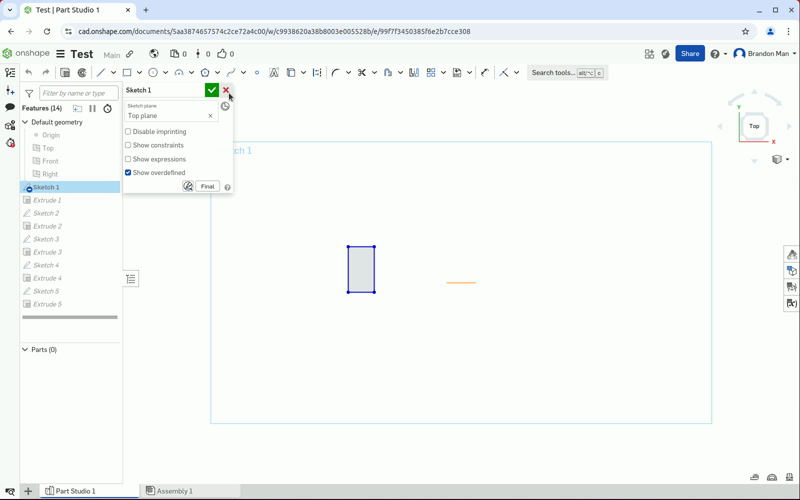
key(shift+s)
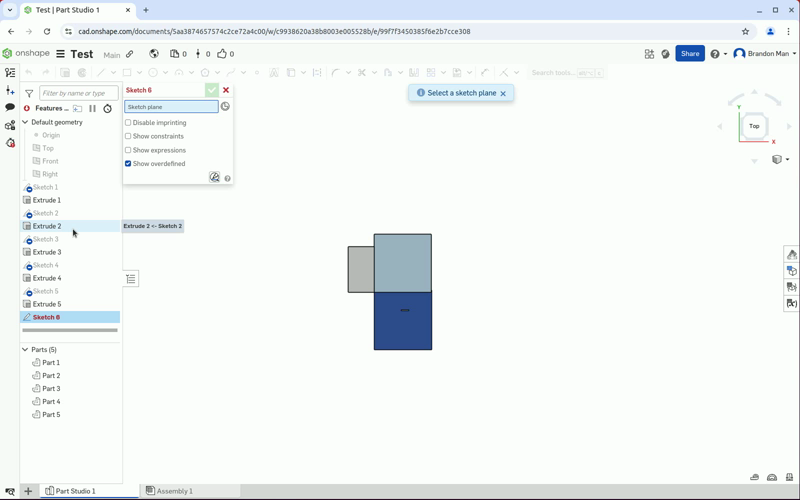
scroll(3)
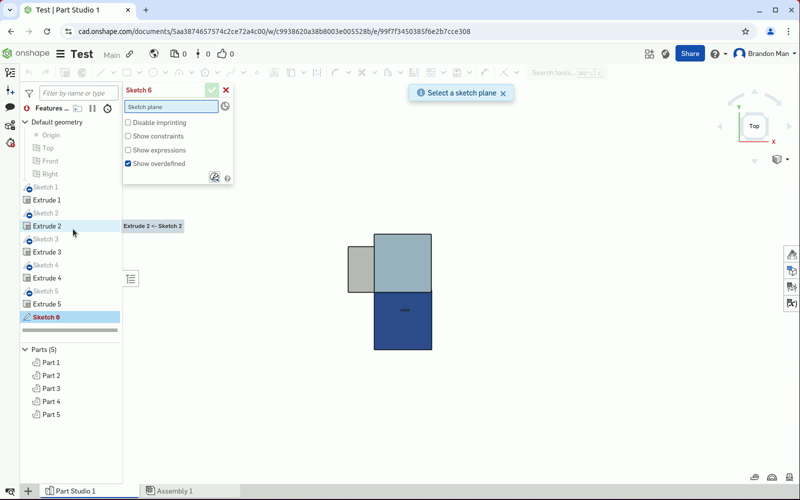
mouse_move(73, 150)
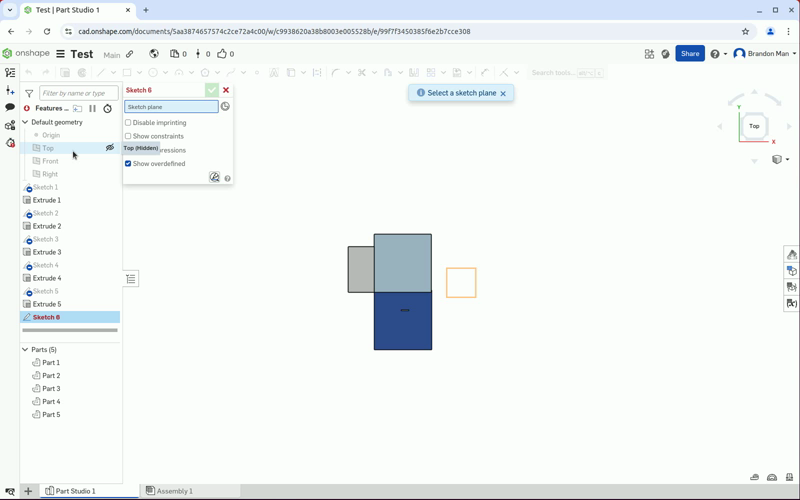
click(73, 150)
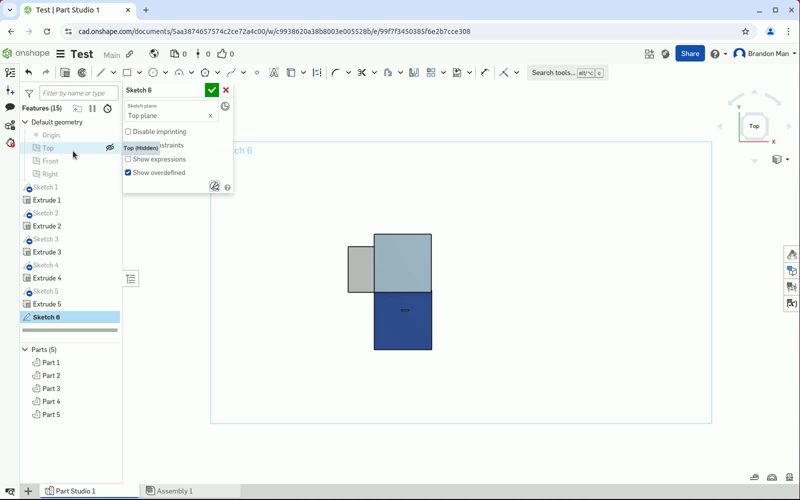
mouse_move(73, 352)
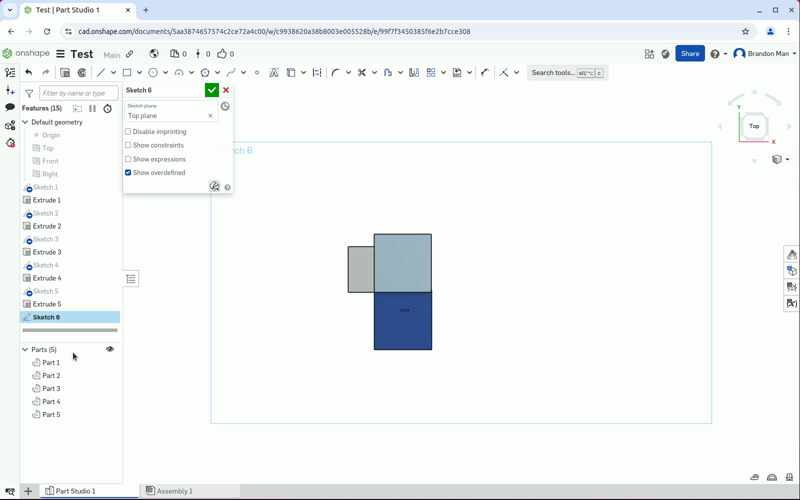
key(y)
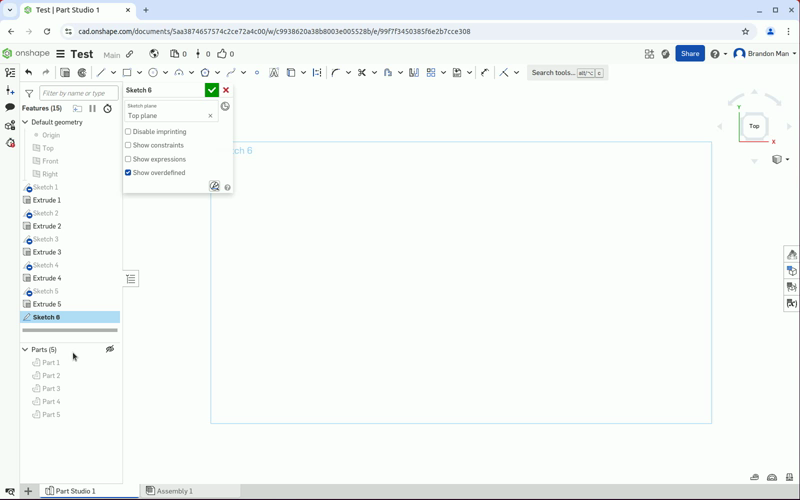
key(l)
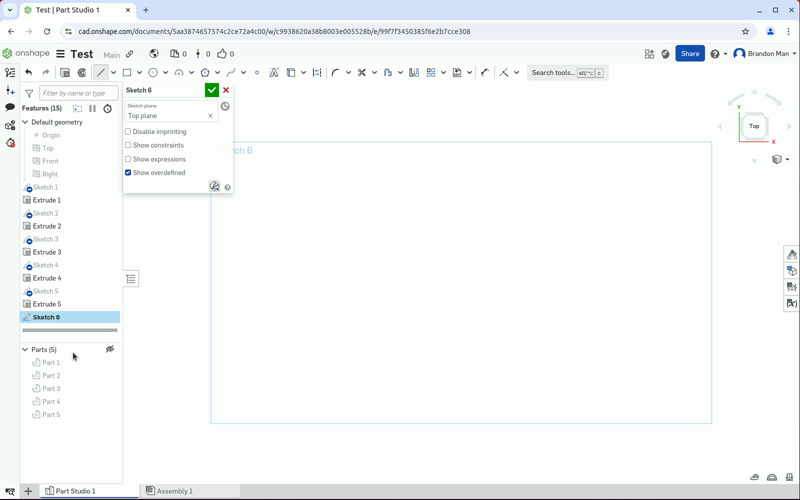
key_down(shift)
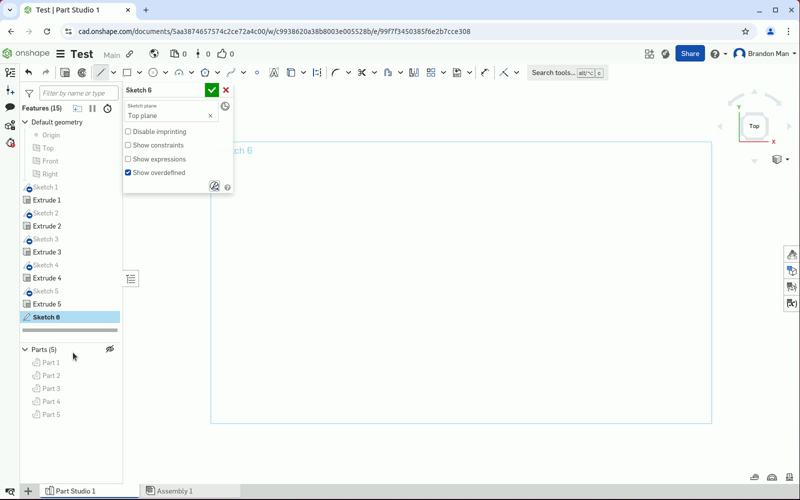
mouse_move(374, 349)
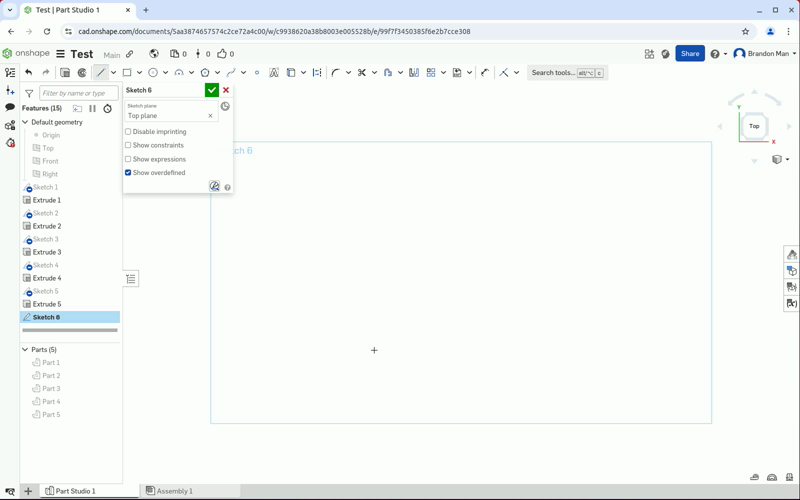
click(374, 349)
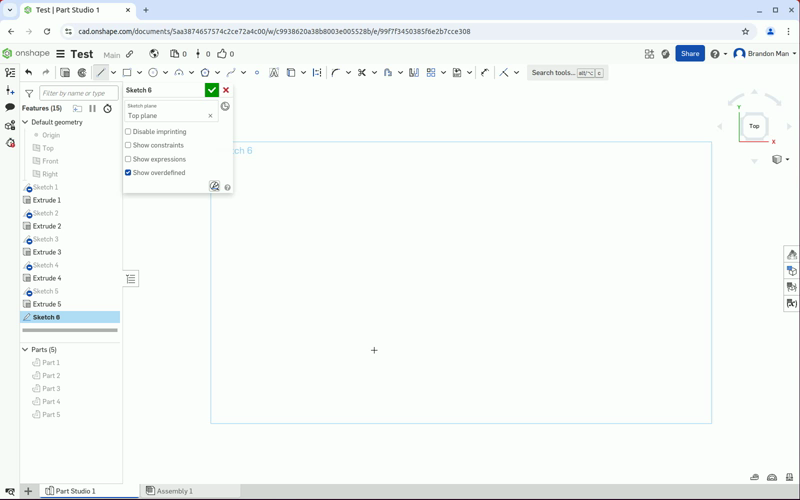
key_up(shift)
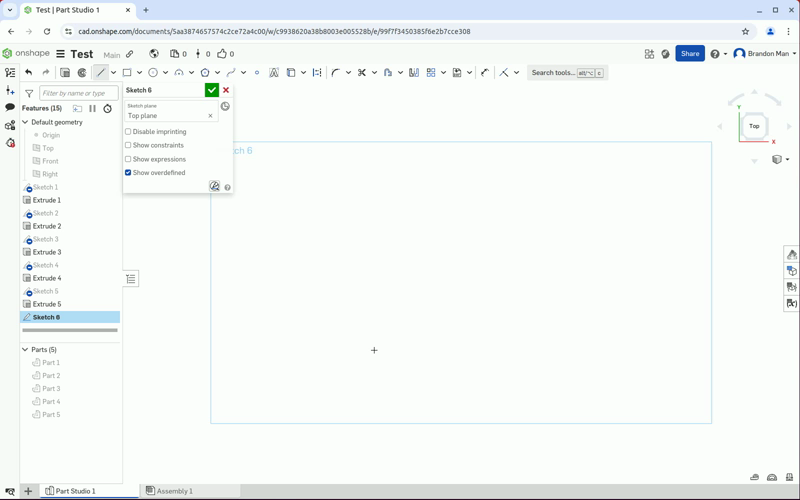
key_down(shift)
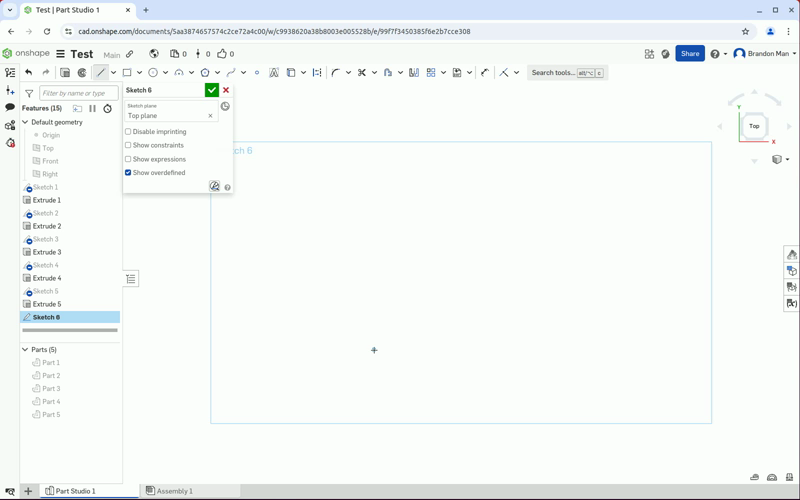
mouse_move(404, 349)
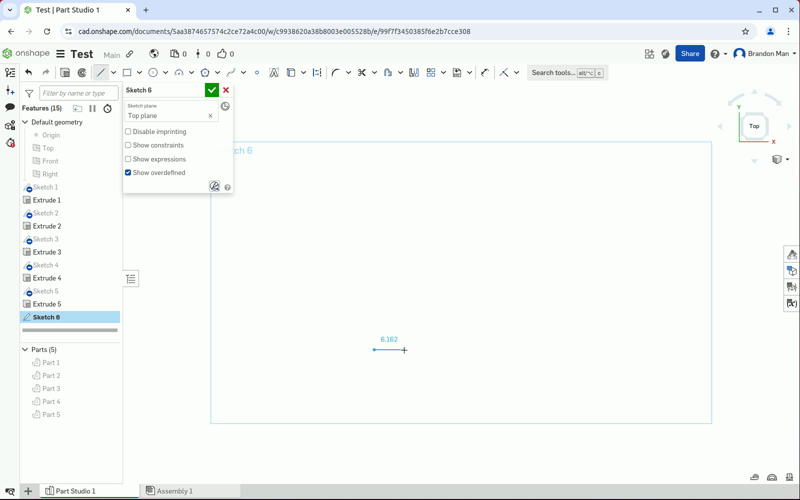
mouse_move(431, 349)
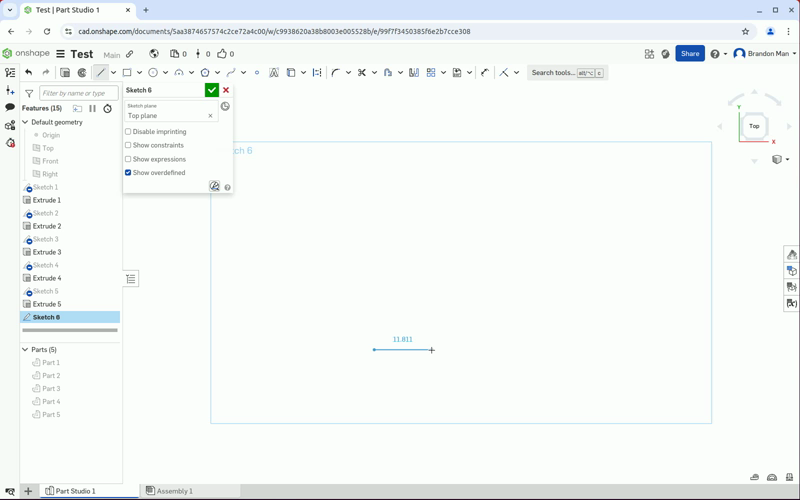
click(431, 349)
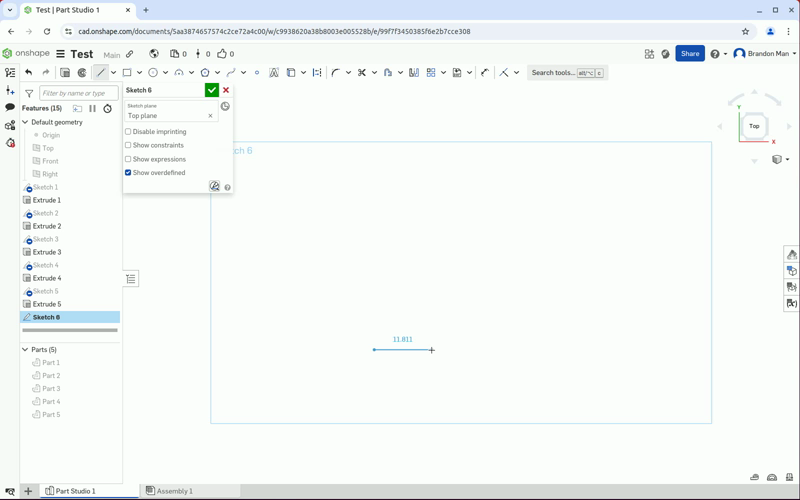
key_up(shift)
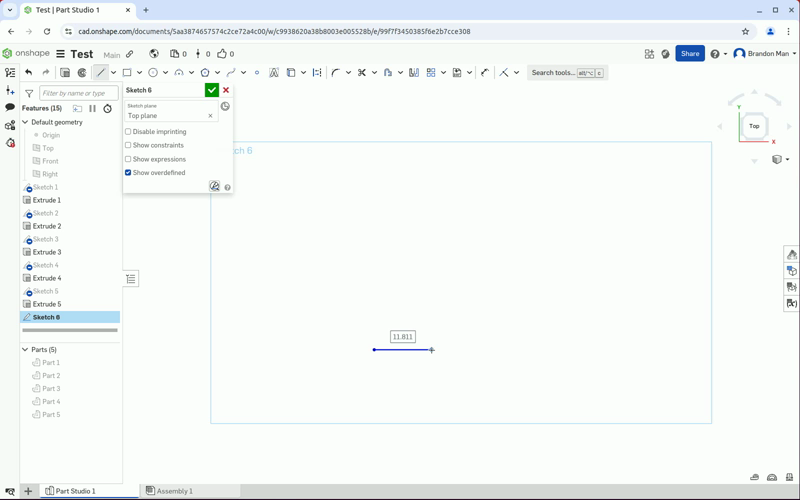
key_down(shift)
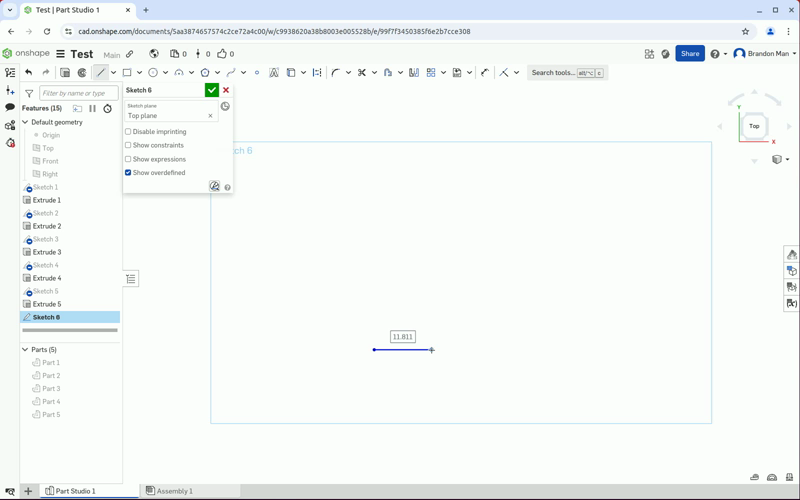
mouse_move(461, 349)
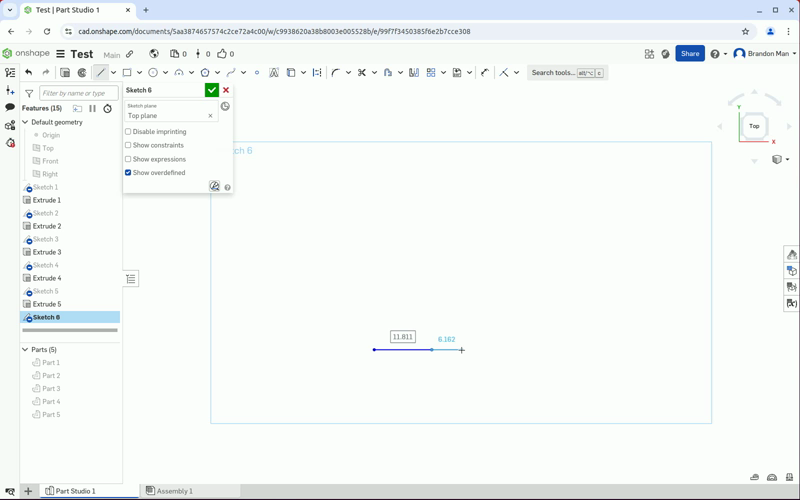
mouse_move(431, 290)
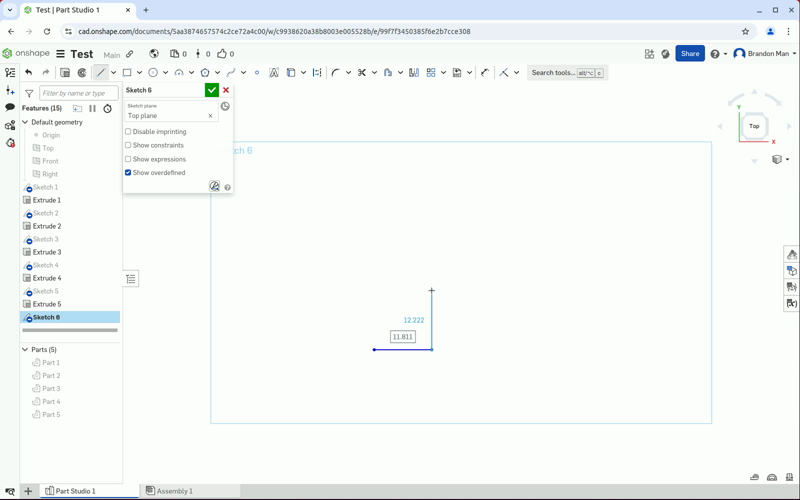
click(431, 290)
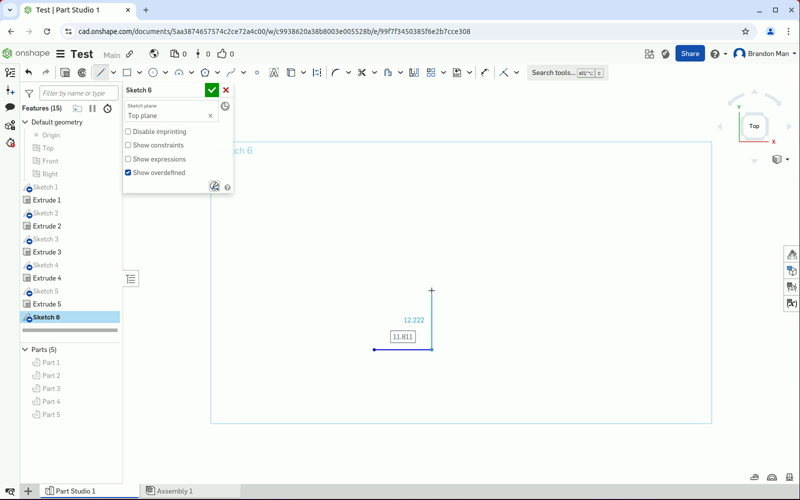
key_up(shift)
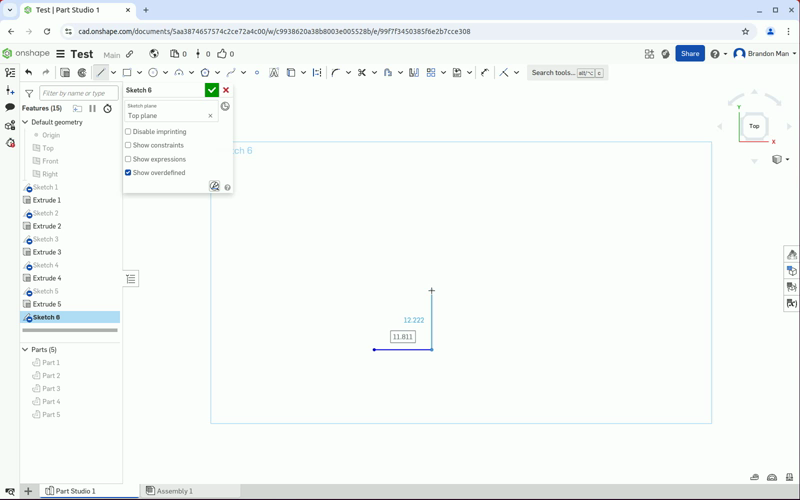
key_down(shift)
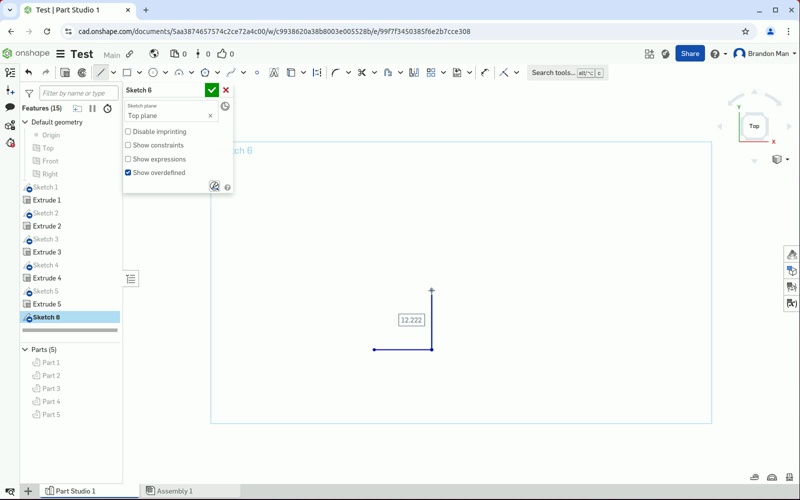
mouse_move(461, 290)
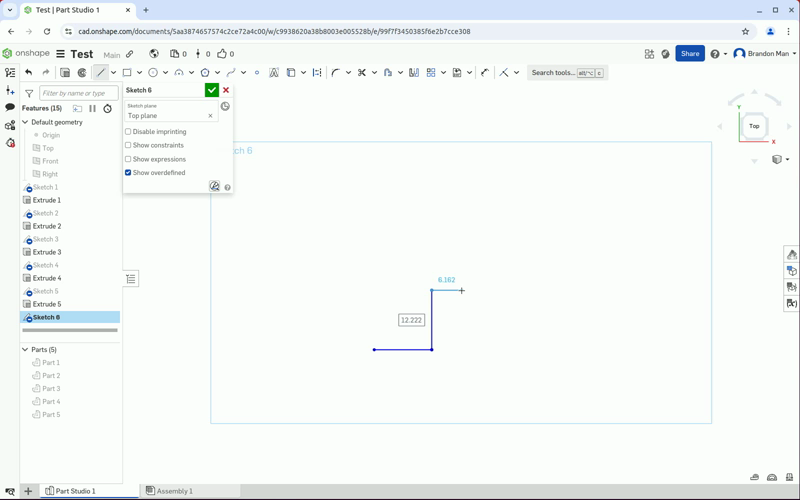
mouse_move(374, 290)
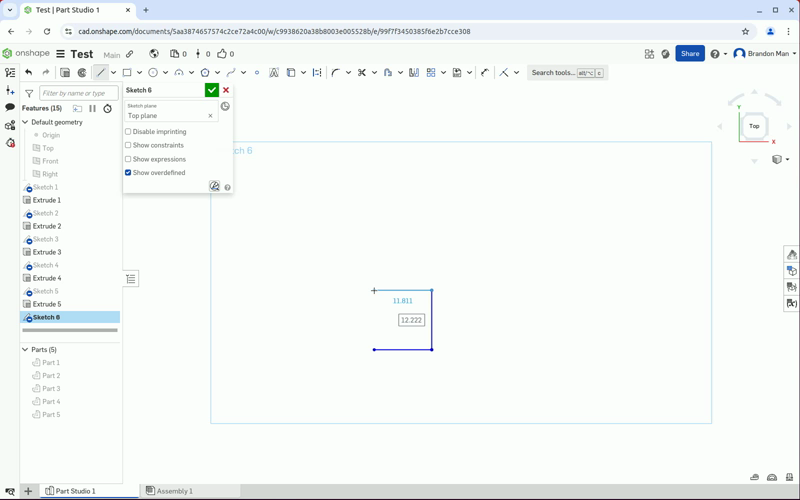
click(374, 290)
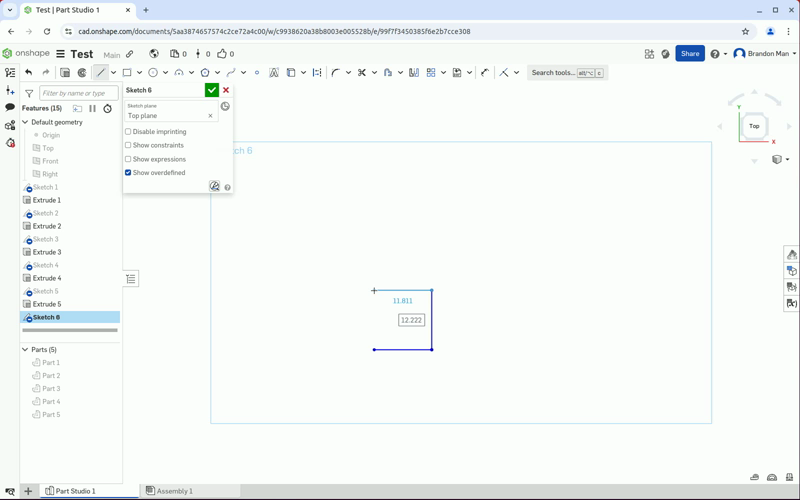
key_up(shift)
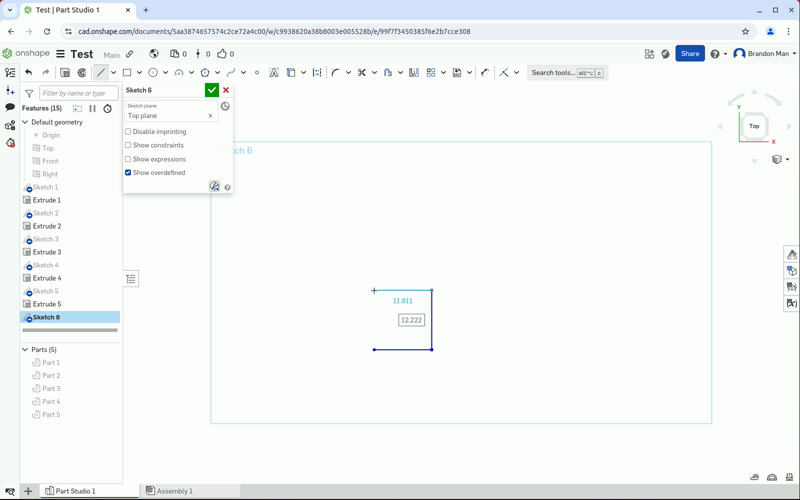
mouse_move(404, 290)
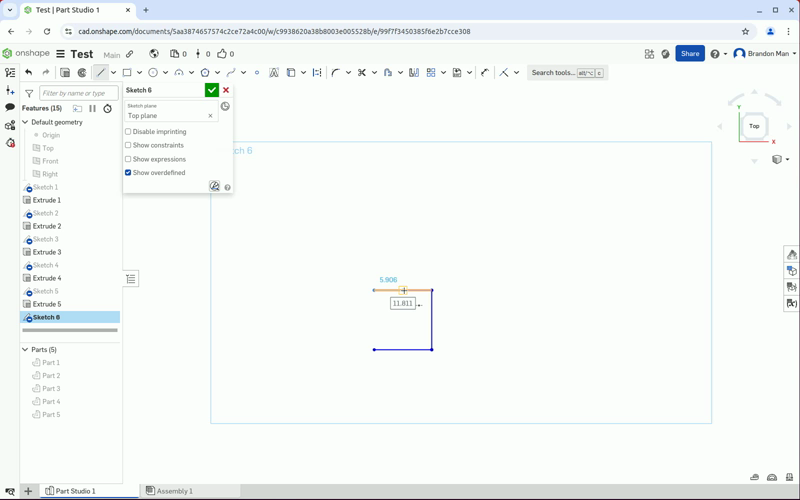
key_down(shift)
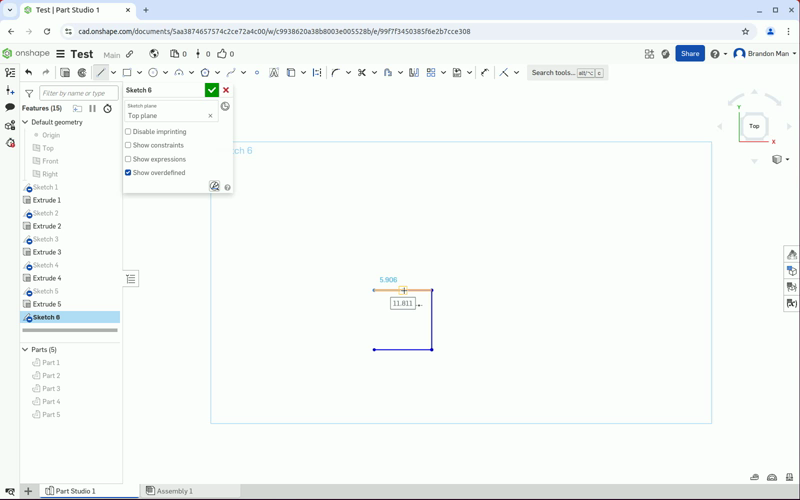
mouse_move(374, 349)
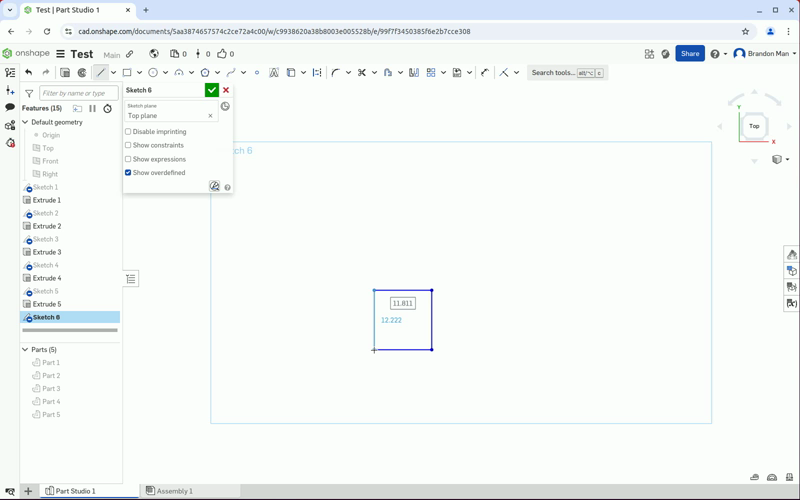
key_up(shift)
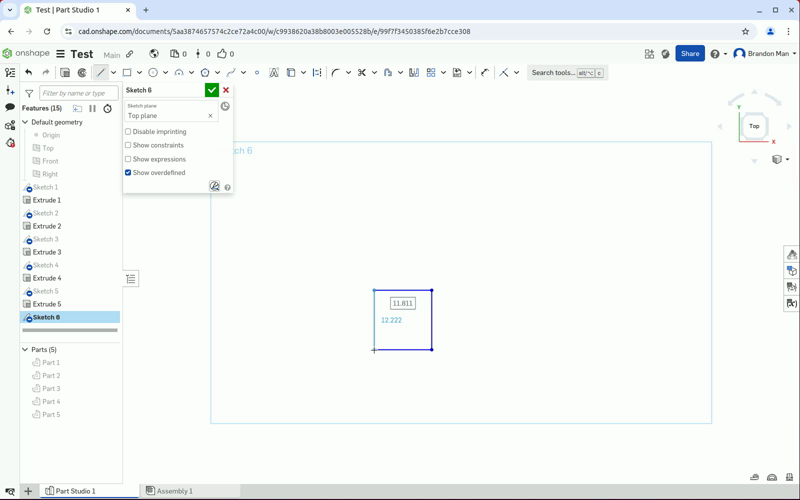
click(374, 349)
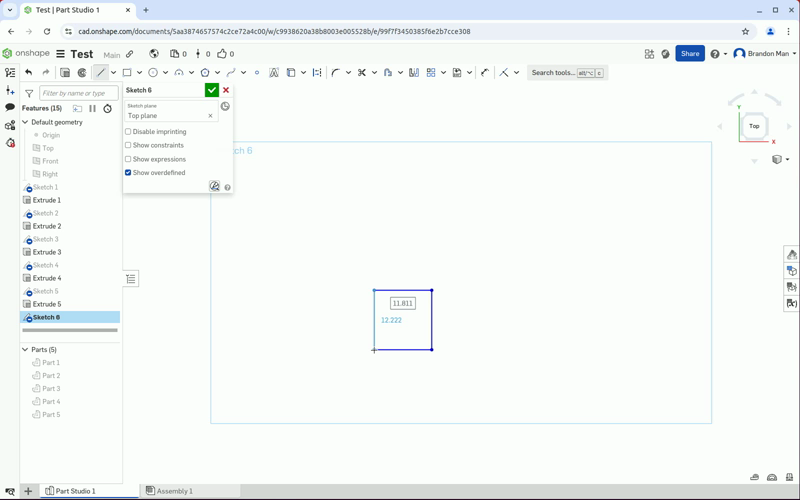
key(esc)
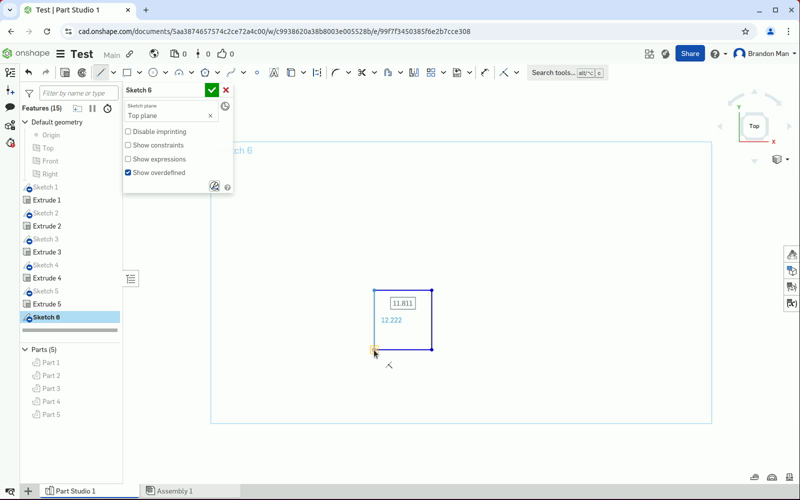
key(l)
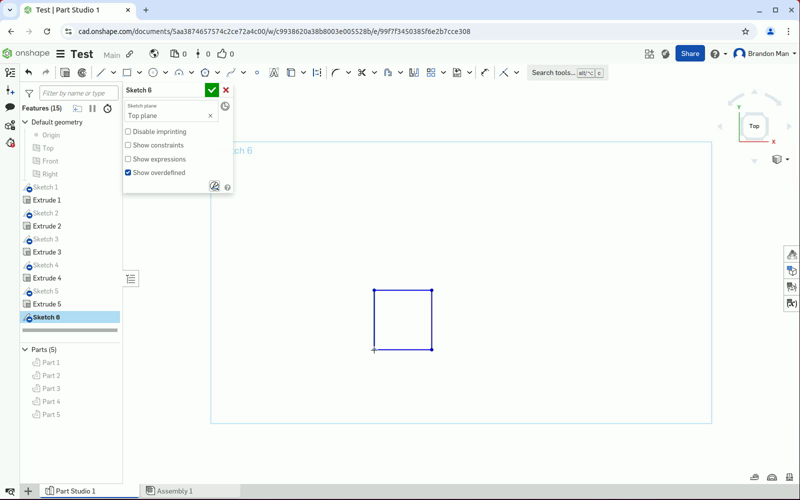
key_down(shift)
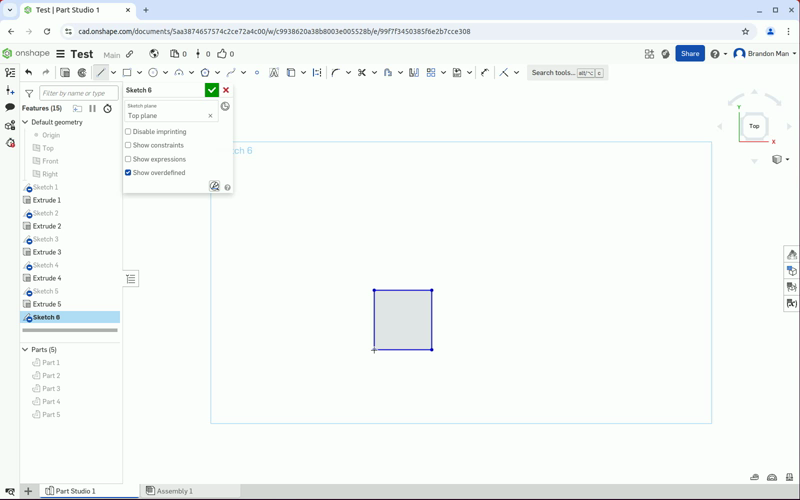
mouse_move(401, 310)
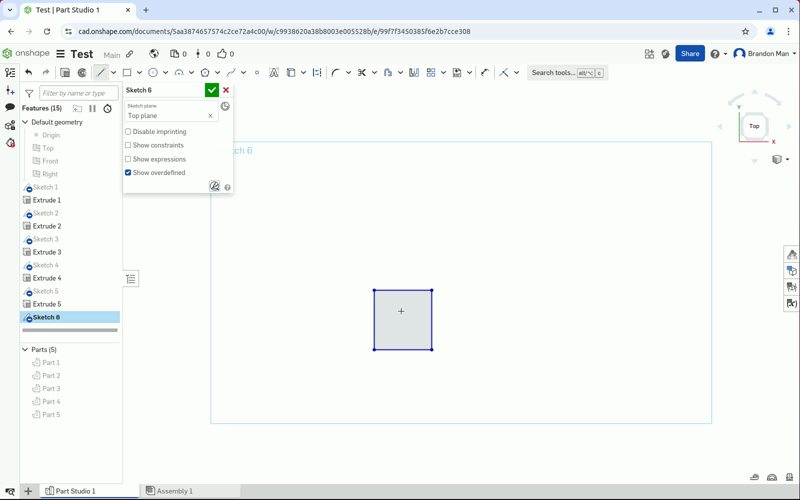
click(401, 310)
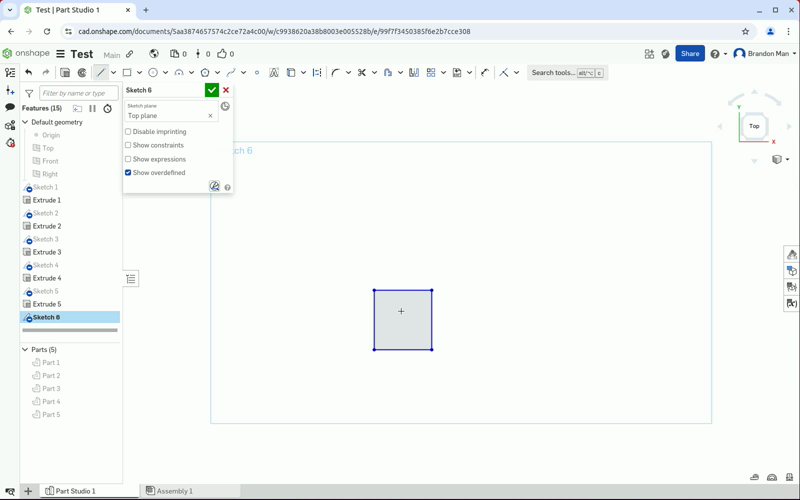
key_up(shift)
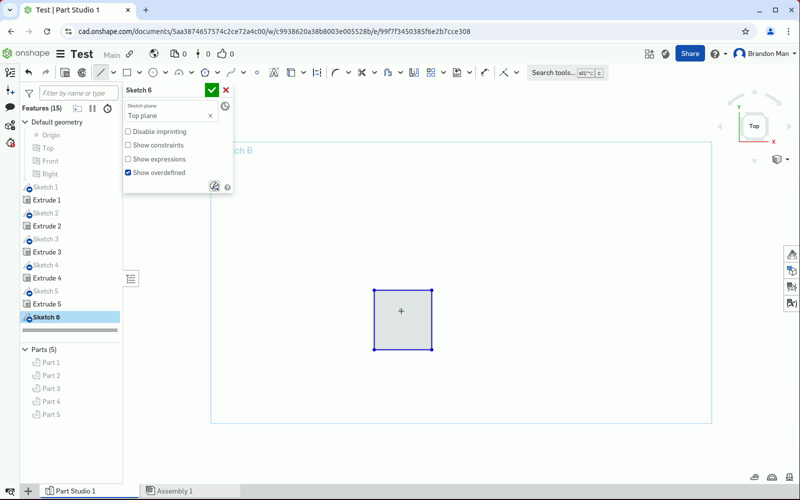
key_down(shift)
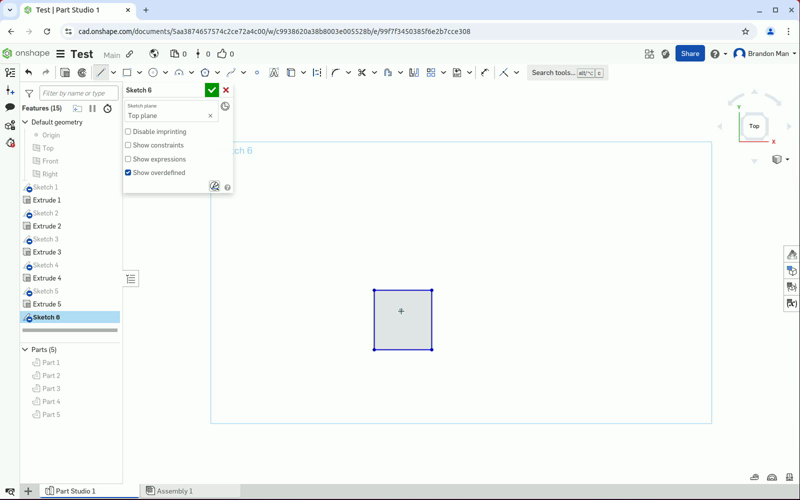
mouse_move(431, 310)
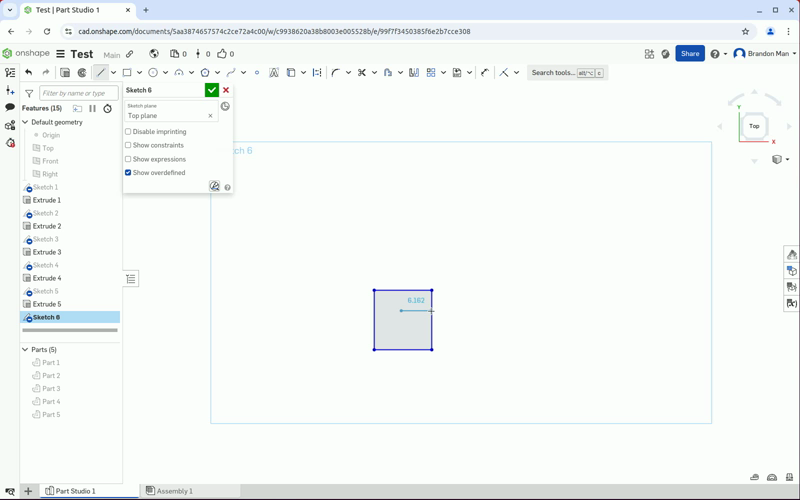
mouse_move(408, 310)
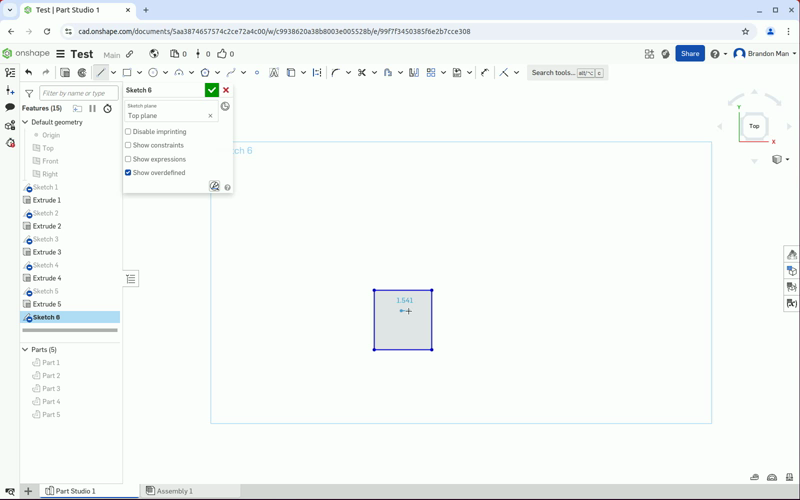
click(408, 310)
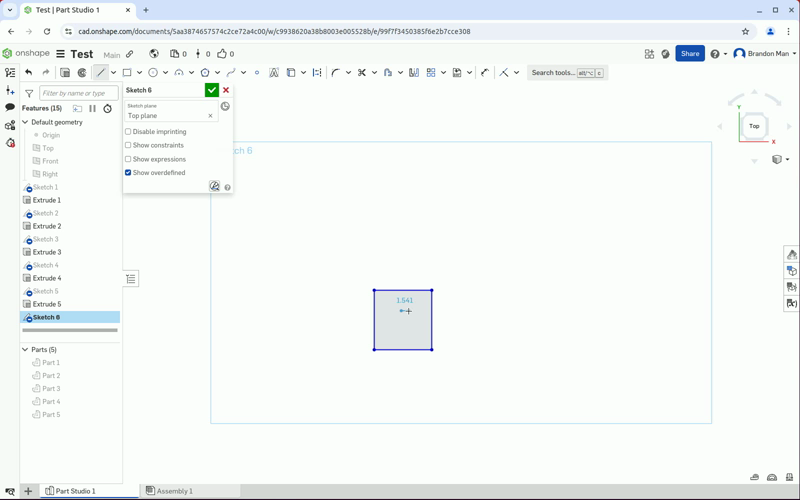
key_up(shift)
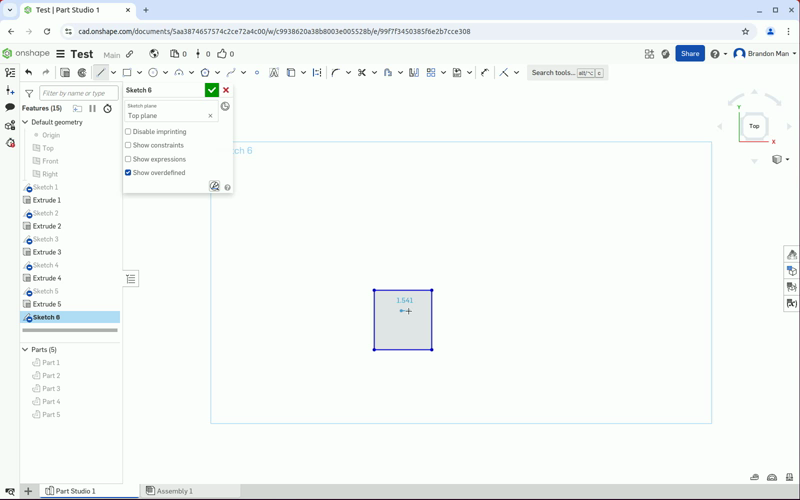
key_down(shift)
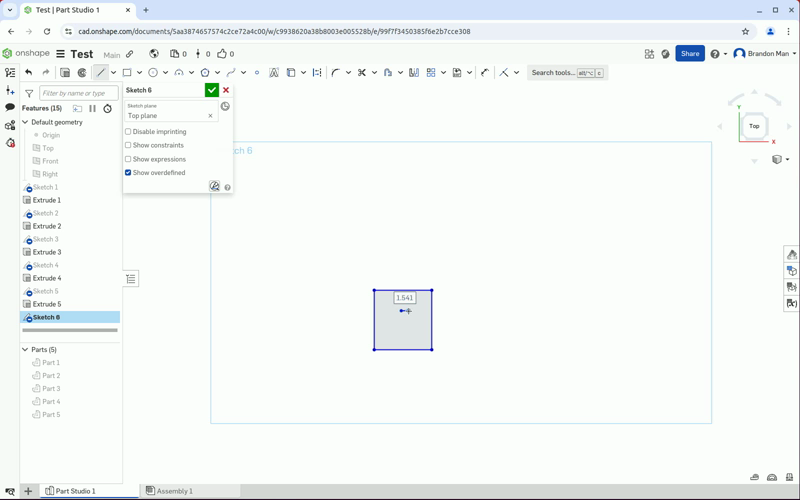
mouse_move(438, 310)
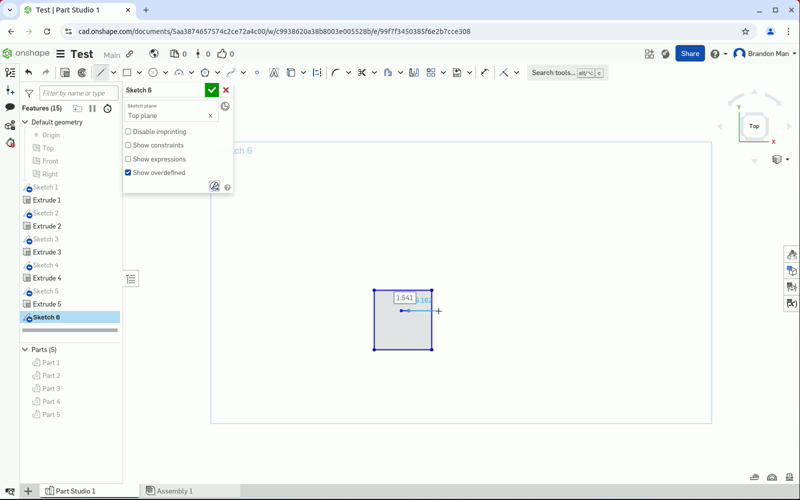
mouse_move(408, 309)
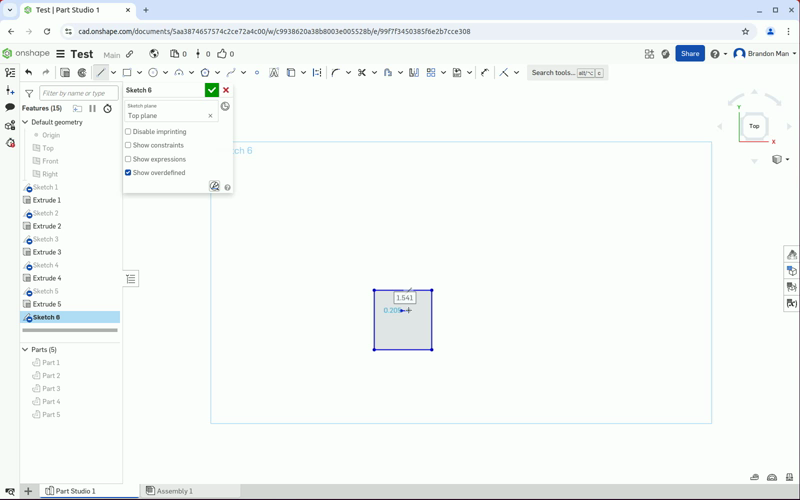
scroll(6)
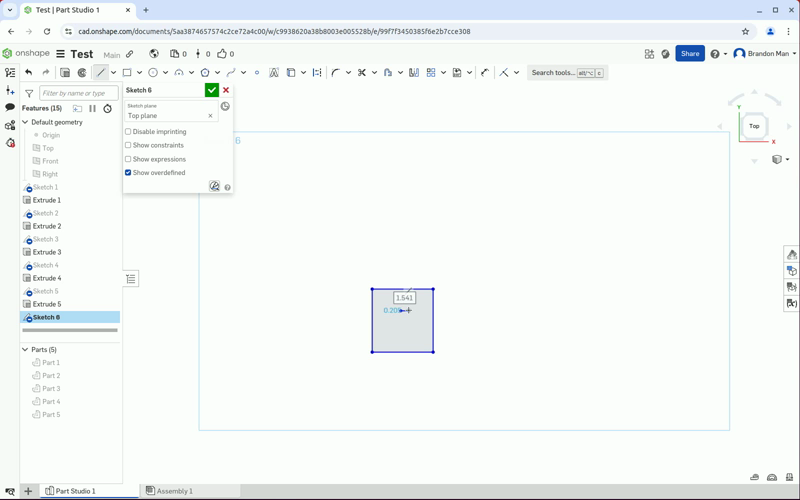
scroll(6)
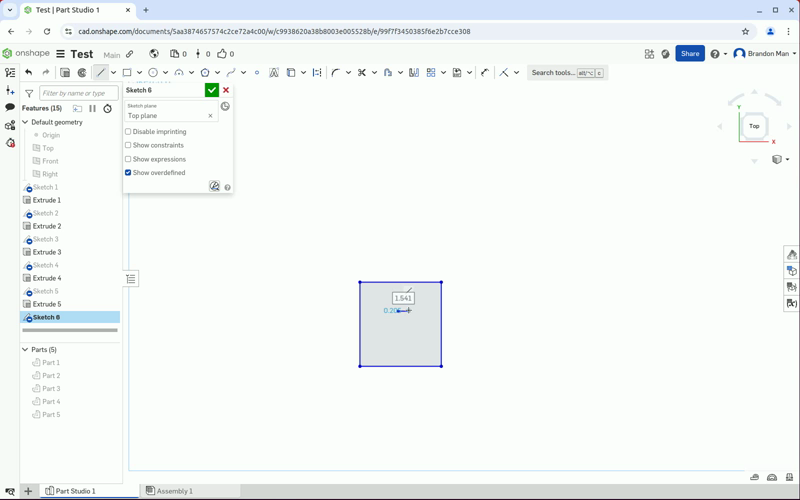
scroll(6)
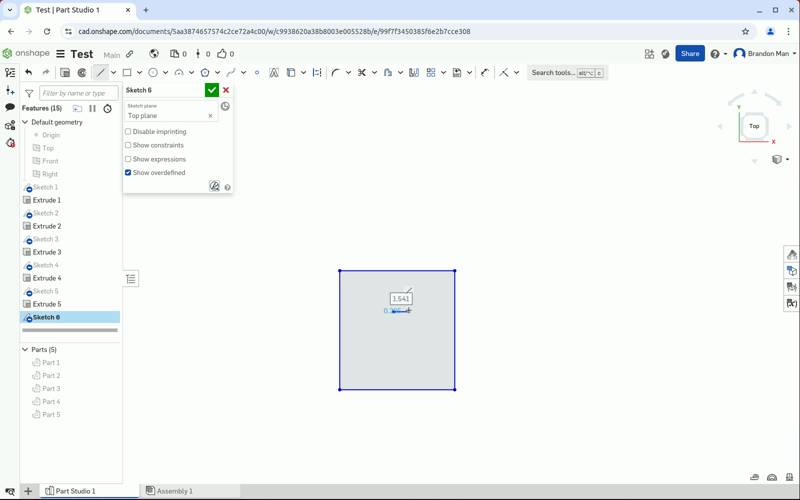
scroll(6)
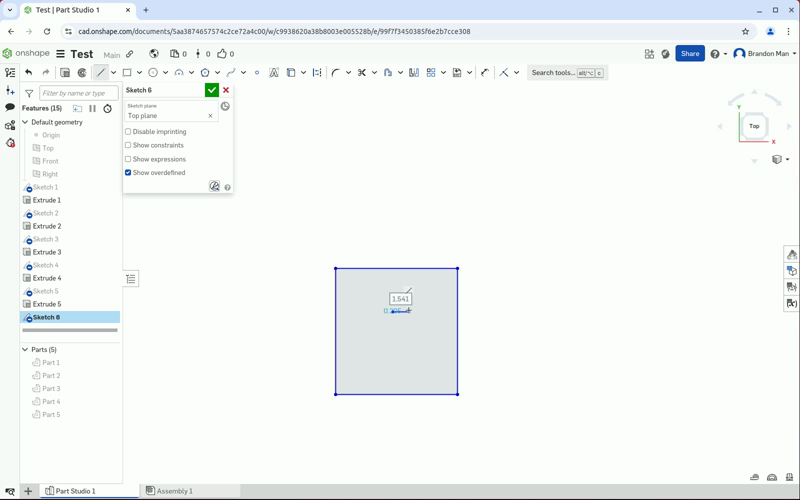
scroll(6)
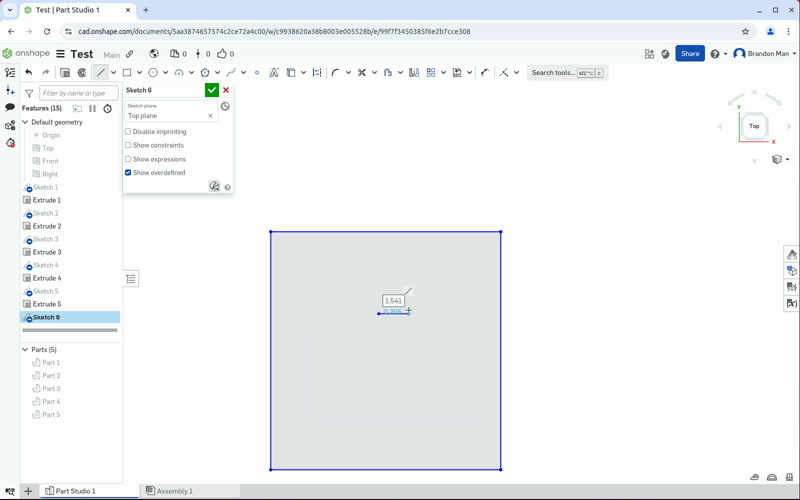
scroll(6)
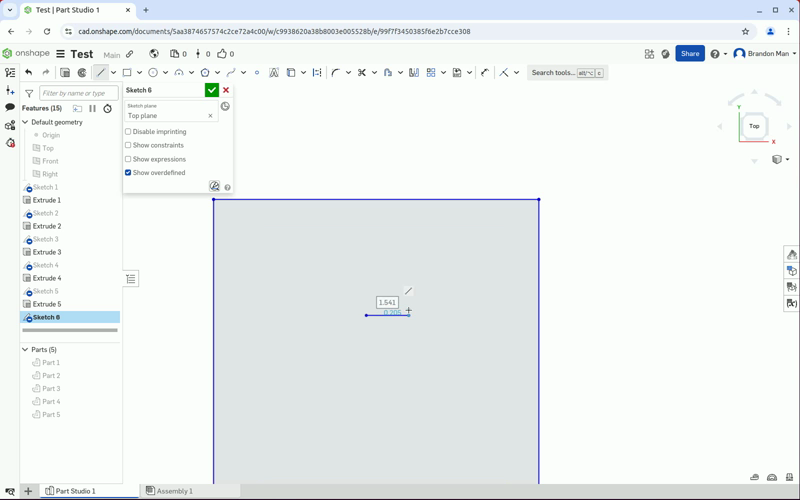
scroll(6)
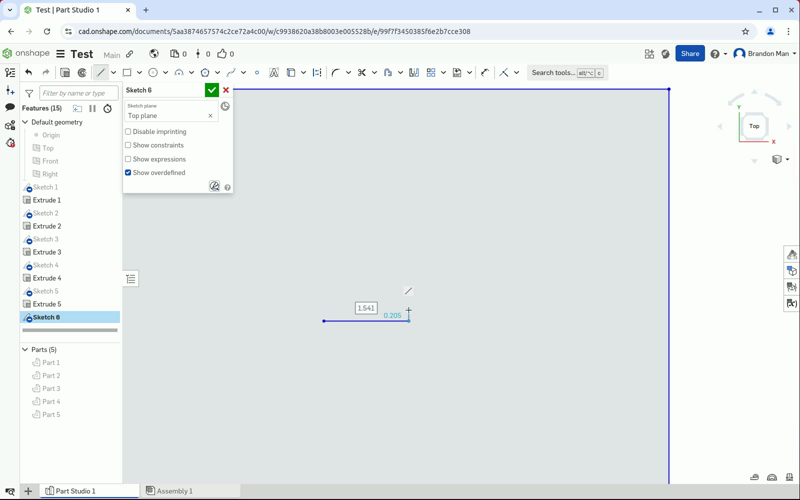
click(408, 309)
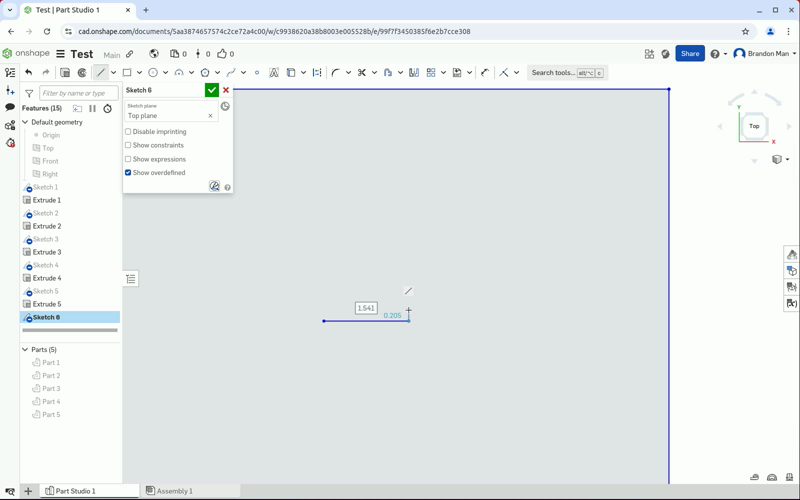
scroll(-6)
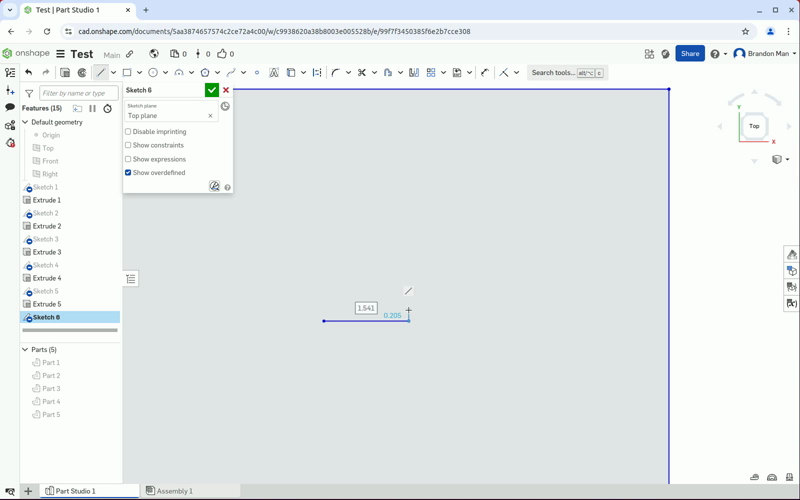
scroll(-6)
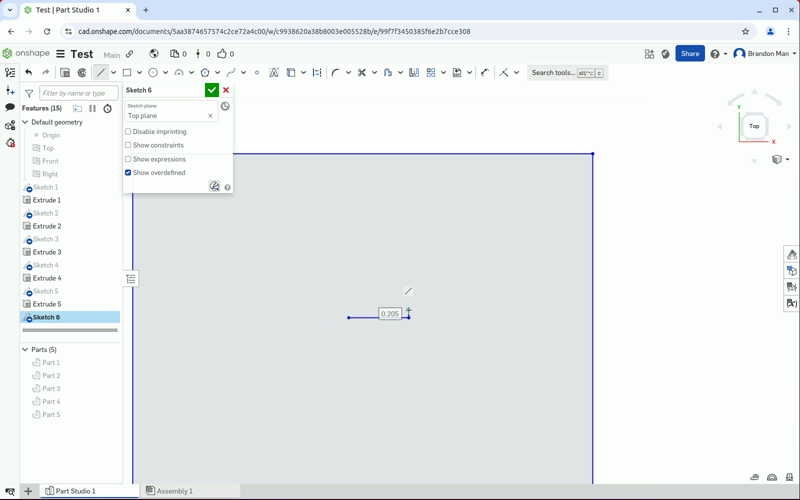
scroll(-6)
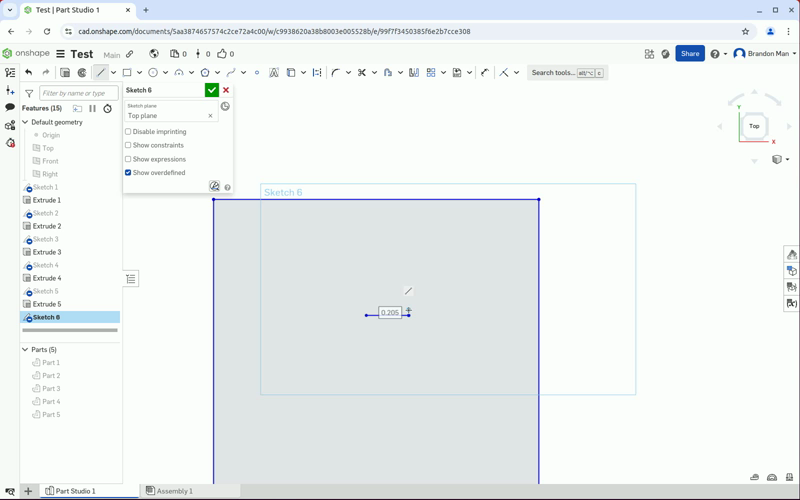
scroll(-6)
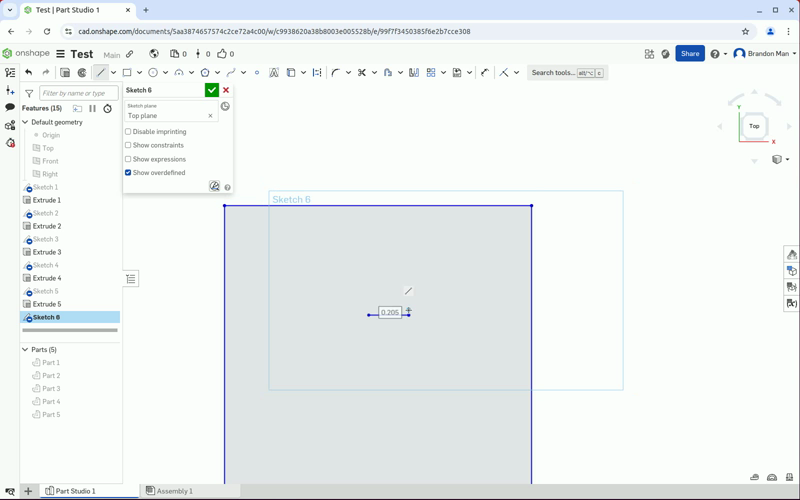
scroll(-6)
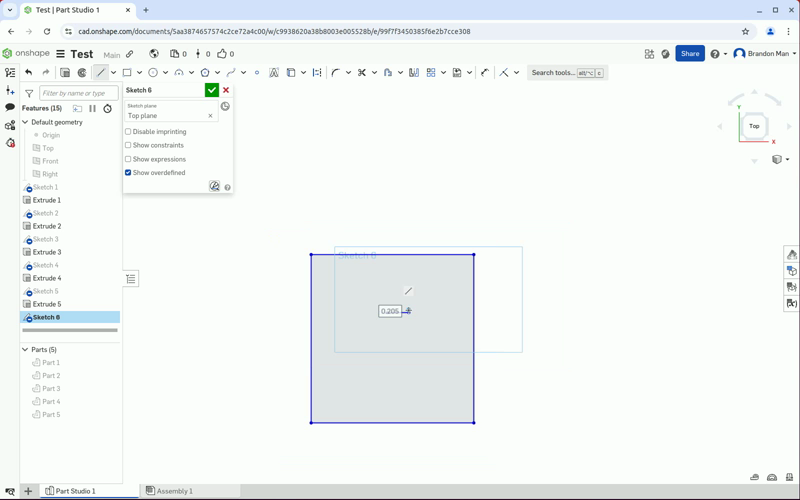
scroll(-6)
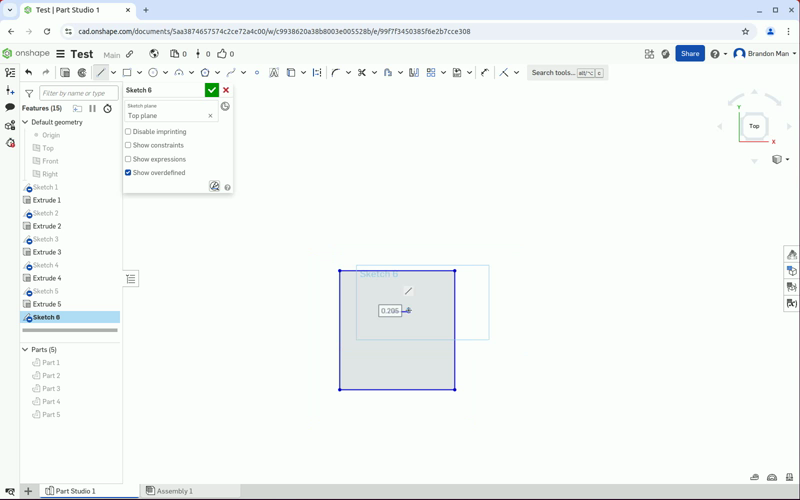
scroll(-6)
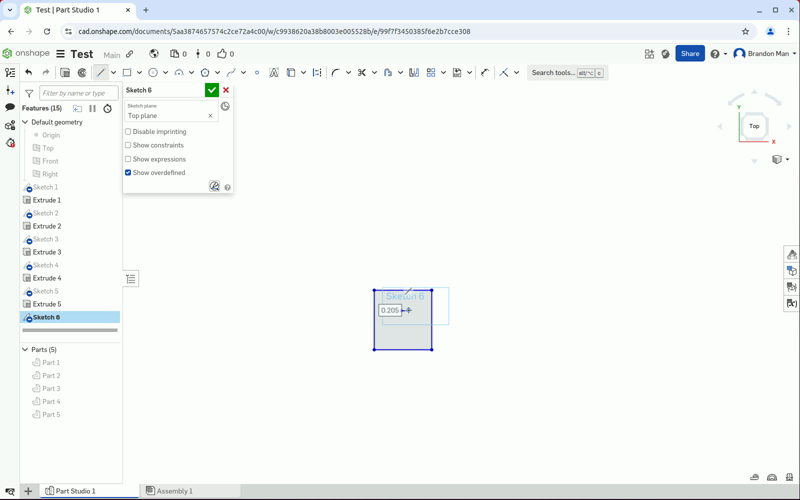
key_up(shift)
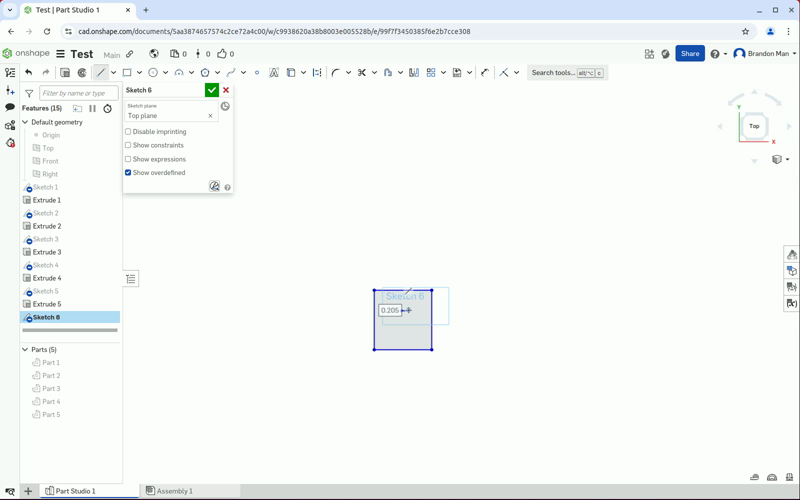
key_down(shift)
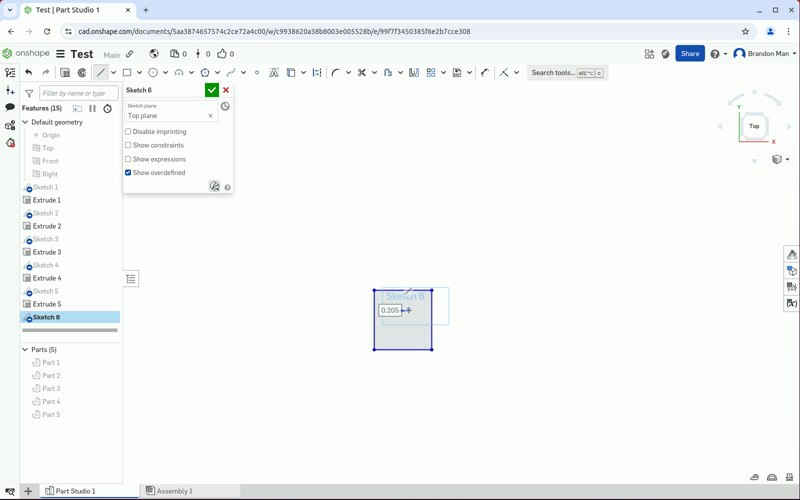
mouse_move(438, 309)
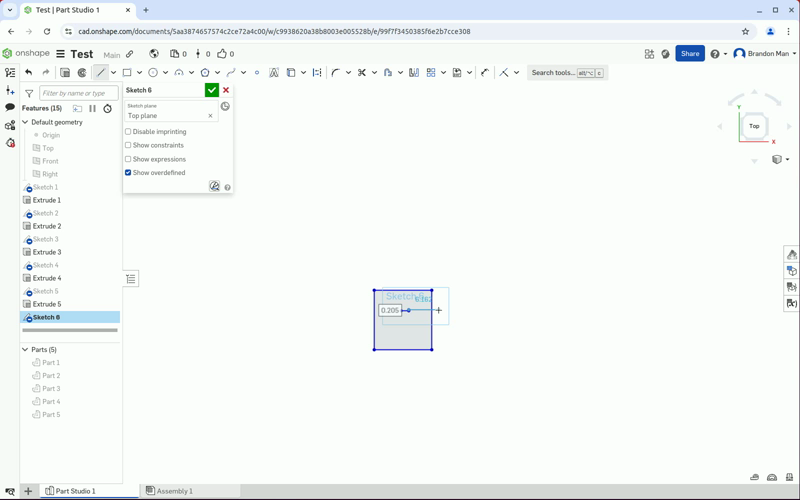
mouse_move(401, 309)
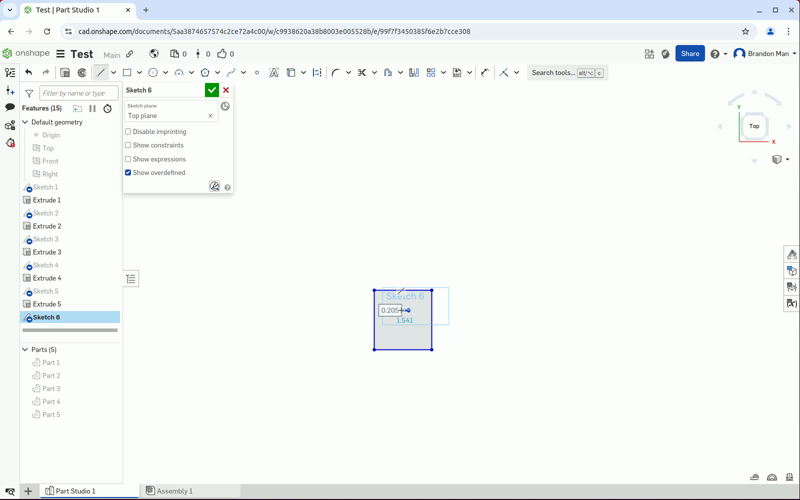
scroll(6)
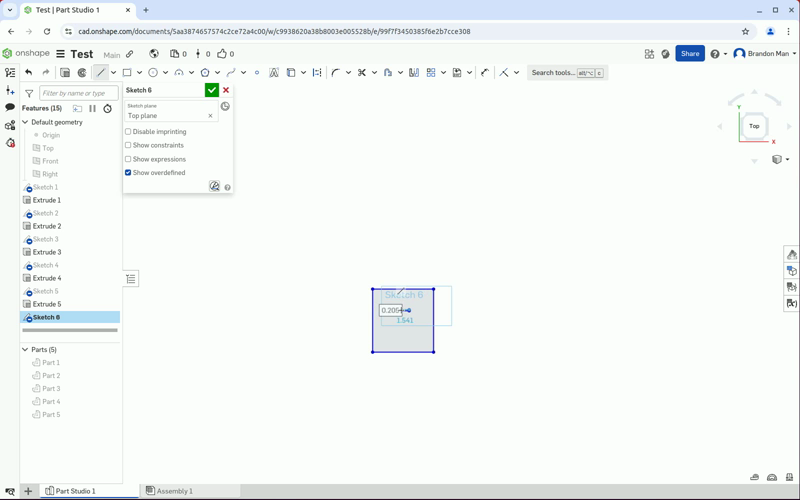
scroll(6)
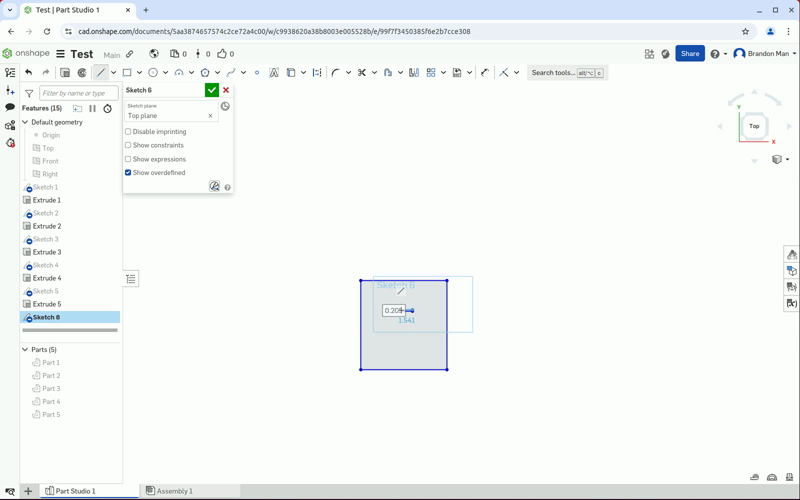
scroll(6)
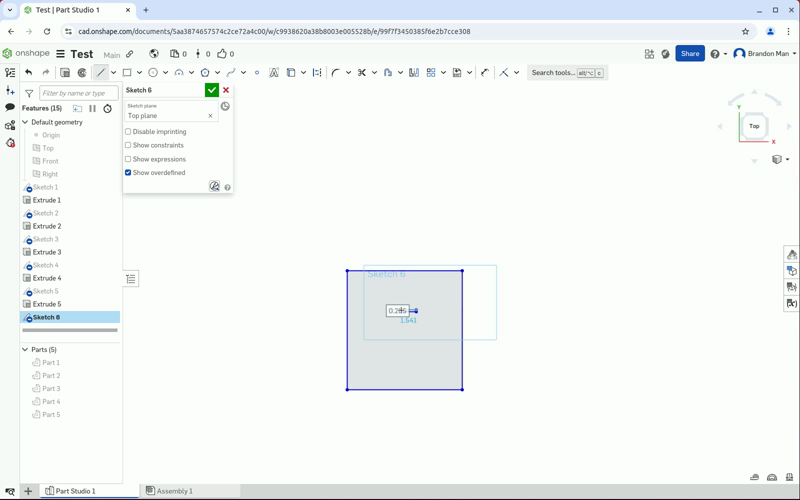
scroll(6)
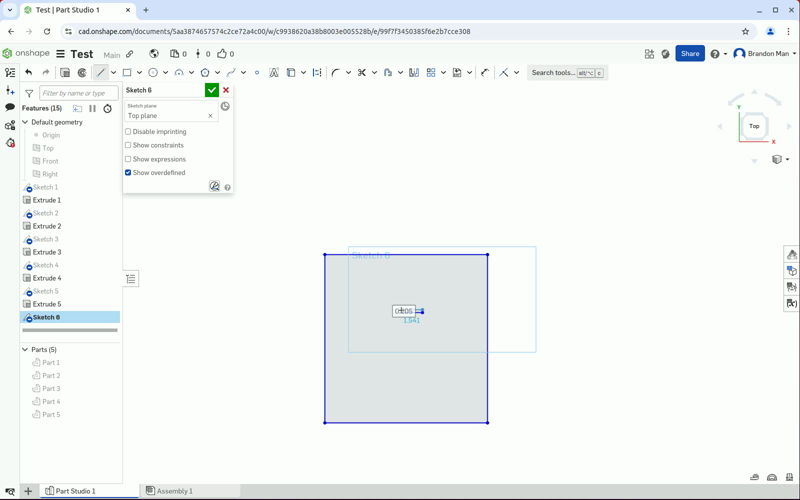
scroll(6)
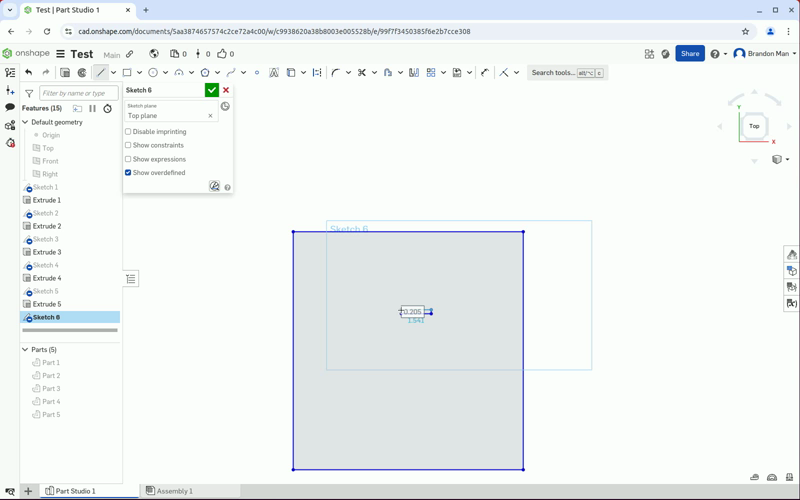
scroll(6)
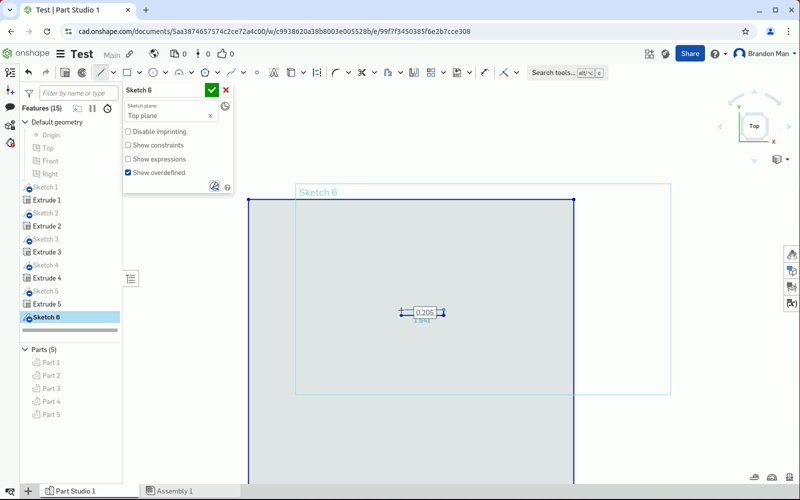
scroll(6)
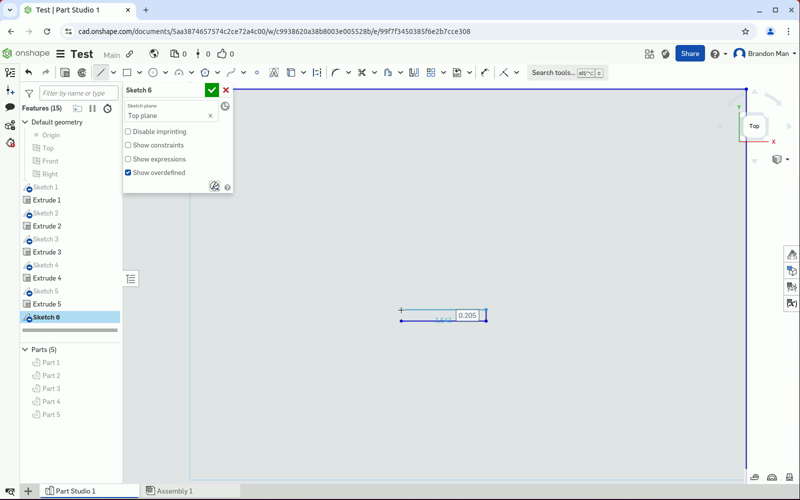
click(401, 309)
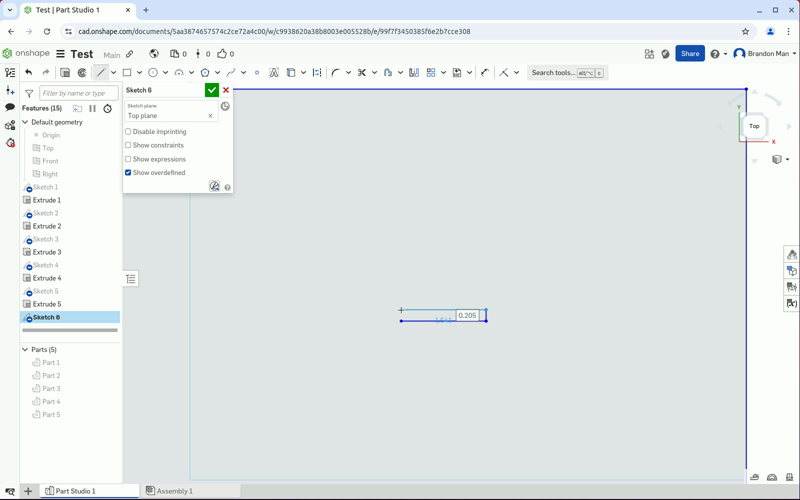
scroll(-6)
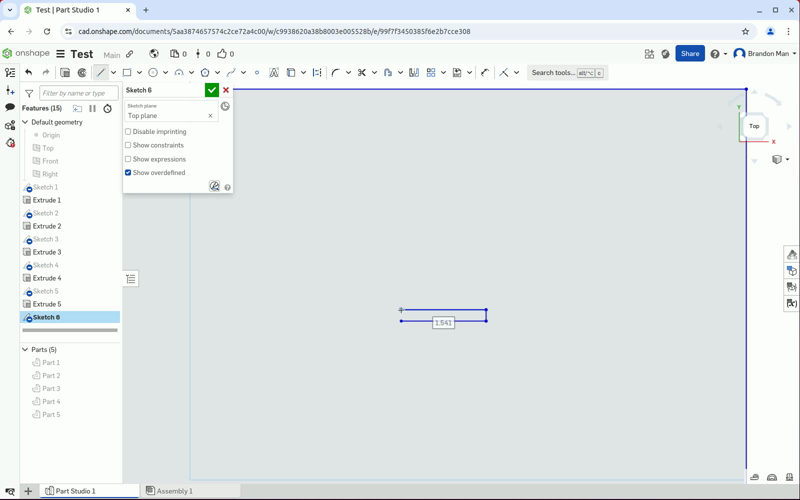
scroll(-6)
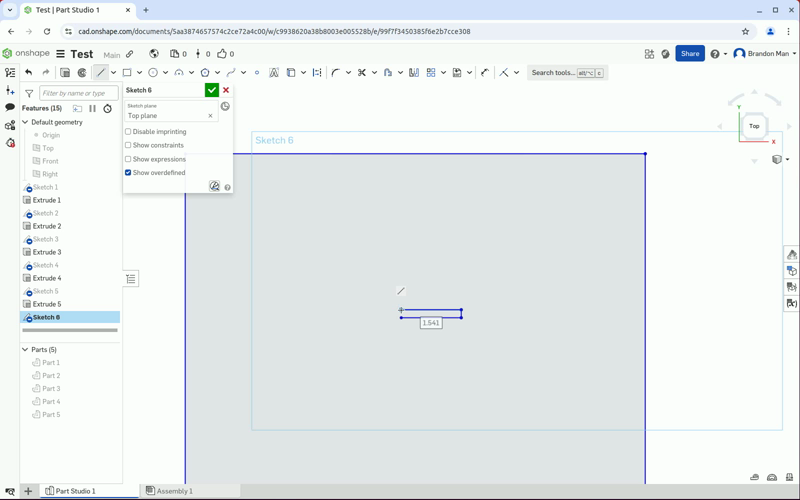
scroll(-6)
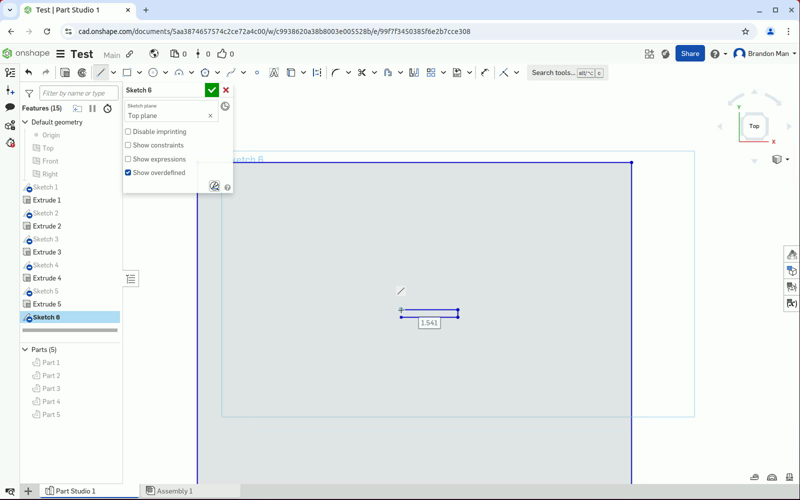
scroll(-6)
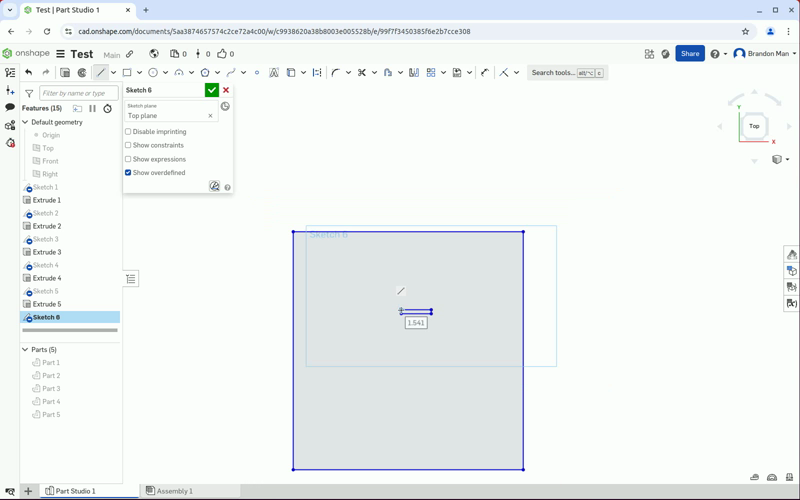
scroll(-6)
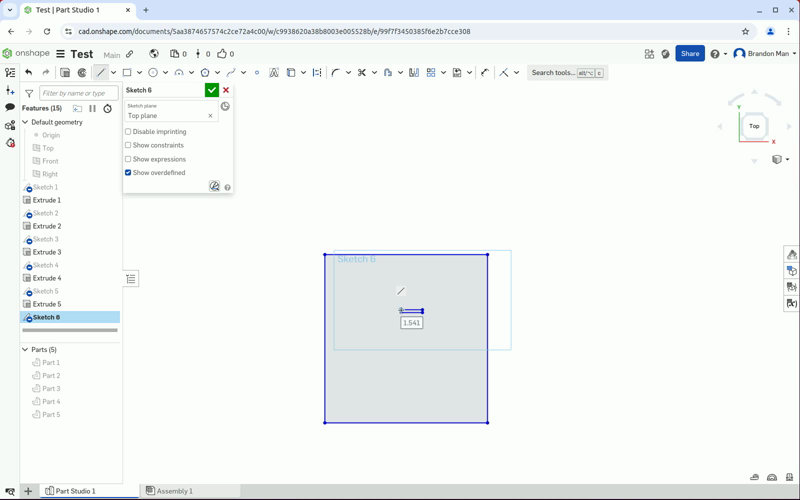
scroll(-6)
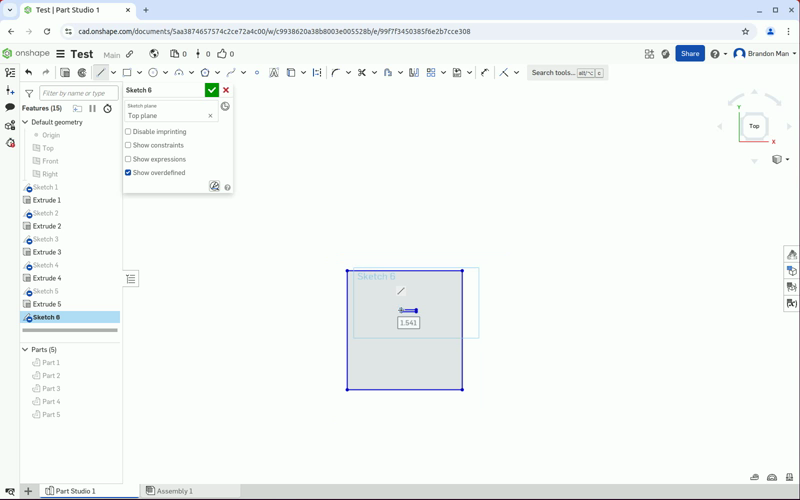
scroll(-6)
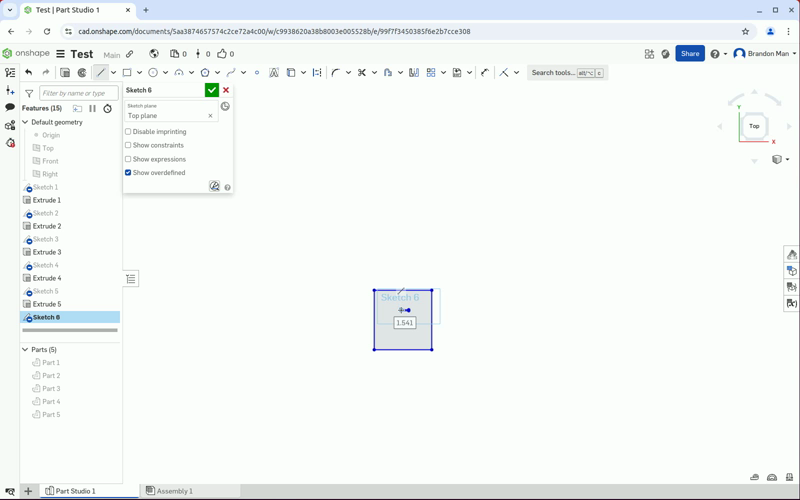
key_up(shift)
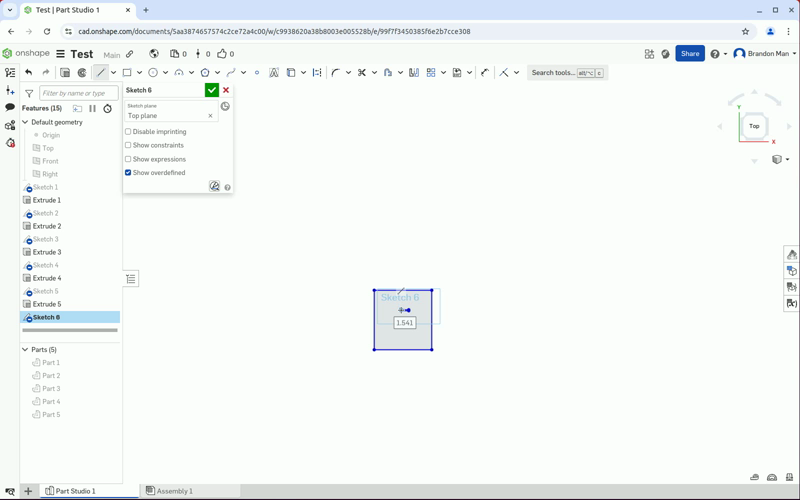
mouse_move(431, 309)
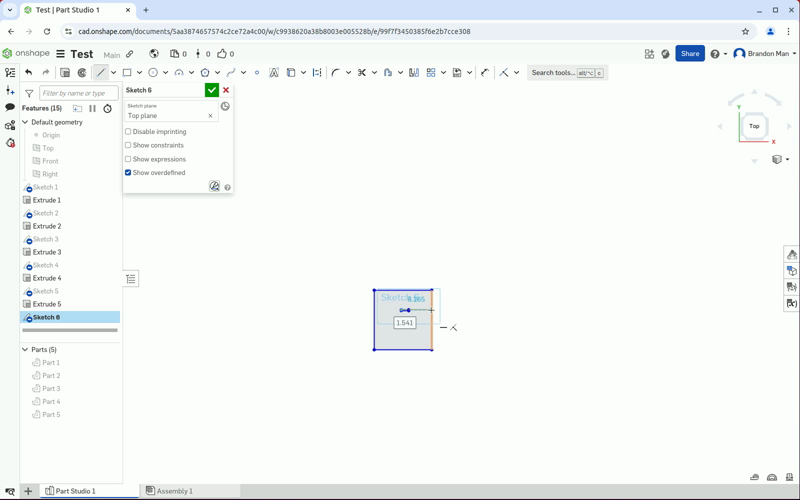
key_down(shift)
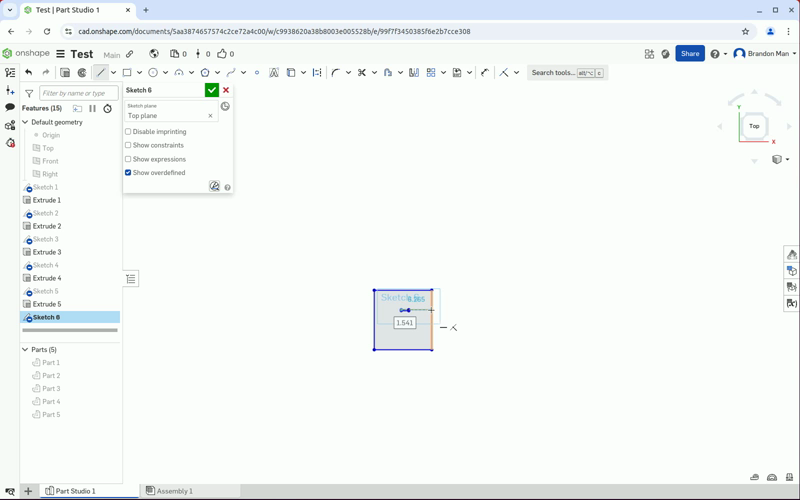
mouse_move(401, 310)
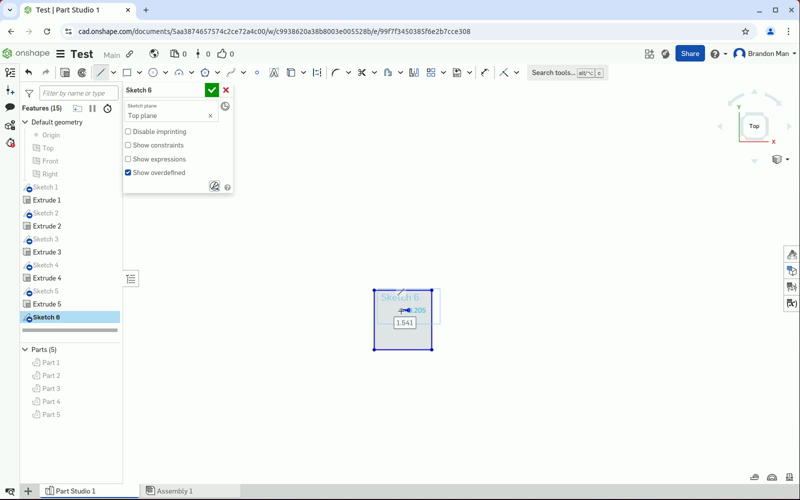
scroll(6)
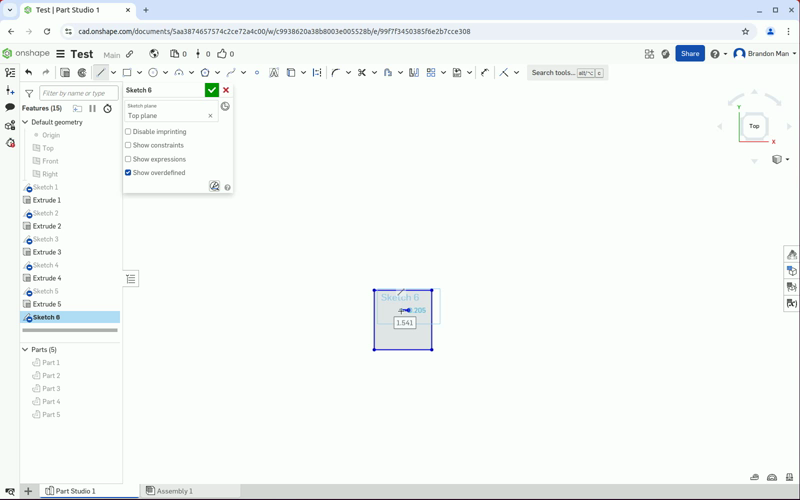
scroll(6)
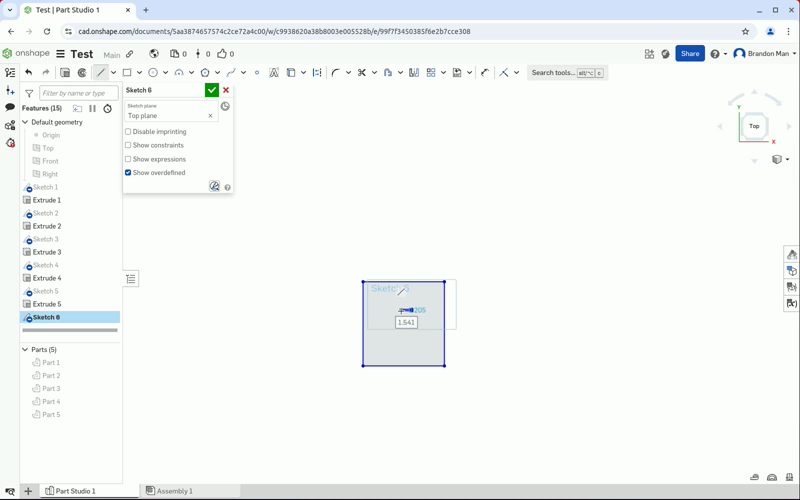
scroll(6)
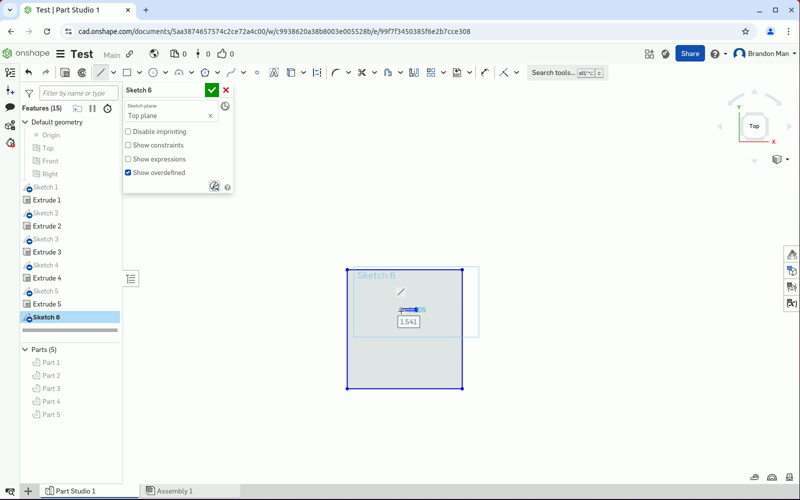
scroll(6)
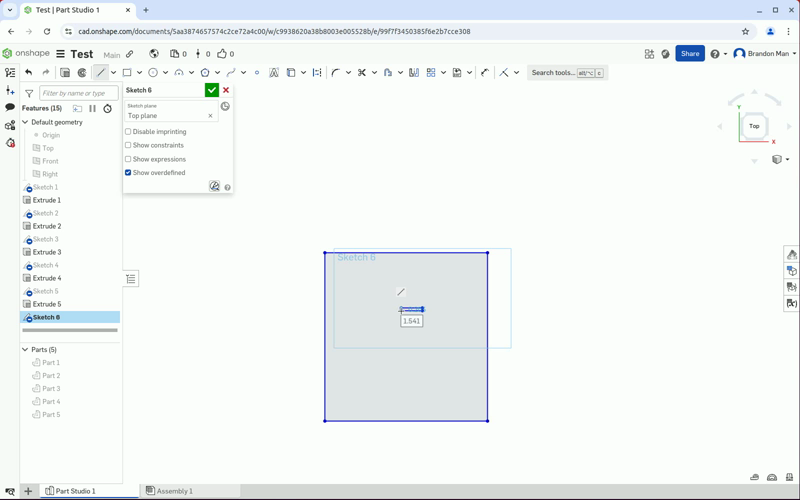
scroll(6)
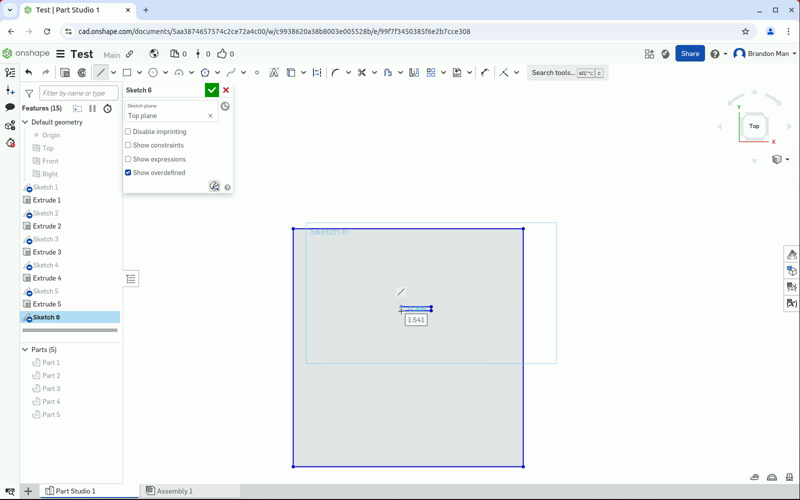
scroll(6)
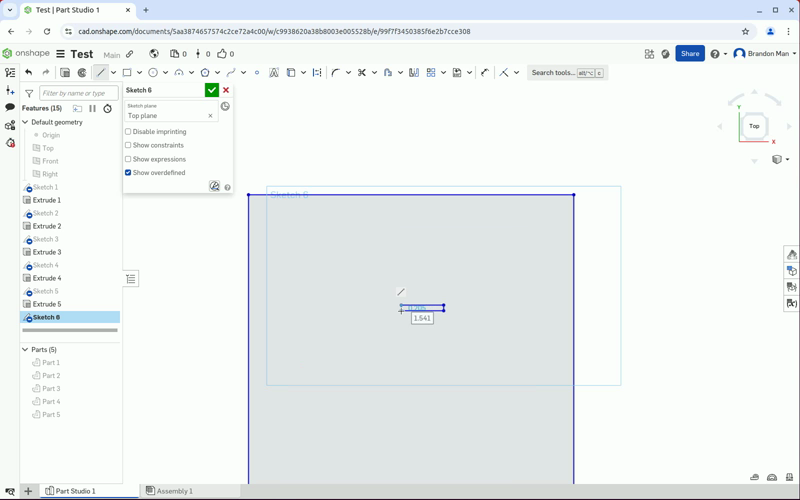
scroll(6)
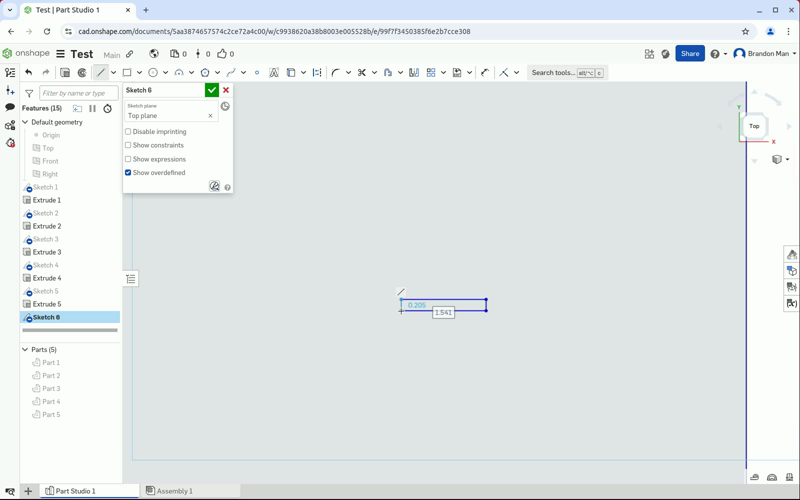
key_up(shift)
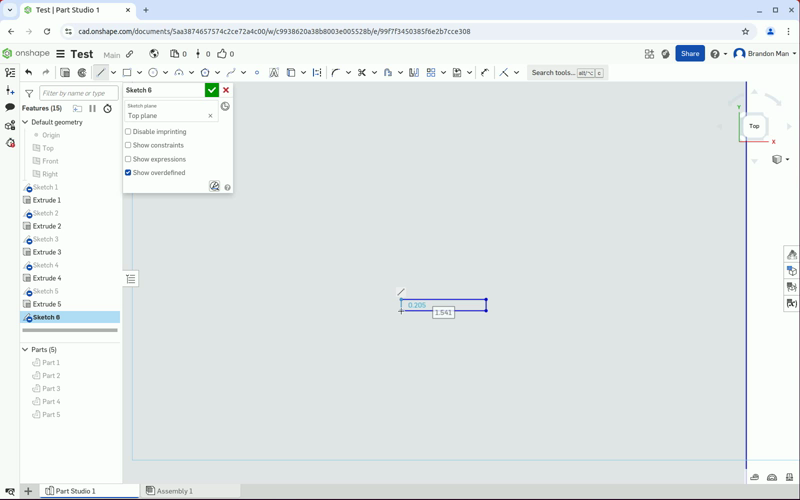
click(401, 310)
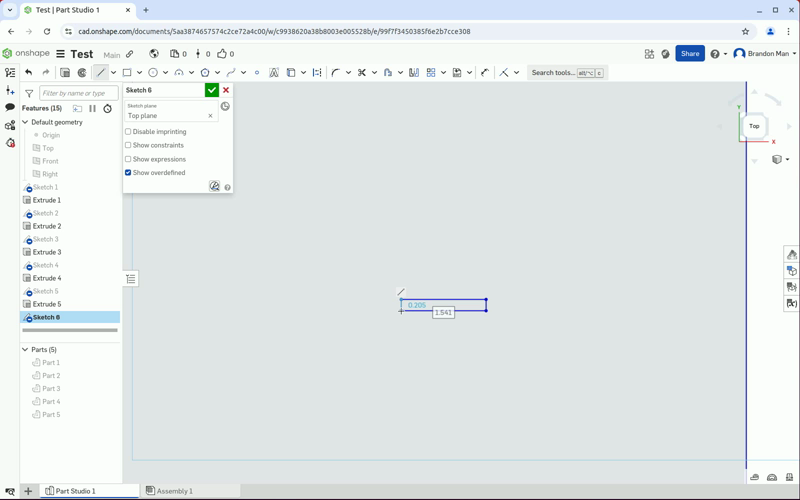
scroll(-6)
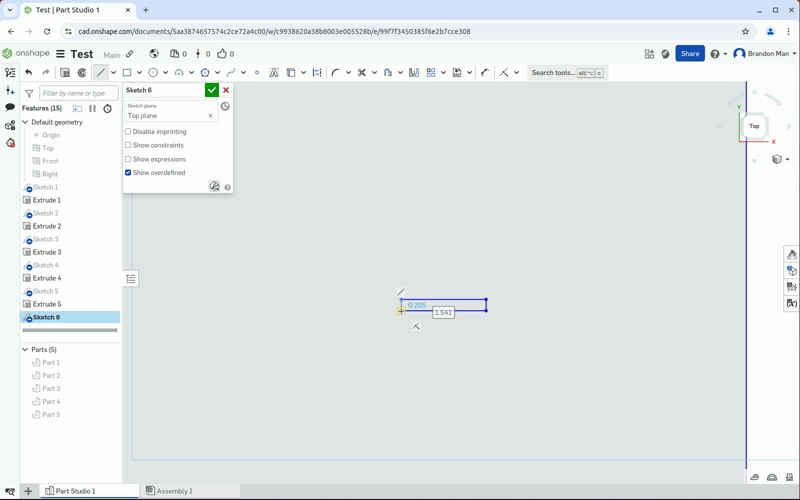
scroll(-6)
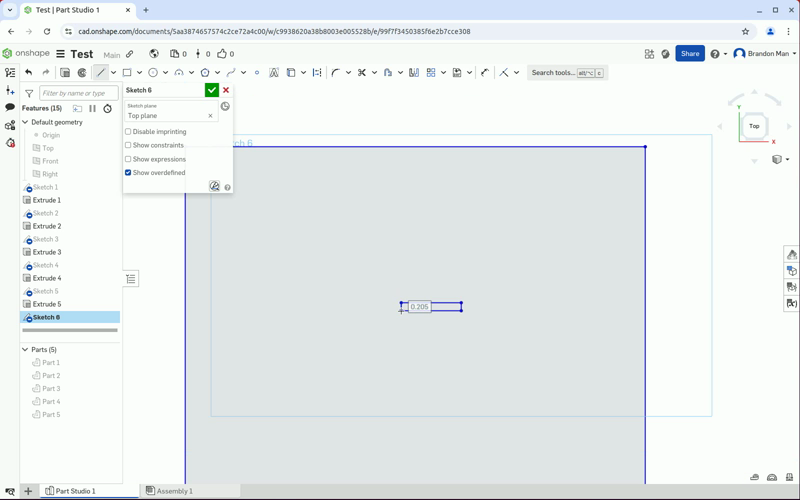
scroll(-6)
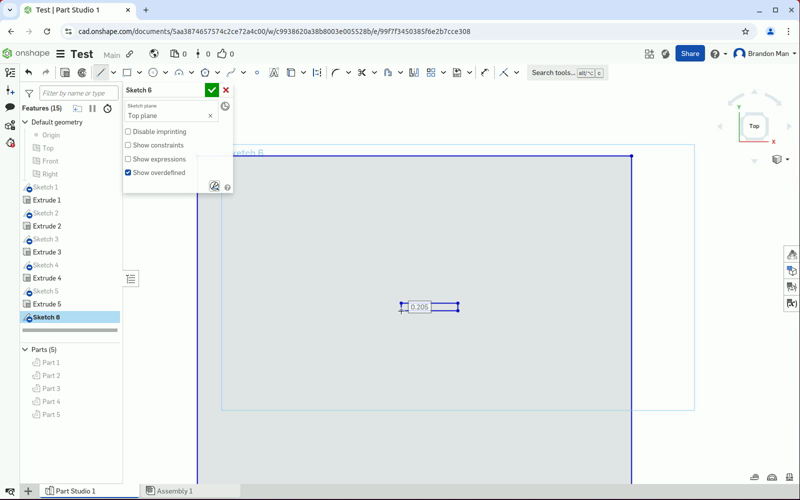
scroll(-6)
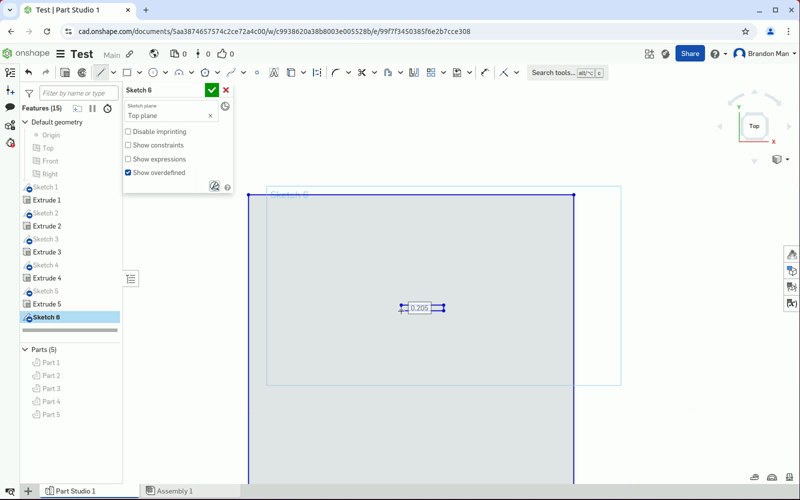
scroll(-6)
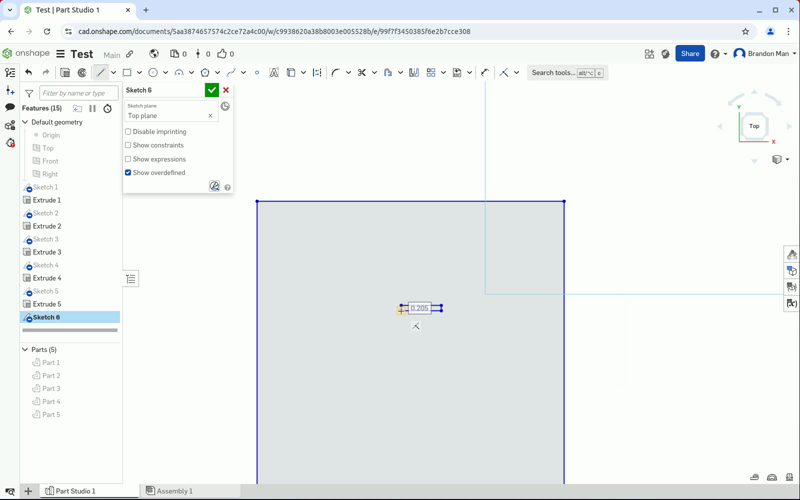
scroll(-6)
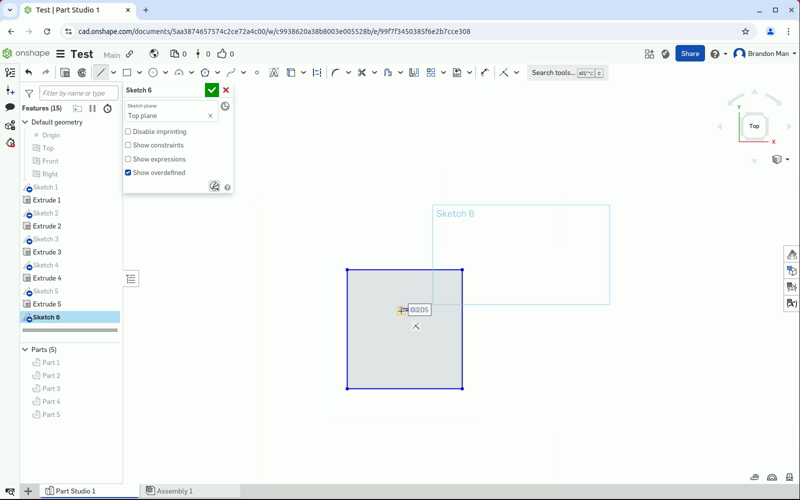
scroll(-6)
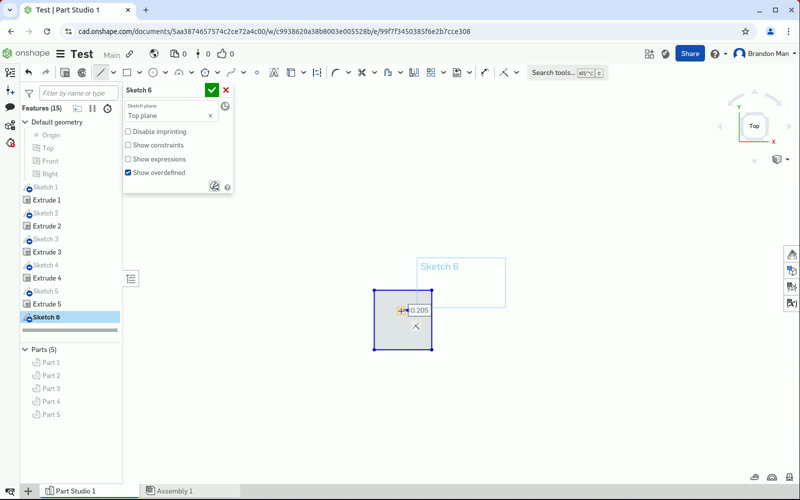
key(esc)
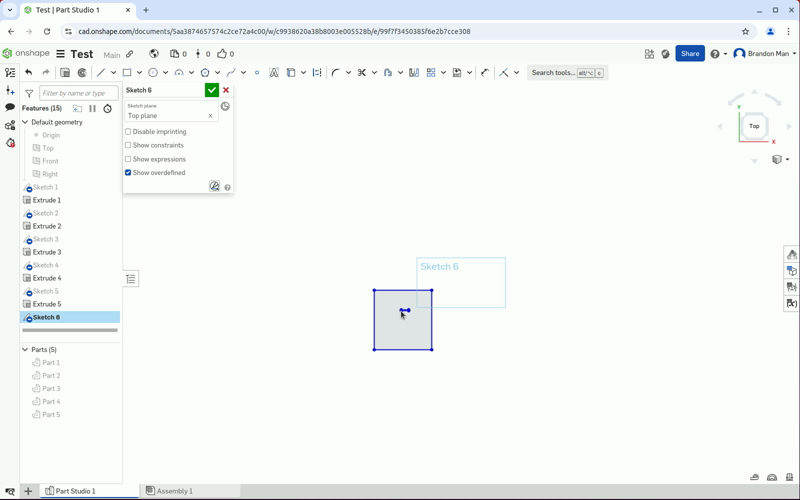
mouse_move(394, 295)
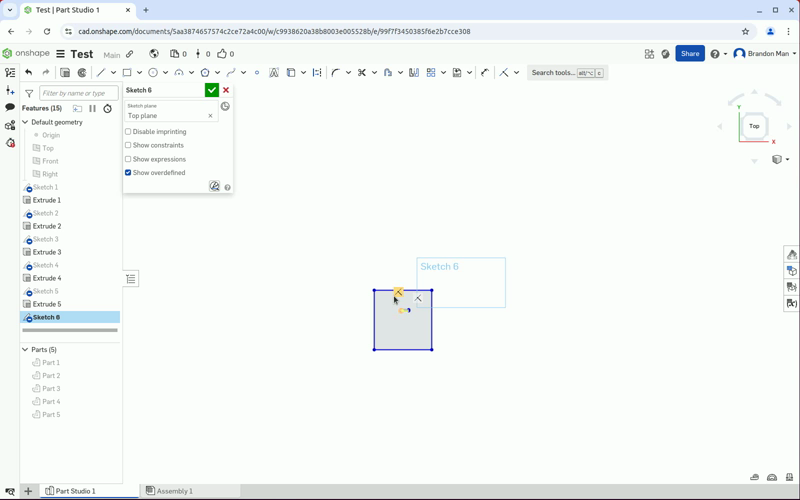
click(394, 295)
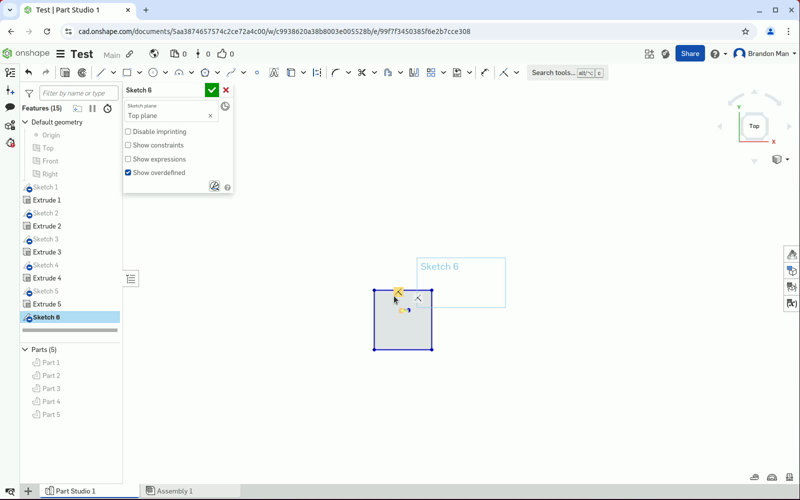
mouse_move(73, 352)
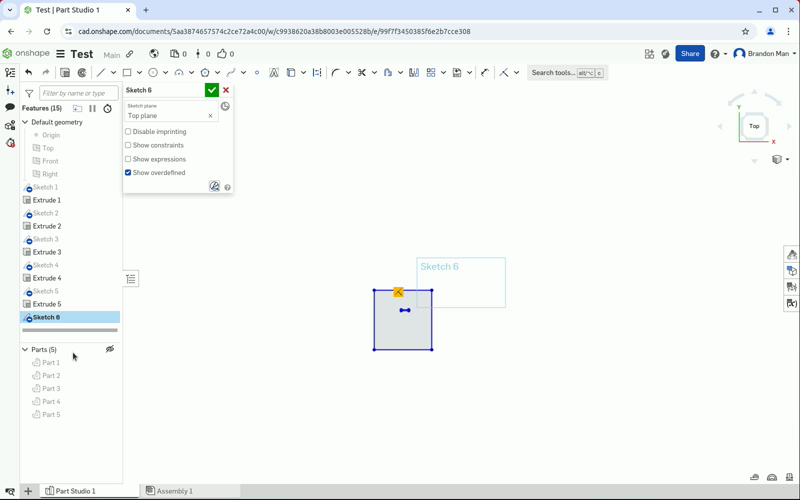
key(shift+y)
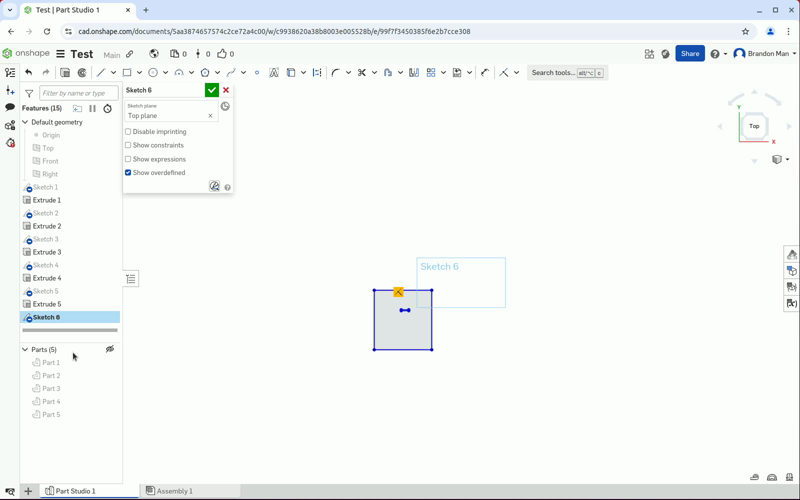
key(shift+e)
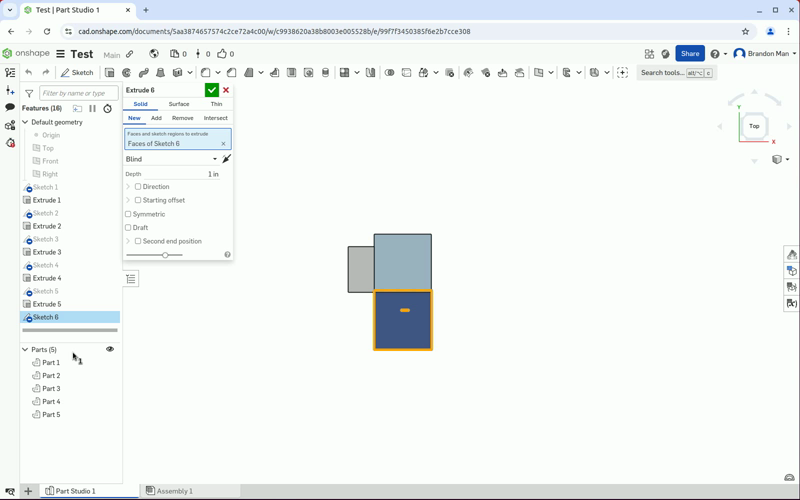
mouse_move(143, 106)
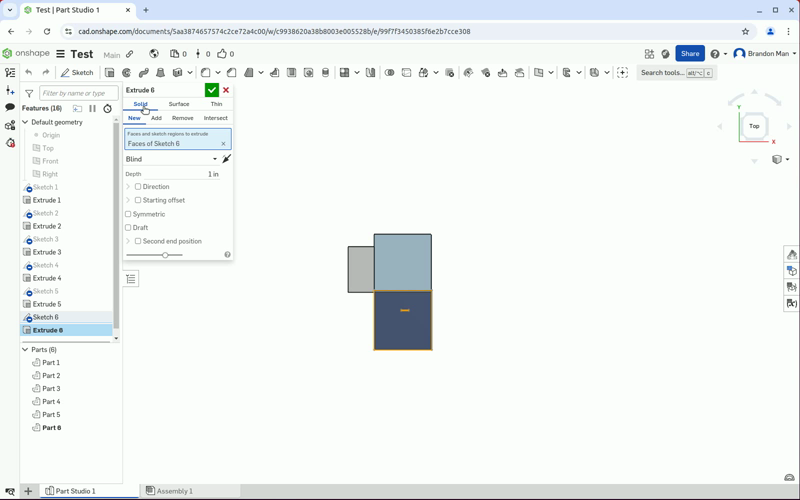
click(143, 106)
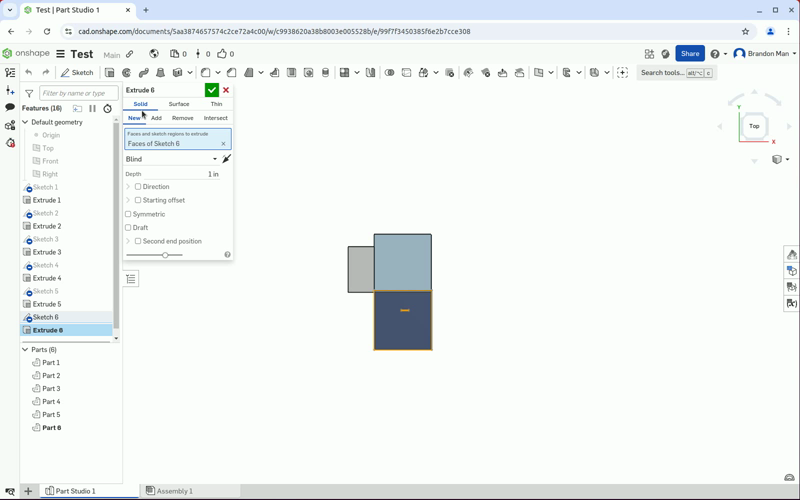
mouse_move(137, 120)
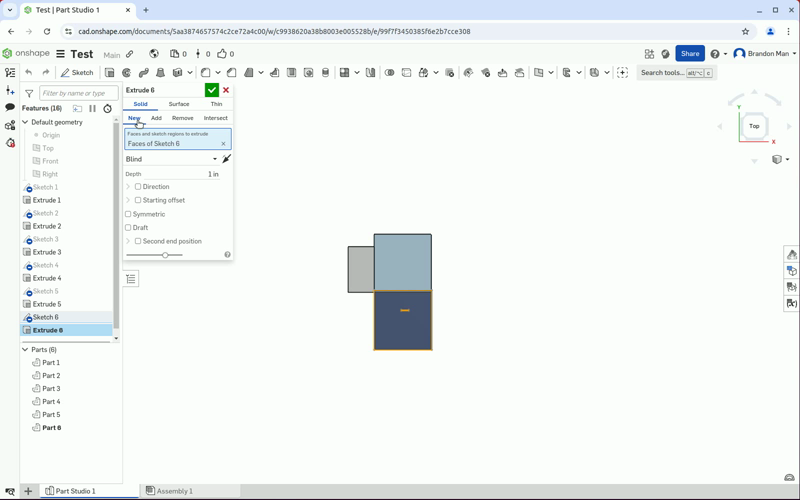
click(137, 120)
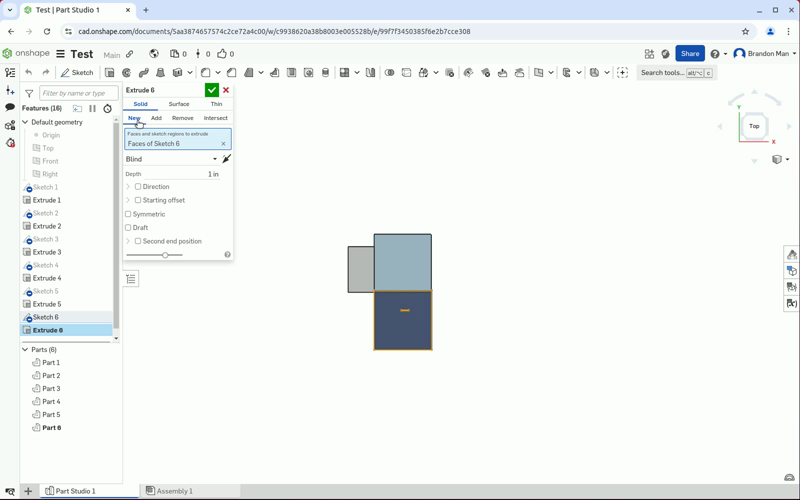
key(tab, 4)
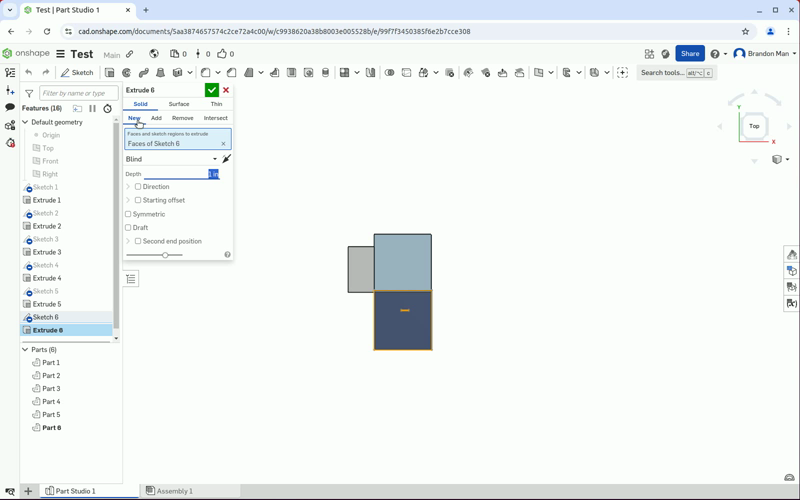
text(9.147)
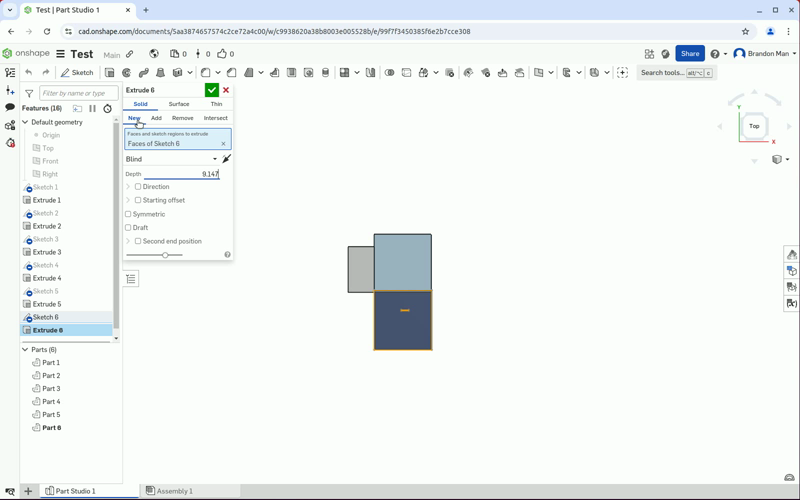
key(enter)
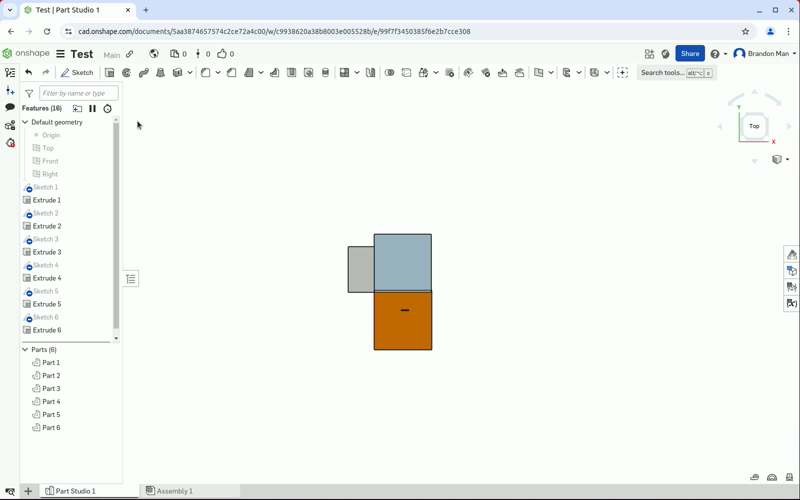
key(shift+h)
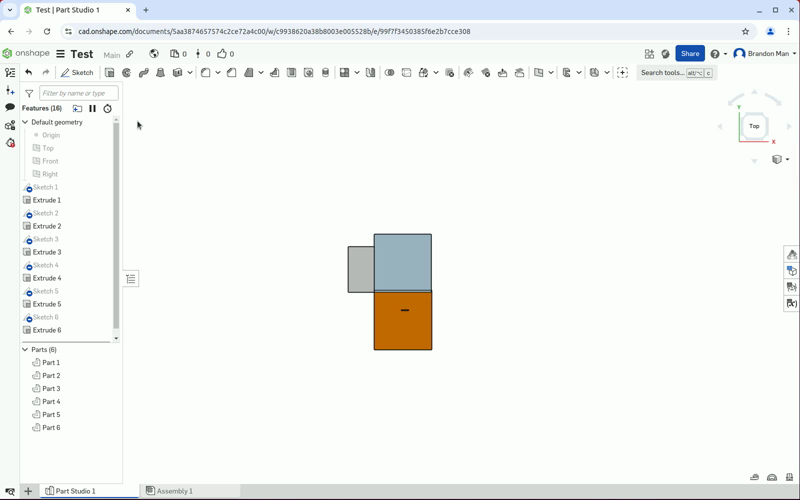
key(shift+h)
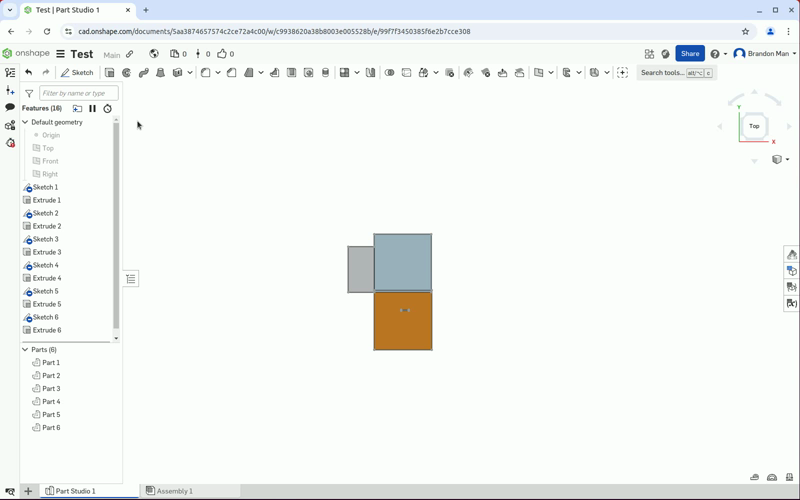
key(shift+7)
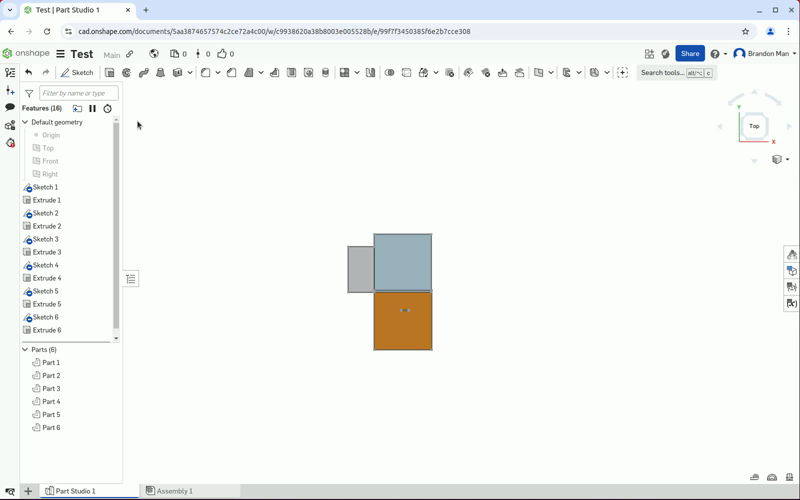
key(up, 3)
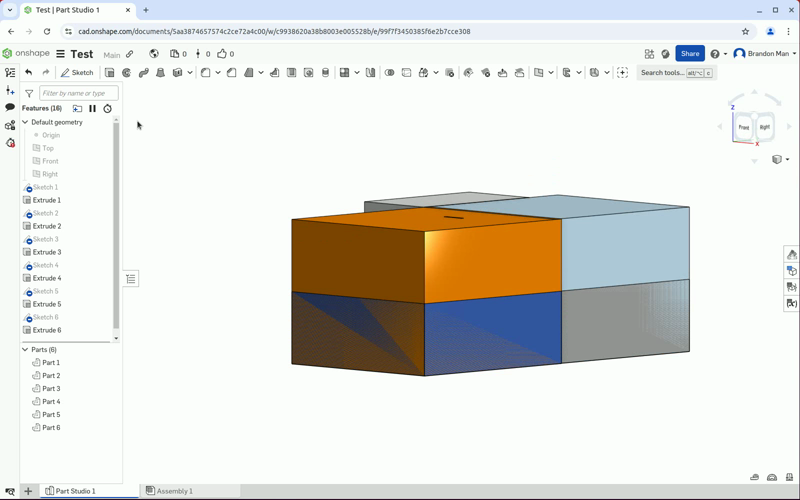
key(left, 3)
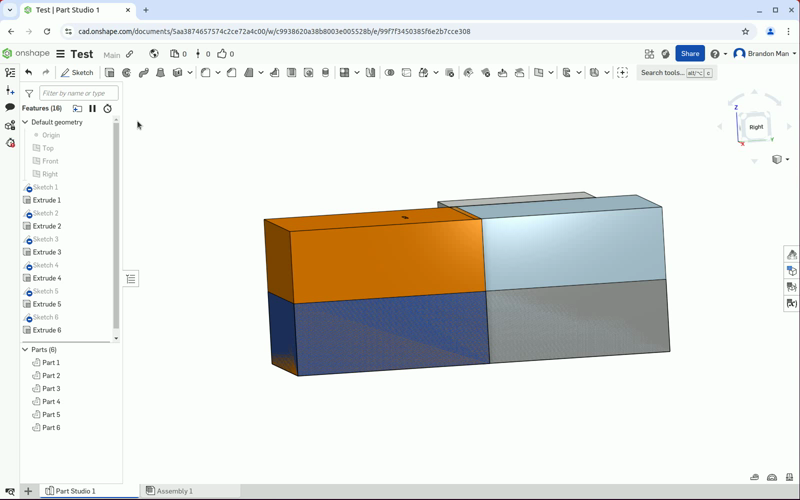
key(right, 3)
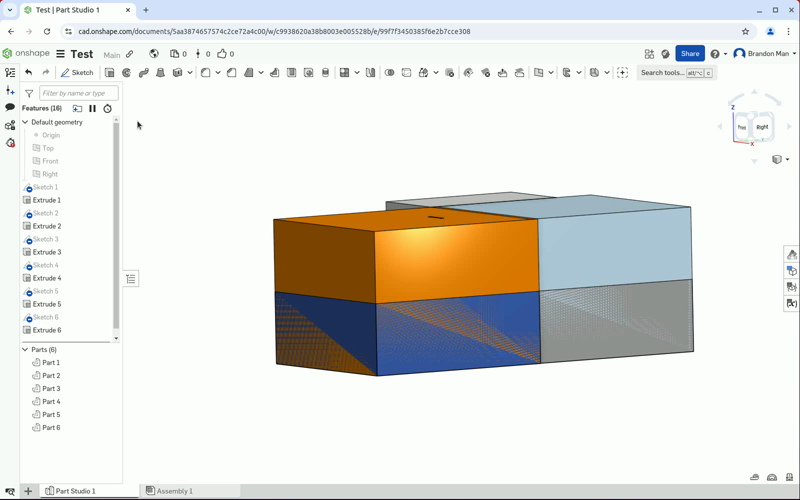
key(down, 3)
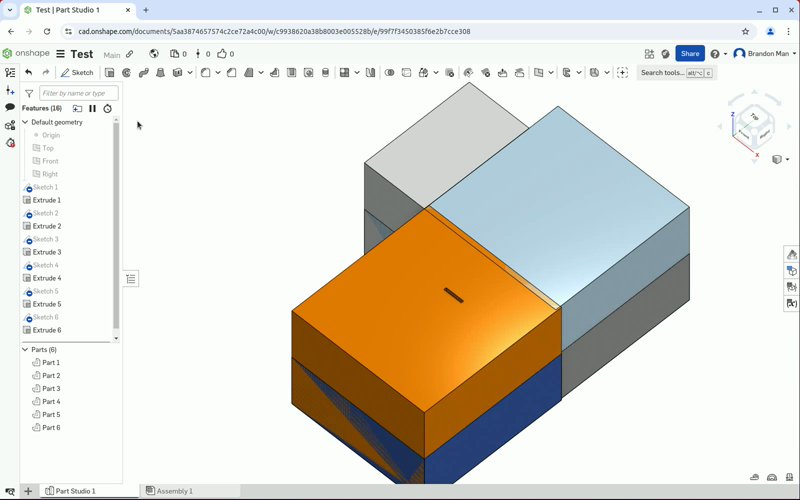
mouse_move(69, 189)
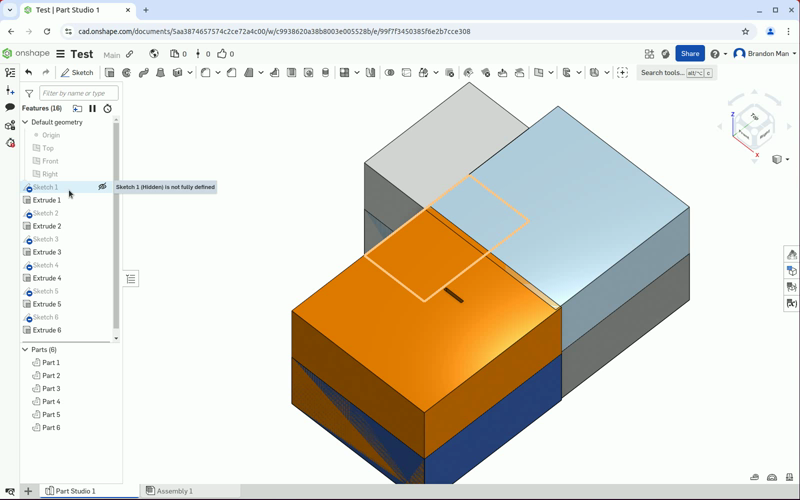
click(69, 189)